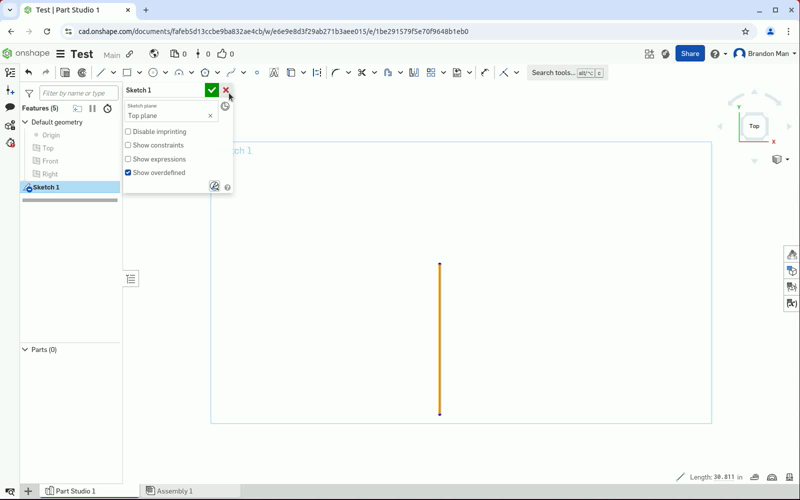
key(shift+h)
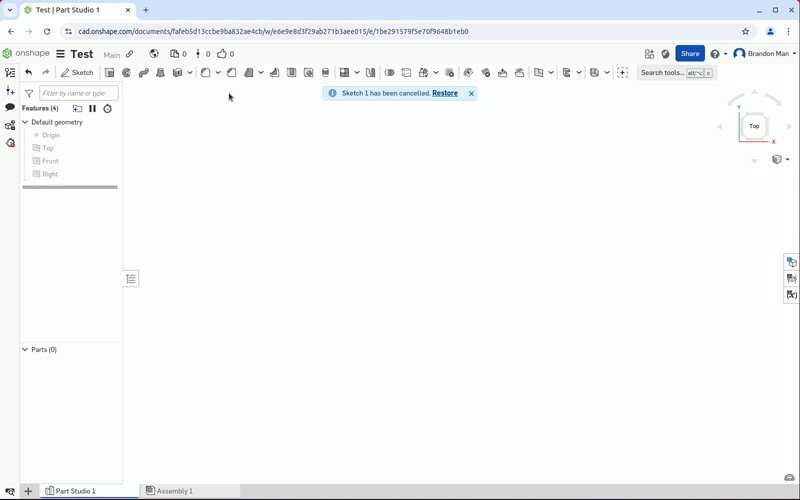
mouse_move(73, 352)
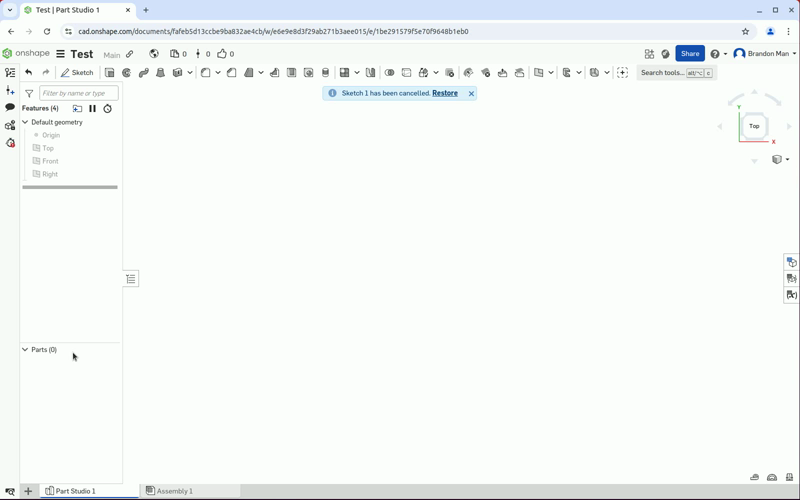
key(y)
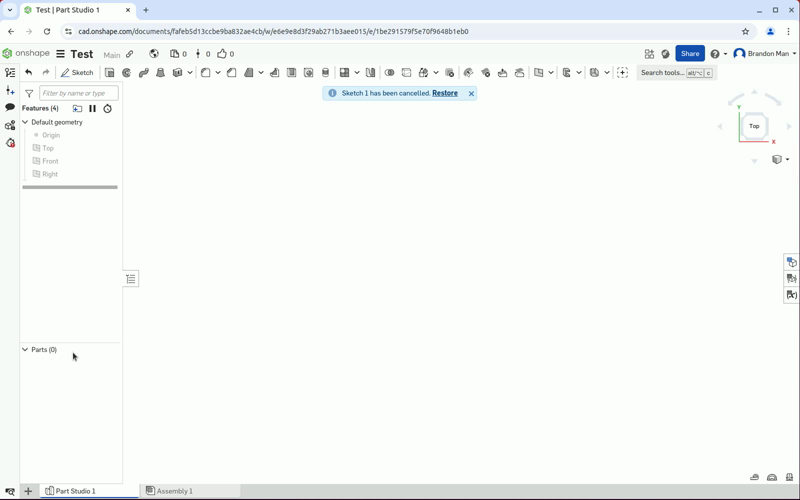
key(shift+p)
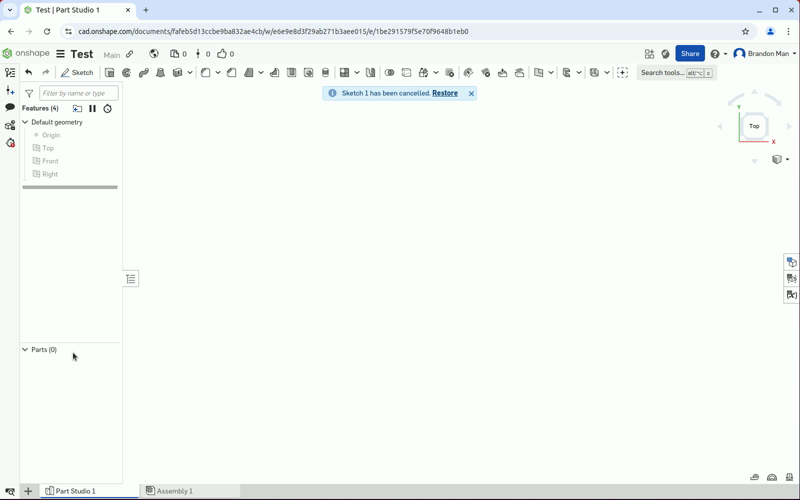
key(space)
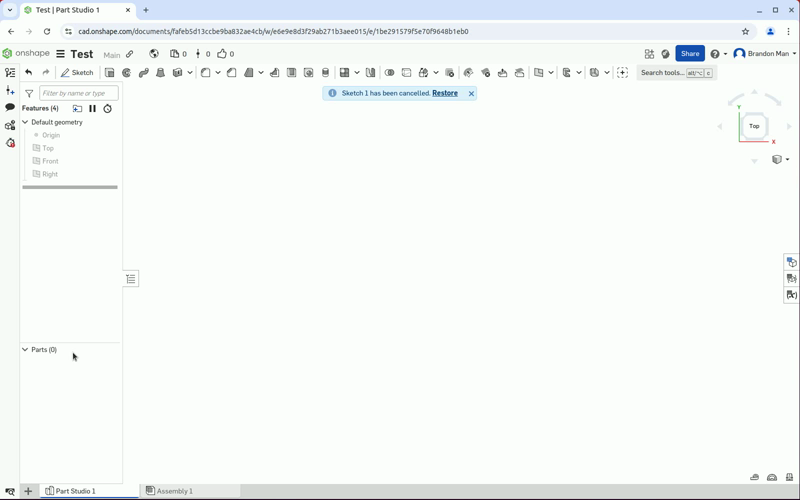
key_down(shift)
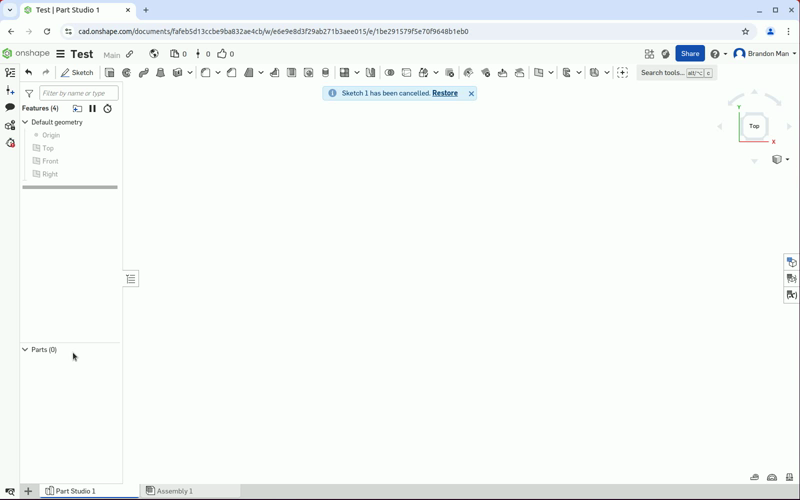
key(up)
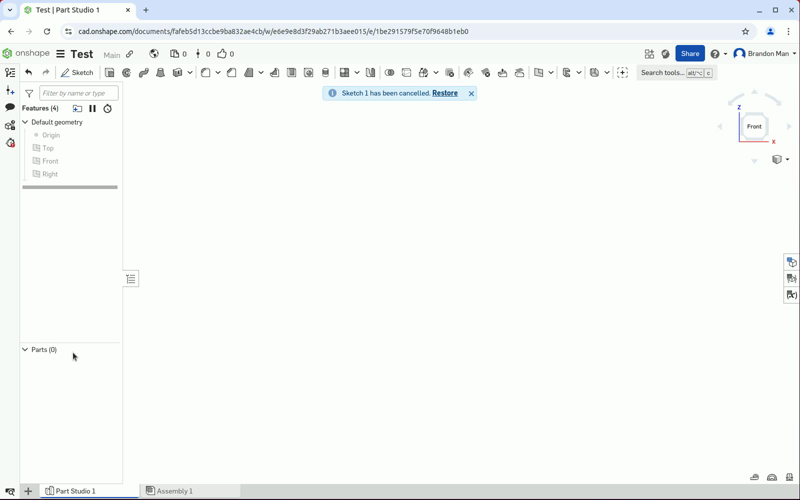
key_up(shift)
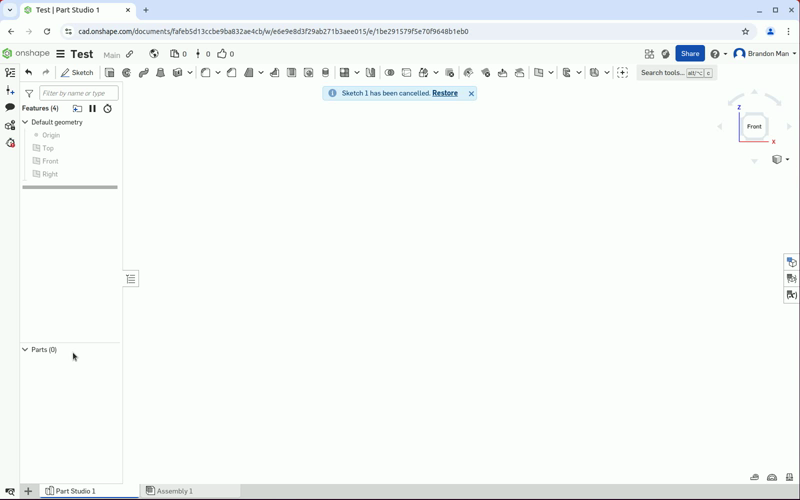
mouse_move(73, 352)
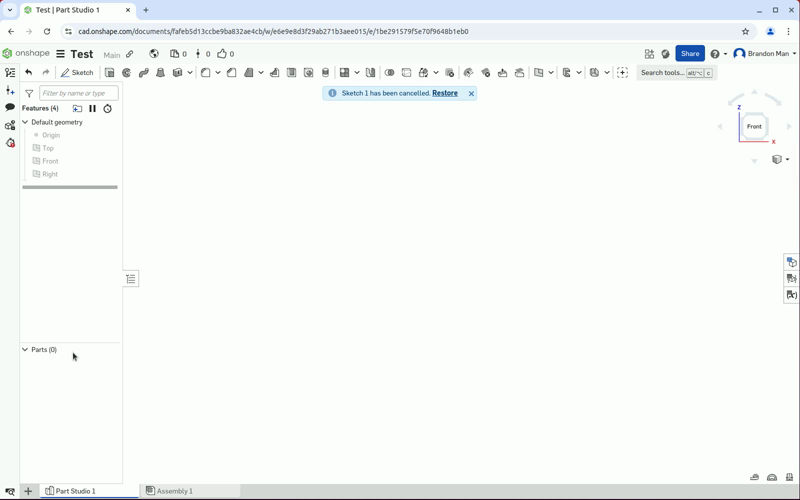
key(shift+y)
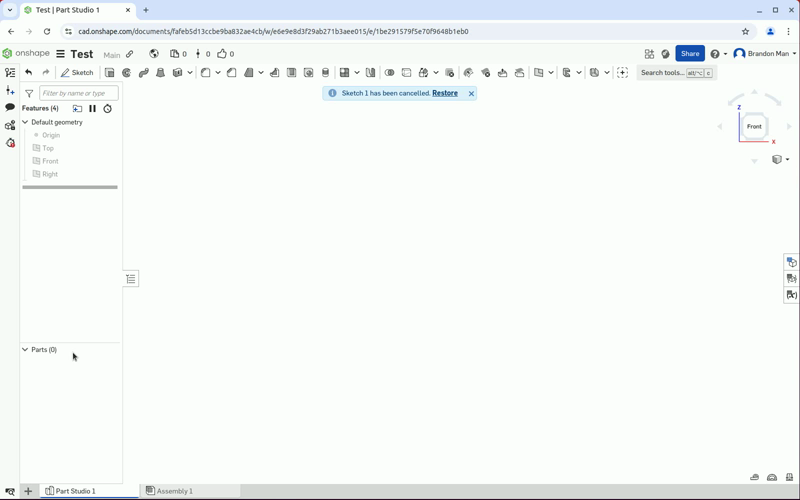
key(shift+s)
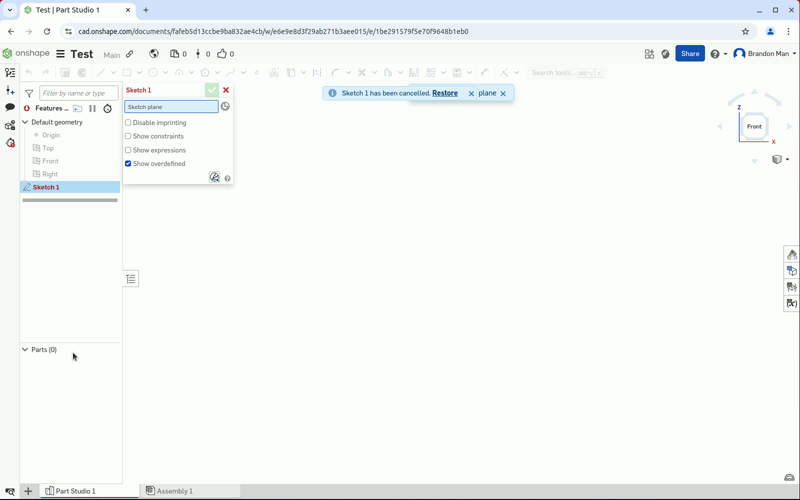
mouse_move(73, 163)
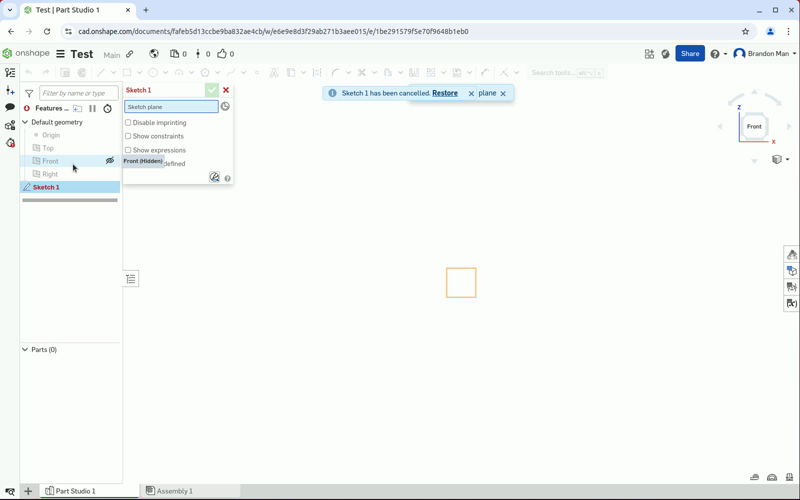
click(73, 163)
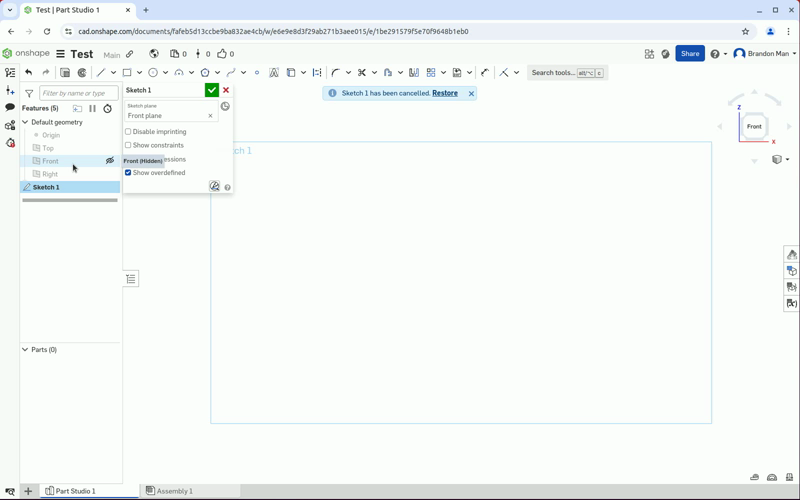
mouse_move(73, 352)
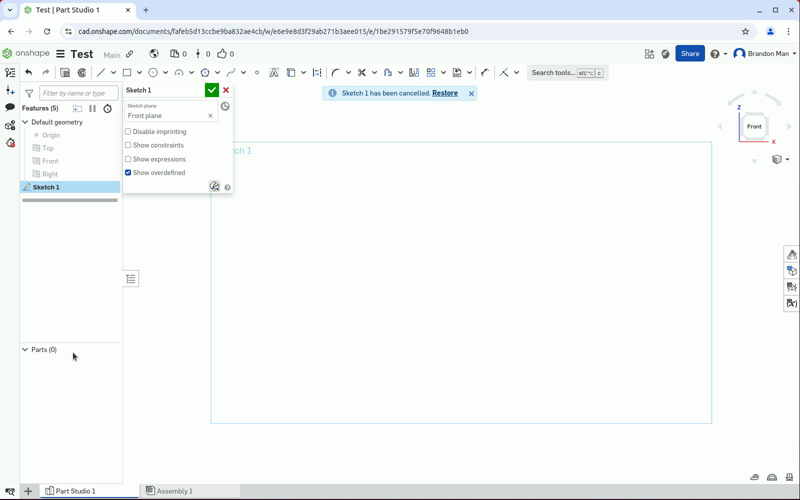
key(y)
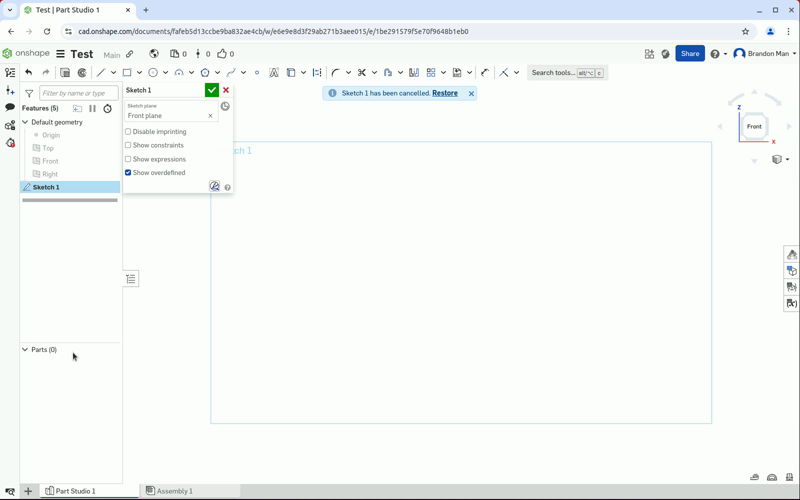
key(l)
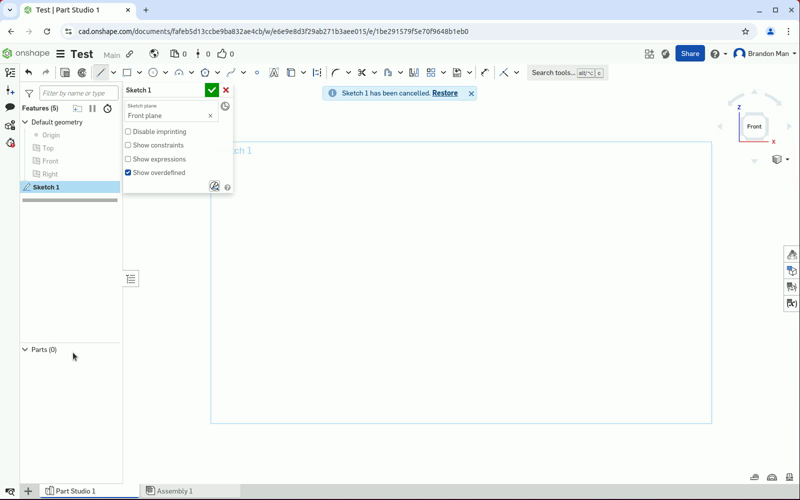
key_down(shift)
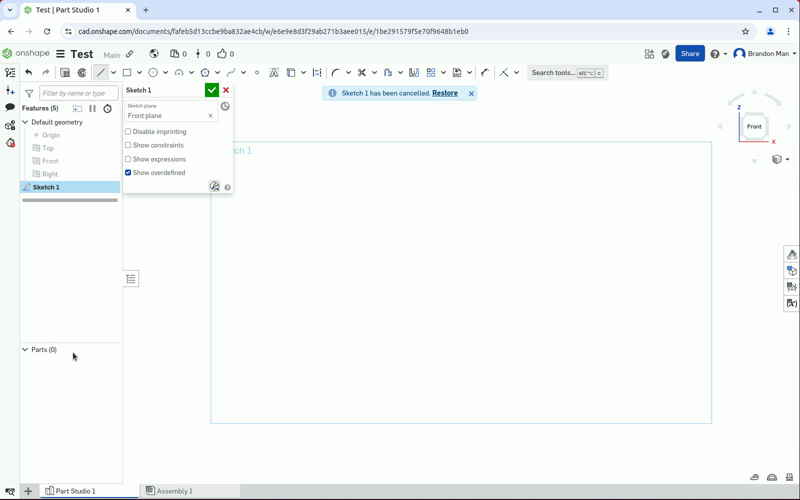
mouse_move(456, 282)
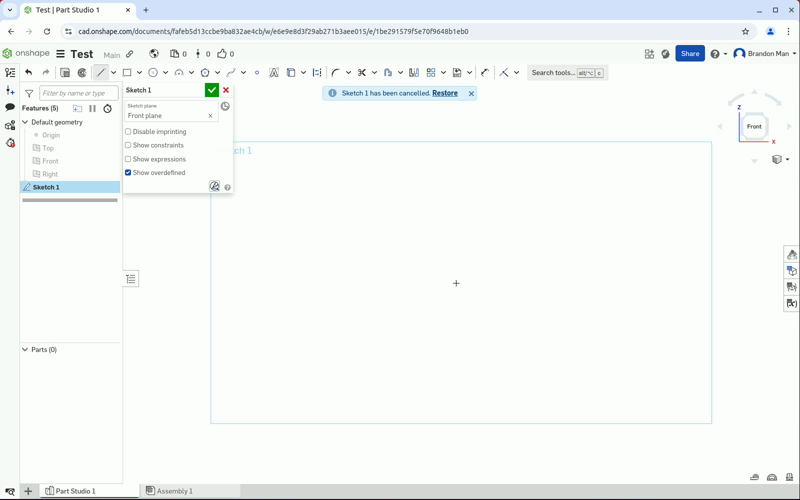
click(456, 282)
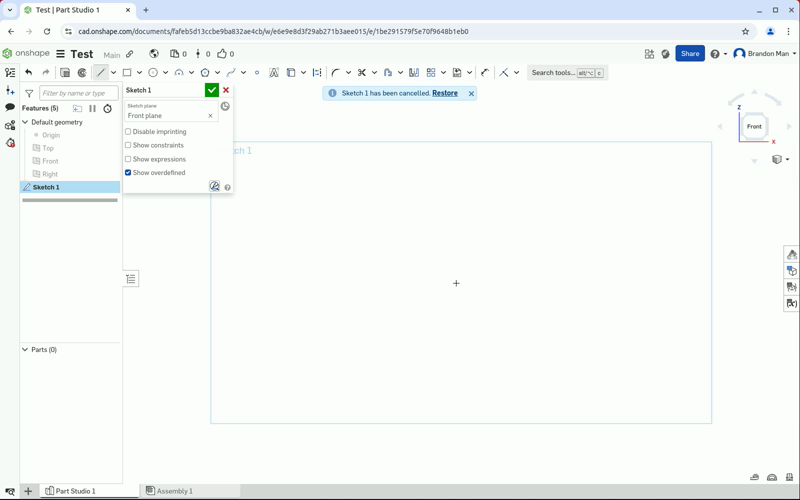
key_up(shift)
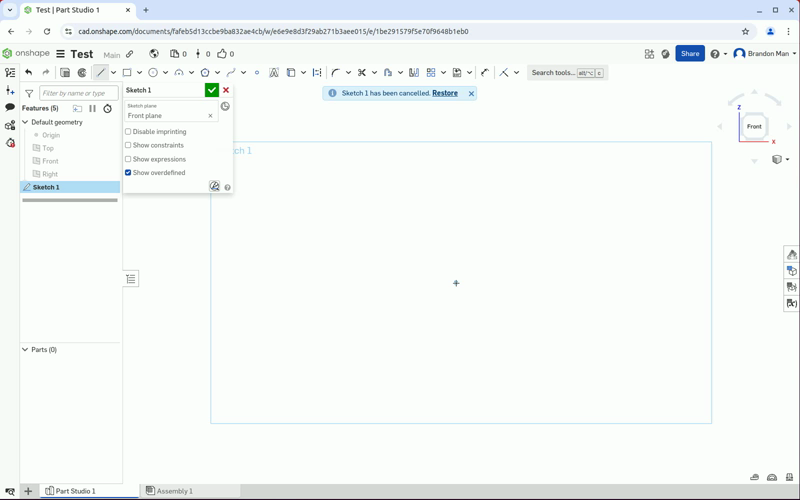
key_down(shift)
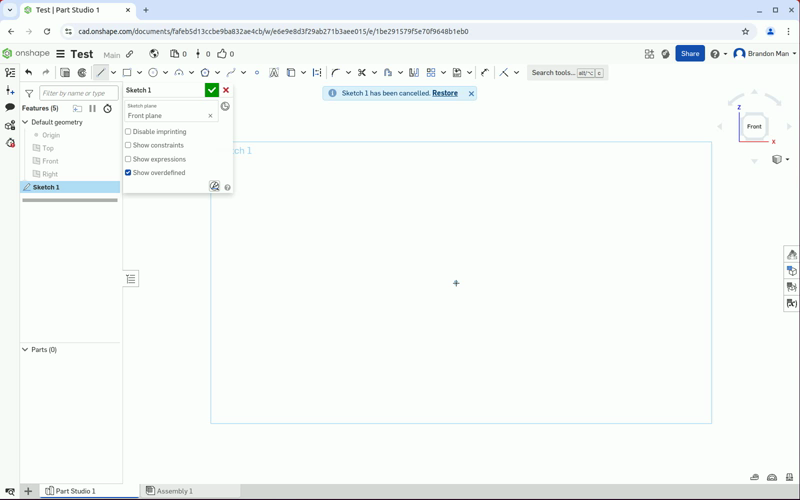
mouse_move(486, 282)
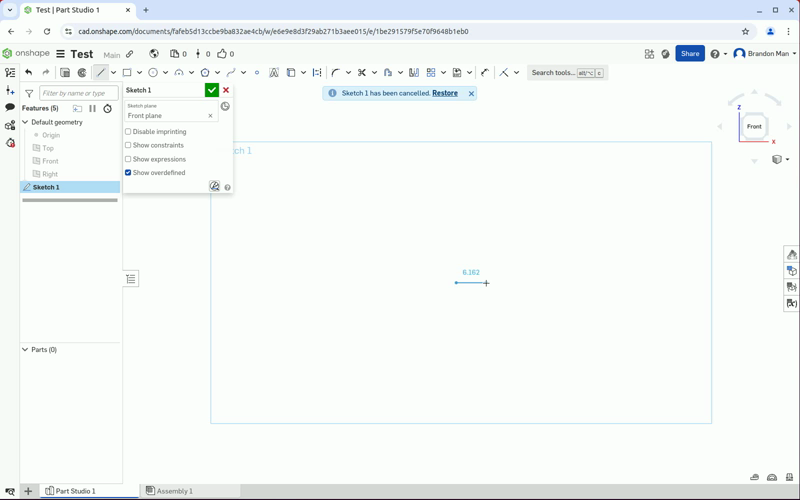
mouse_move(461, 282)
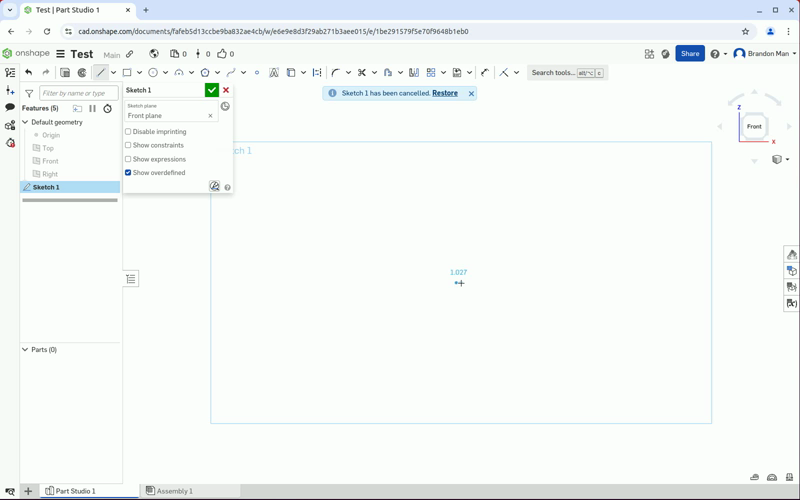
scroll(6)
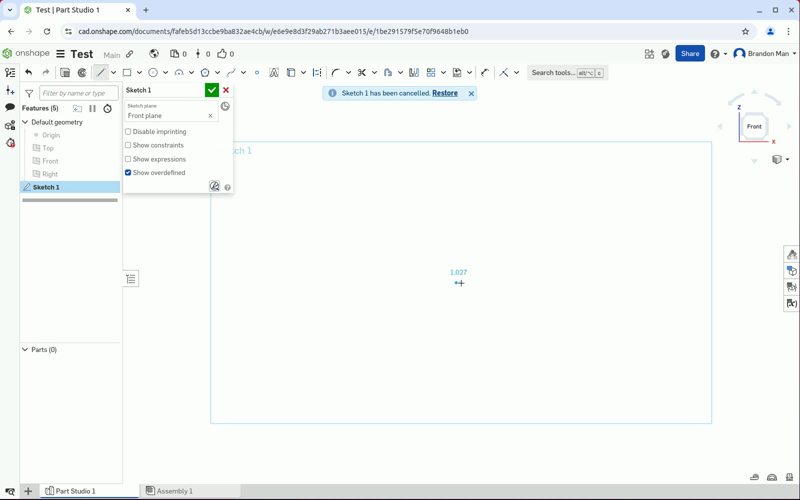
scroll(6)
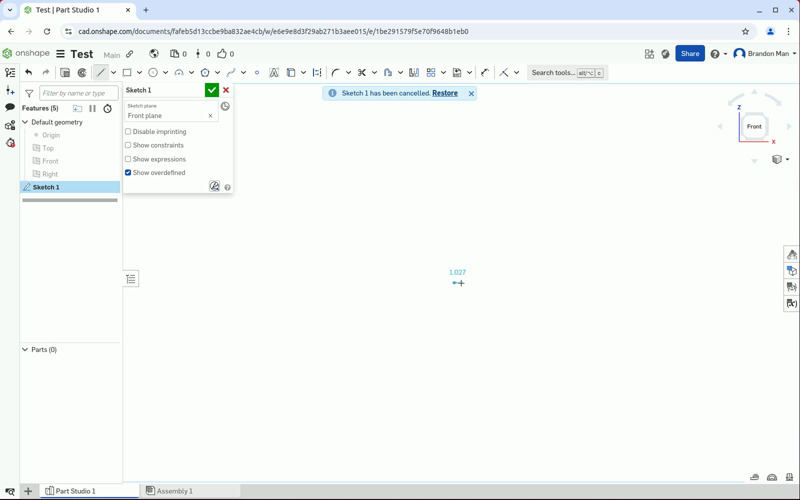
scroll(6)
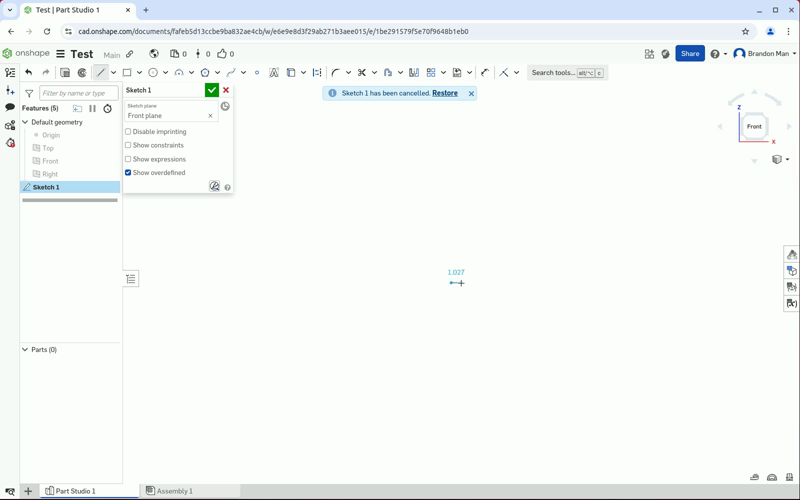
scroll(6)
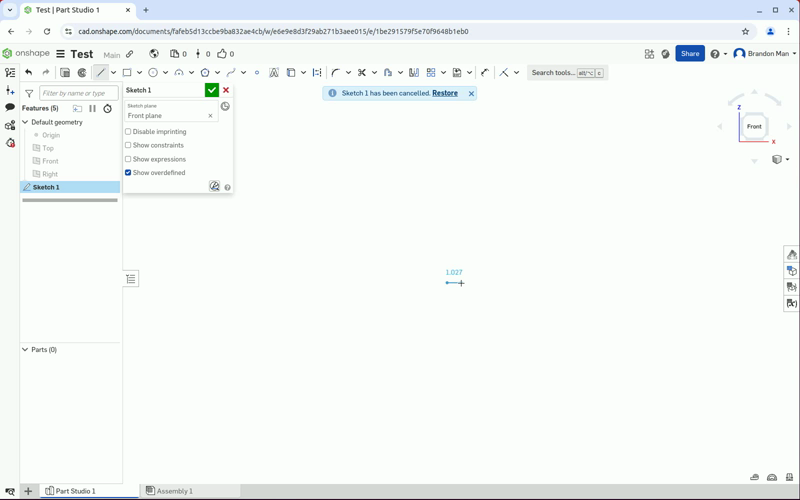
scroll(6)
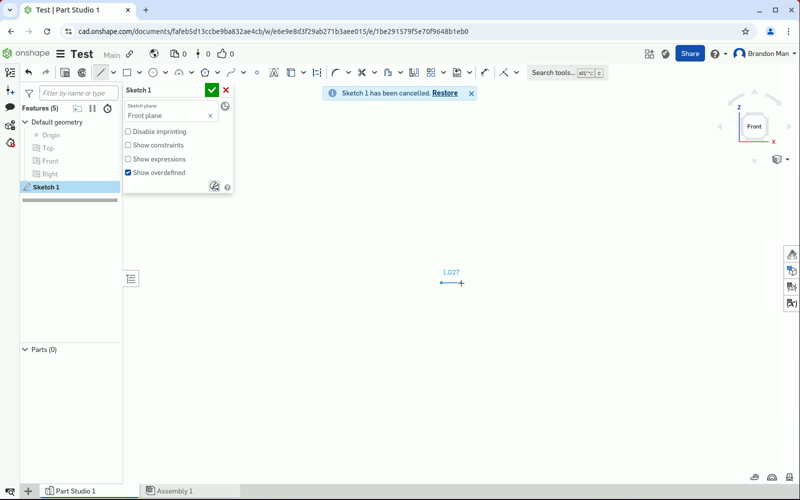
scroll(6)
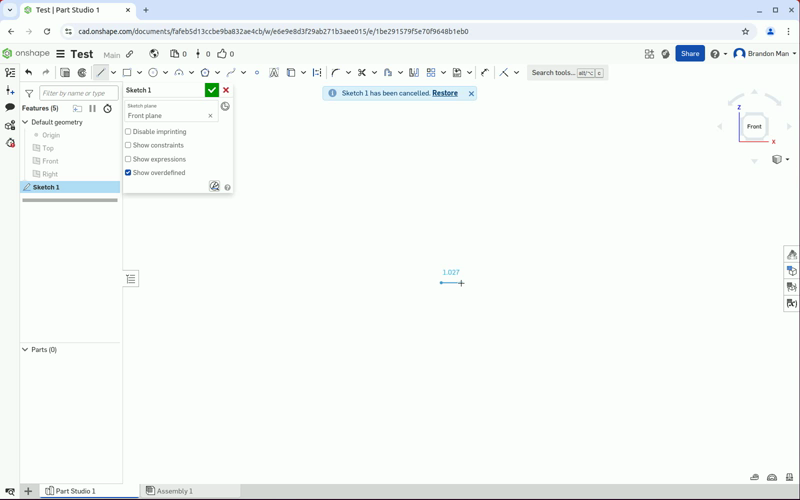
scroll(6)
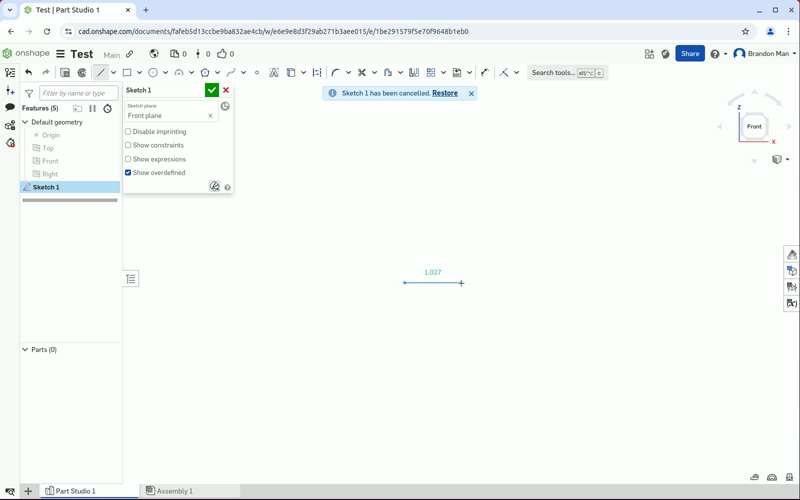
click(461, 282)
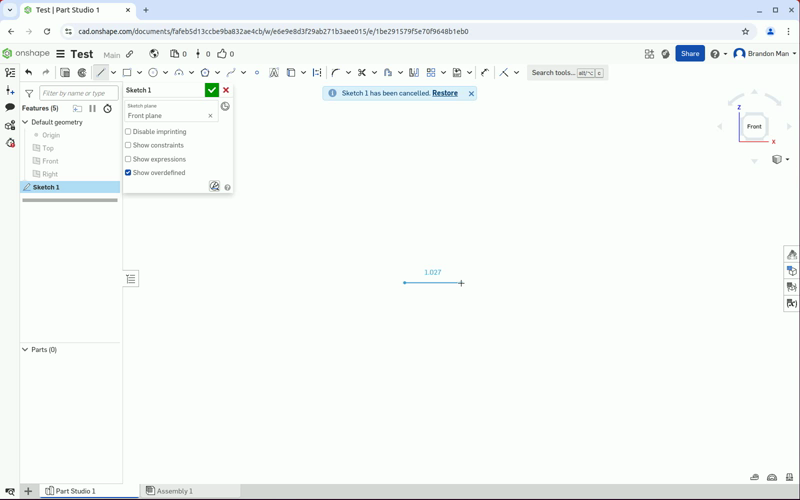
scroll(-6)
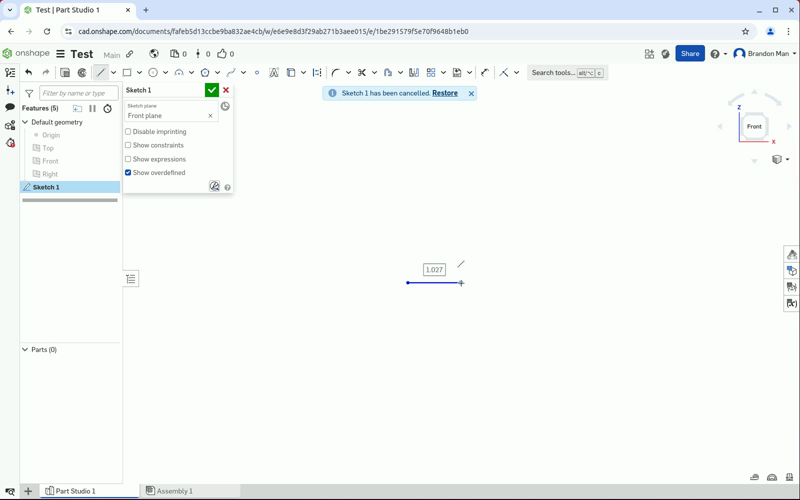
scroll(-6)
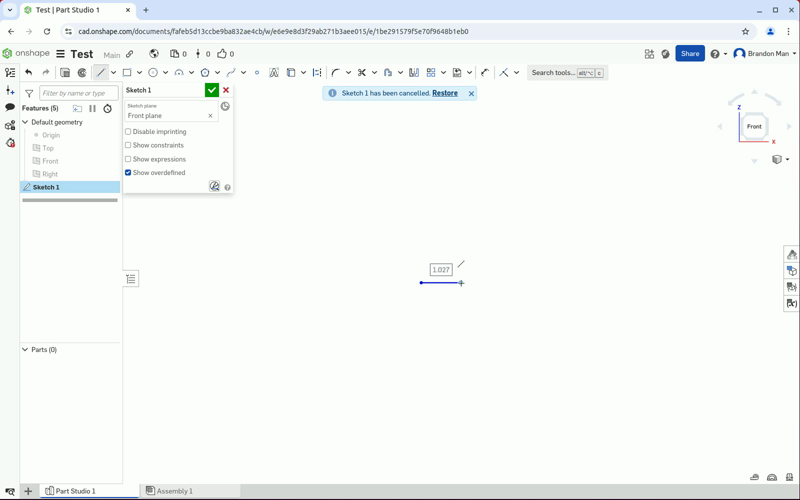
scroll(-6)
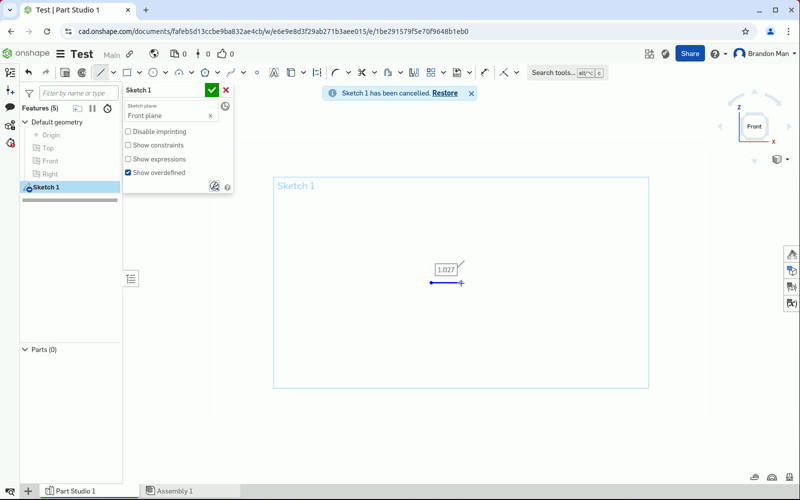
scroll(-6)
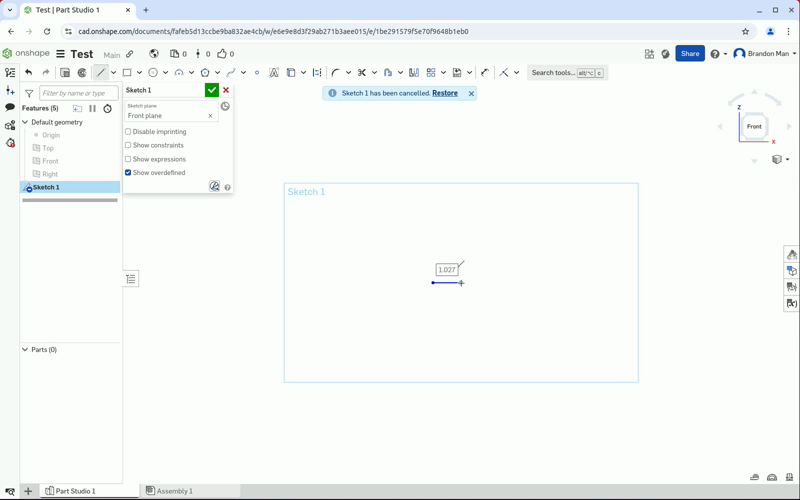
scroll(-6)
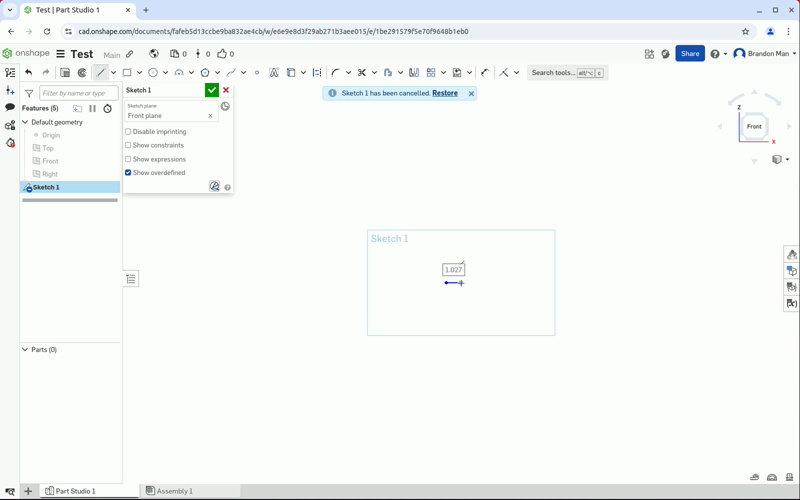
scroll(-6)
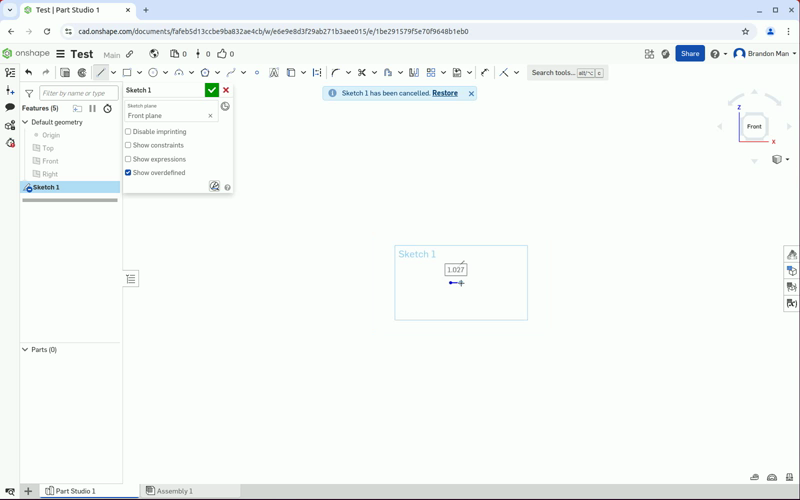
scroll(-6)
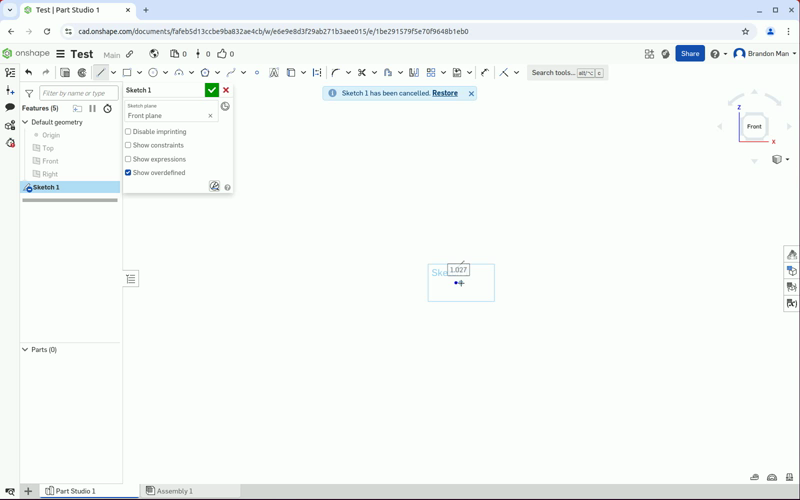
key_up(shift)
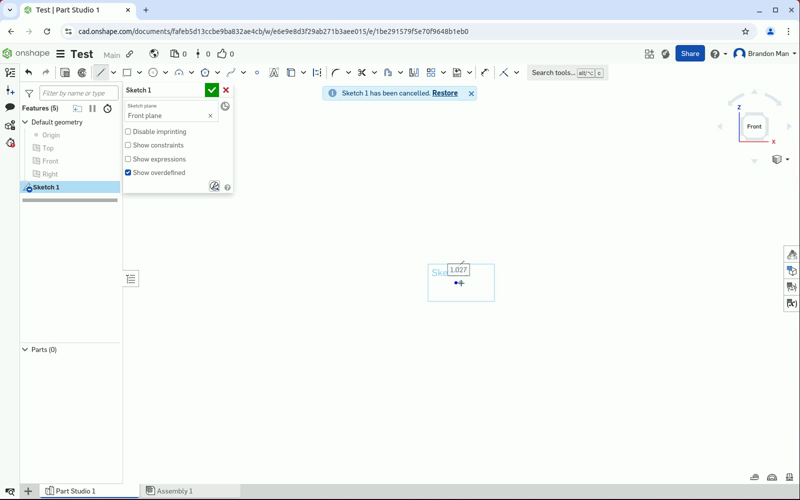
key_down(shift)
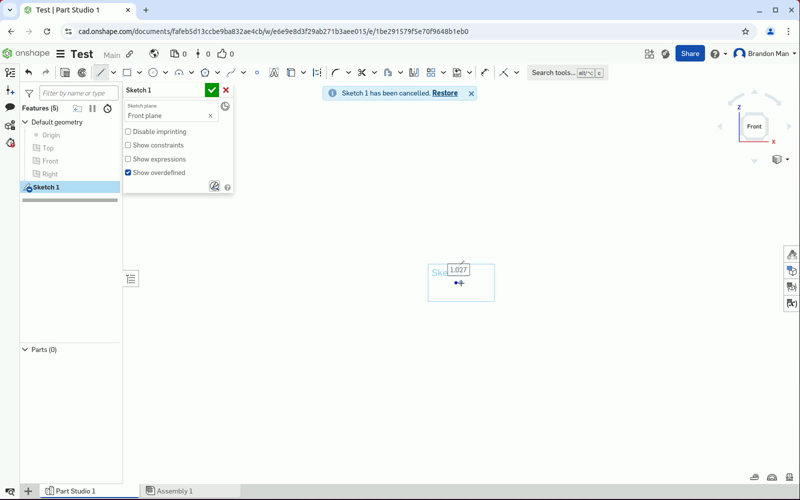
mouse_move(491, 282)
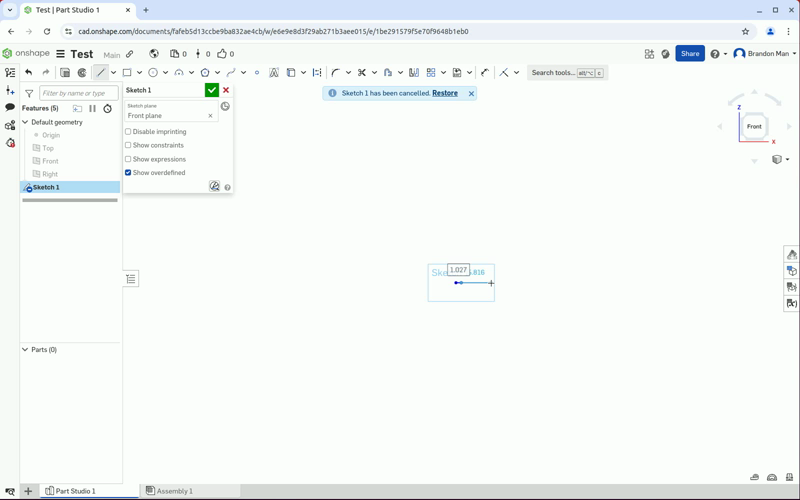
mouse_move(461, 275)
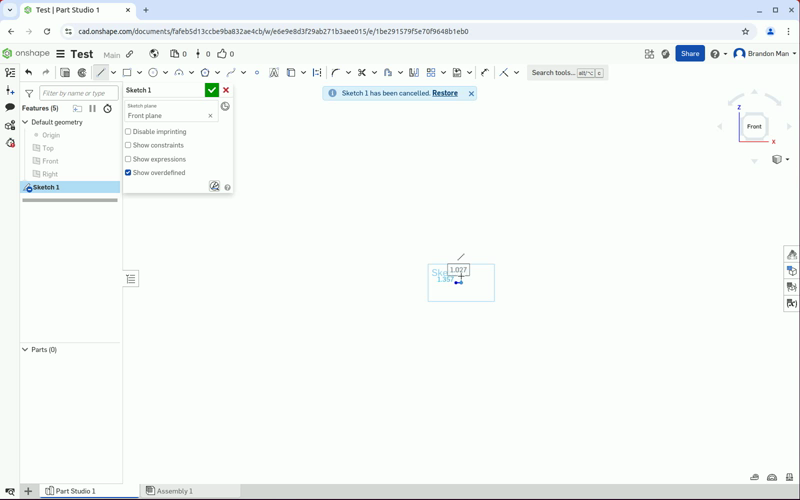
scroll(6)
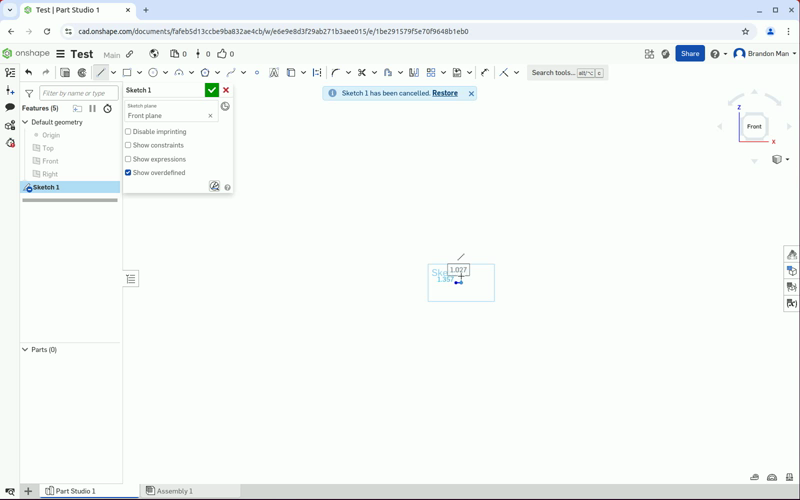
scroll(6)
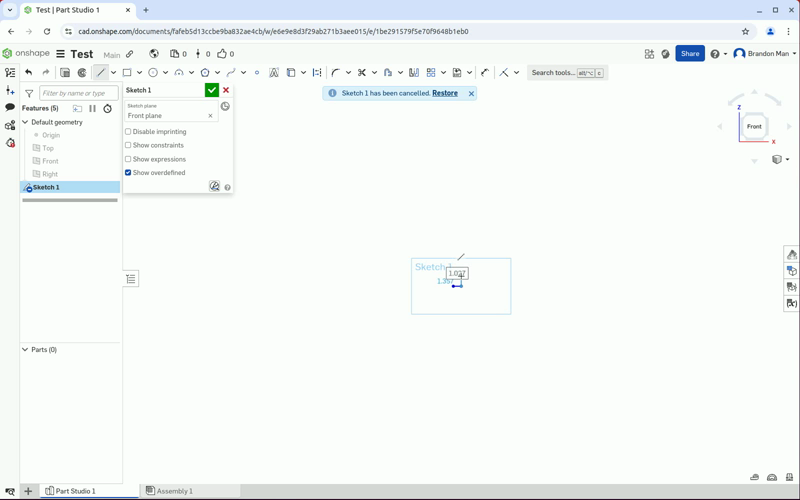
scroll(6)
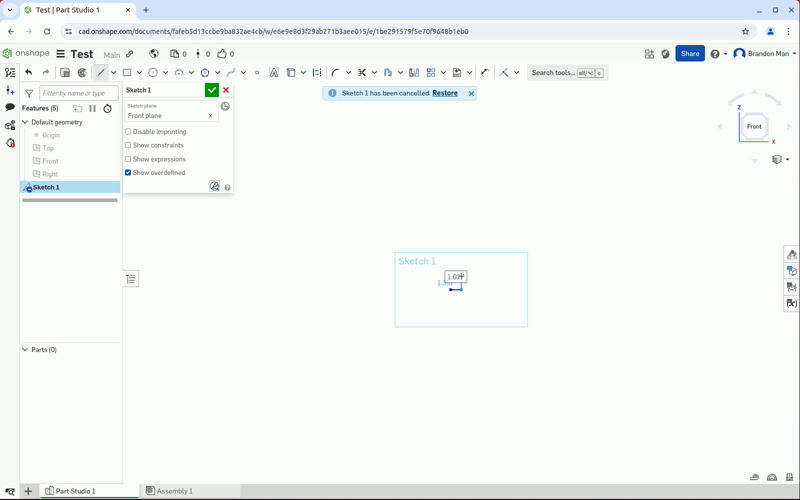
scroll(6)
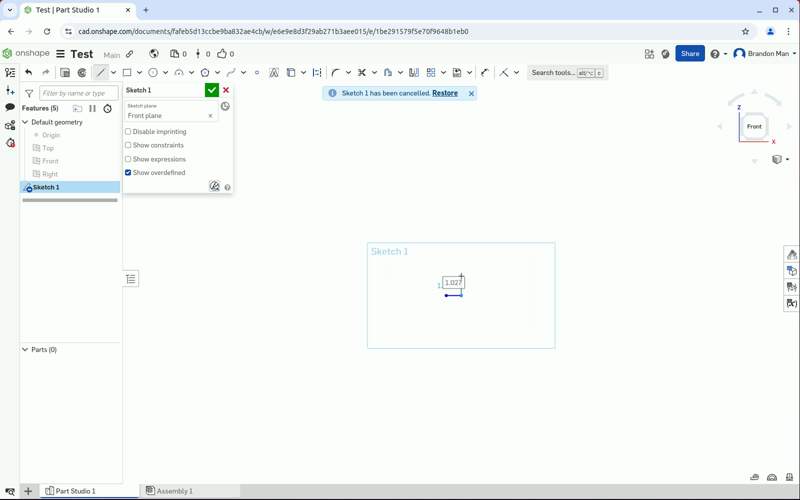
scroll(6)
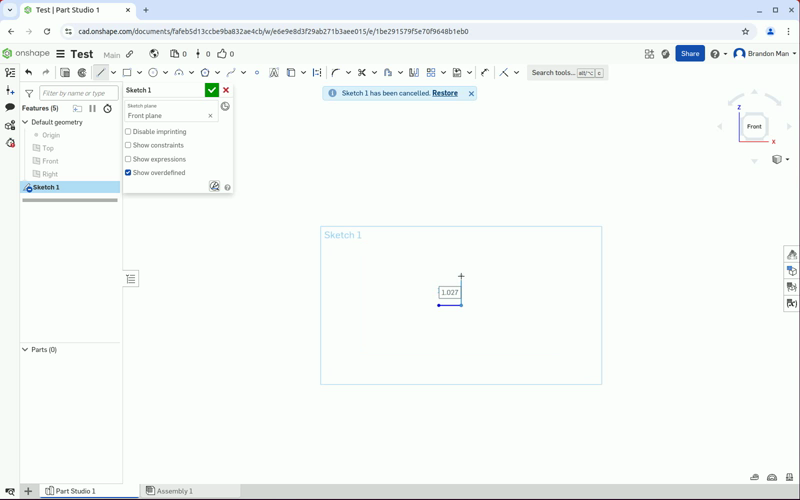
scroll(6)
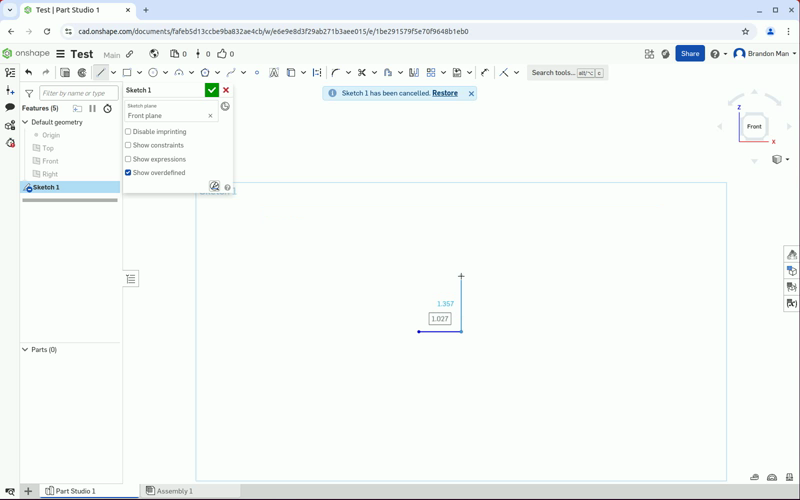
scroll(6)
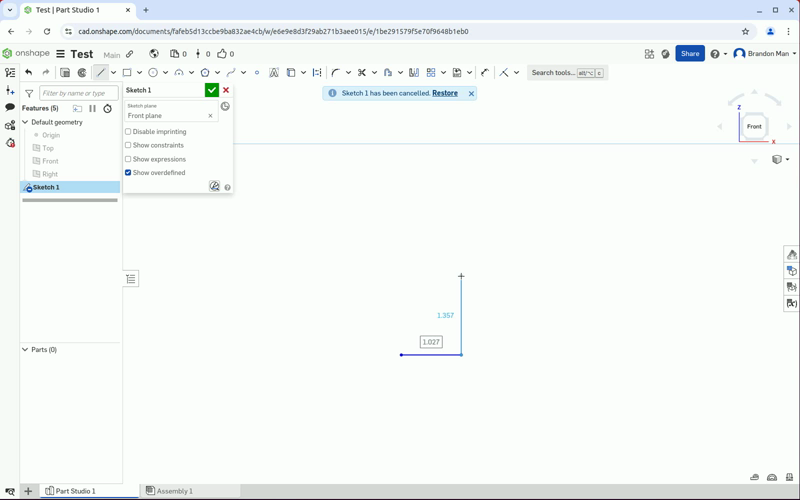
click(461, 275)
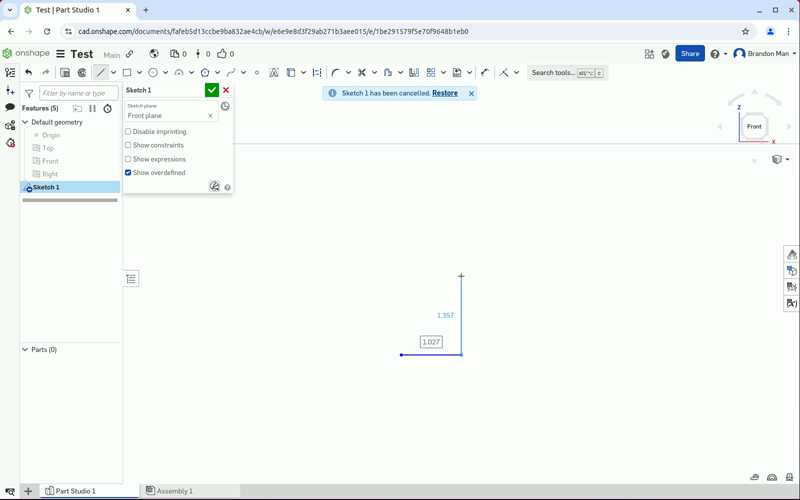
scroll(-6)
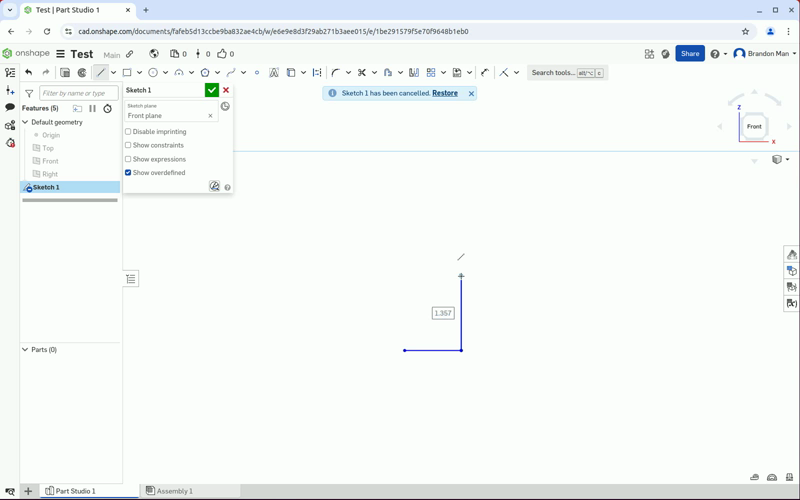
scroll(-6)
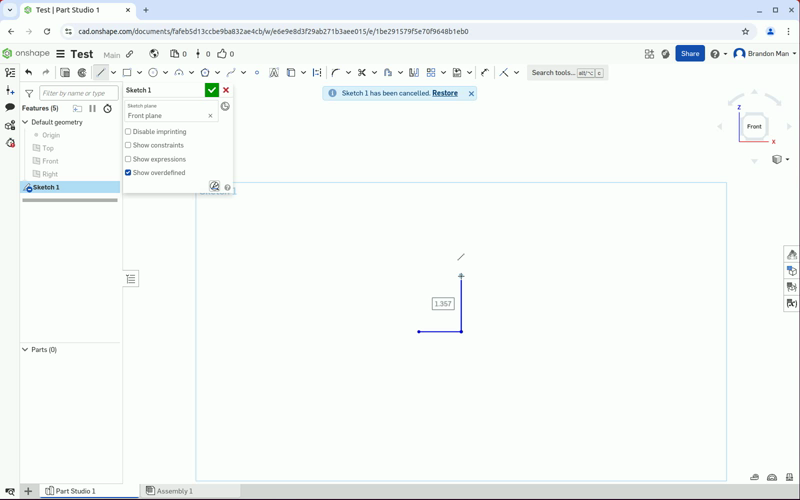
scroll(-6)
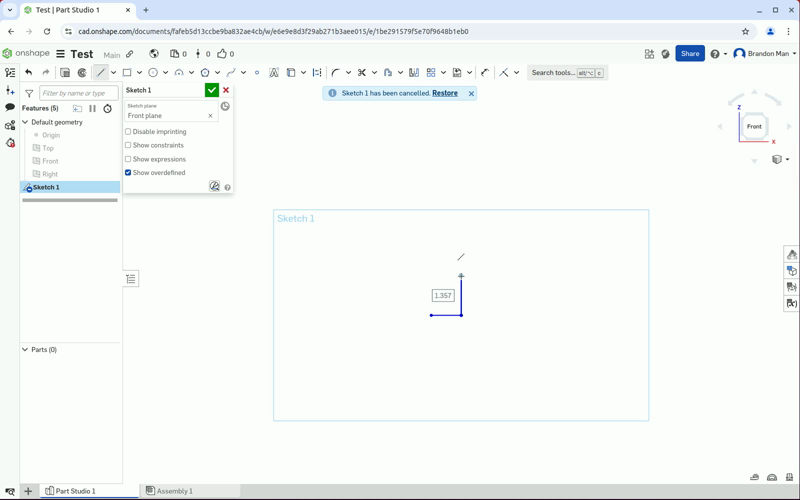
scroll(-6)
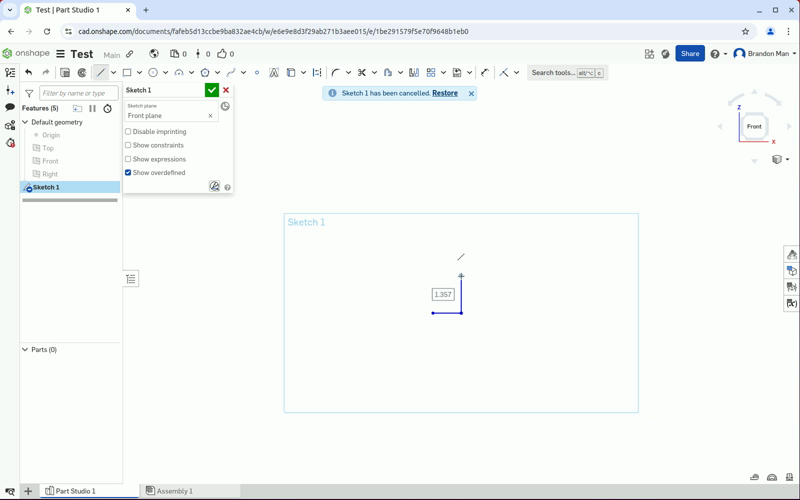
scroll(-6)
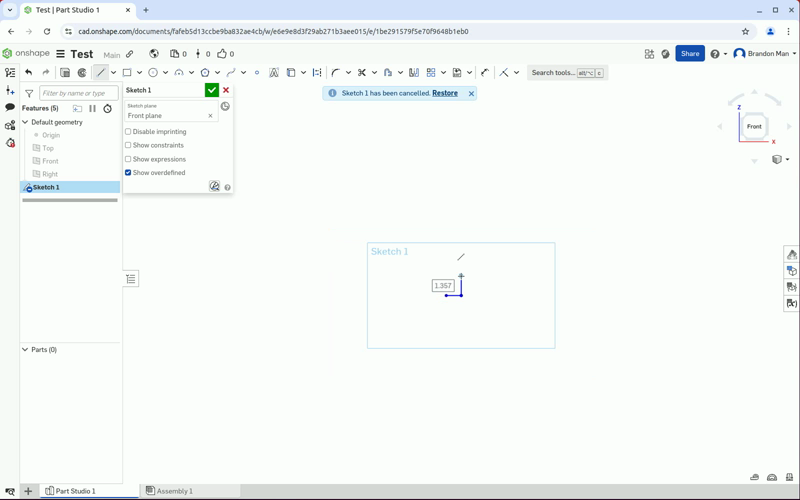
scroll(-6)
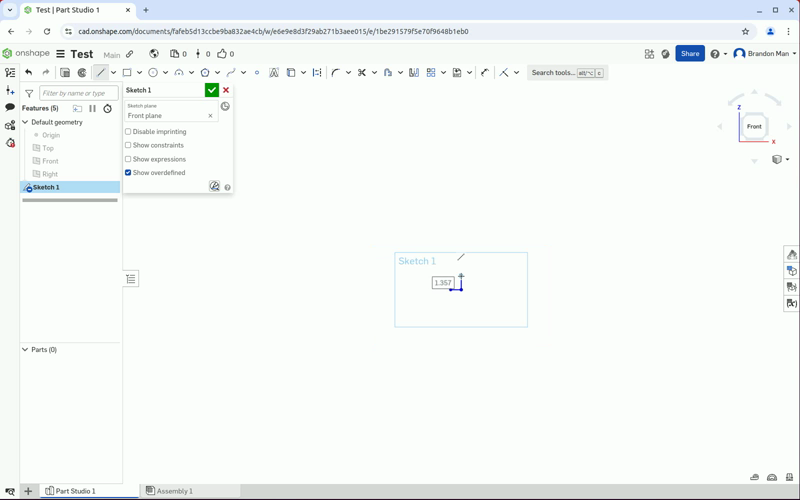
scroll(-6)
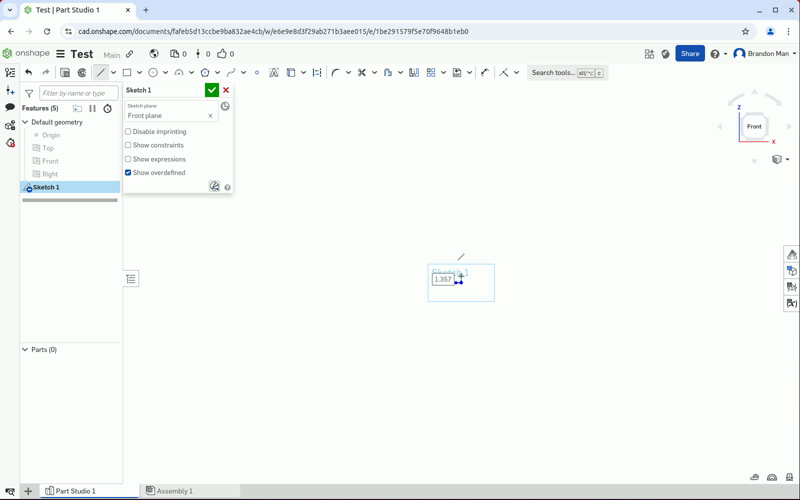
key_up(shift)
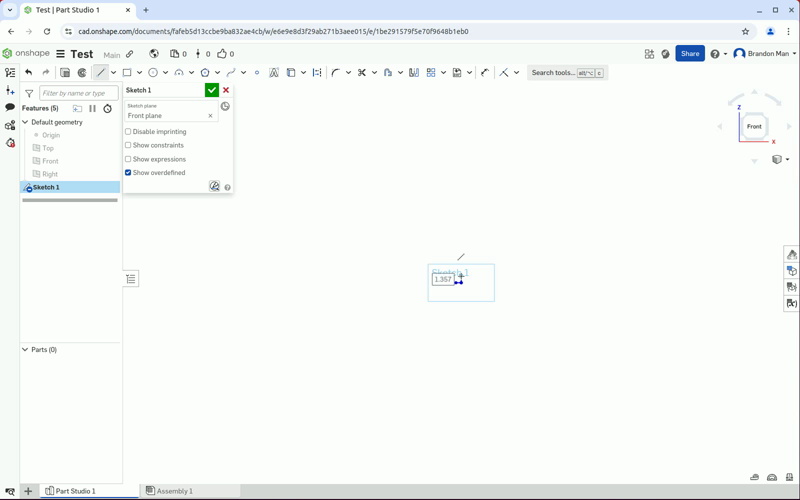
key_down(shift)
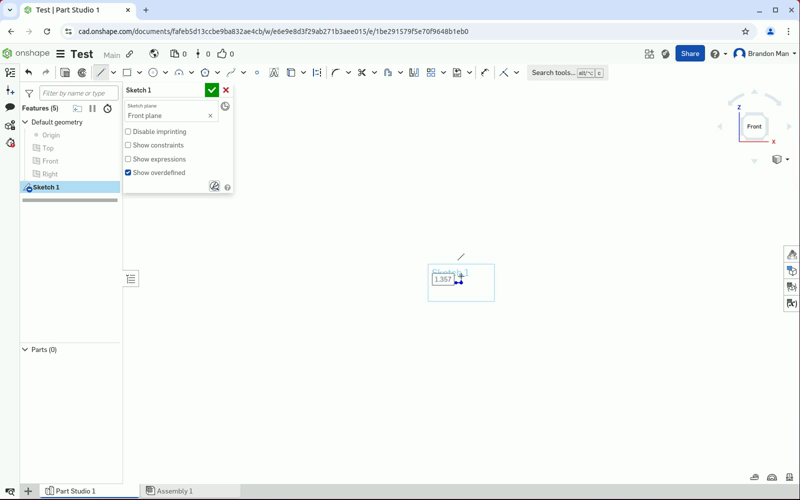
mouse_move(491, 275)
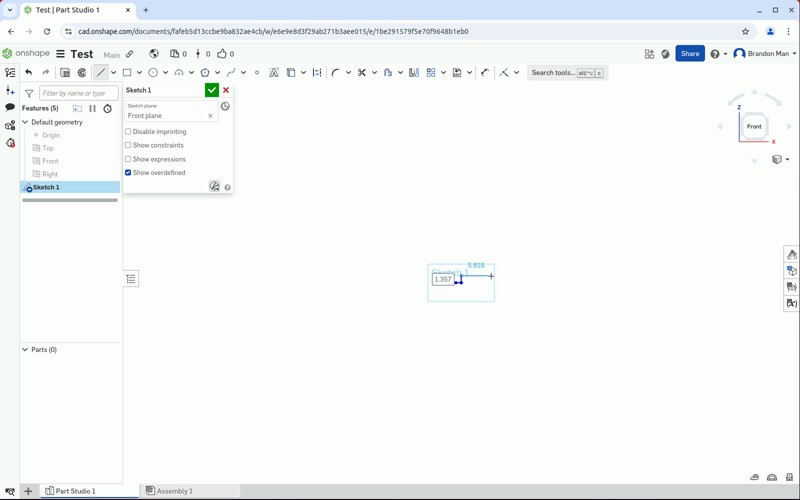
mouse_move(456, 275)
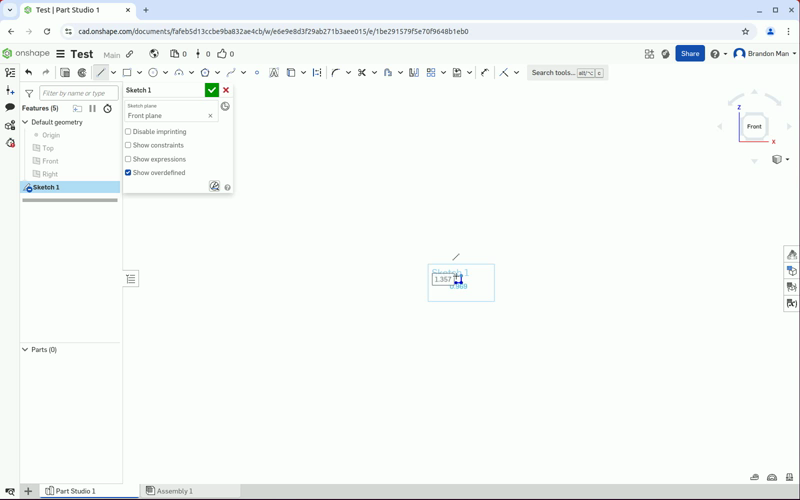
scroll(6)
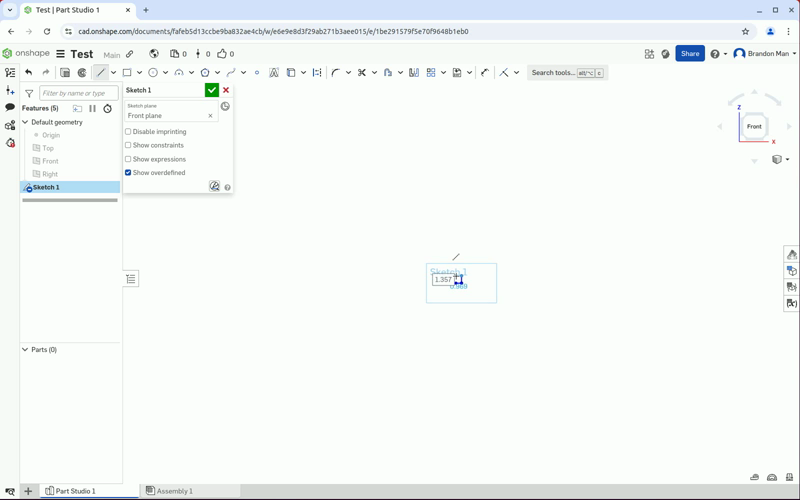
scroll(6)
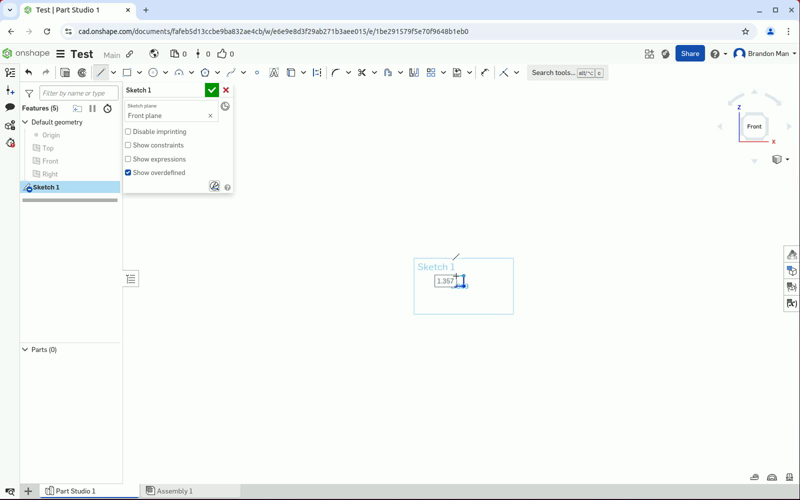
scroll(6)
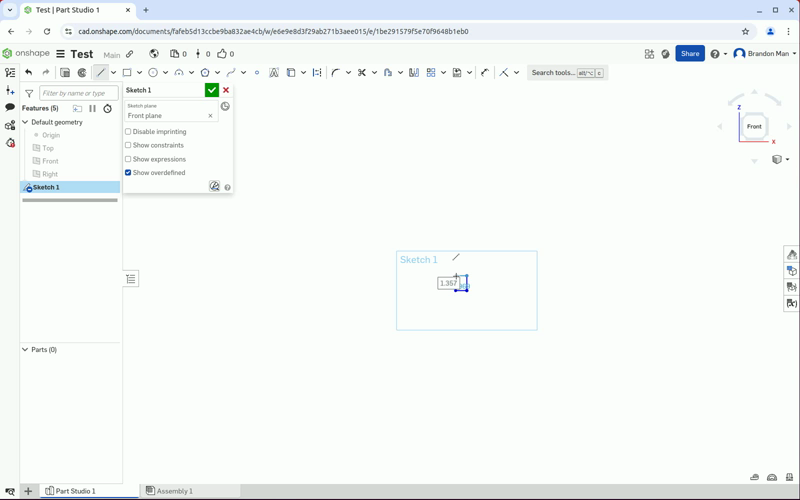
scroll(6)
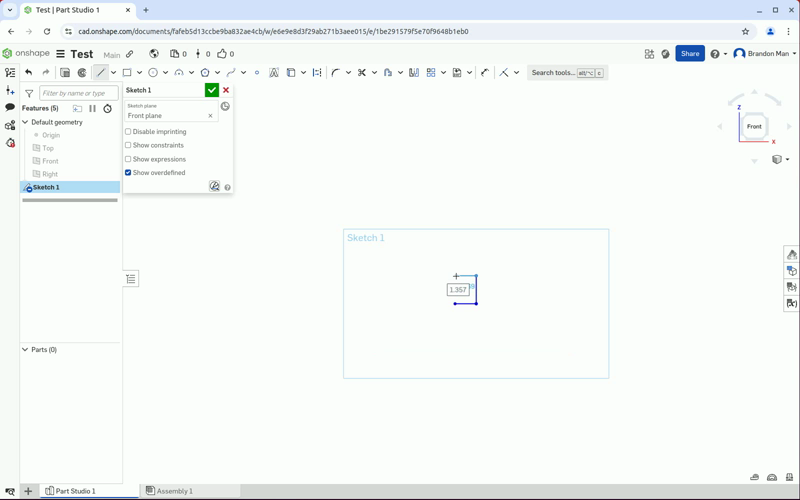
scroll(6)
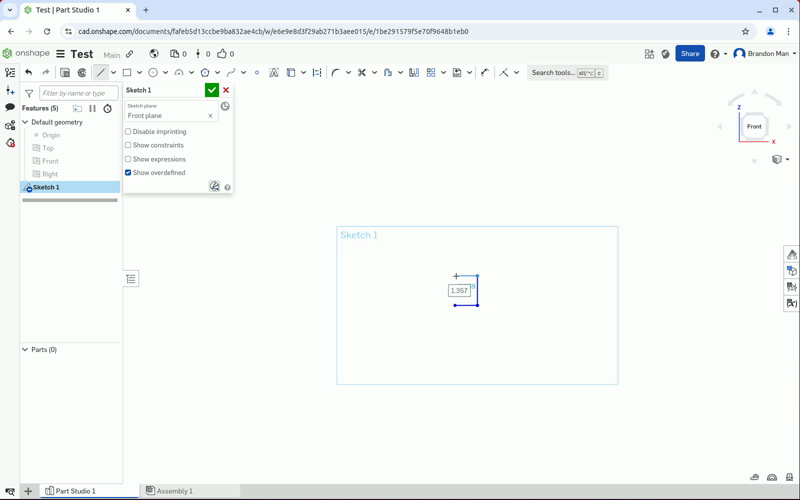
scroll(6)
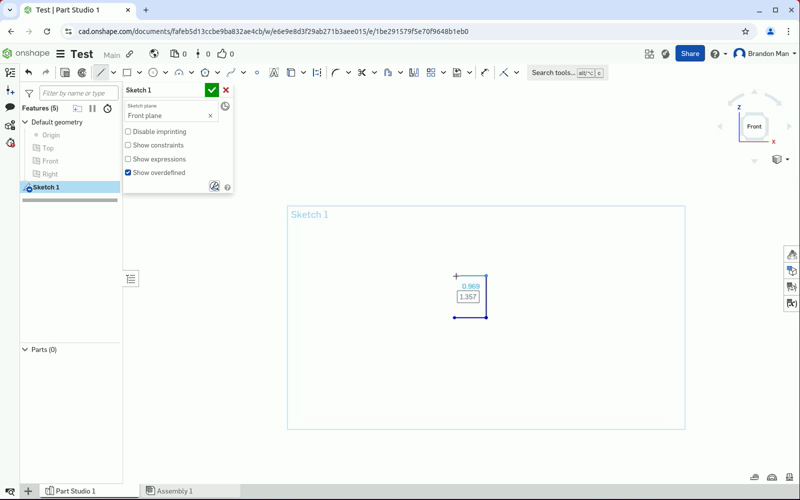
scroll(6)
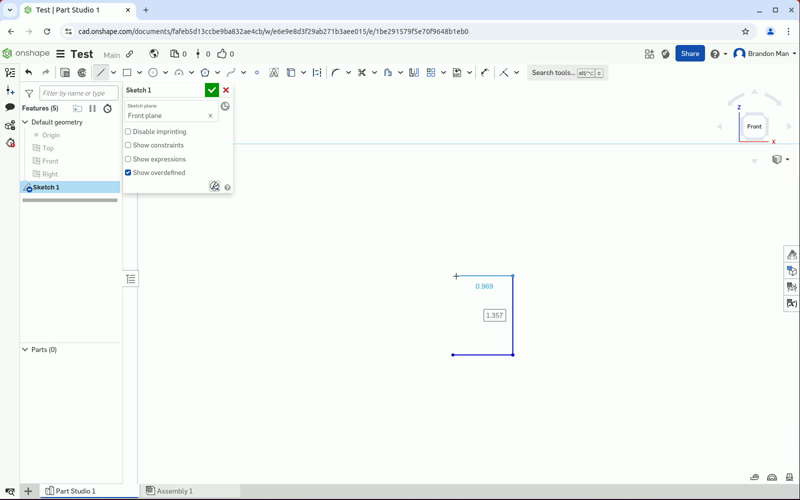
click(456, 275)
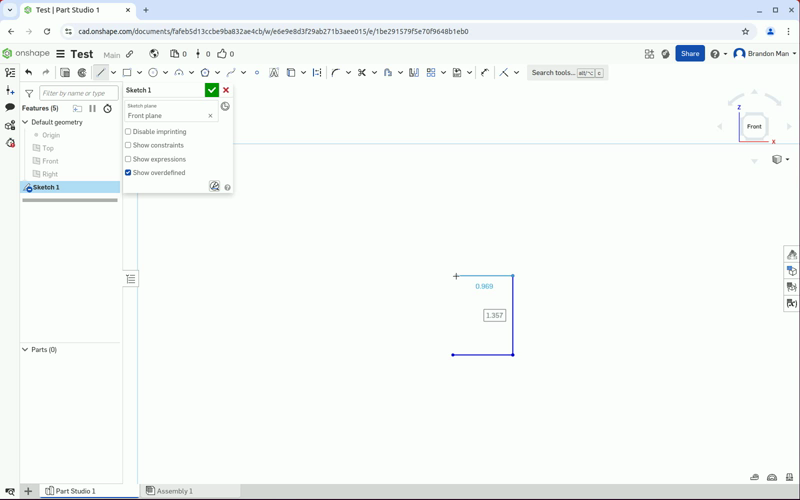
scroll(-6)
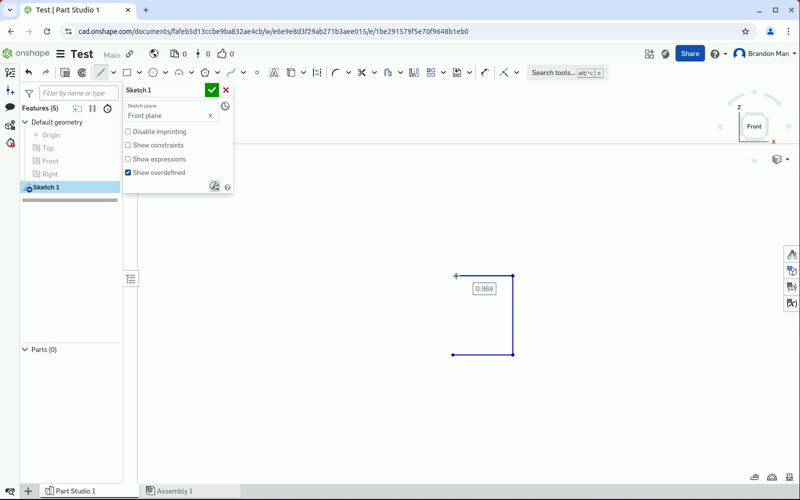
scroll(-6)
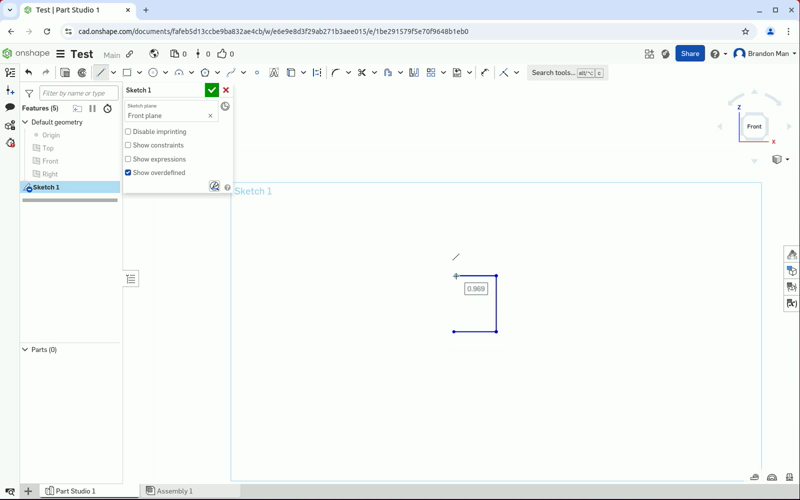
scroll(-6)
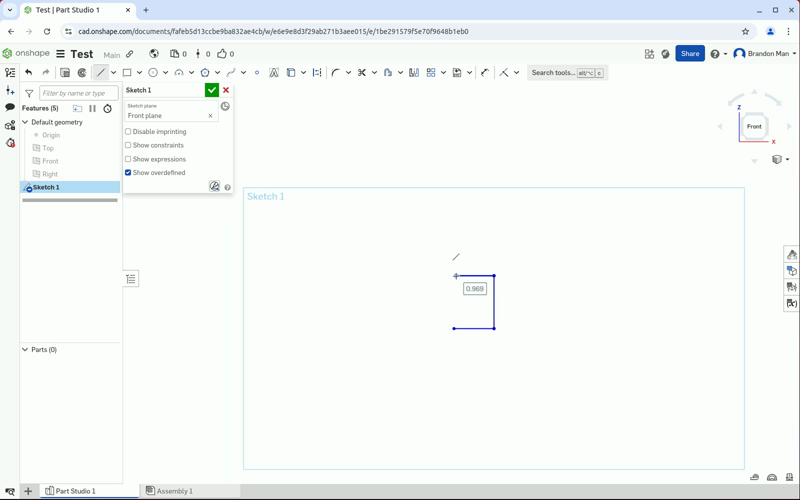
scroll(-6)
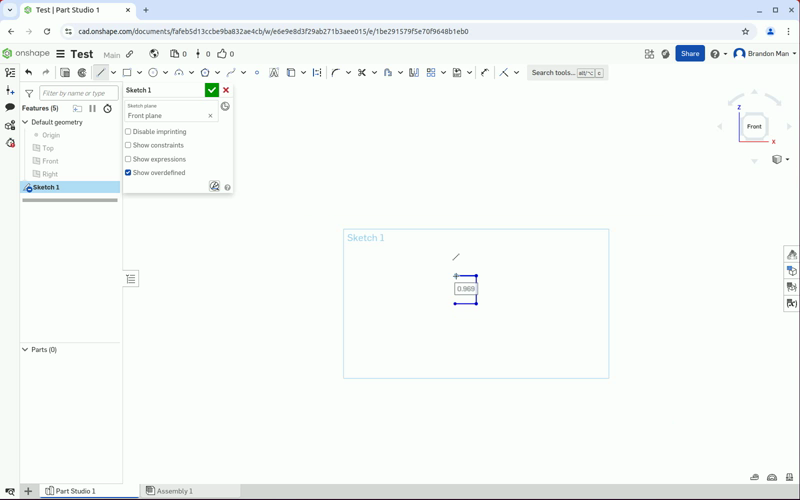
scroll(-6)
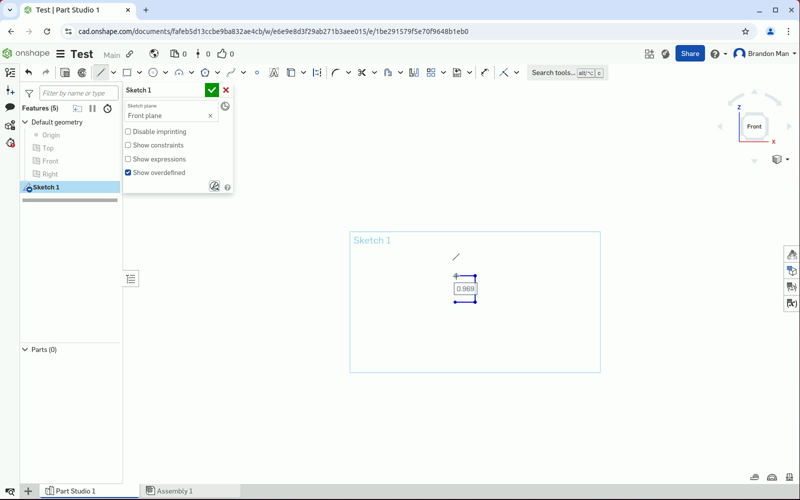
scroll(-6)
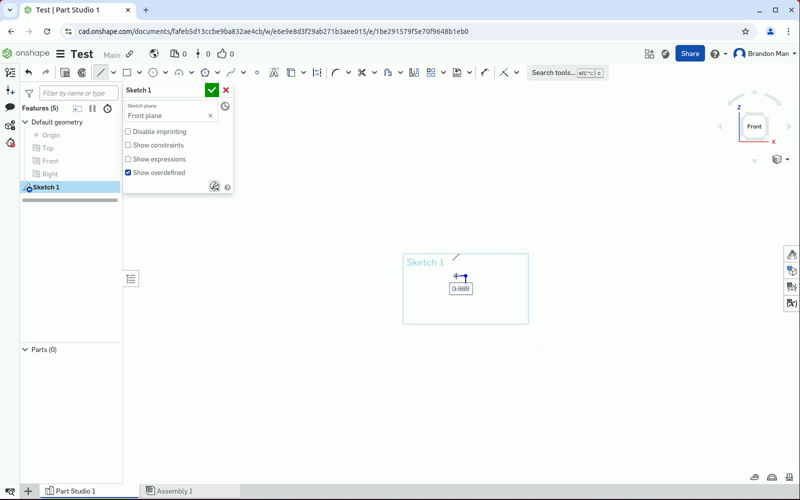
scroll(-6)
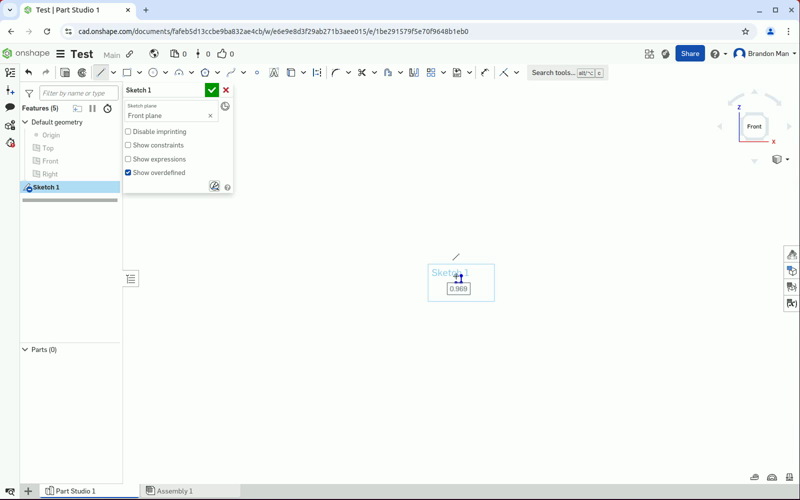
key_up(shift)
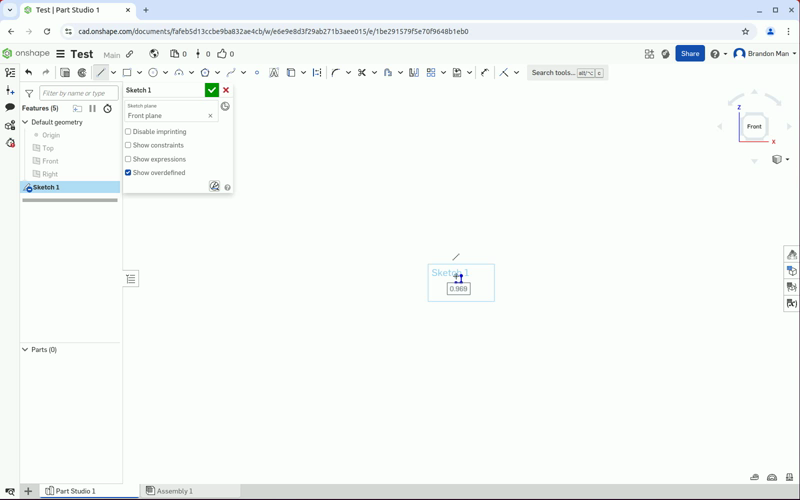
key(esc)
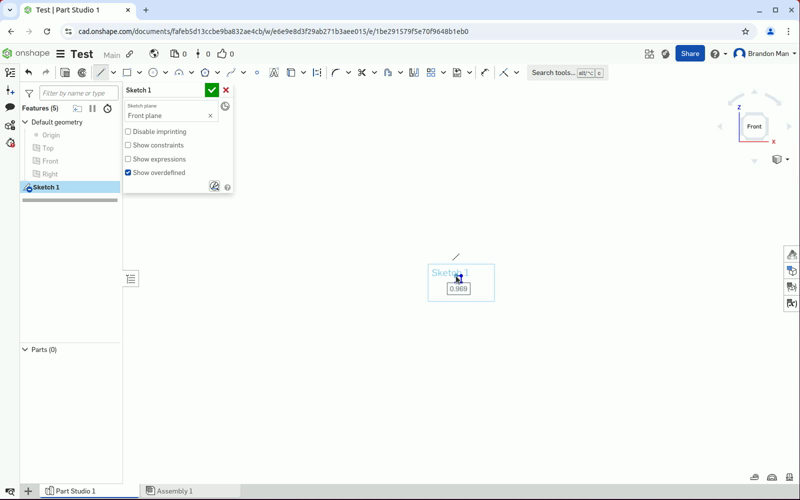
key(a)
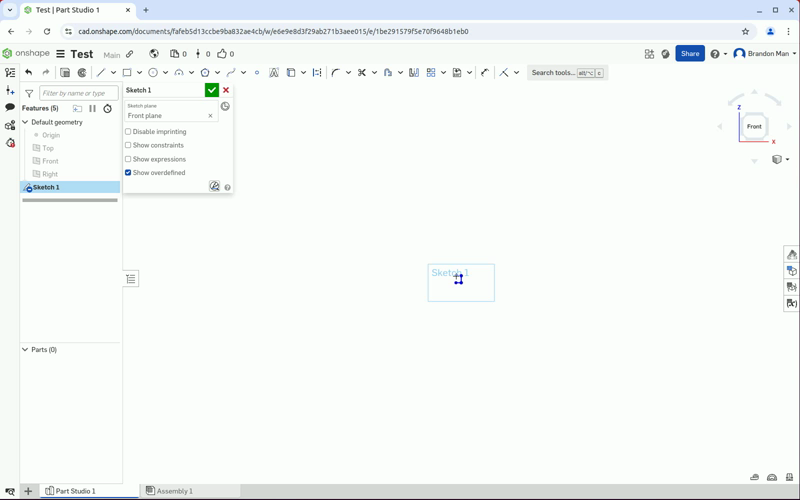
mouse_move(456, 275)
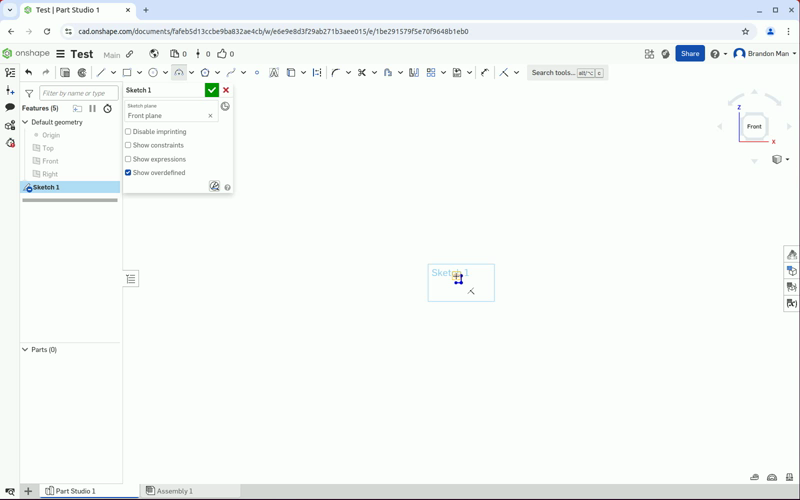
click(456, 275)
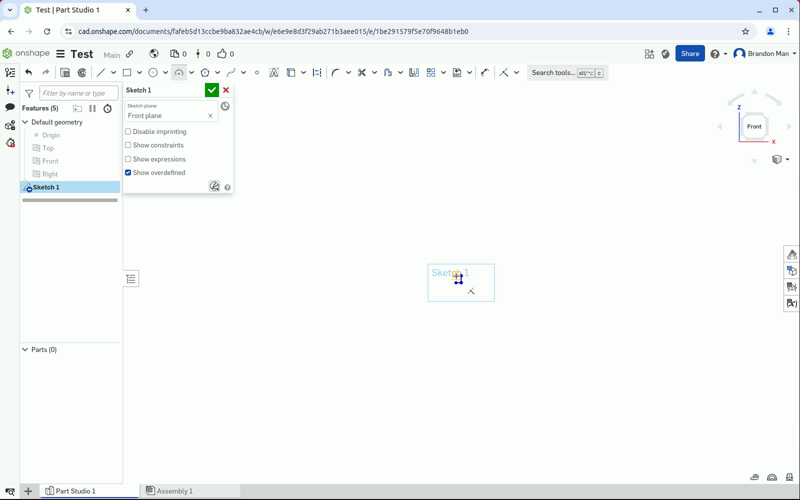
mouse_move(456, 282)
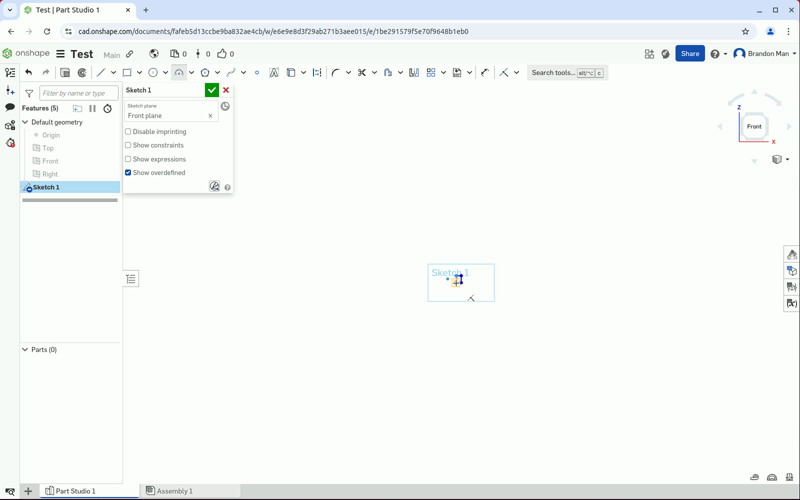
scroll(6)
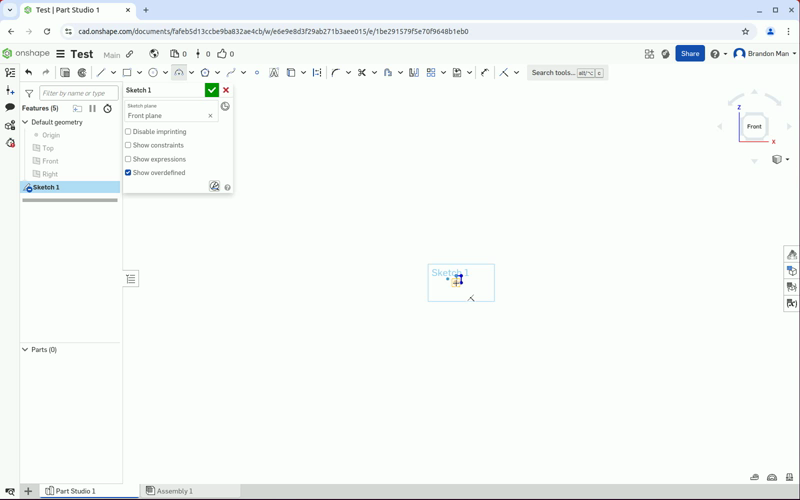
scroll(6)
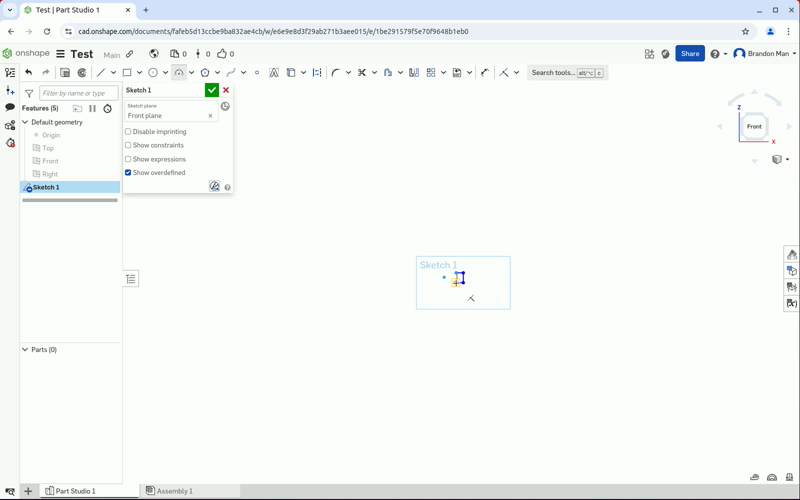
scroll(6)
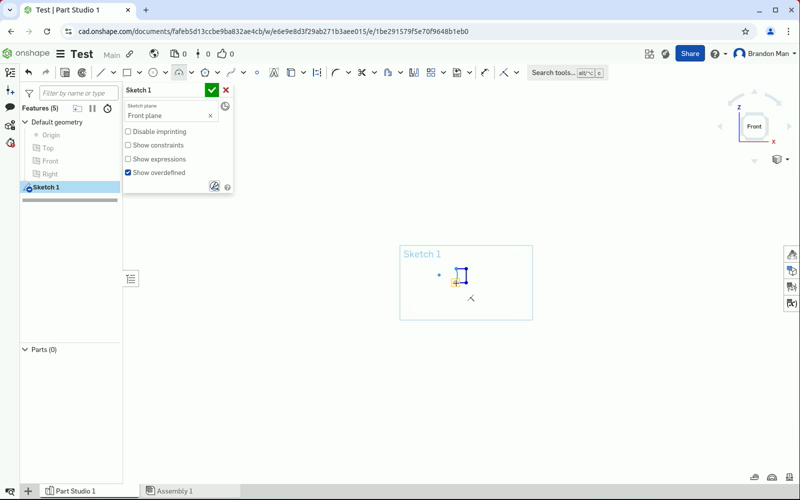
scroll(6)
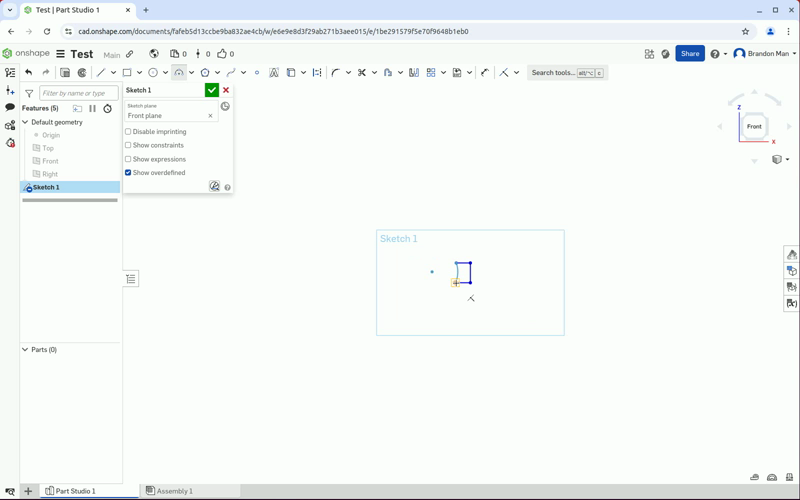
scroll(6)
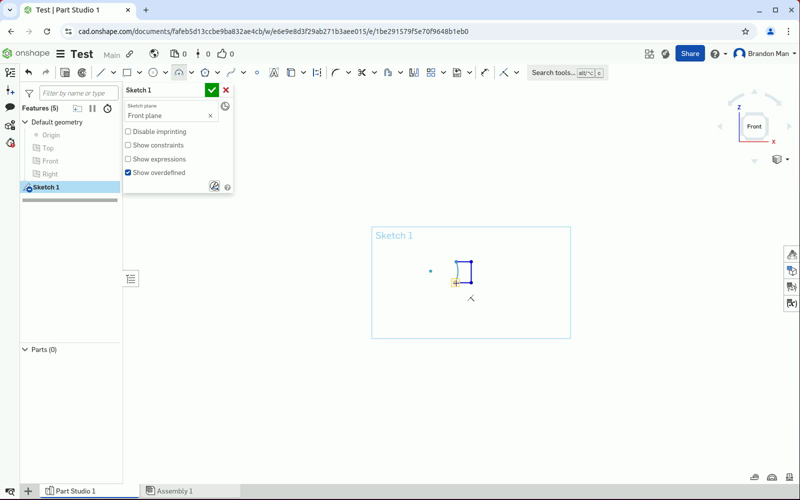
scroll(6)
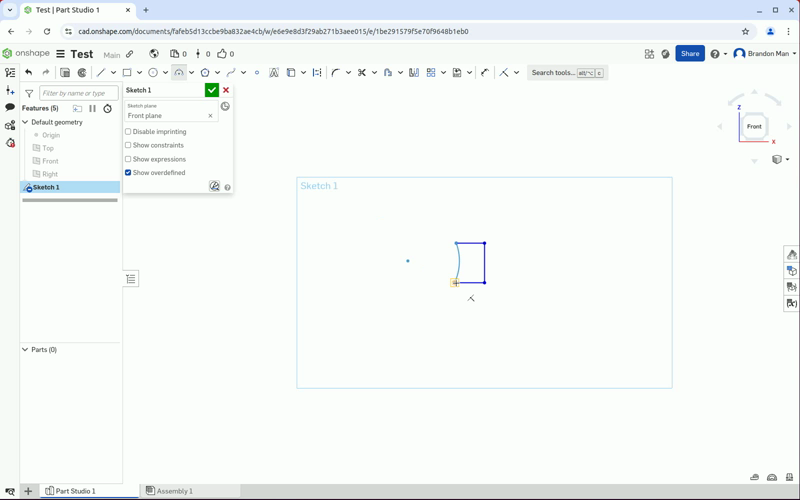
scroll(6)
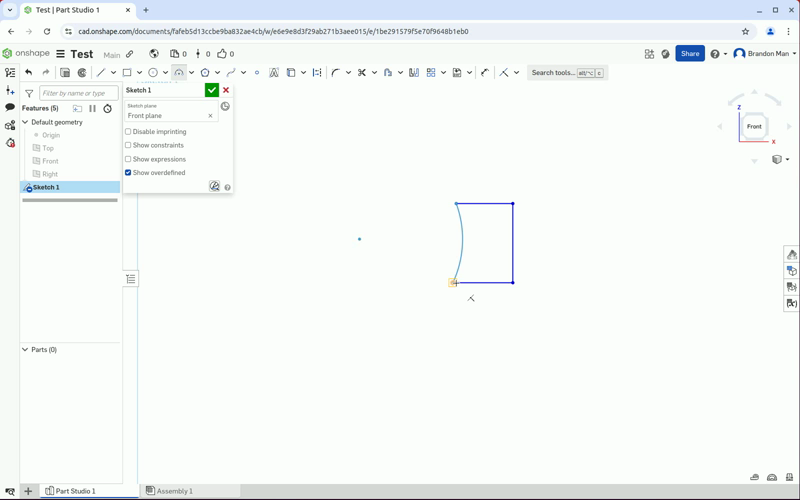
click(456, 282)
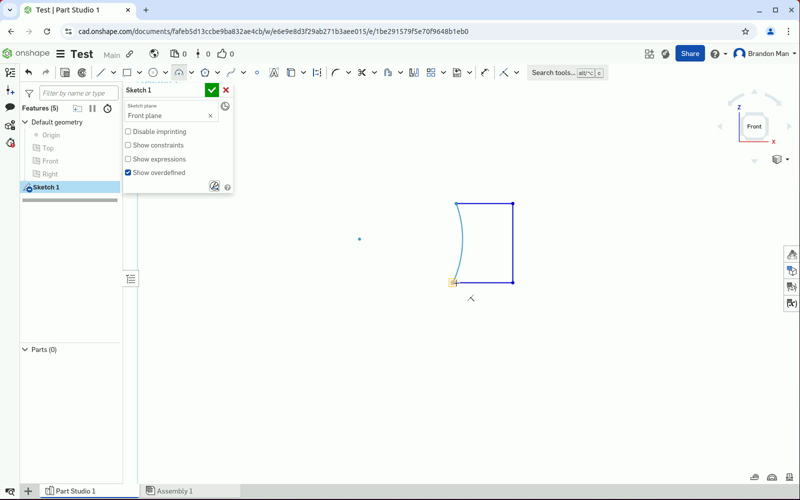
scroll(-6)
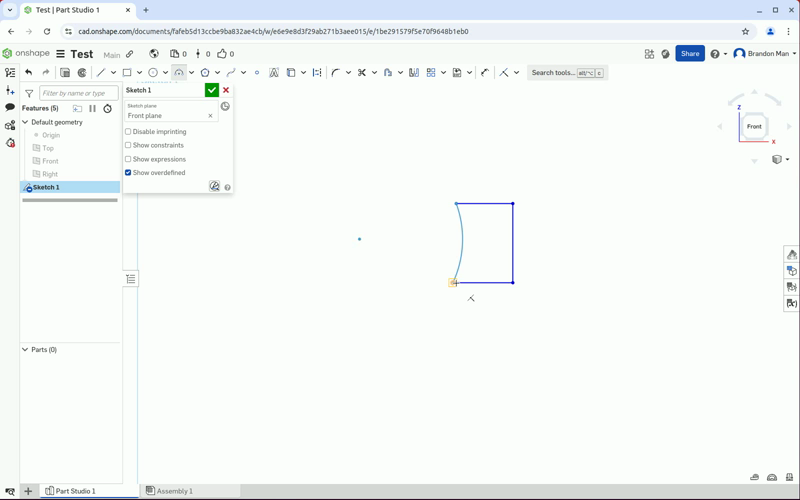
scroll(-6)
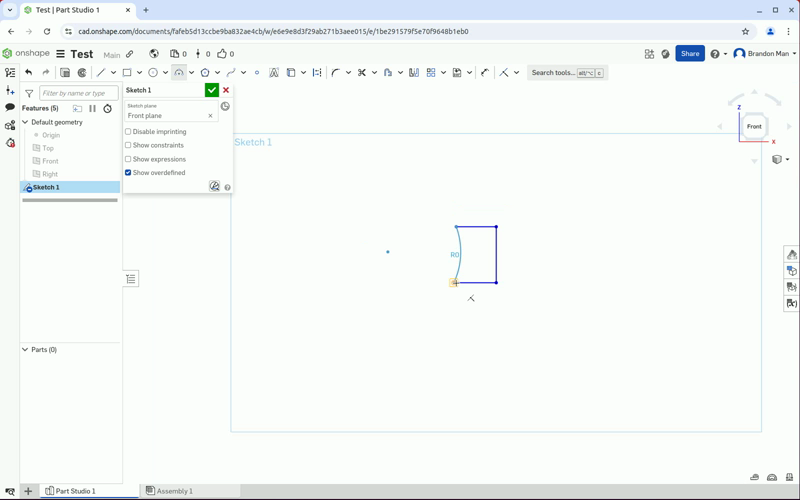
scroll(-6)
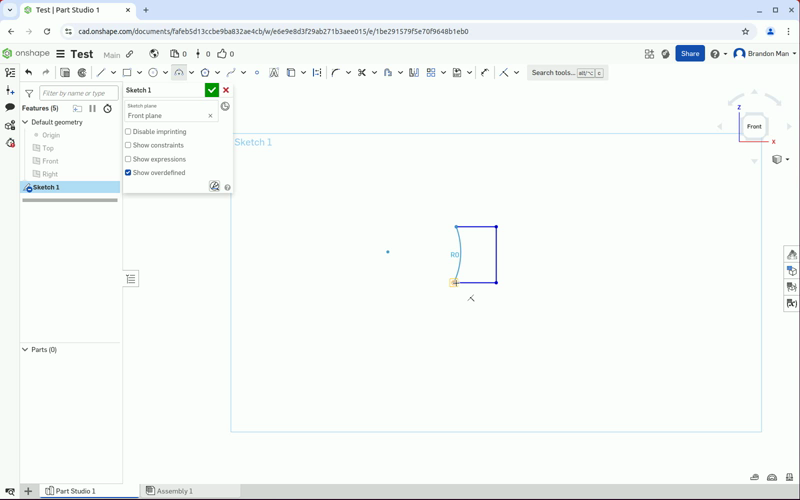
scroll(-6)
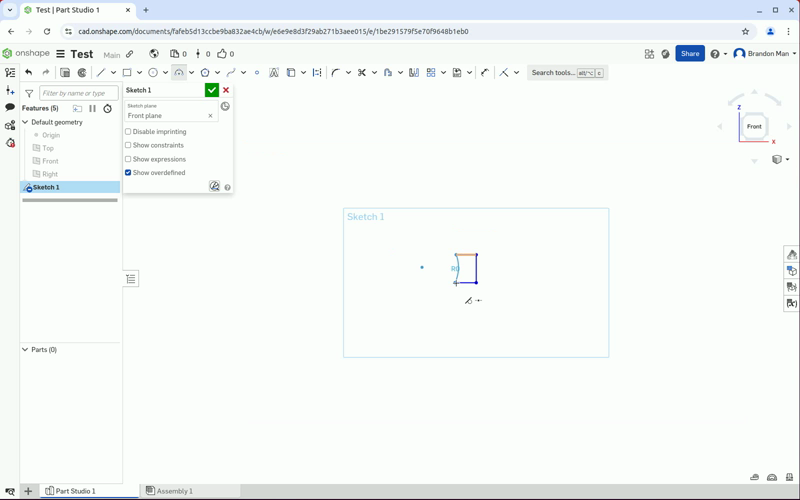
scroll(-6)
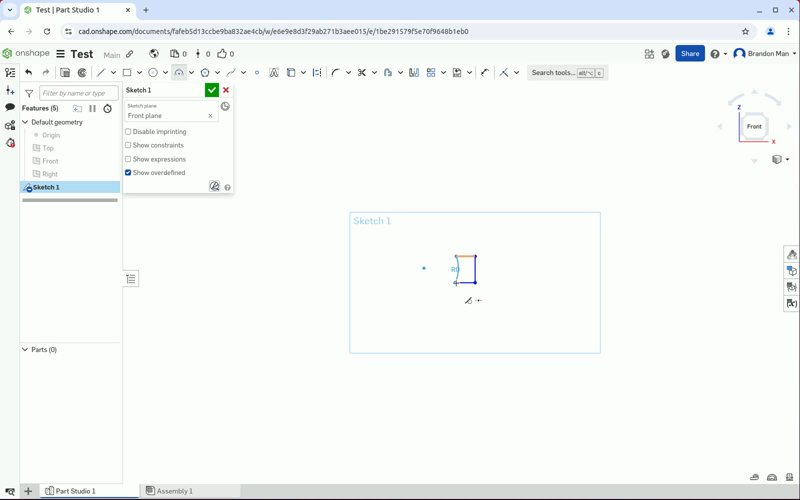
scroll(-6)
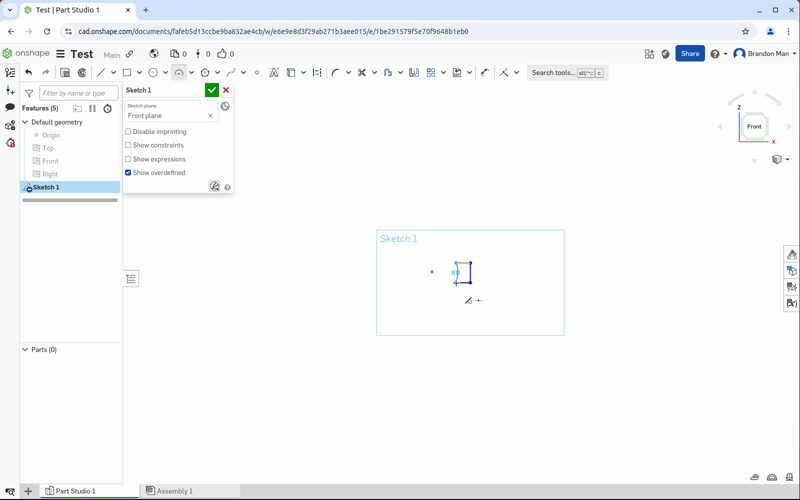
scroll(-6)
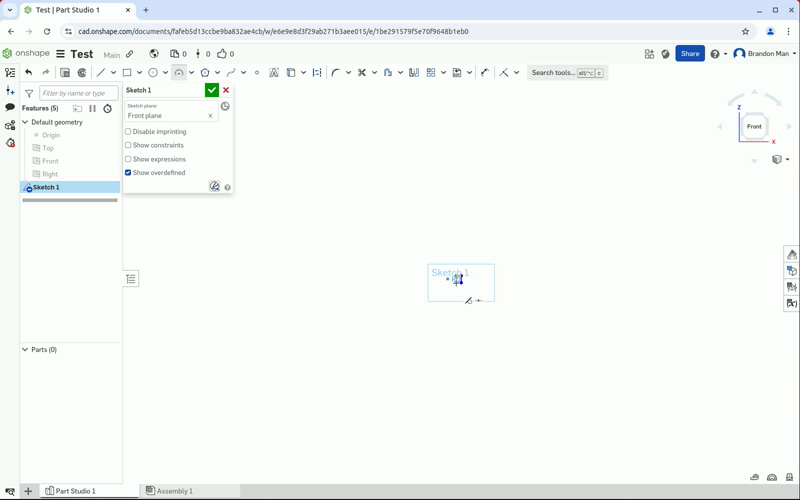
key_down(shift)
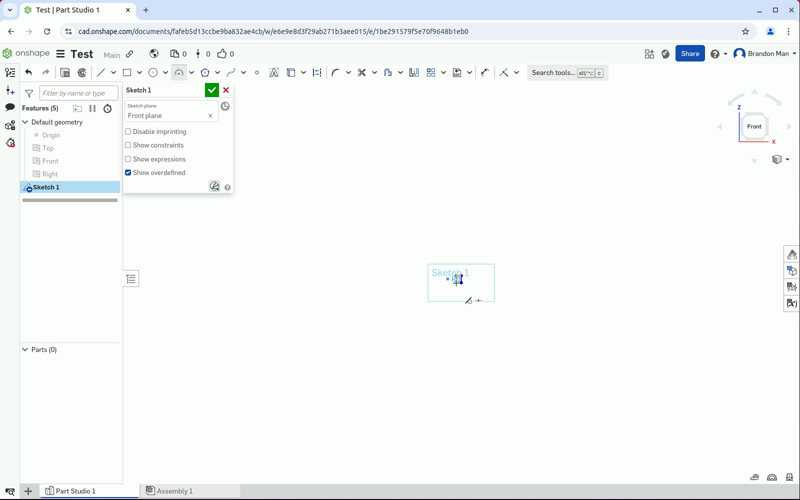
mouse_move(467, 279)
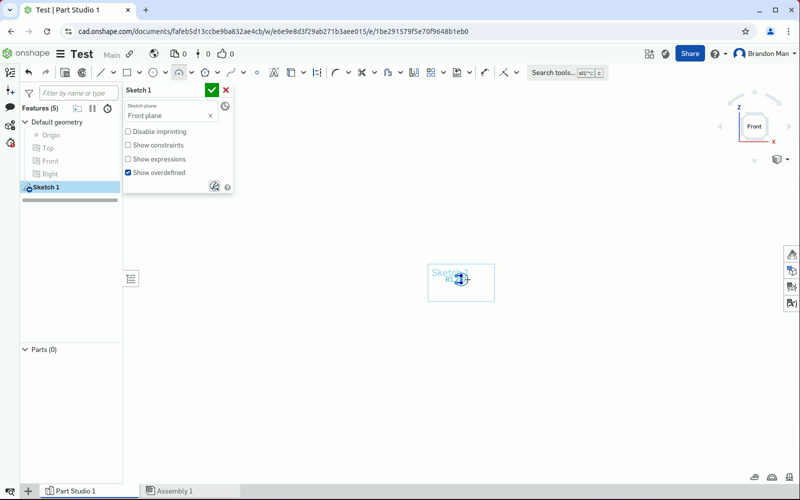
scroll(6)
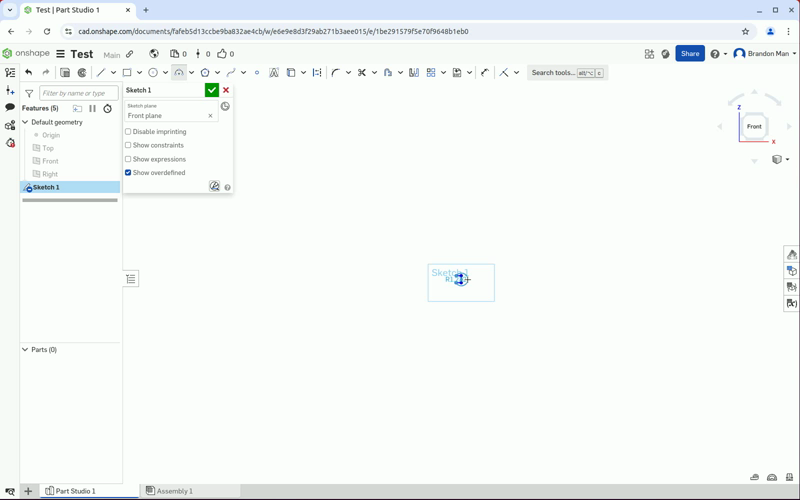
scroll(6)
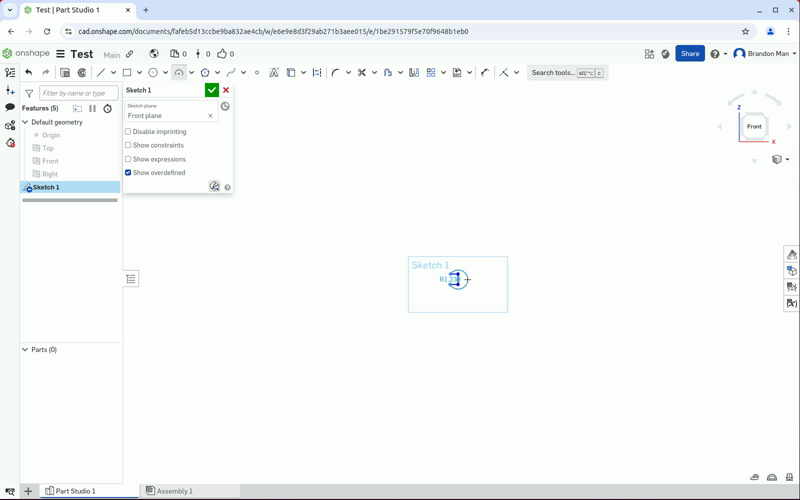
scroll(6)
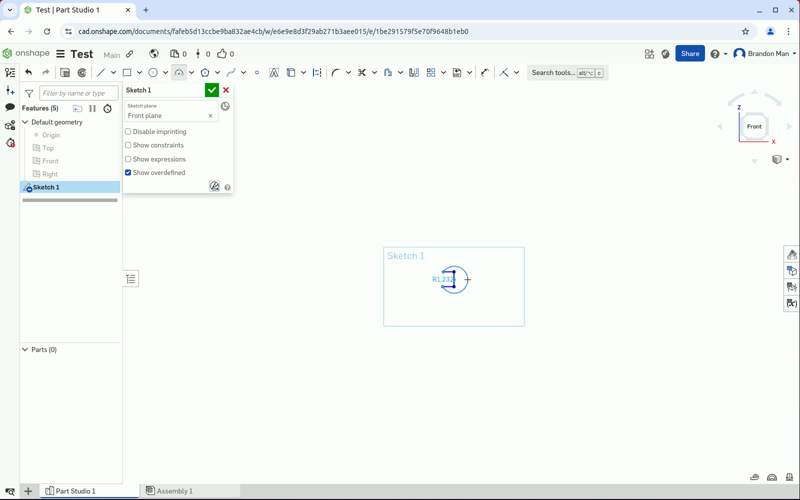
scroll(6)
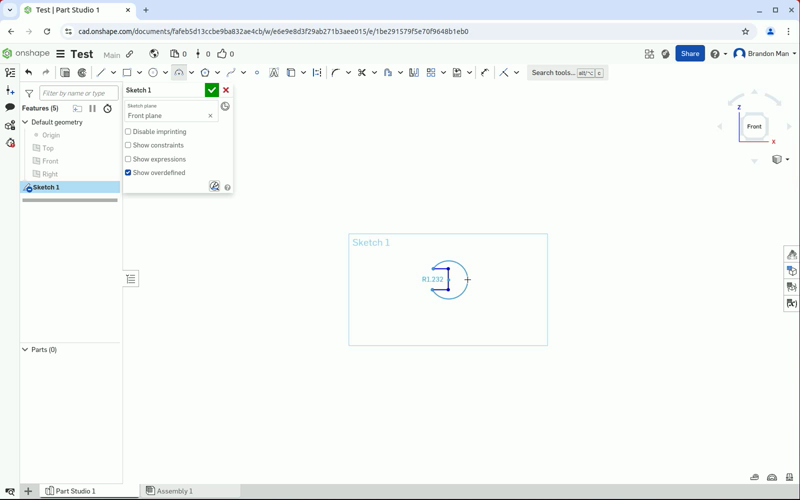
scroll(6)
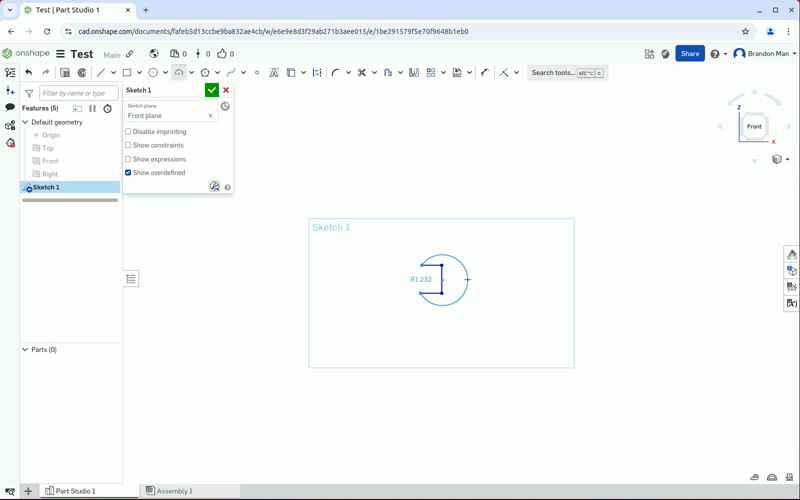
scroll(6)
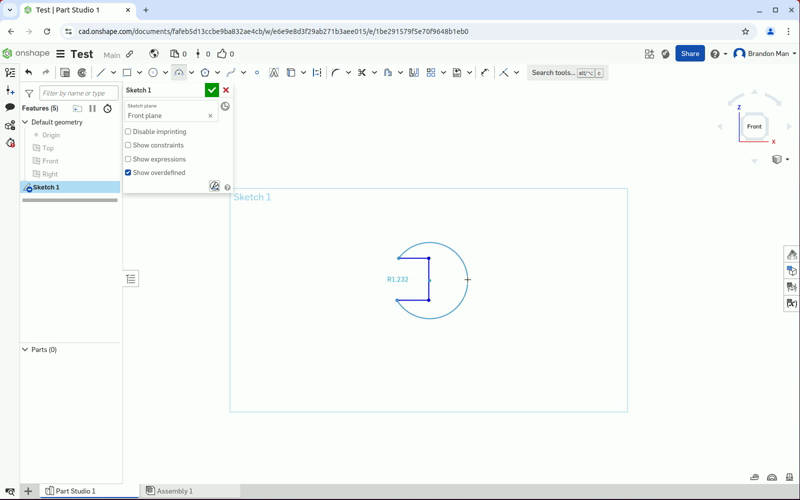
scroll(6)
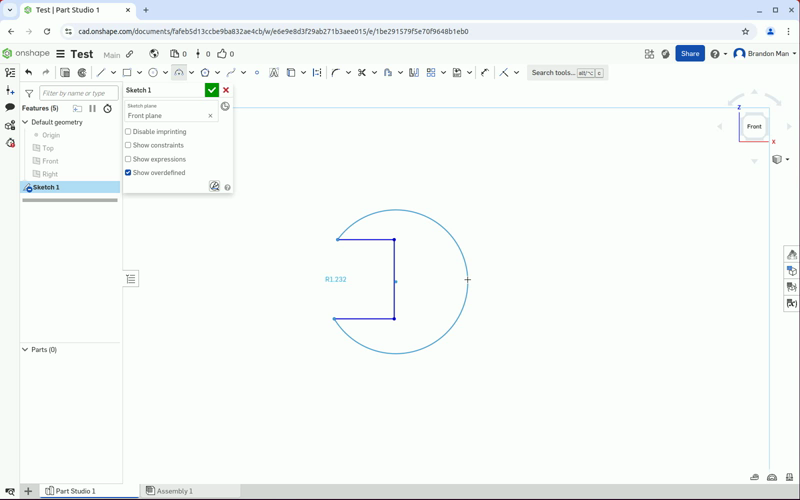
click(467, 279)
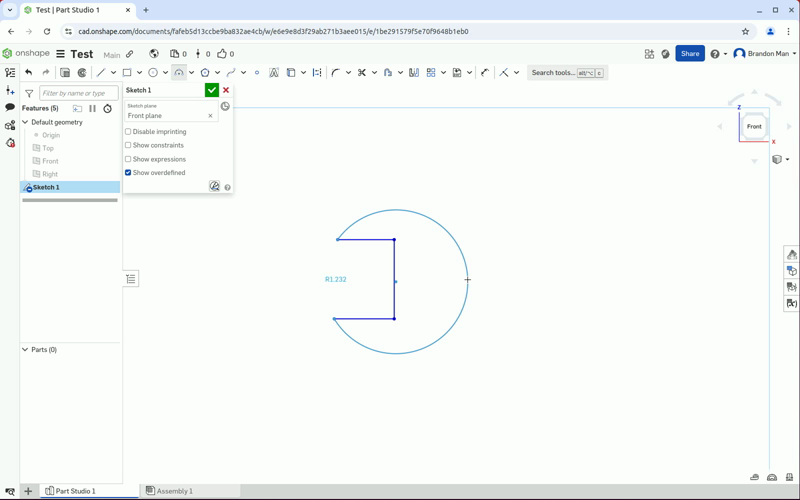
scroll(-6)
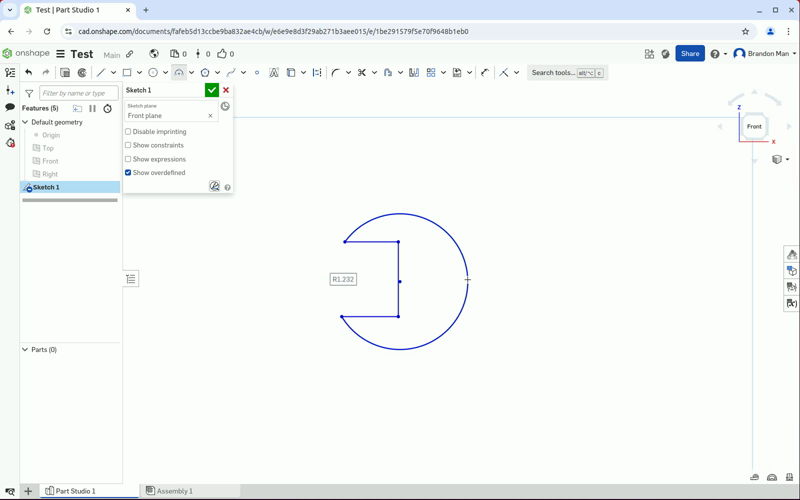
scroll(-6)
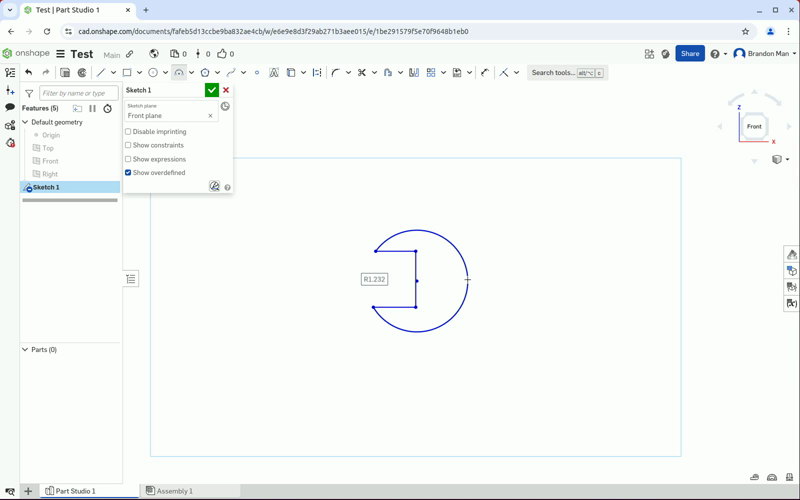
scroll(-6)
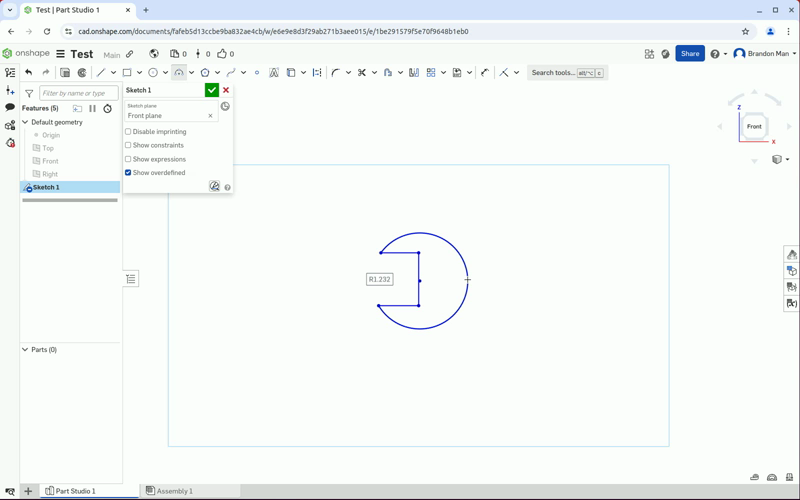
scroll(-6)
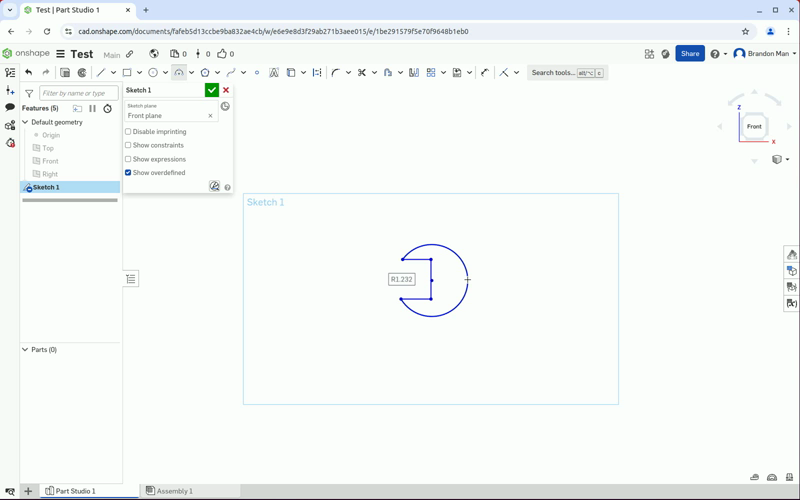
scroll(-6)
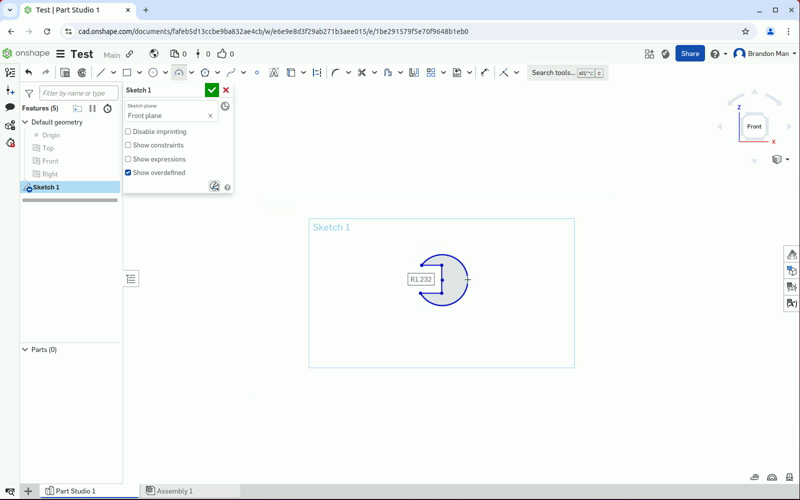
scroll(-6)
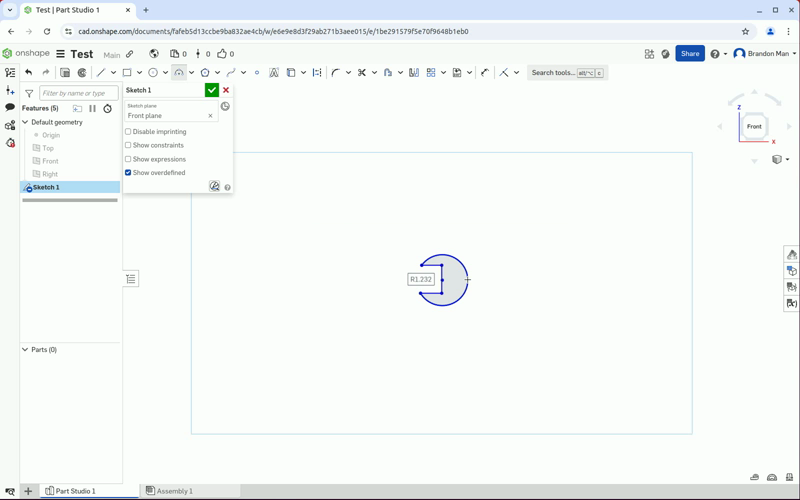
scroll(-6)
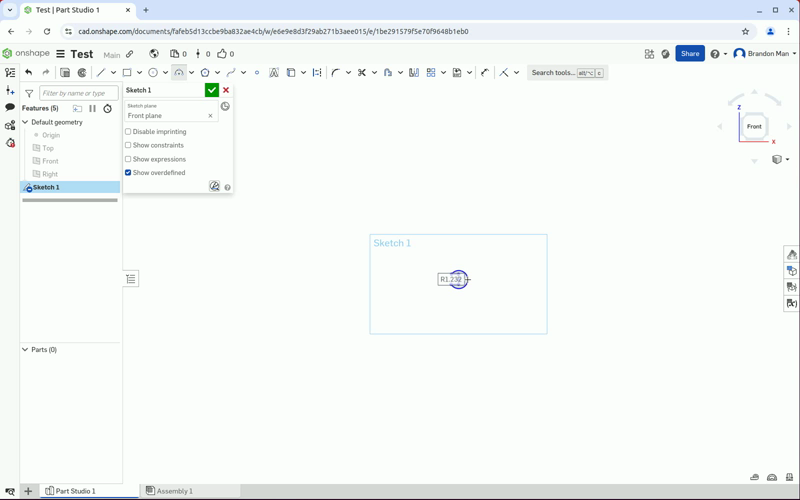
key_up(shift)
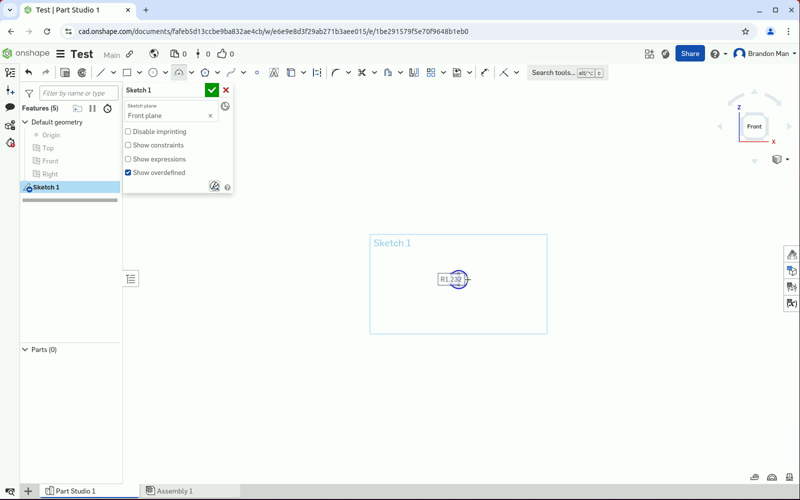
key(esc)
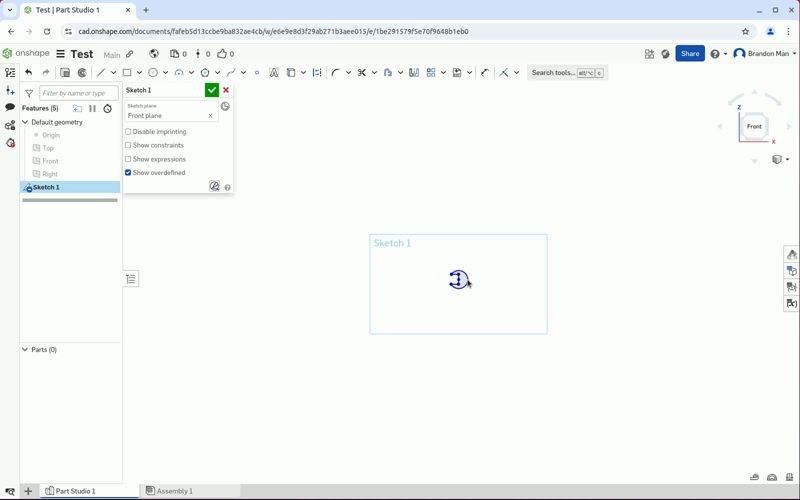
mouse_move(461, 284)
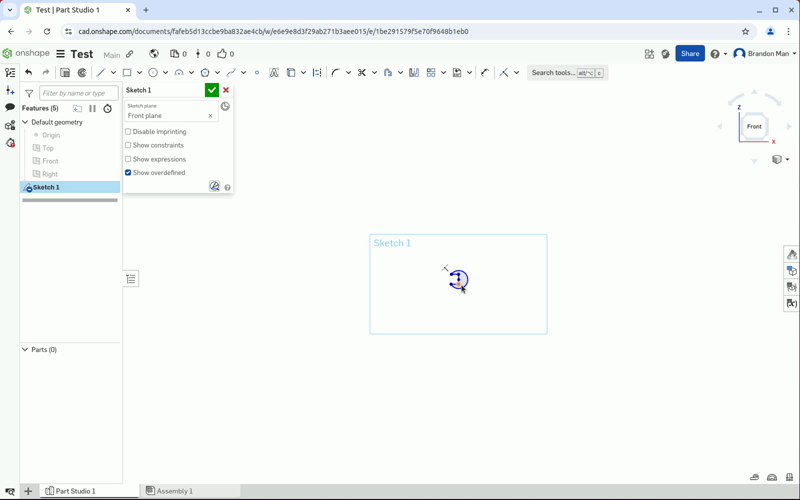
scroll(6)
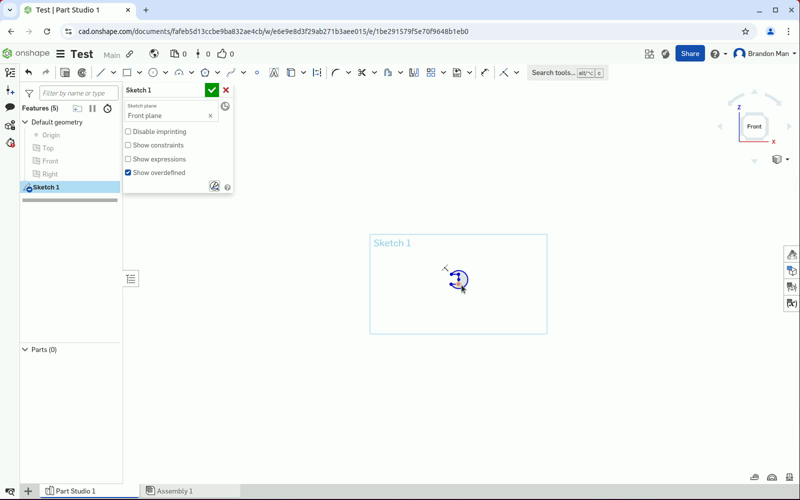
scroll(6)
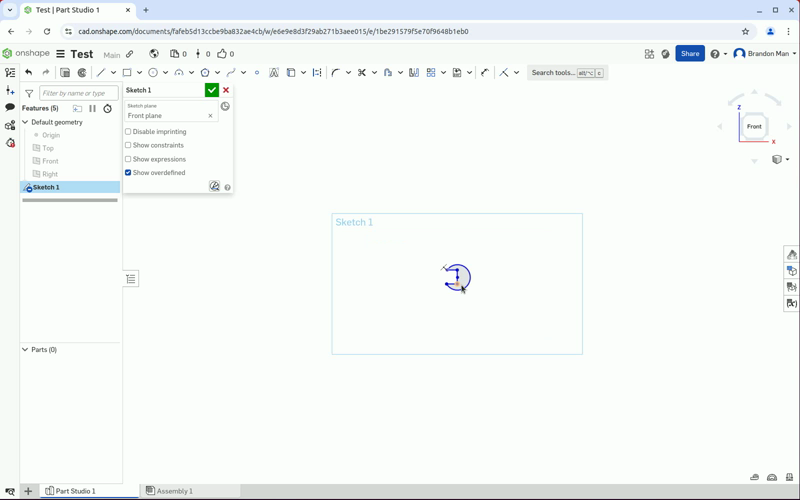
scroll(6)
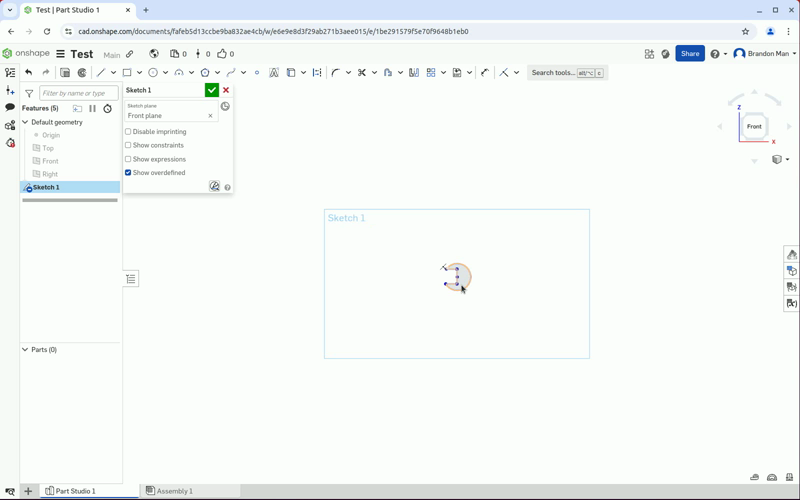
scroll(6)
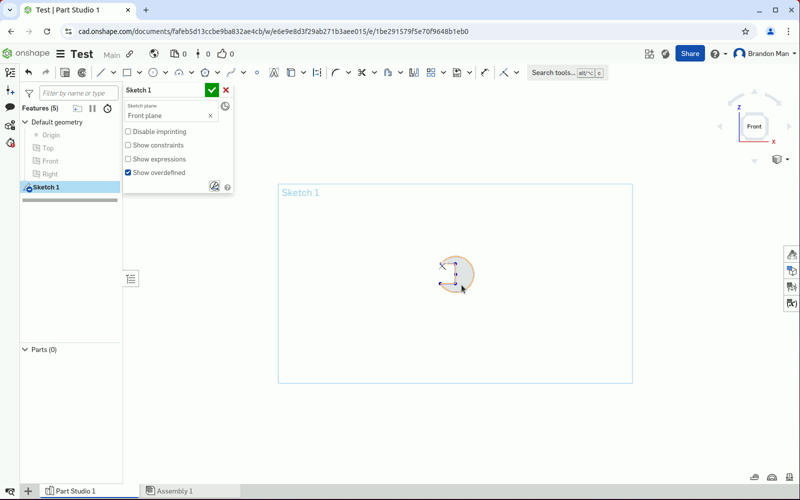
scroll(6)
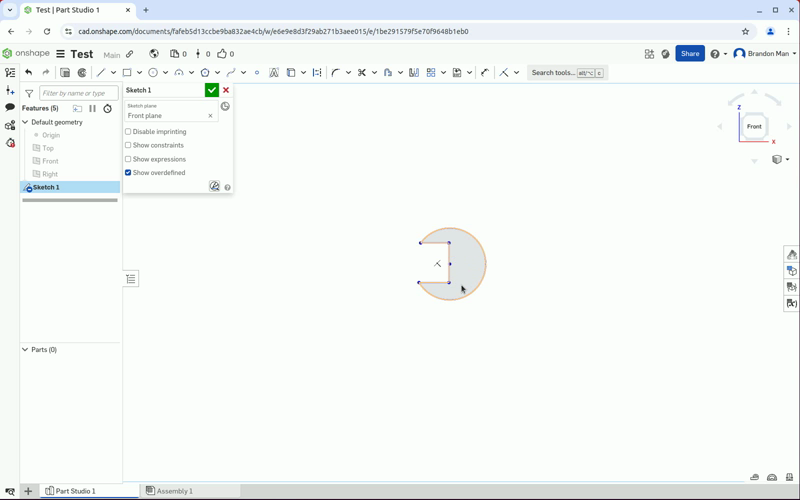
scroll(6)
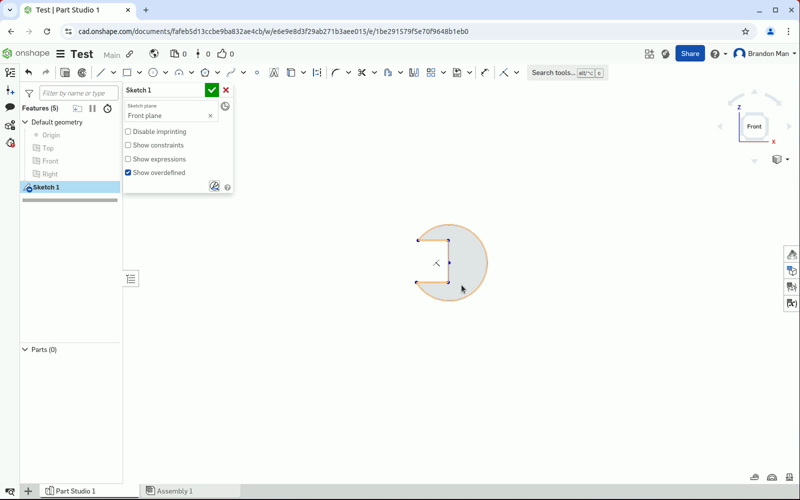
scroll(6)
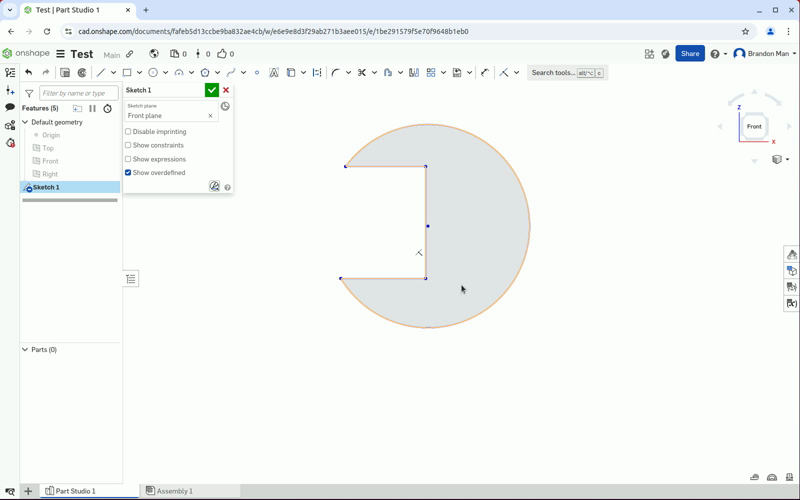
click(461, 284)
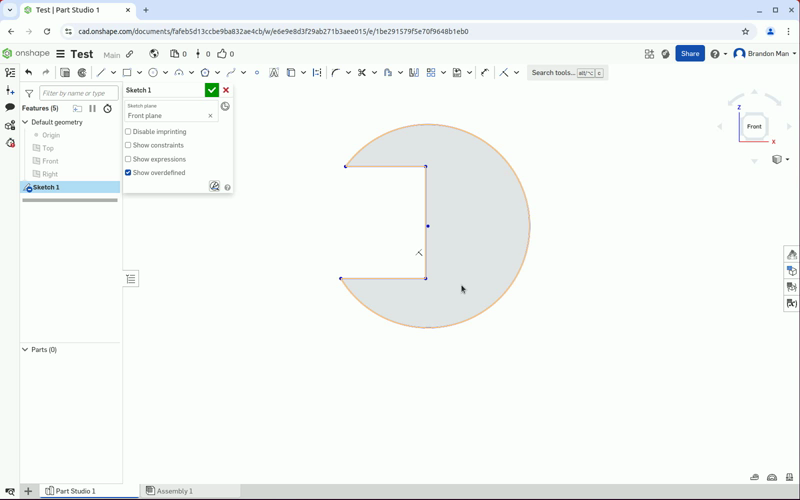
scroll(-6)
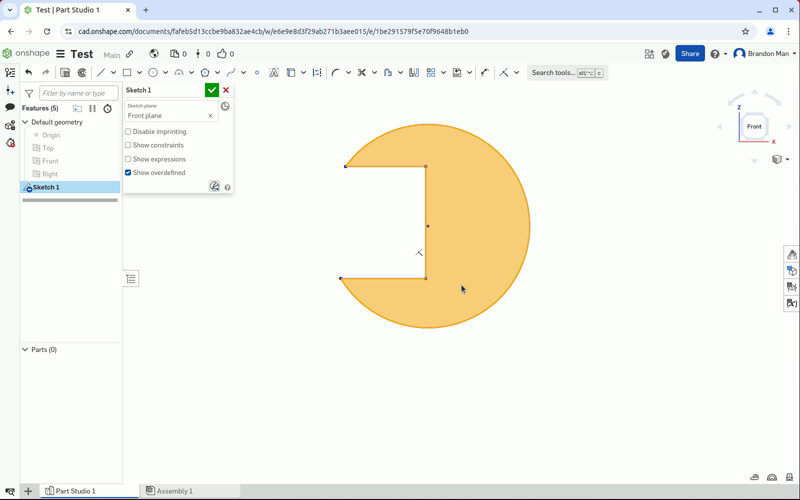
scroll(-6)
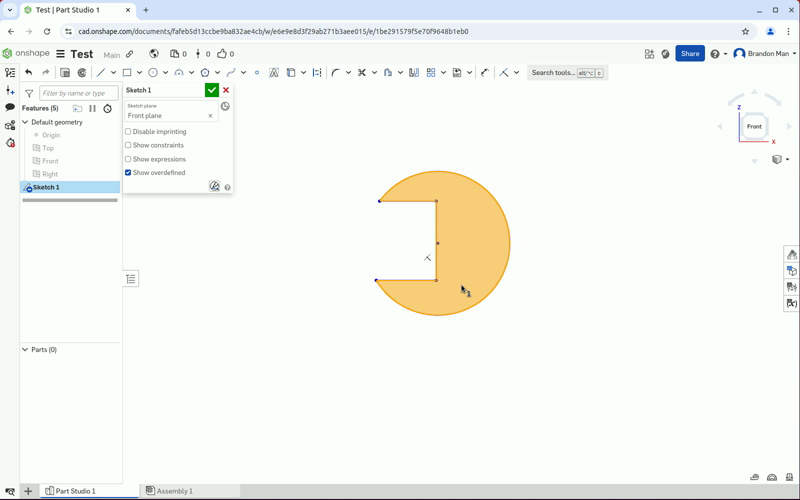
scroll(-6)
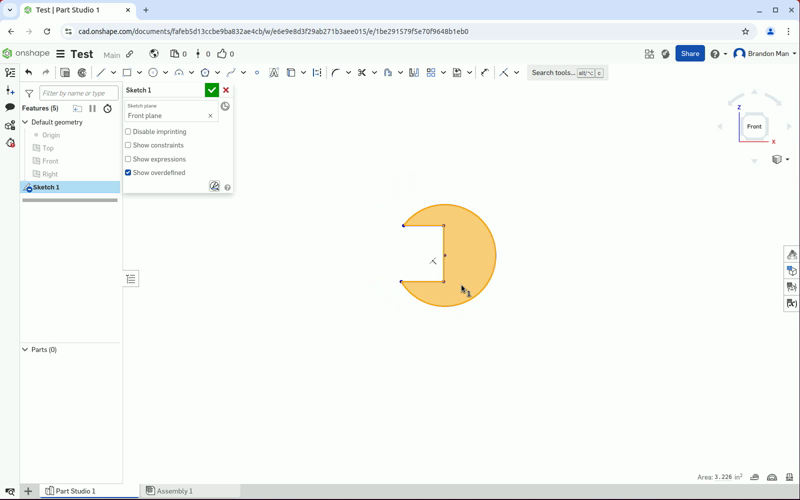
scroll(-6)
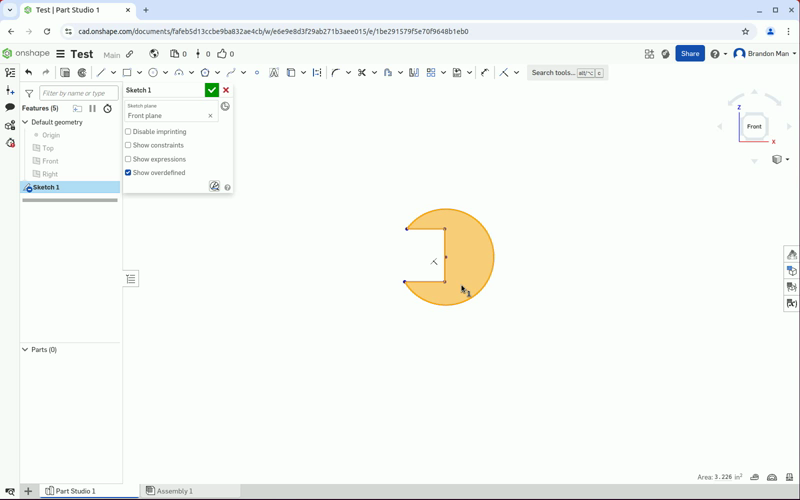
scroll(-6)
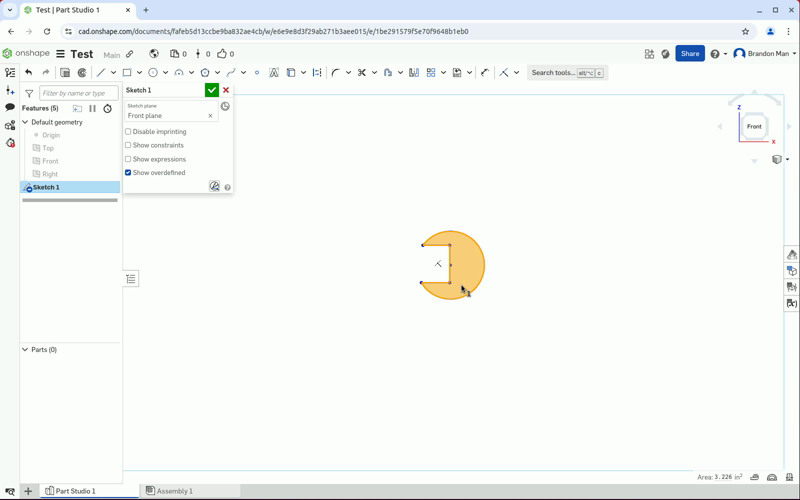
scroll(-6)
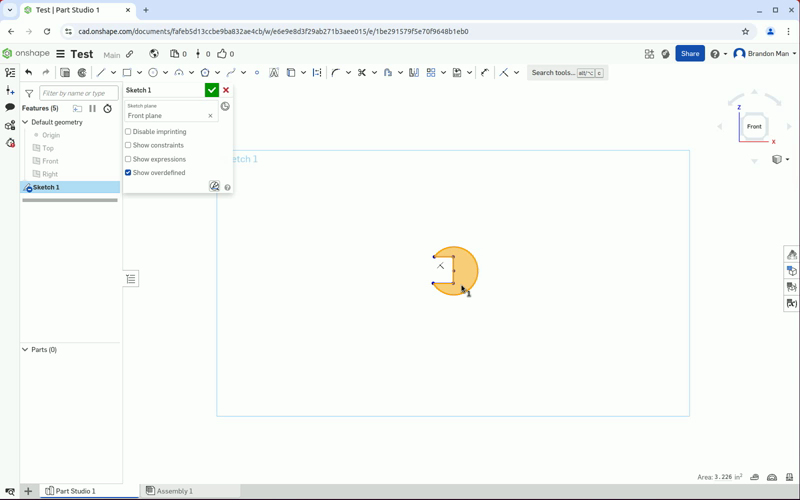
scroll(-6)
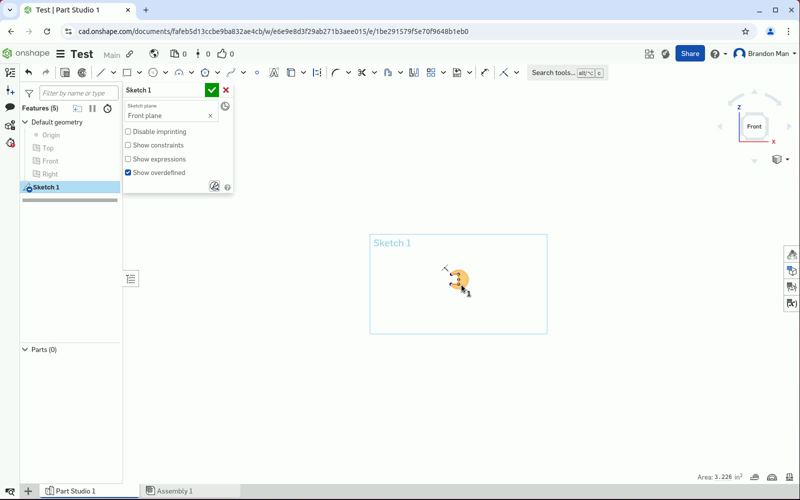
mouse_move(73, 352)
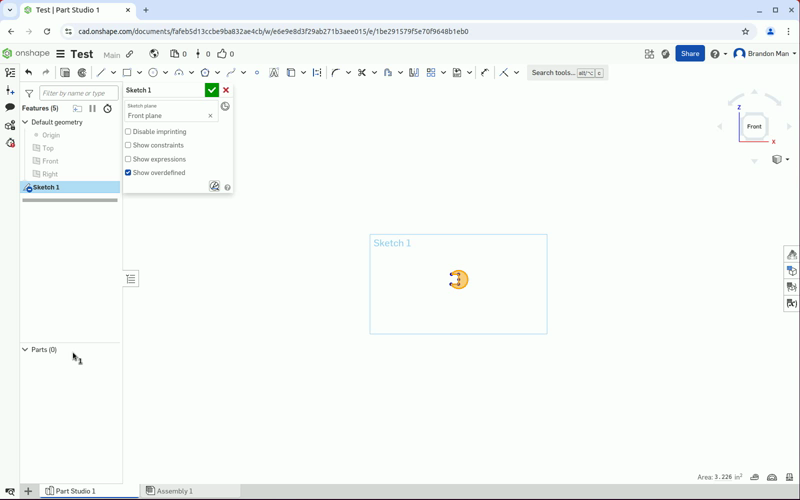
key(shift+y)
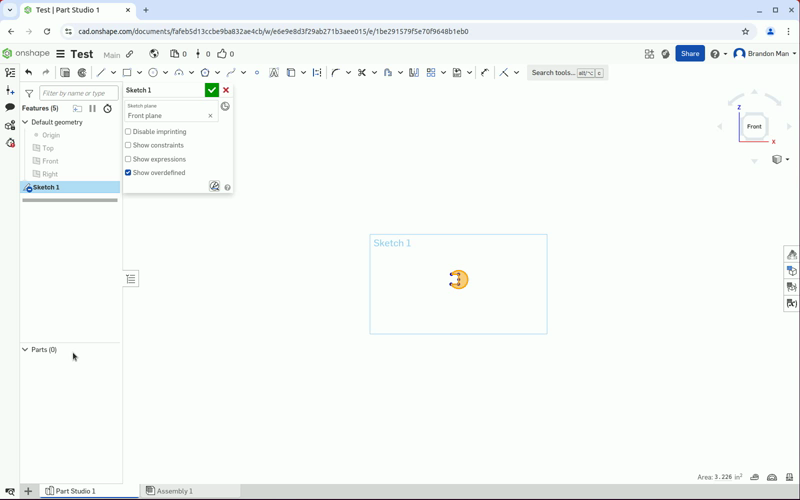
key(shift+e)
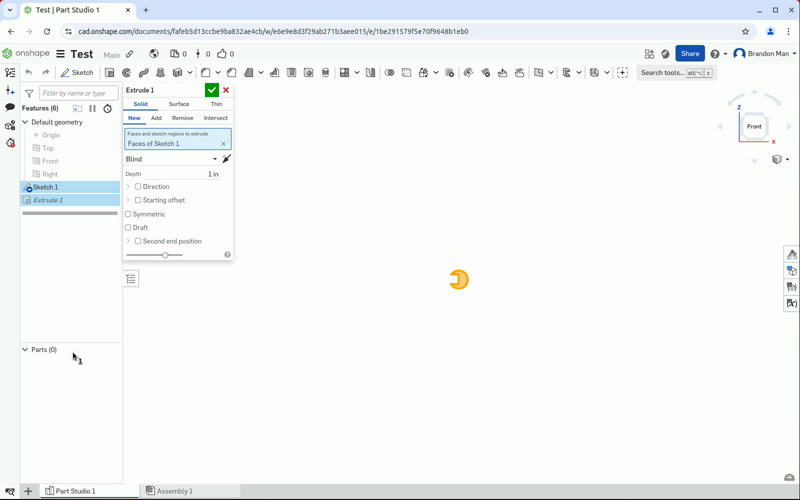
mouse_move(143, 106)
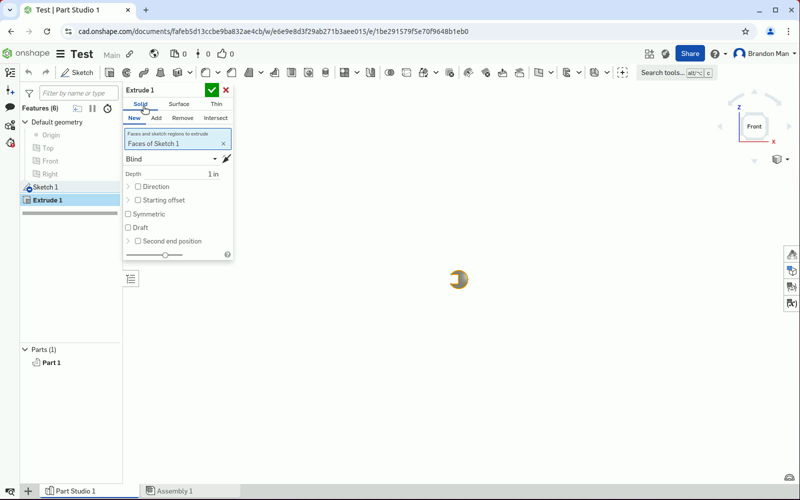
click(143, 106)
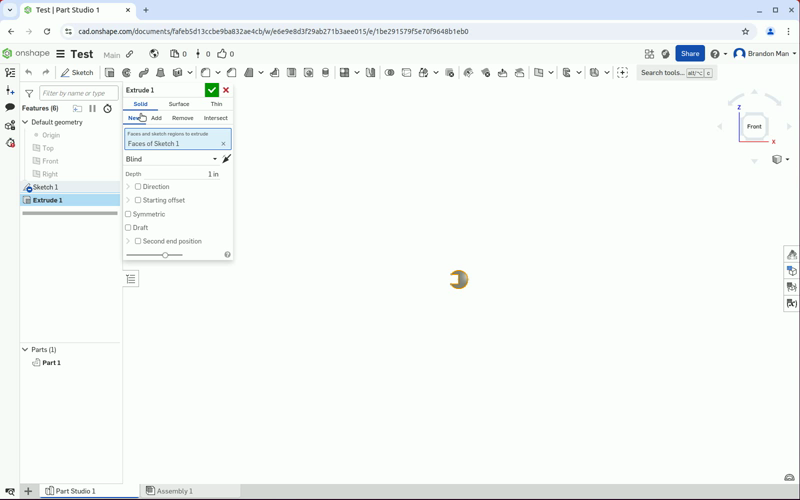
mouse_move(137, 120)
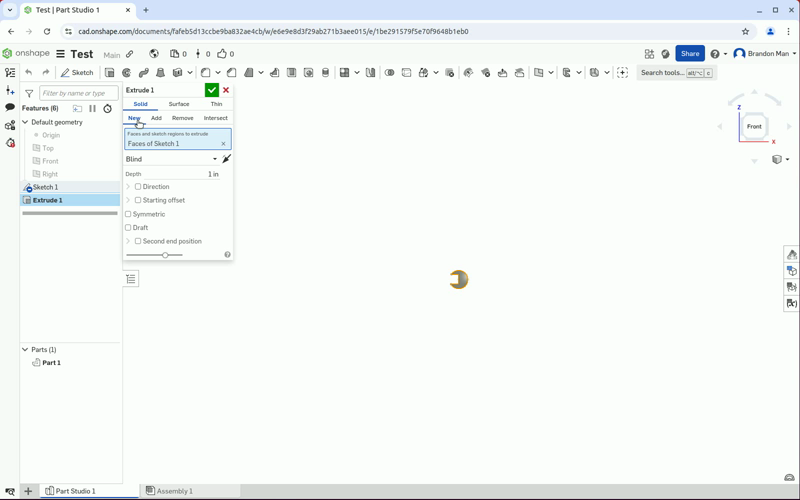
click(137, 120)
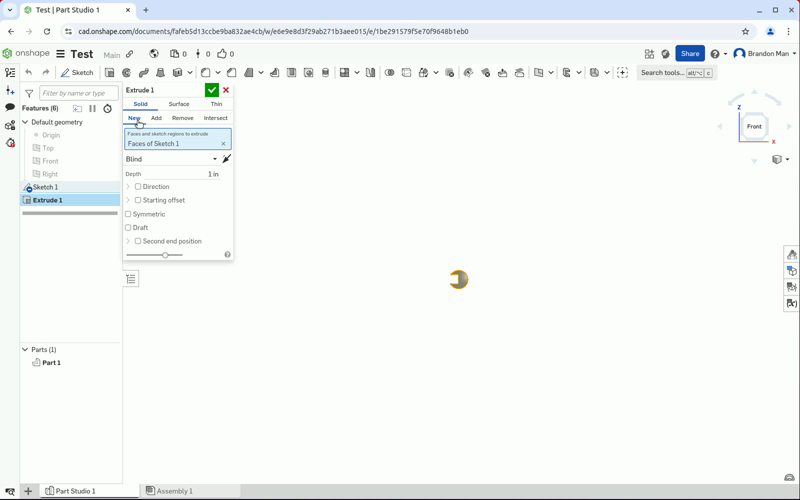
key(tab, 4)
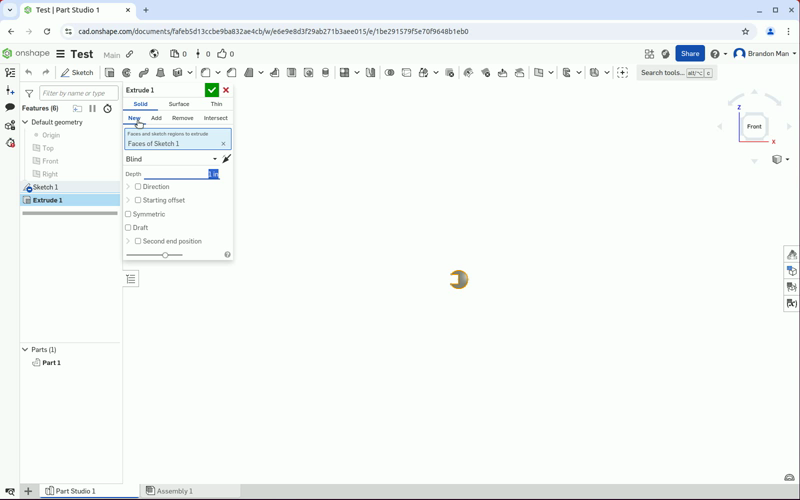
text(2.407)
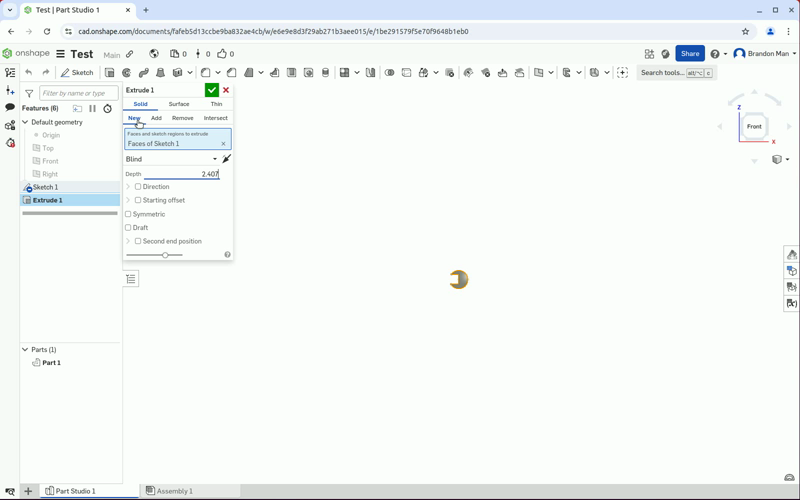
key(enter)
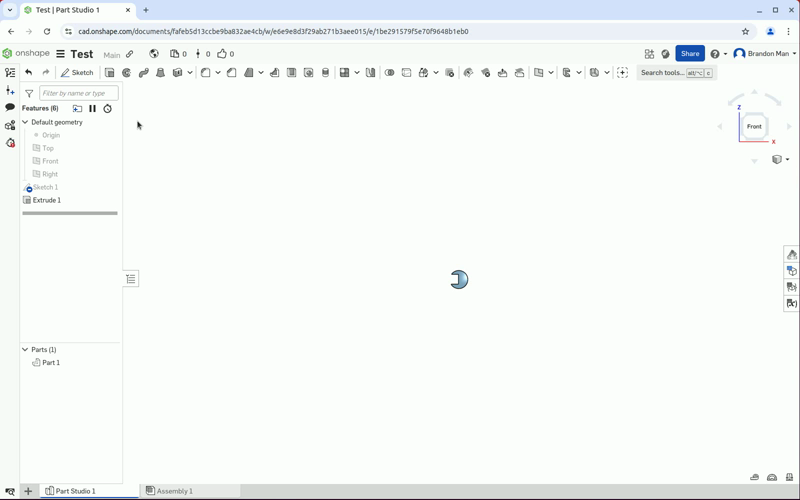
key(shift+h)
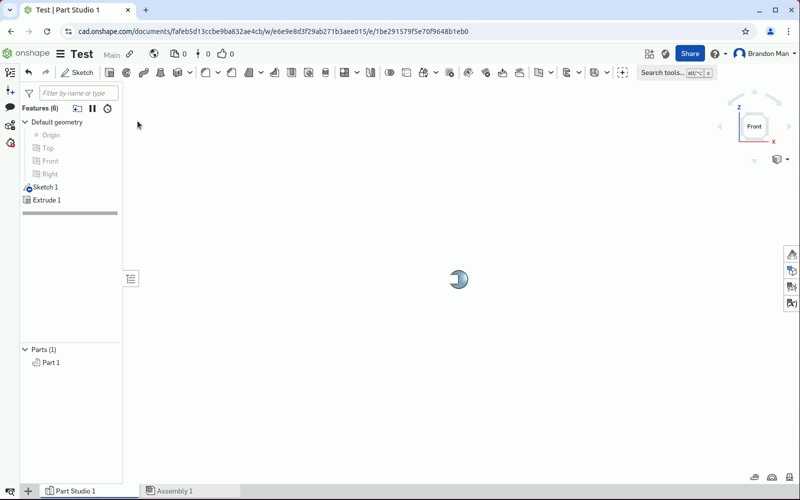
key(shift+h)
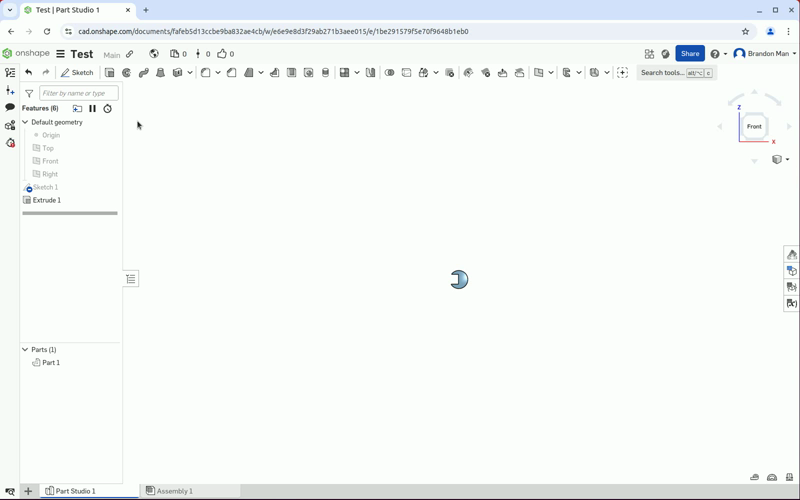
mouse_move(73, 189)
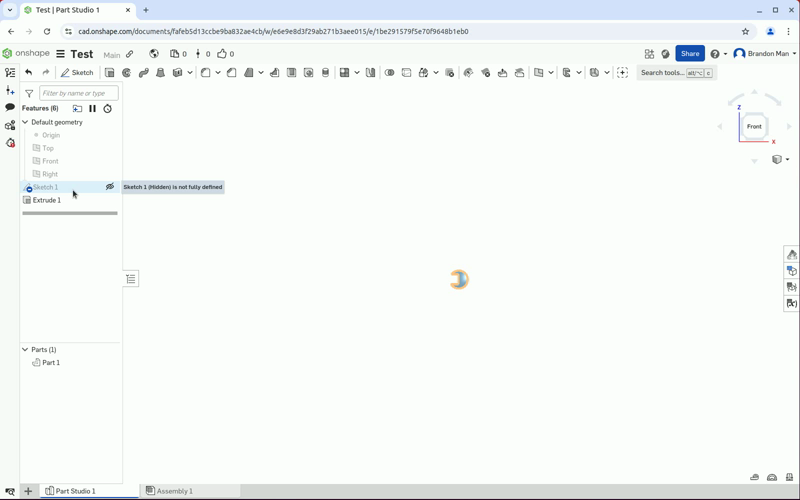
click(73, 189)
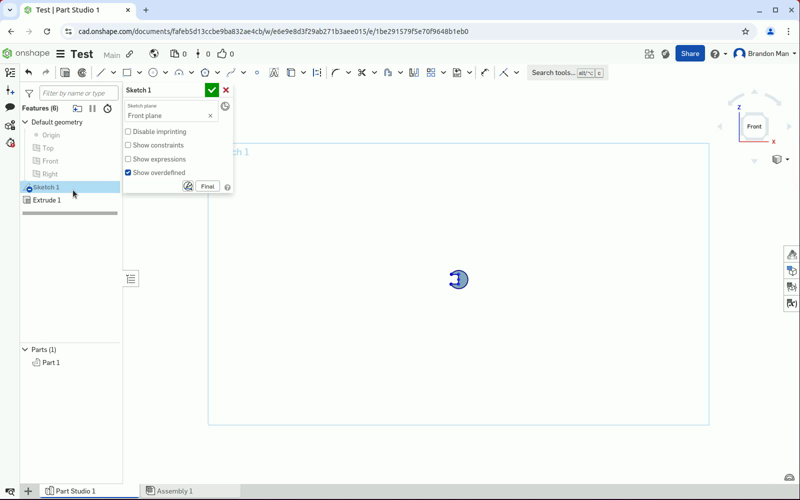
mouse_move(229, 92)
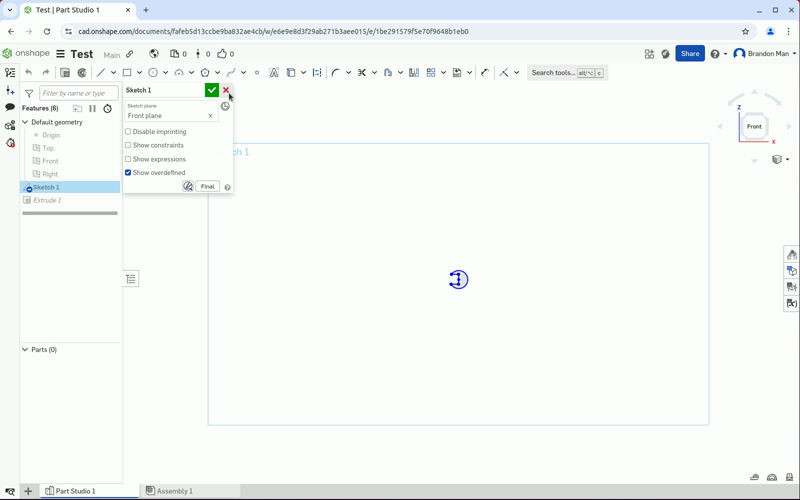
click(229, 92)
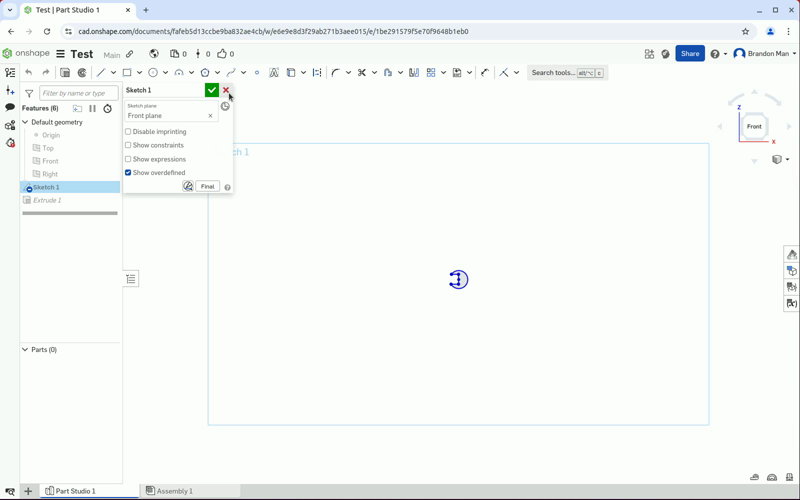
key(shift+s)
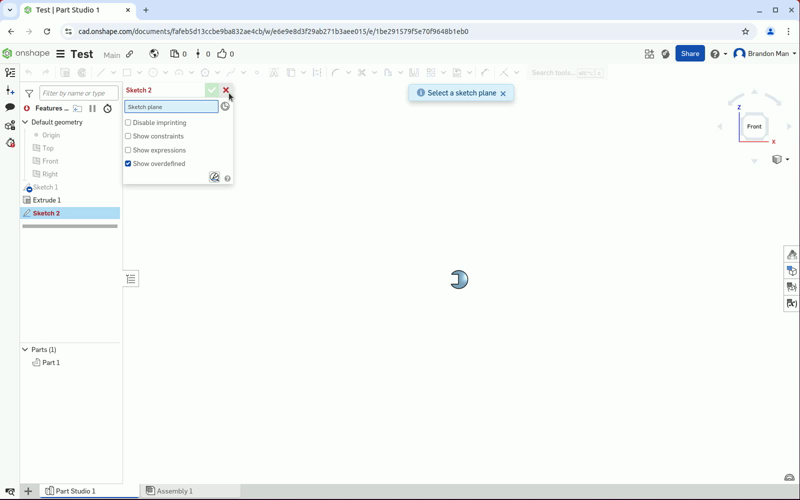
mouse_move(73, 163)
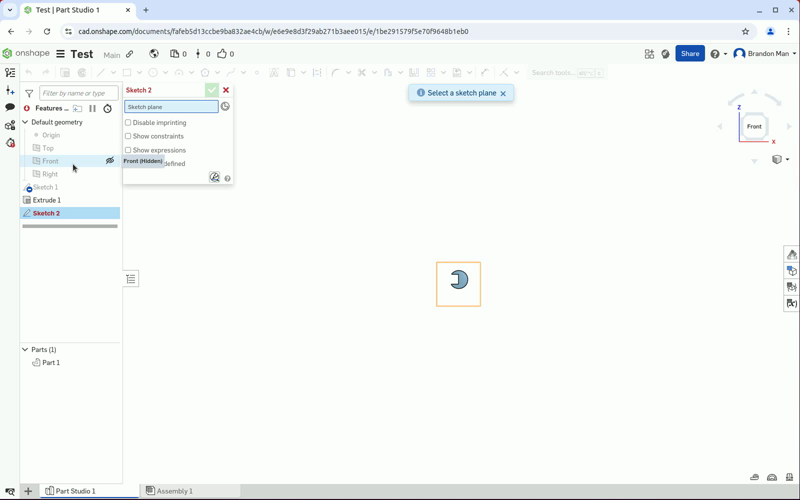
click(73, 163)
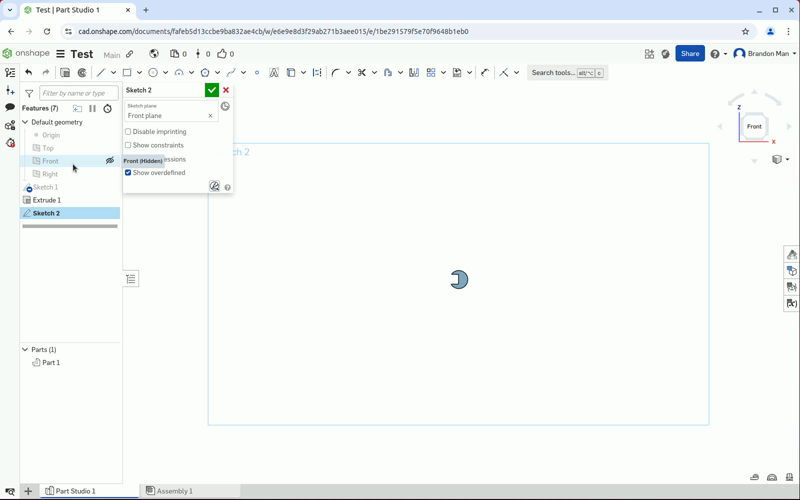
mouse_move(73, 352)
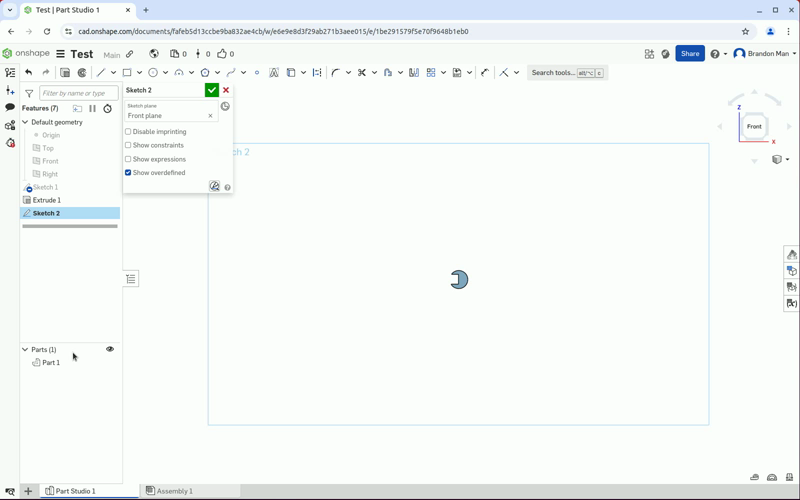
key(y)
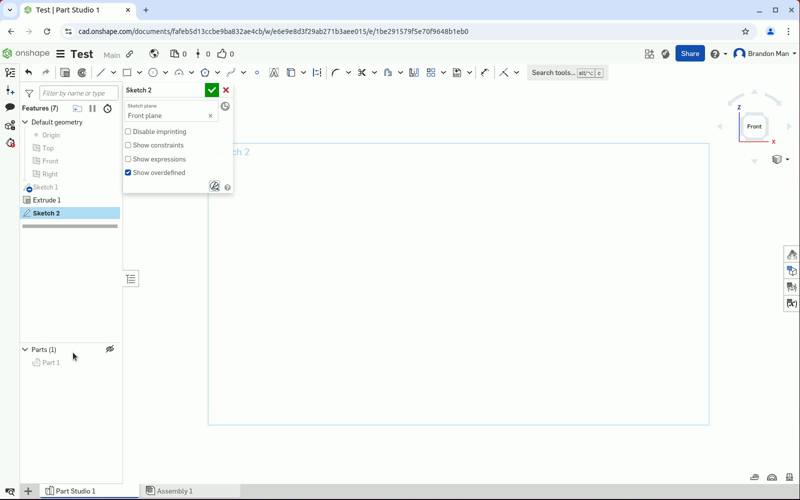
key(l)
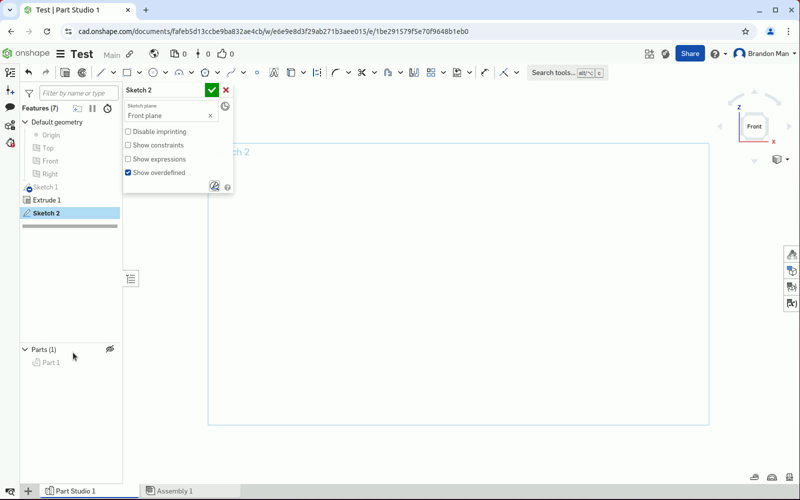
key_down(shift)
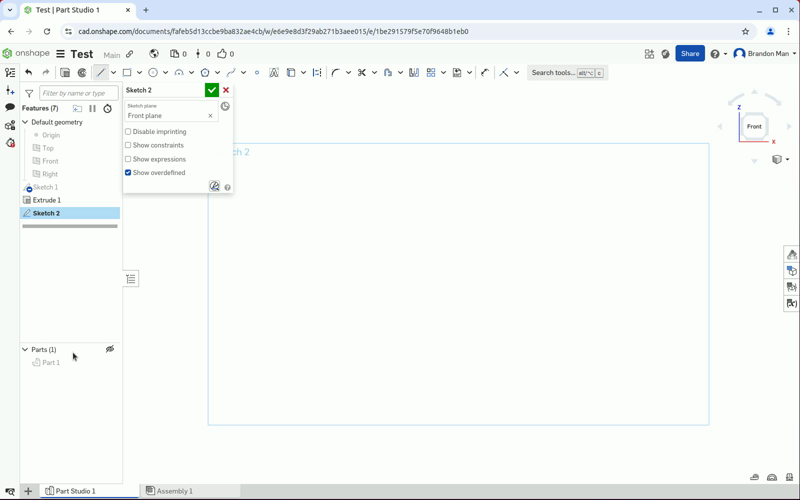
mouse_move(353, 282)
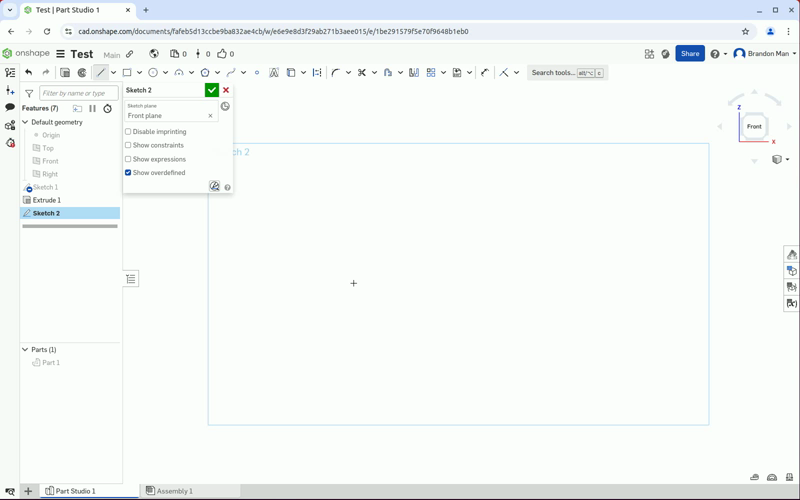
click(353, 282)
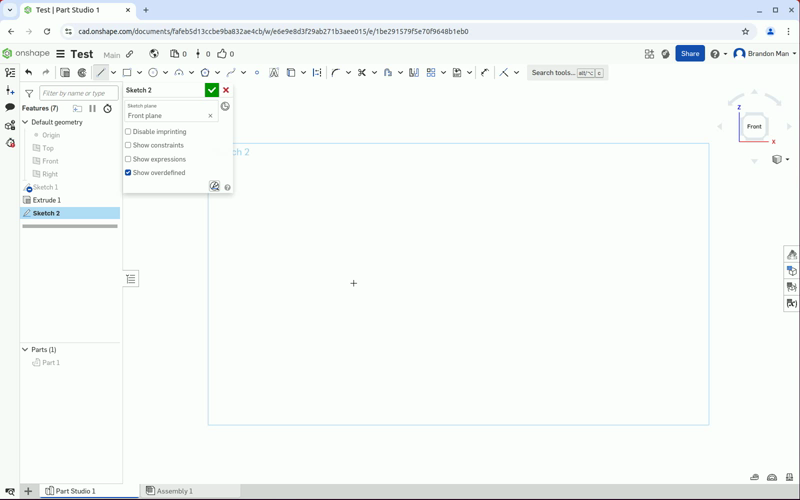
key_up(shift)
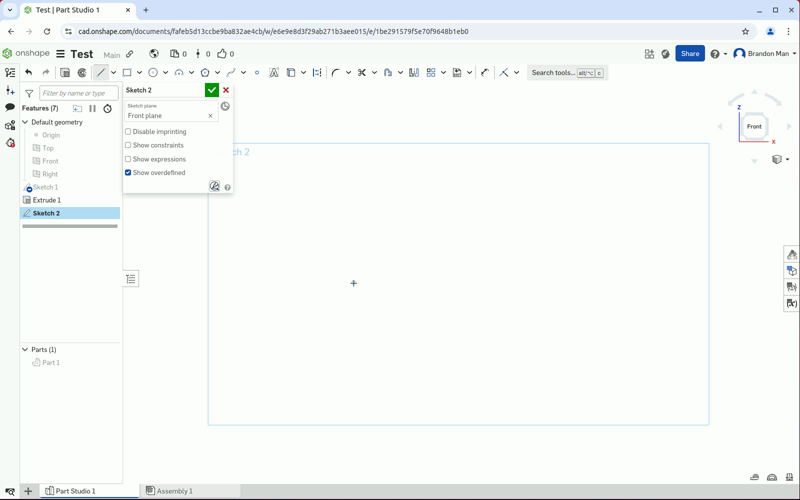
key_down(shift)
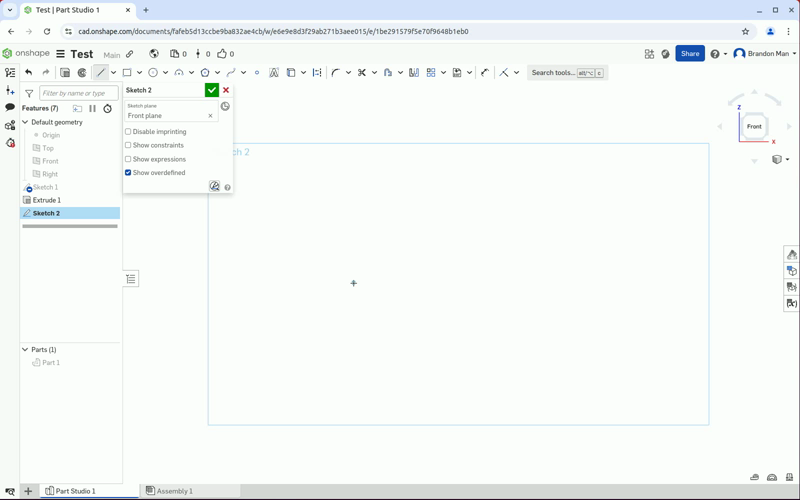
mouse_move(383, 282)
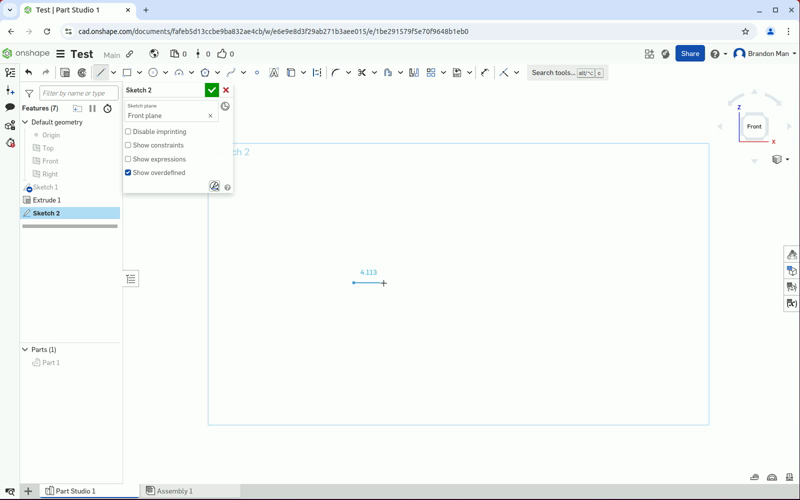
mouse_move(359, 282)
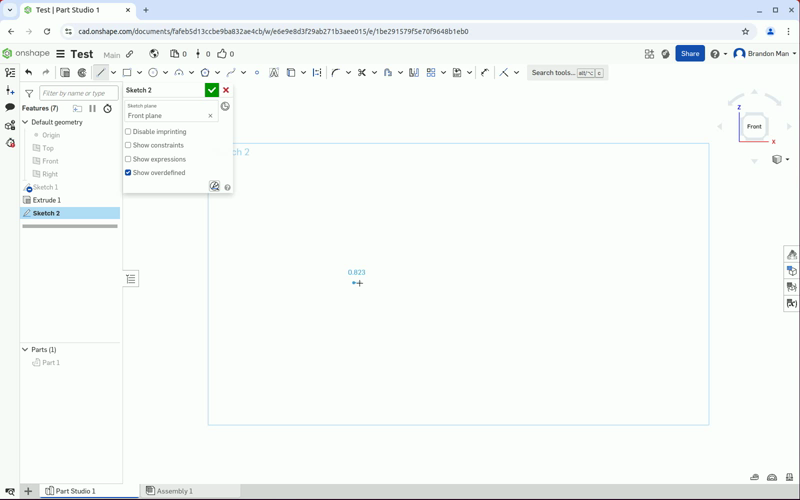
scroll(6)
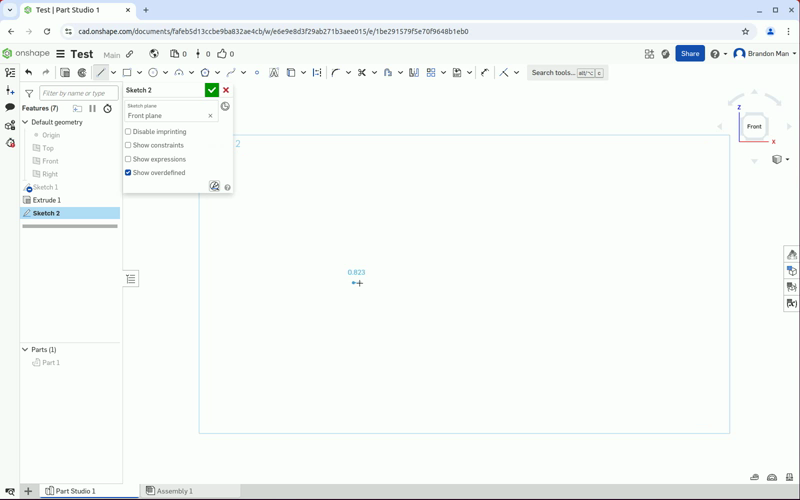
scroll(6)
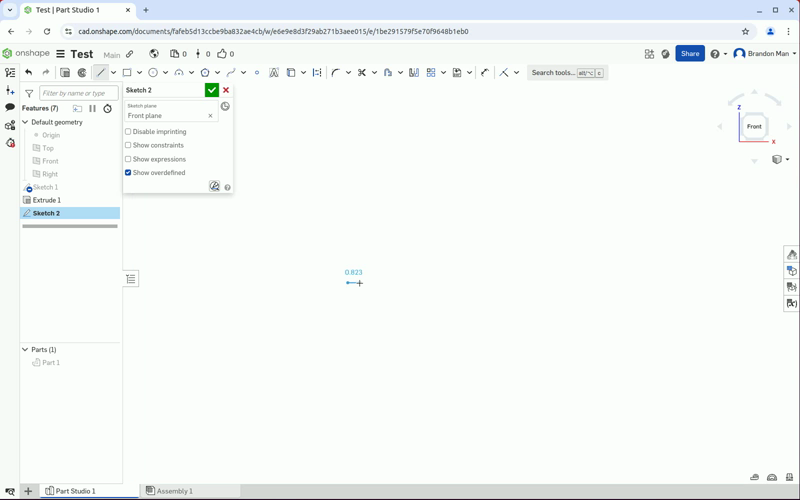
scroll(6)
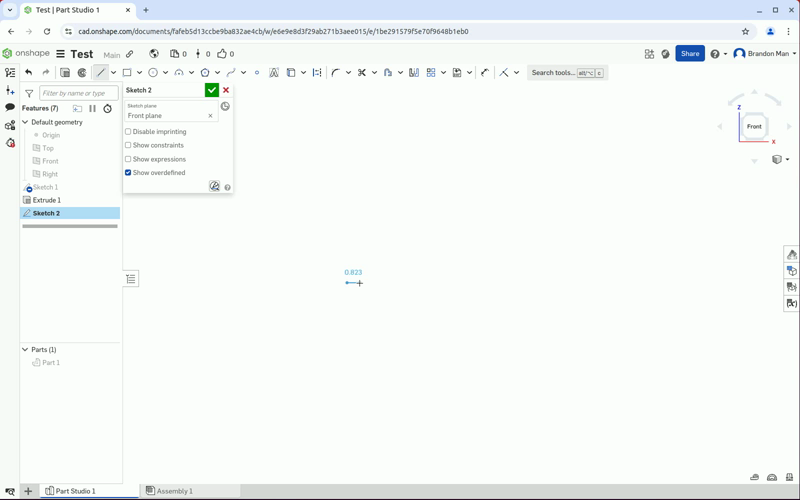
scroll(6)
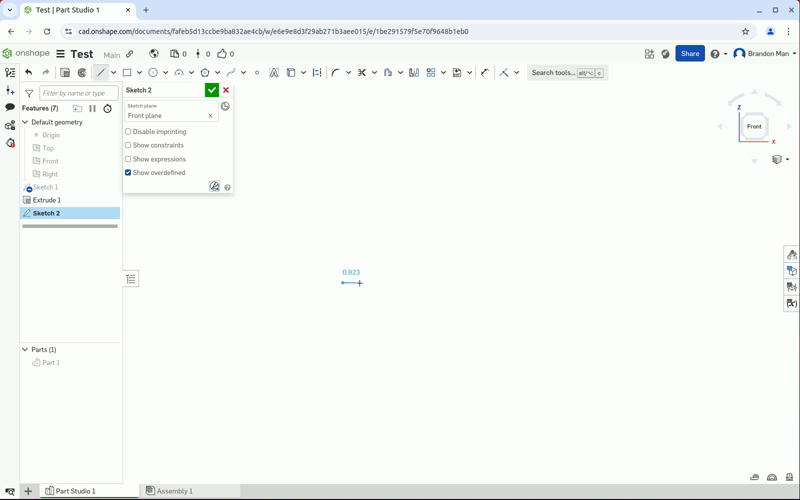
scroll(6)
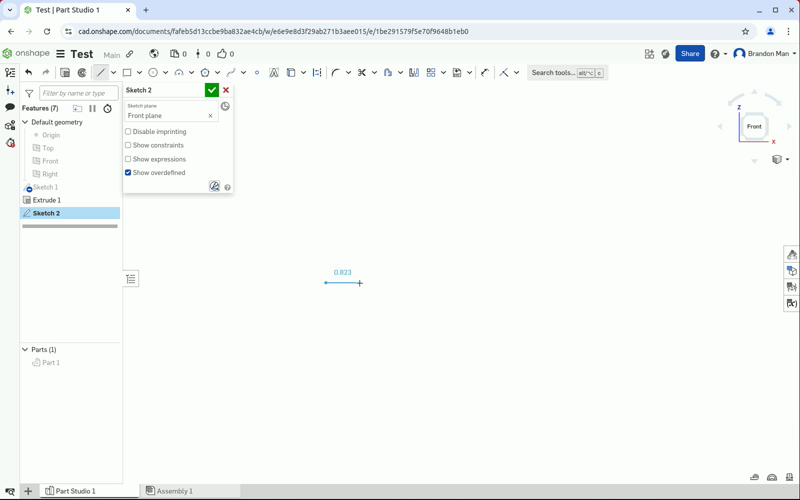
scroll(6)
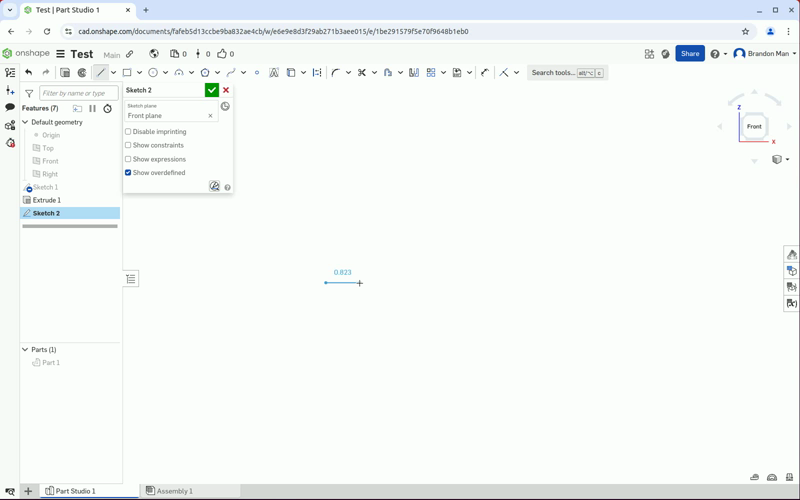
scroll(6)
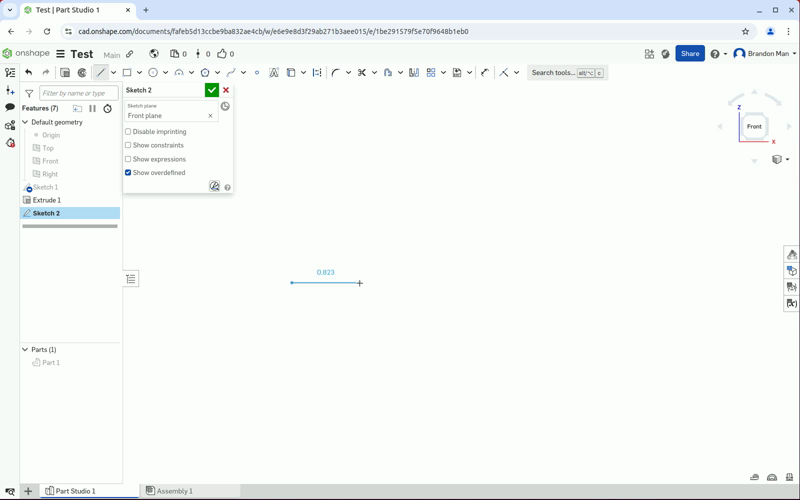
click(359, 282)
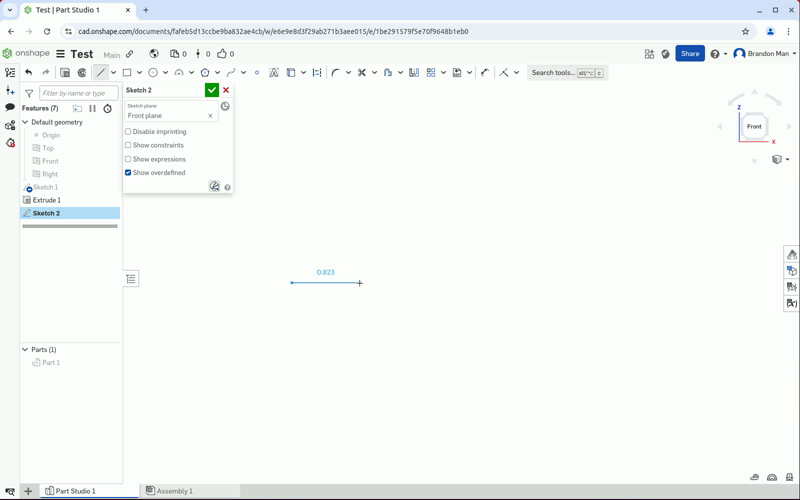
scroll(-6)
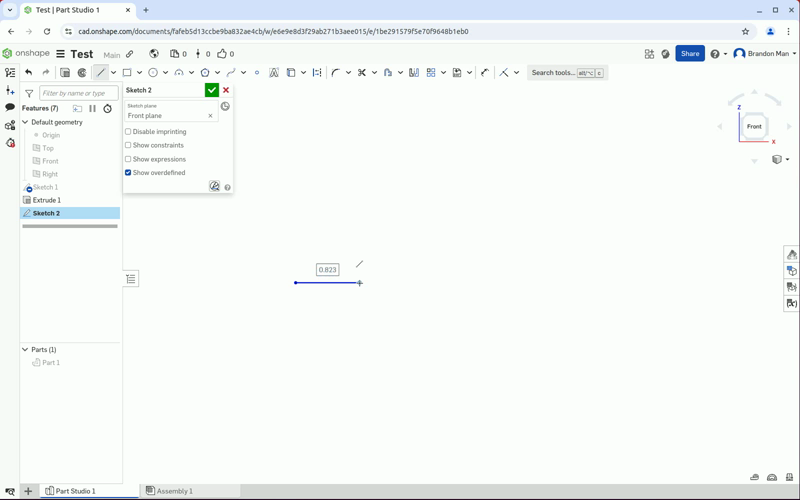
scroll(-6)
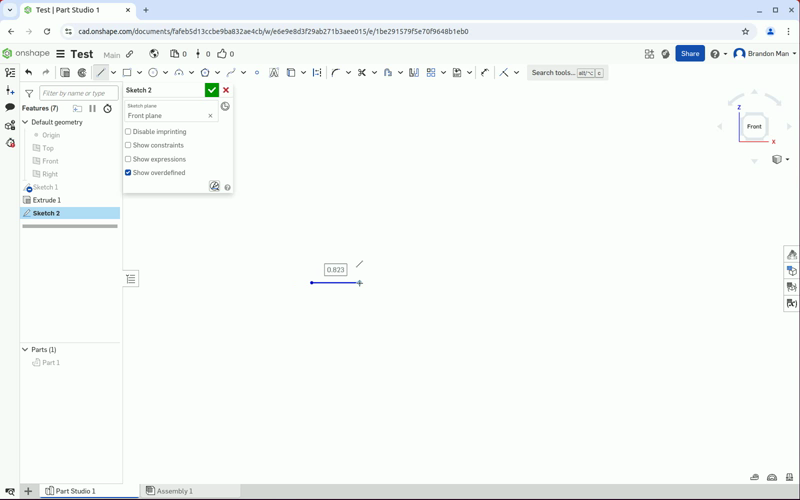
scroll(-6)
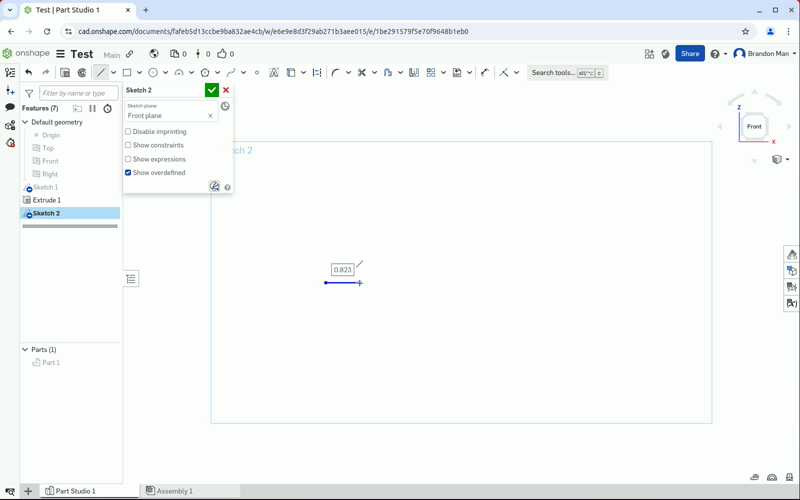
scroll(-6)
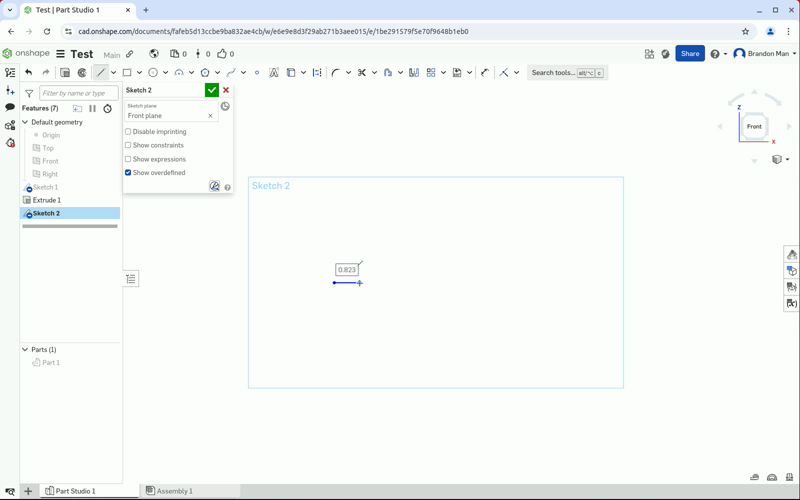
scroll(-6)
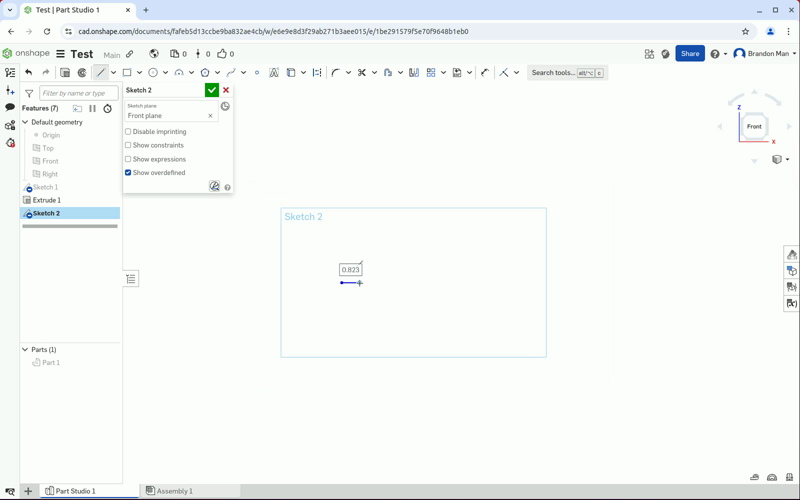
scroll(-6)
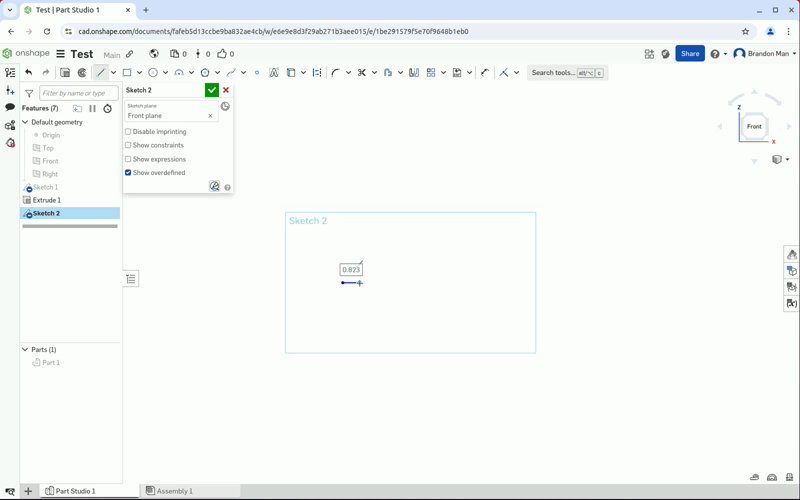
scroll(-6)
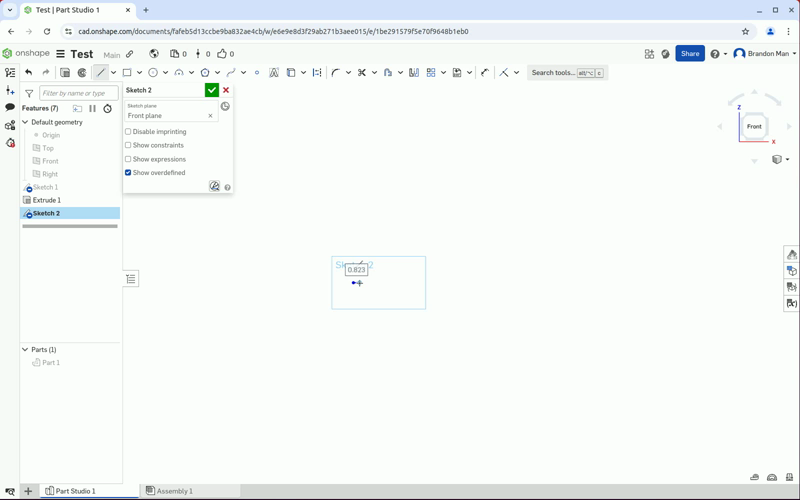
key_up(shift)
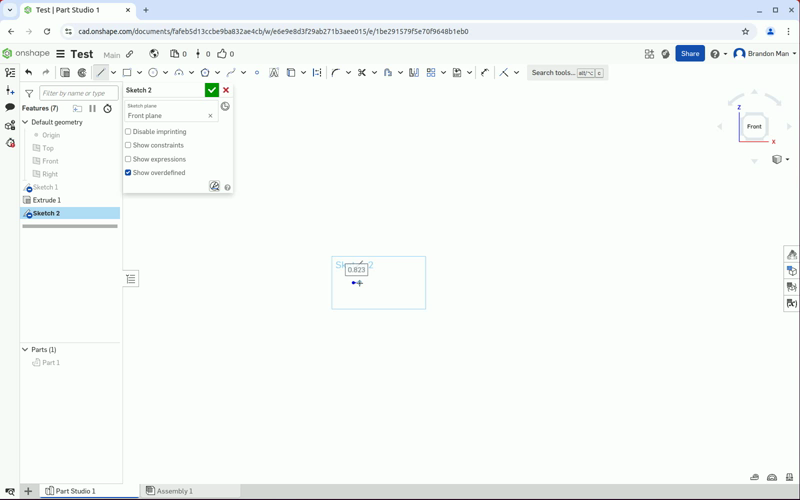
key(esc)
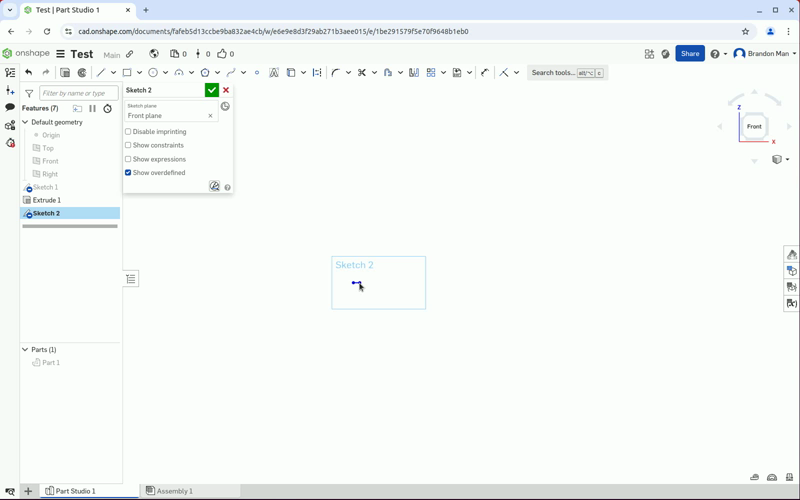
key(a)
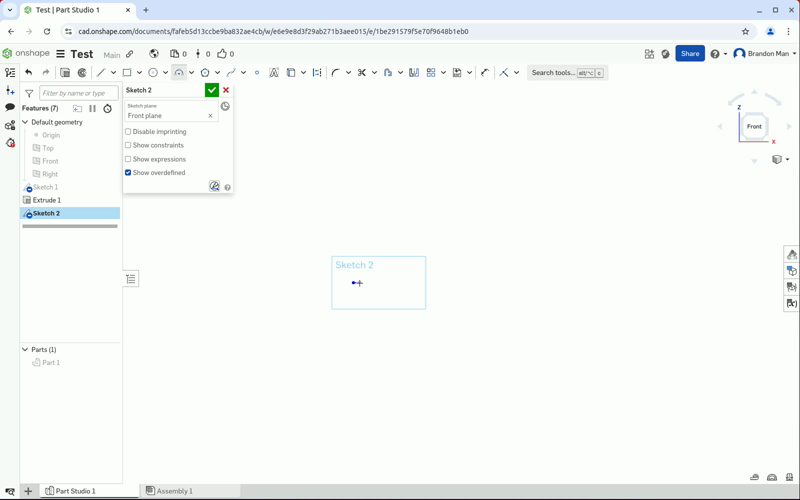
mouse_move(359, 282)
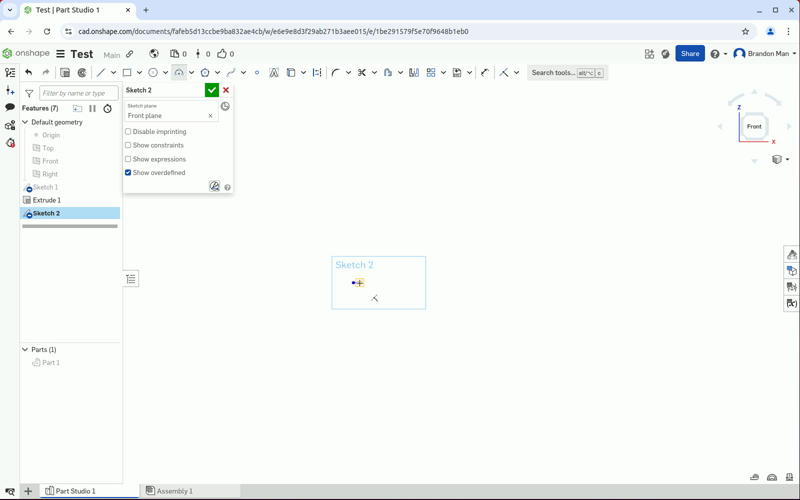
click(359, 282)
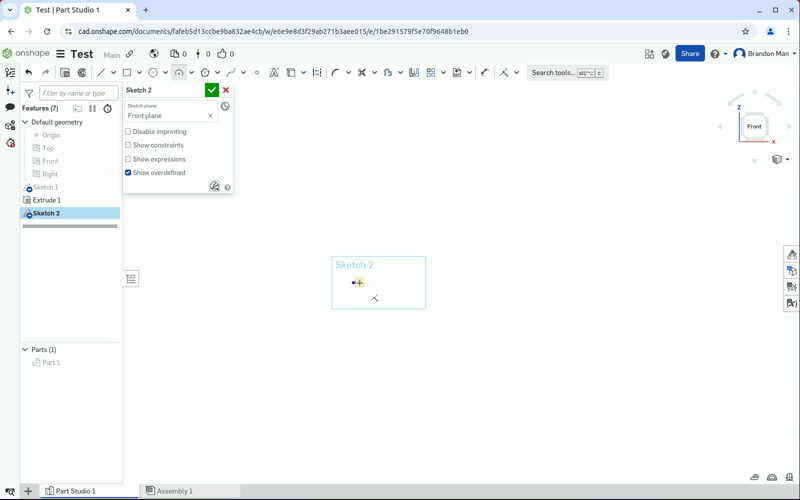
key_down(shift)
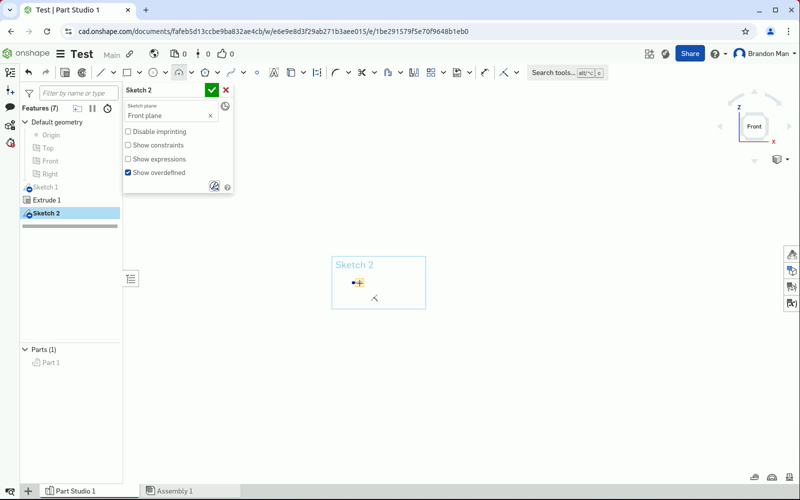
mouse_move(359, 275)
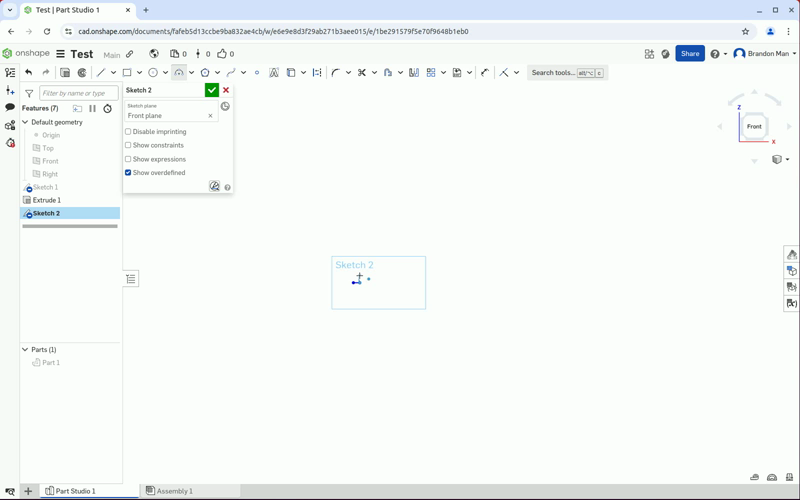
click(359, 275)
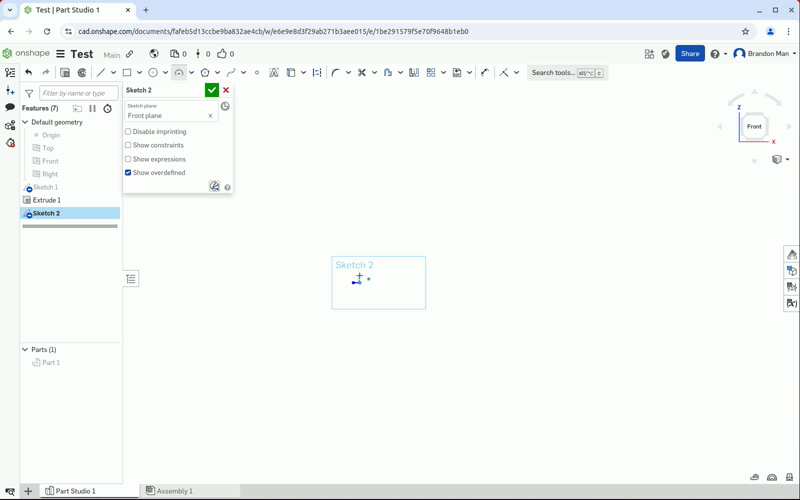
mouse_move(347, 279)
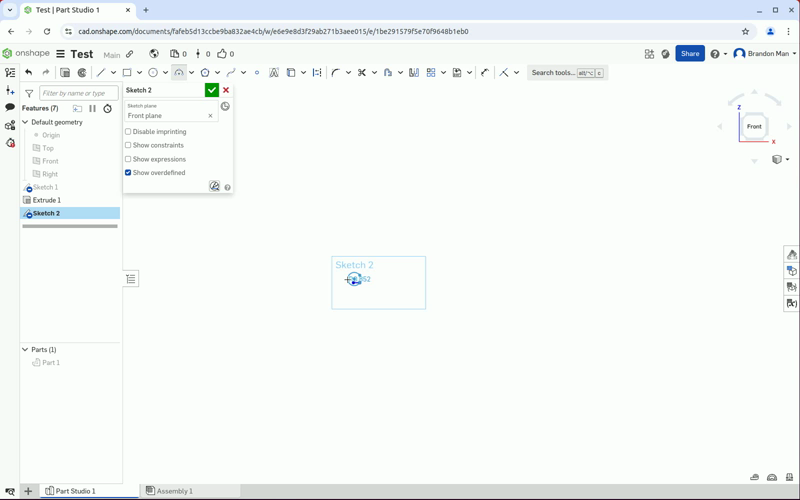
click(347, 279)
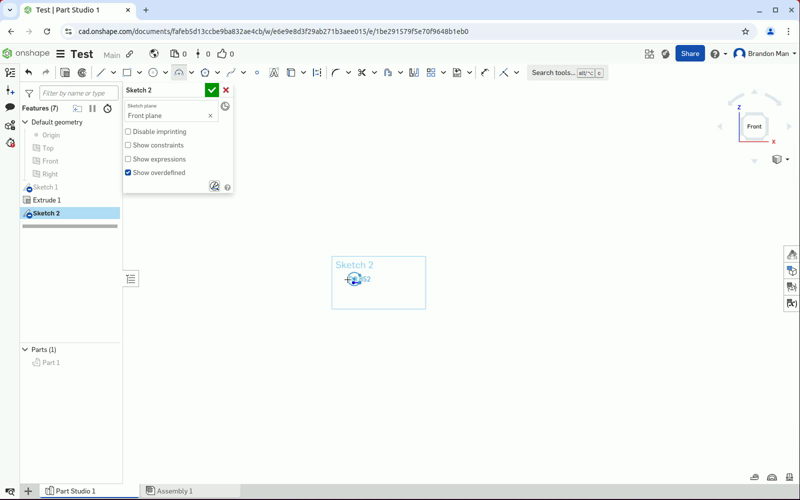
key_up(shift)
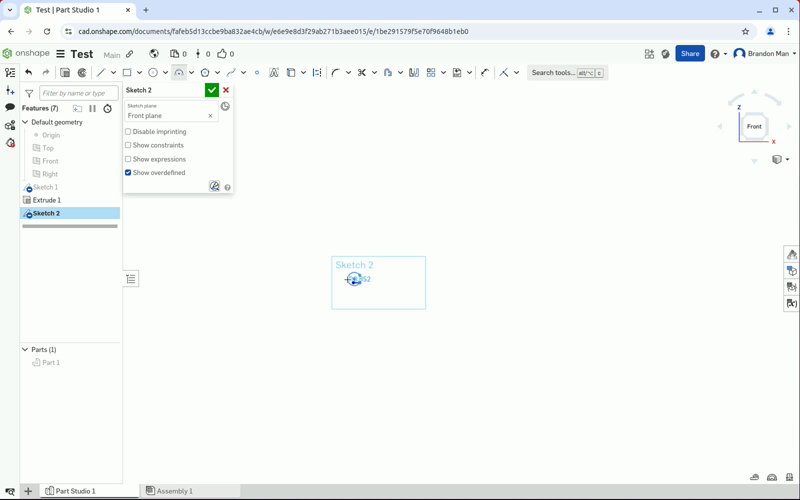
key(esc)
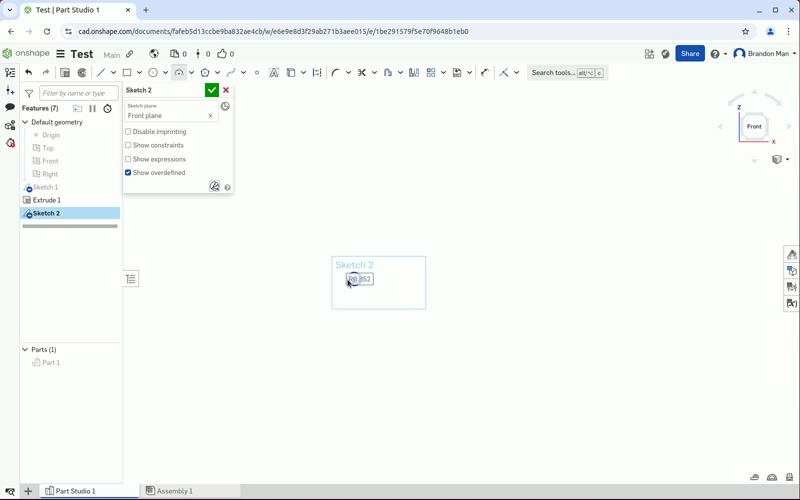
key(l)
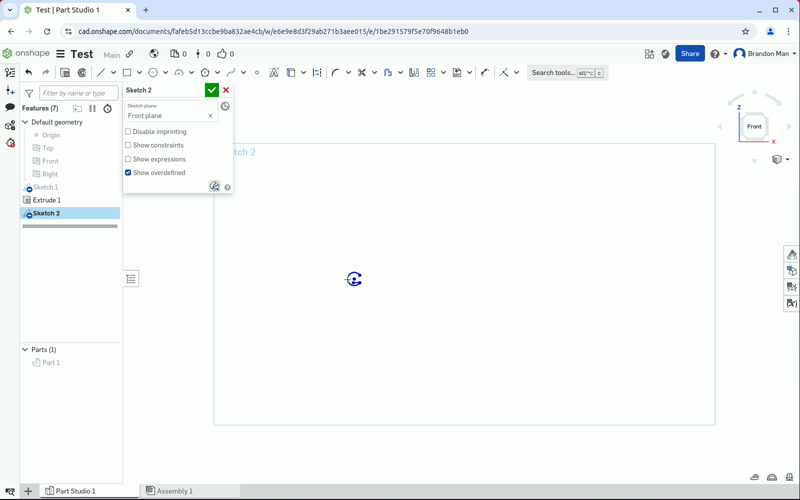
mouse_move(359, 275)
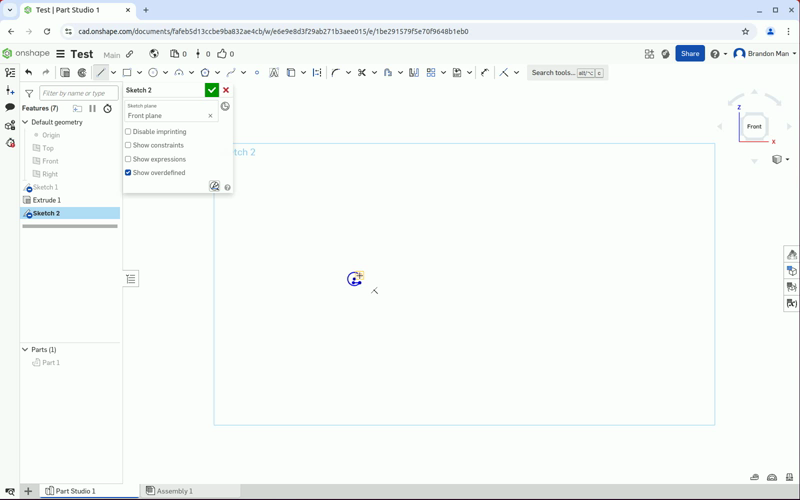
click(359, 275)
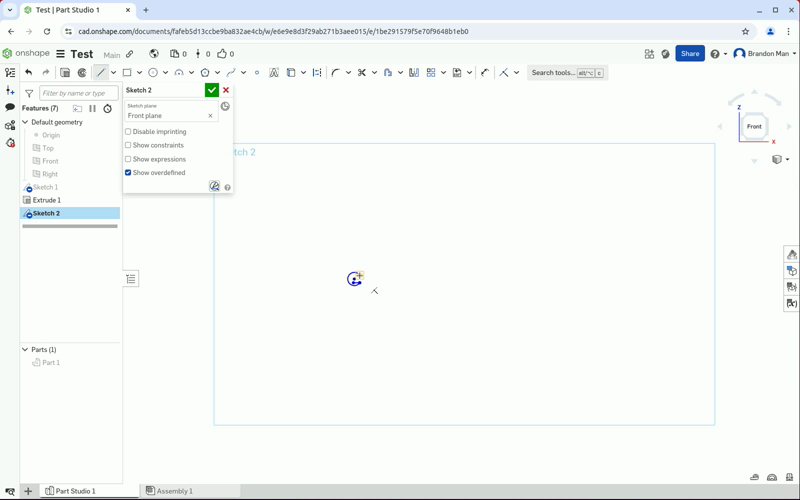
key_down(shift)
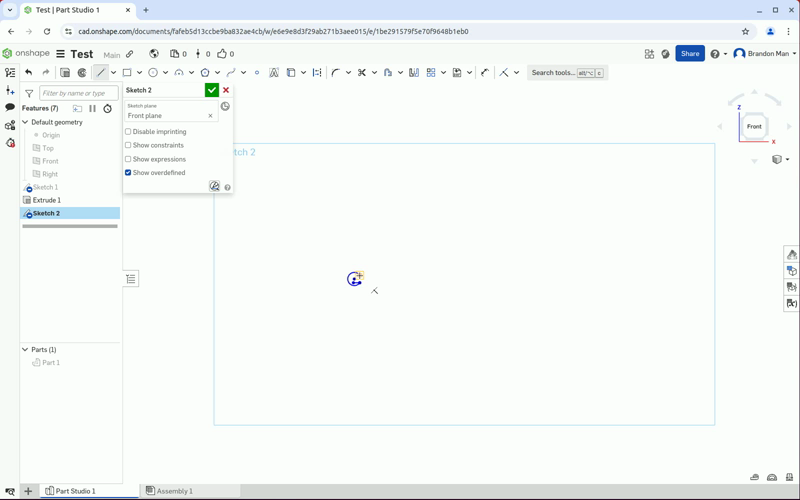
mouse_move(389, 275)
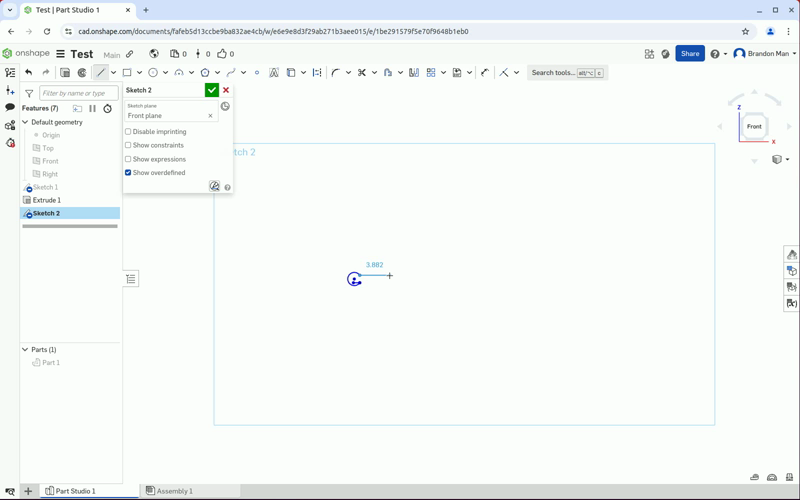
mouse_move(353, 275)
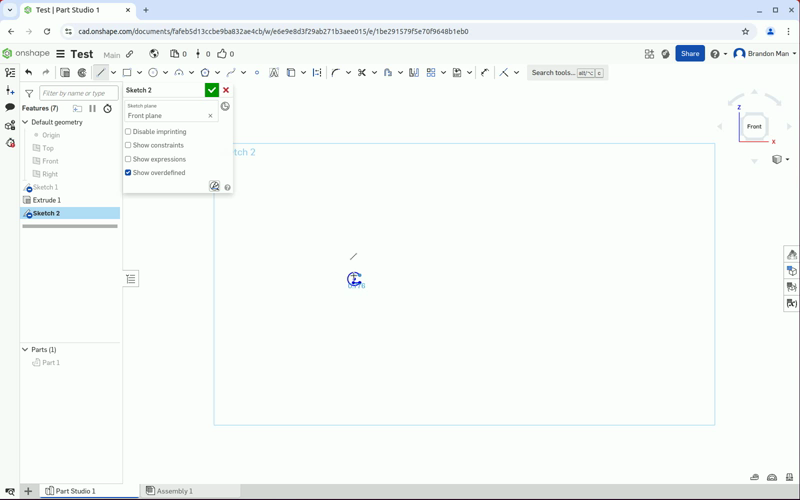
scroll(6)
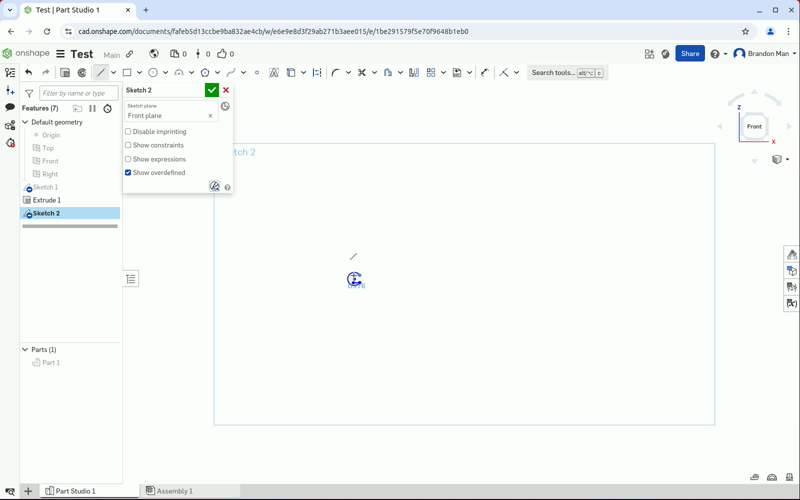
scroll(6)
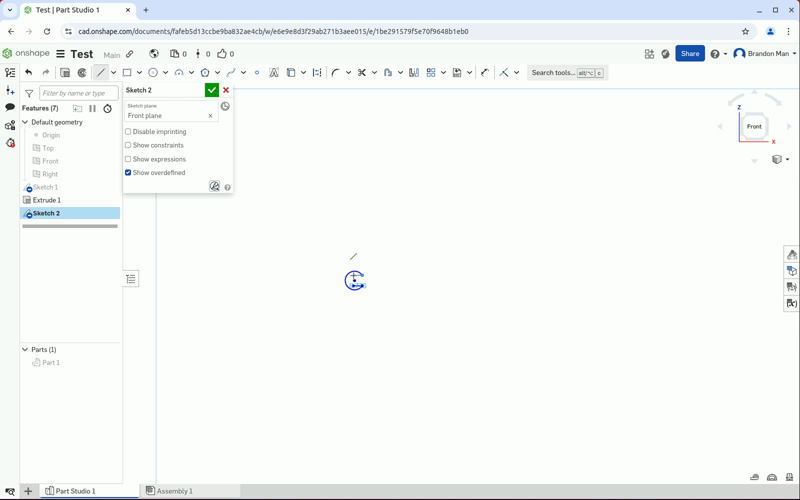
scroll(6)
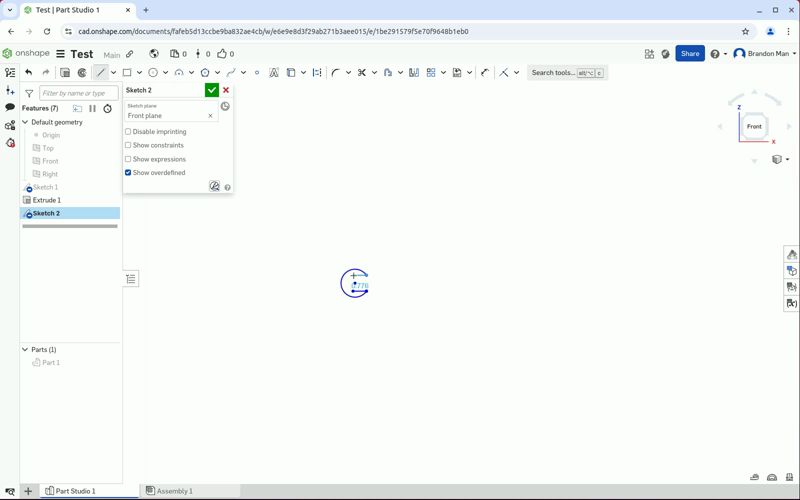
scroll(6)
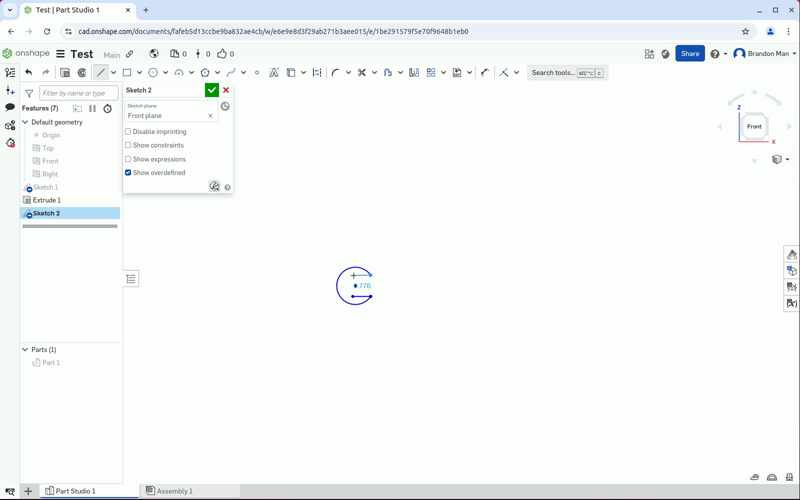
scroll(6)
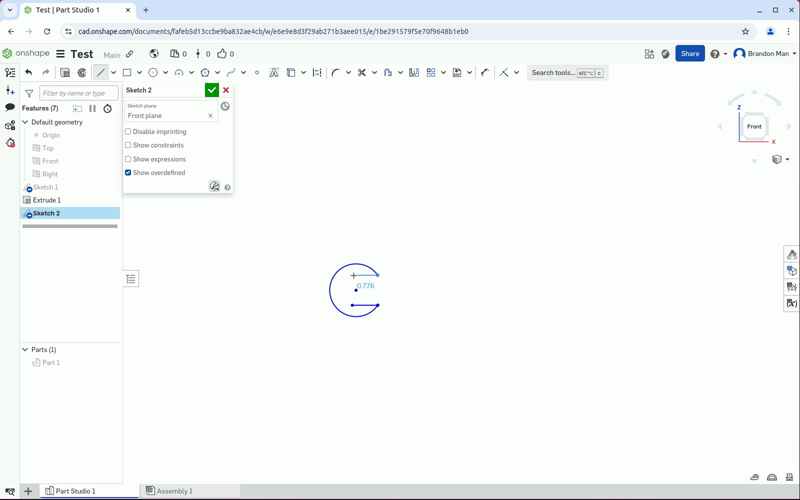
scroll(6)
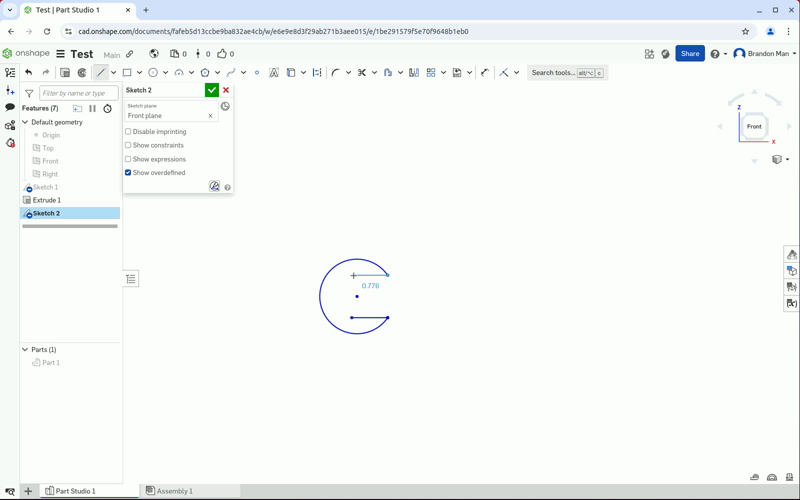
scroll(6)
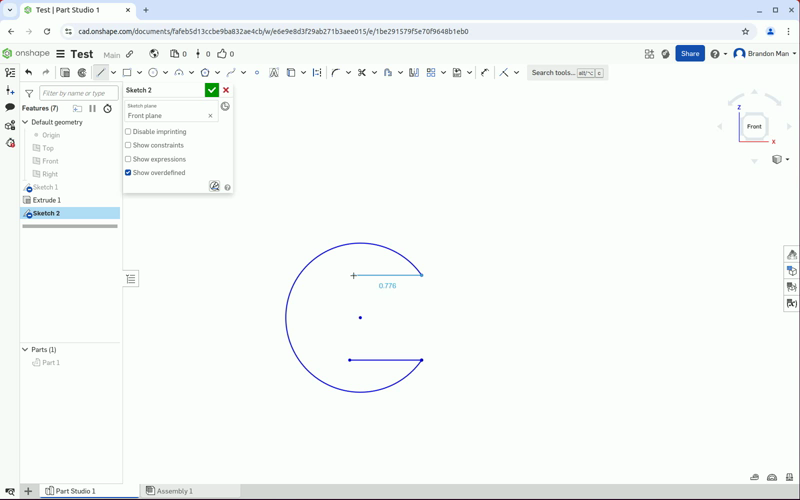
click(353, 275)
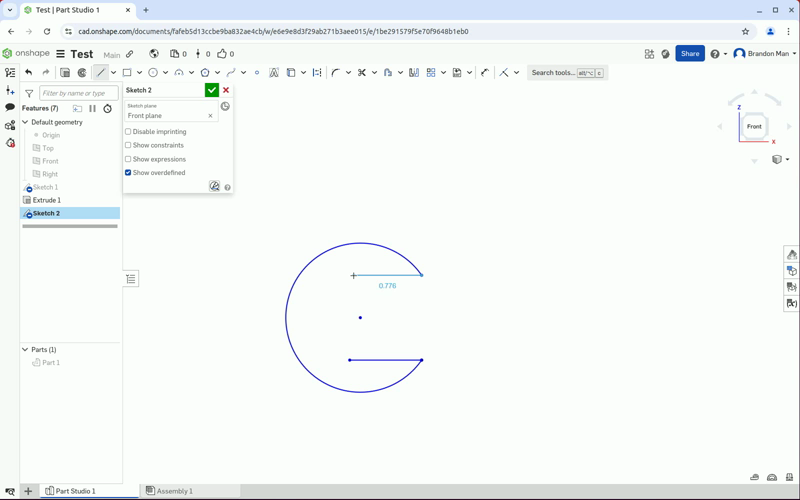
scroll(-6)
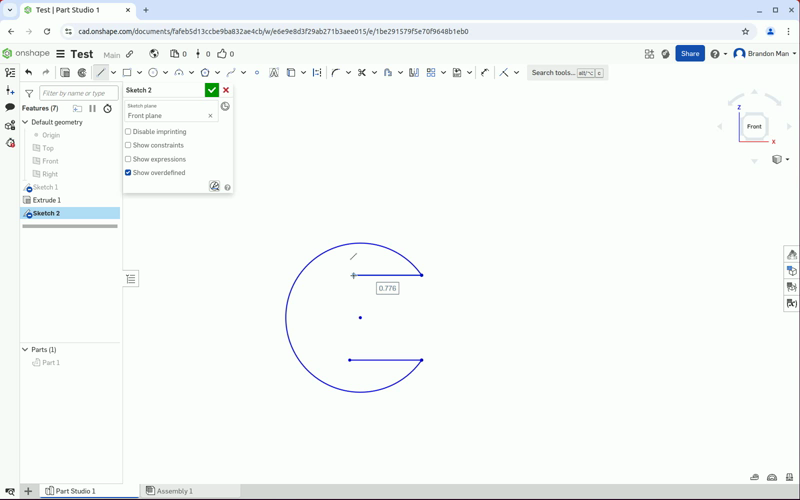
scroll(-6)
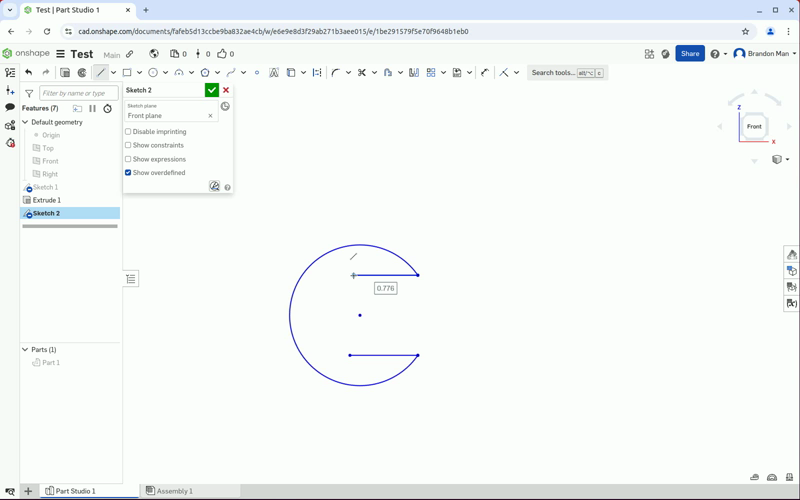
scroll(-6)
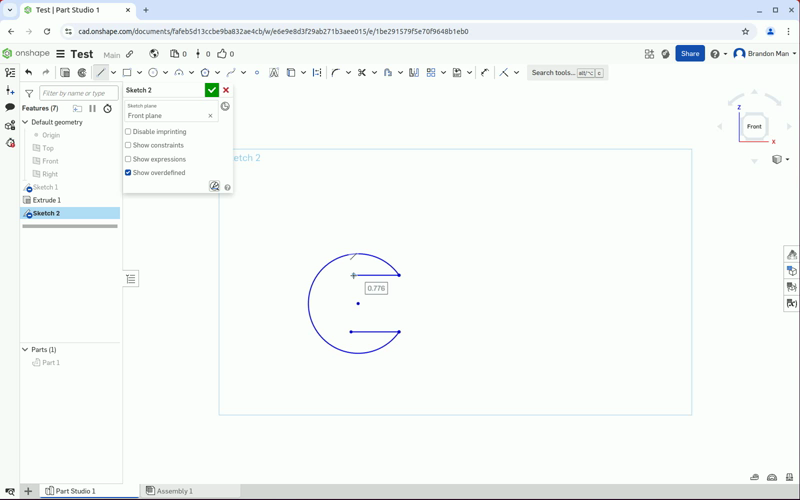
scroll(-6)
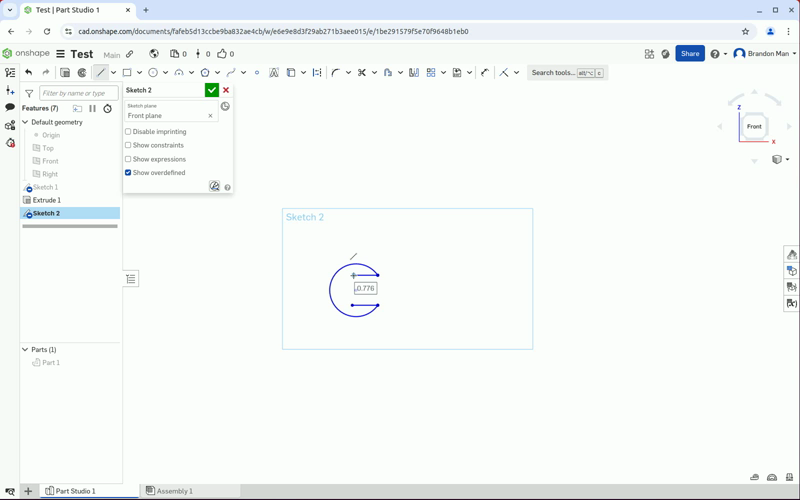
scroll(-6)
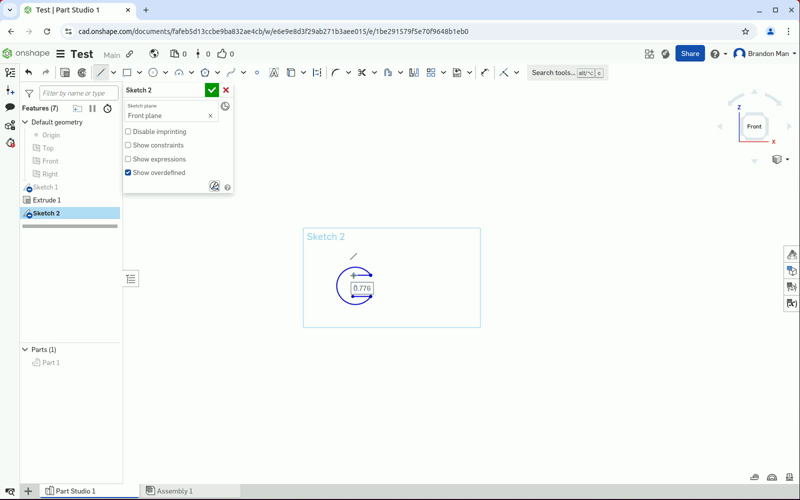
scroll(-6)
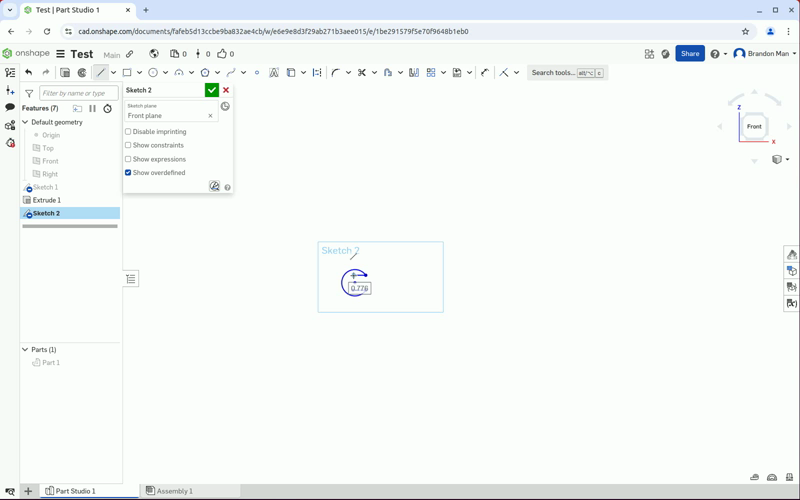
scroll(-6)
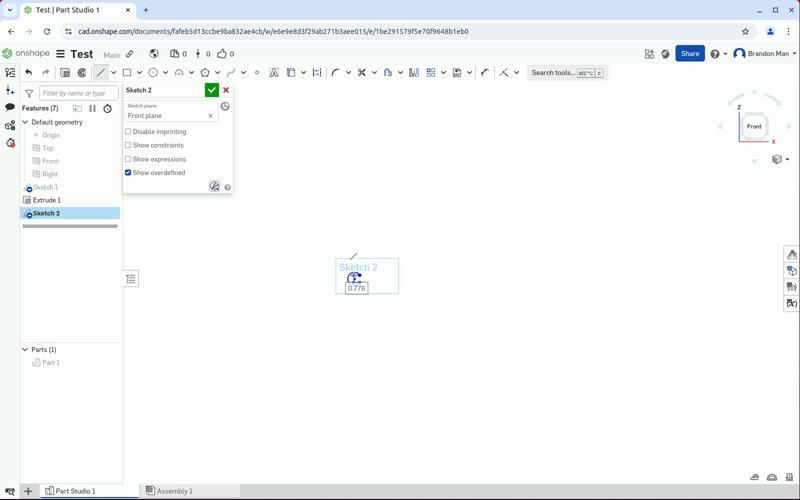
key_up(shift)
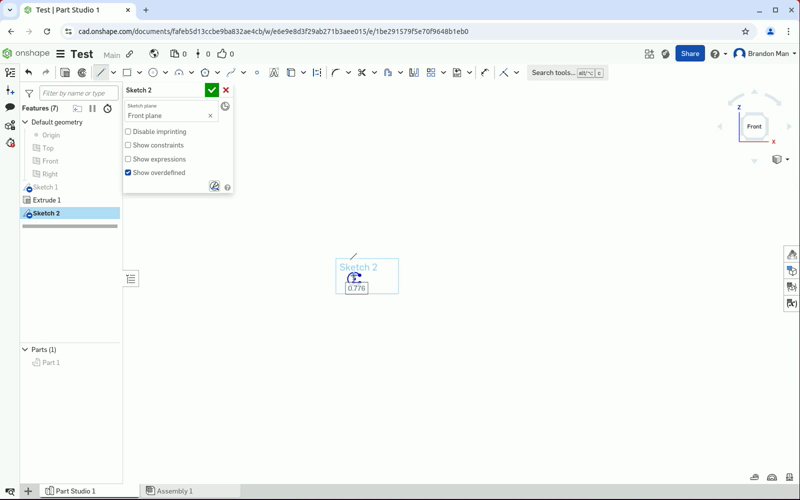
mouse_move(383, 275)
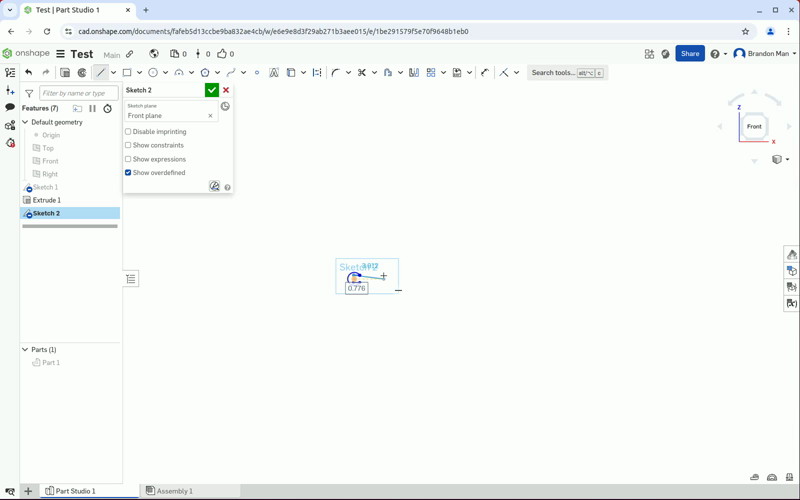
key_down(shift)
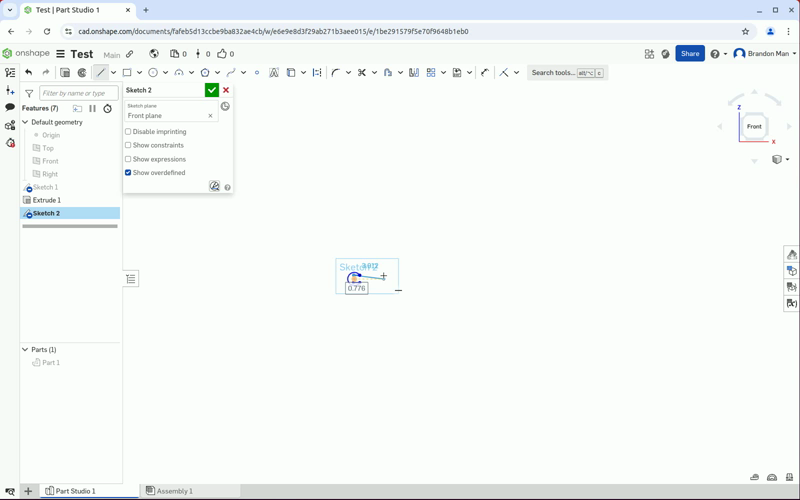
mouse_move(353, 282)
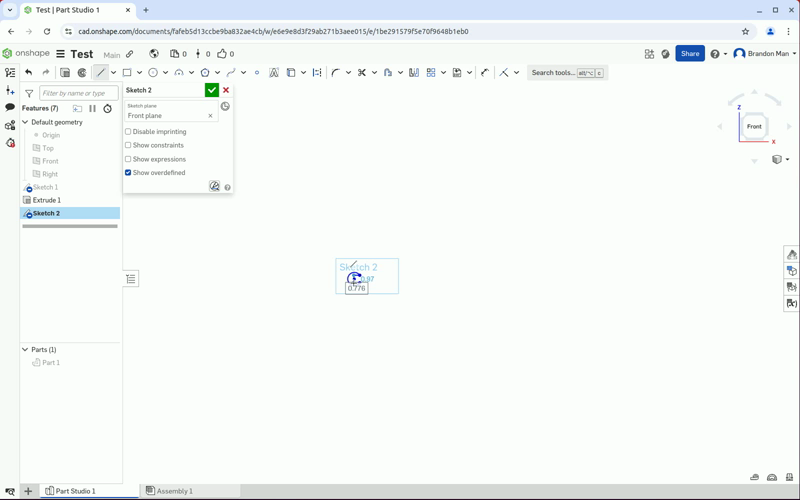
scroll(6)
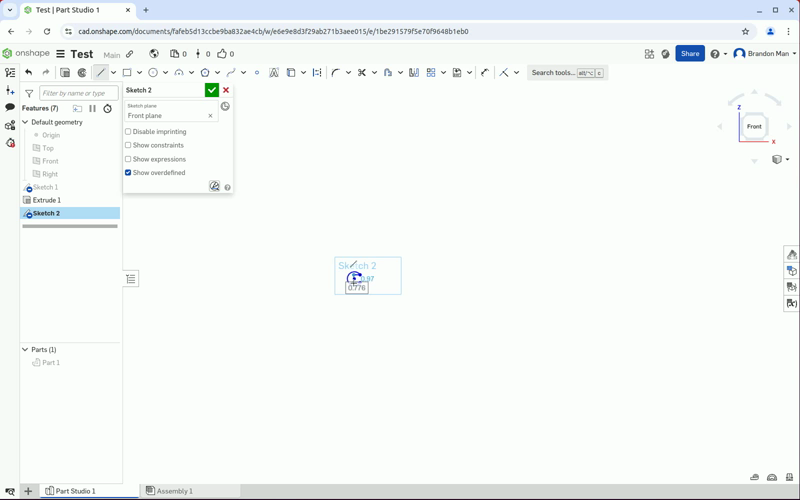
scroll(6)
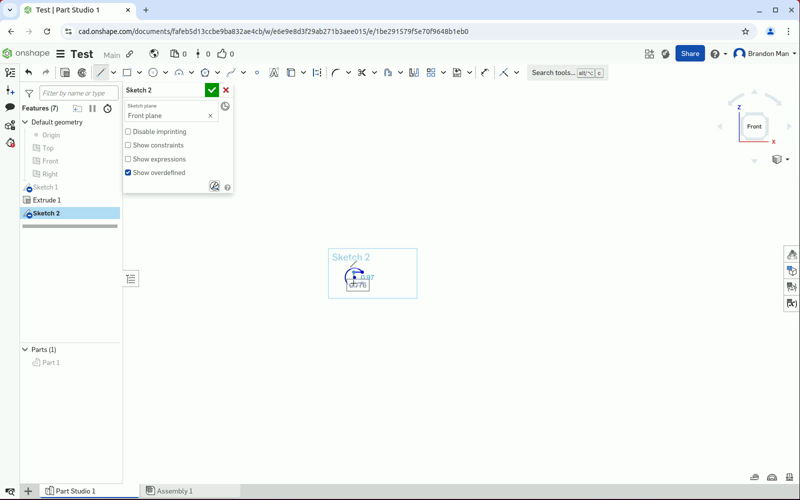
scroll(6)
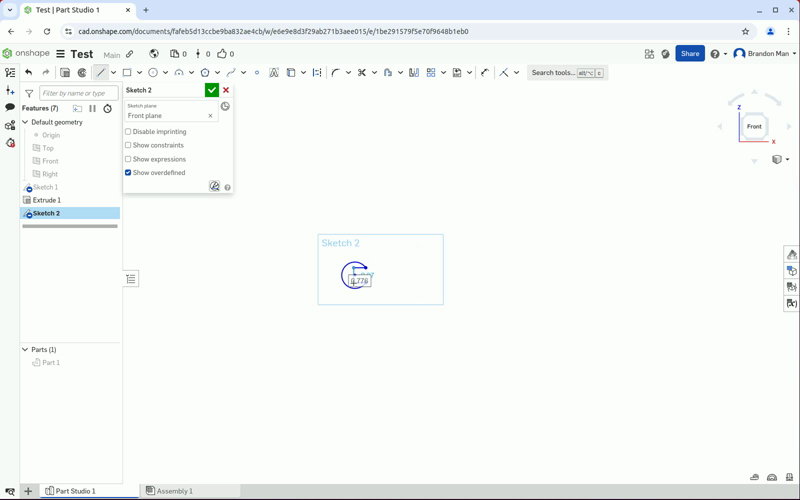
scroll(6)
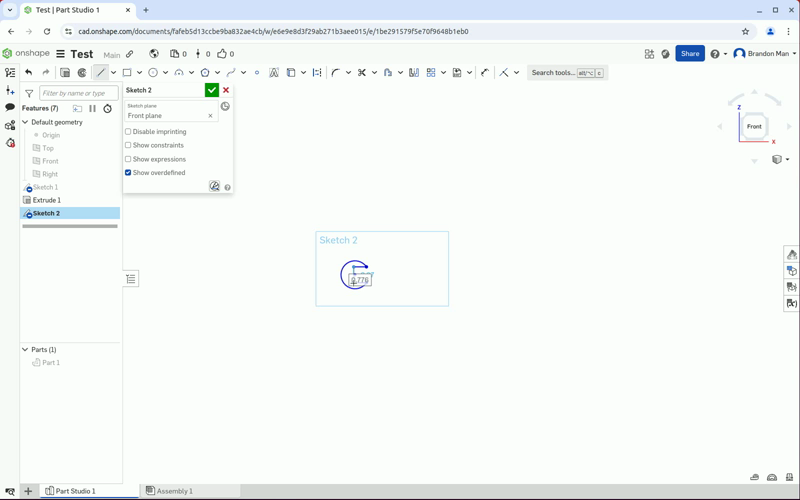
scroll(6)
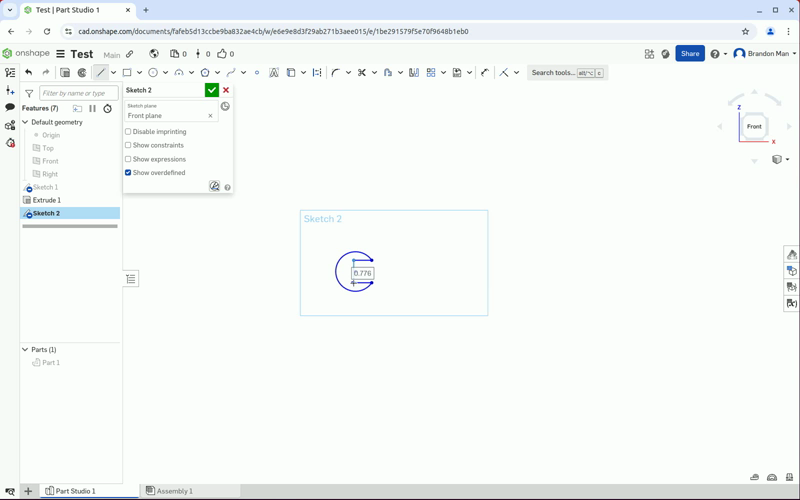
scroll(6)
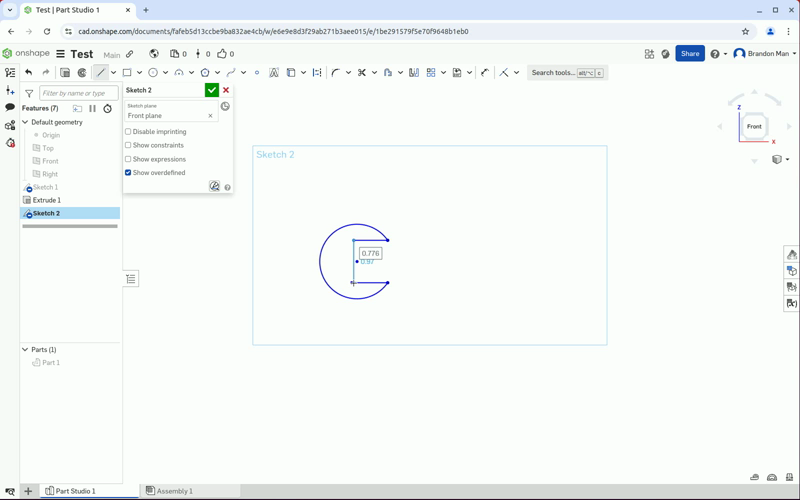
scroll(6)
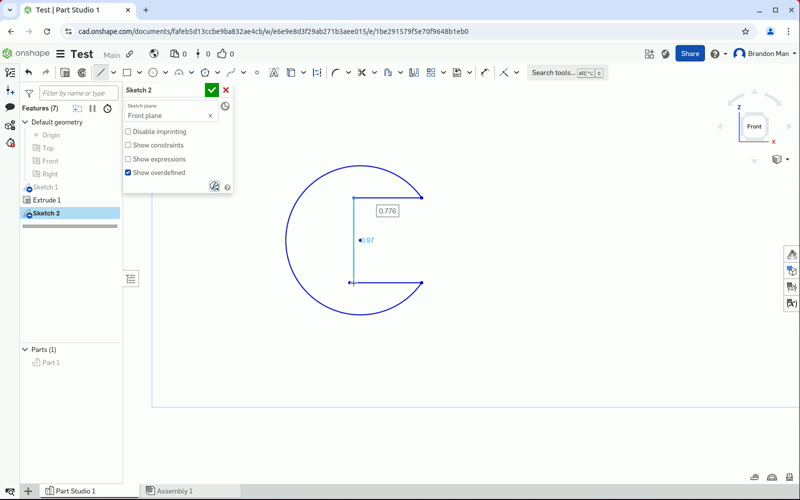
key_up(shift)
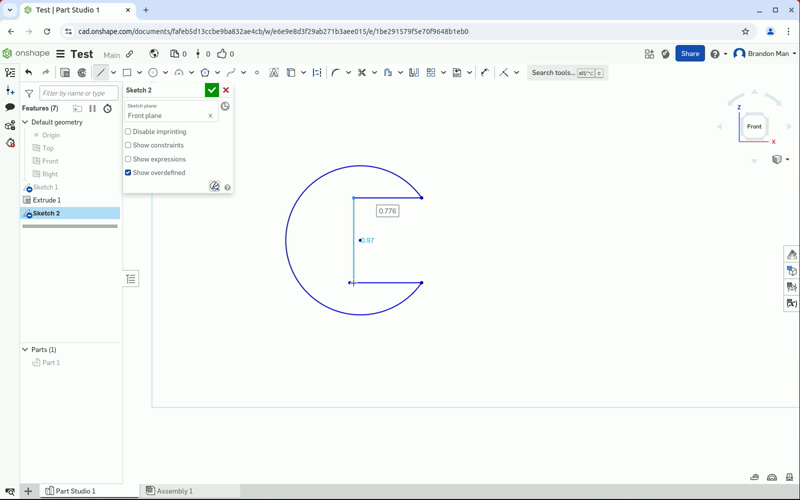
click(353, 282)
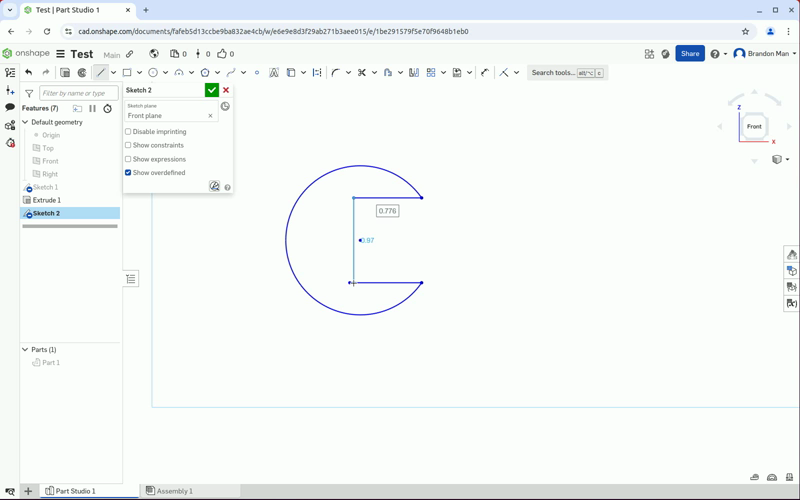
scroll(-6)
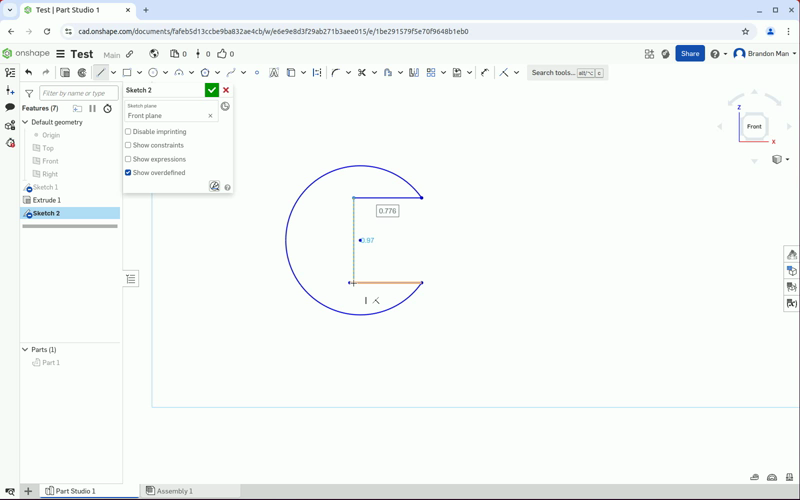
scroll(-6)
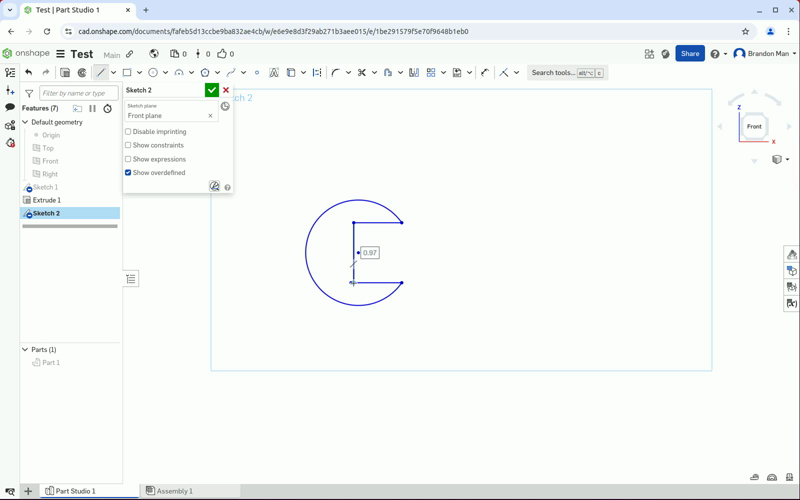
scroll(-6)
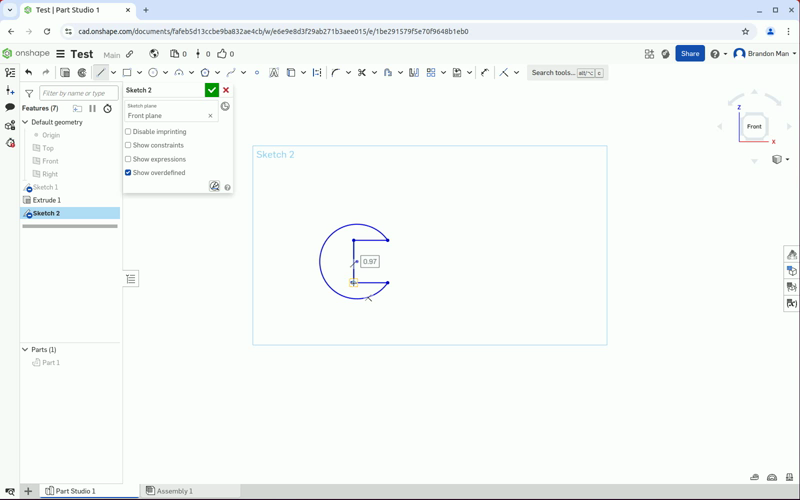
scroll(-6)
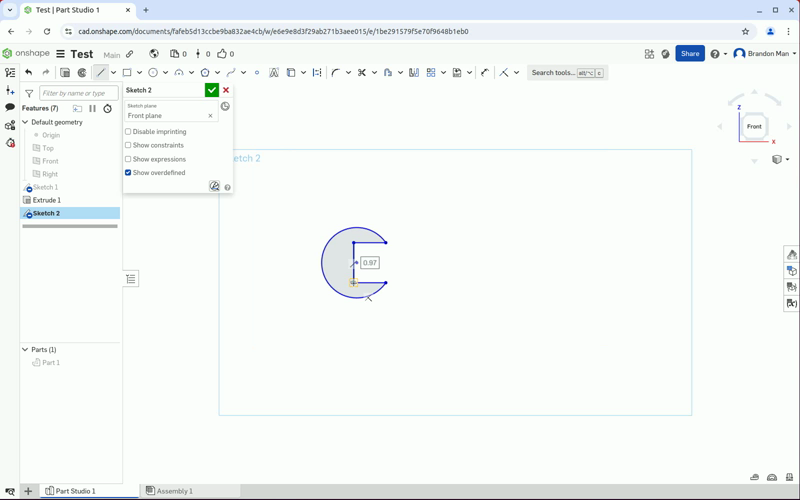
scroll(-6)
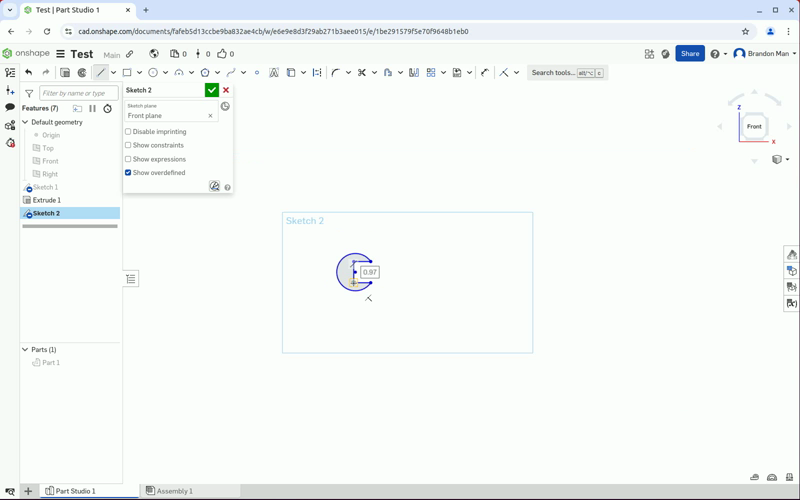
scroll(-6)
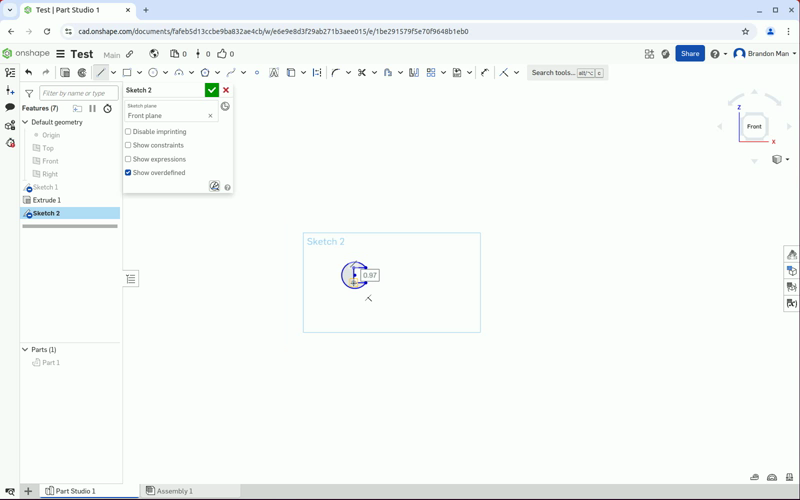
scroll(-6)
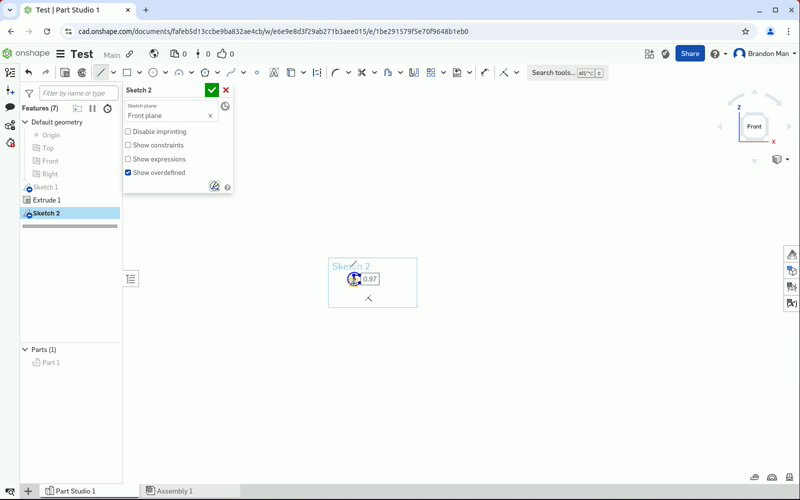
key(esc)
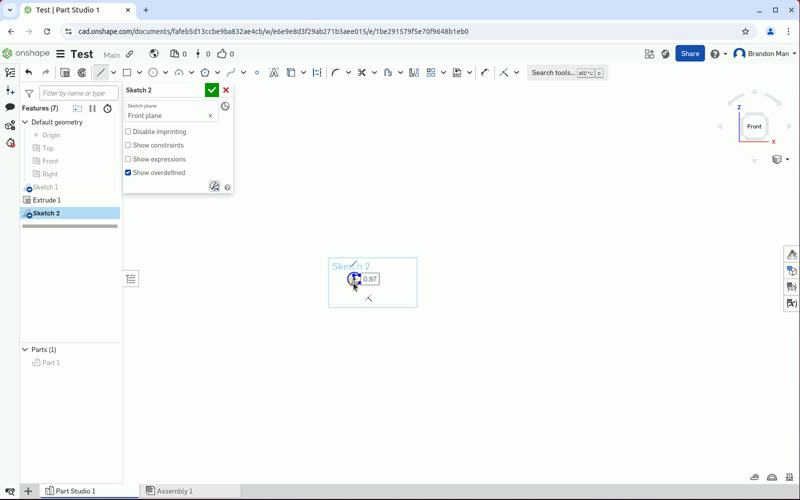
mouse_move(350, 279)
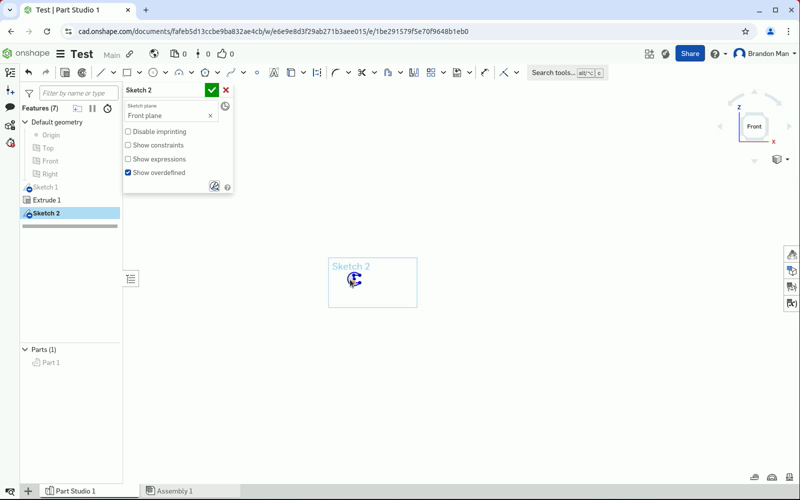
scroll(6)
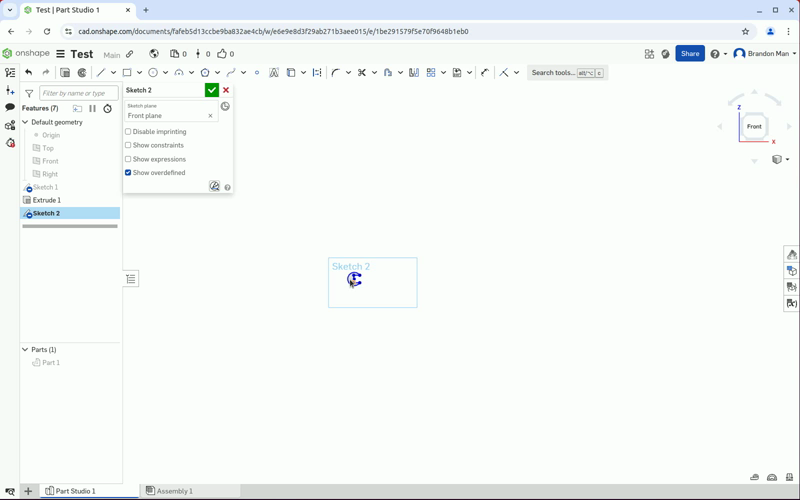
scroll(6)
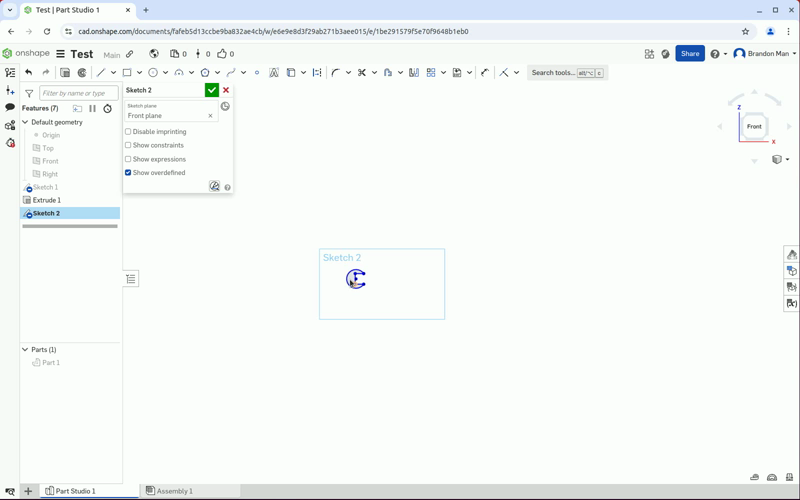
scroll(6)
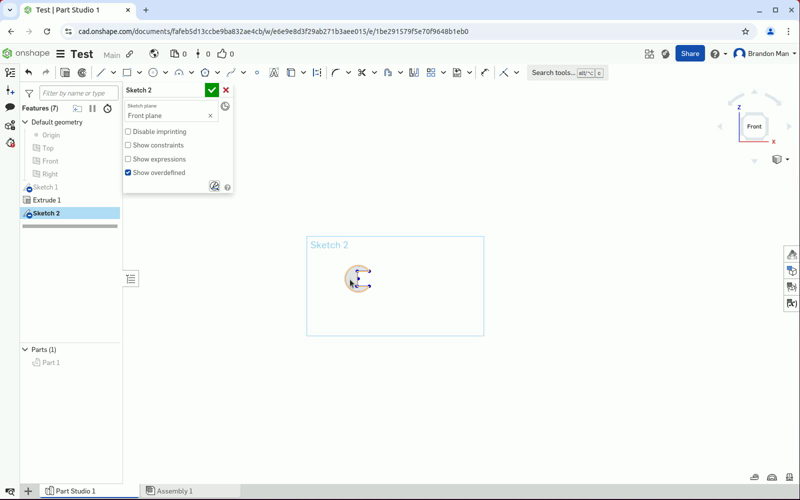
scroll(6)
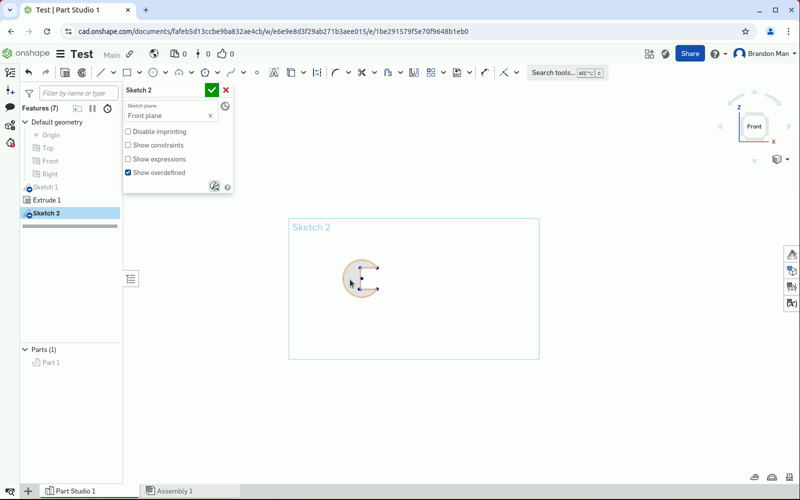
scroll(6)
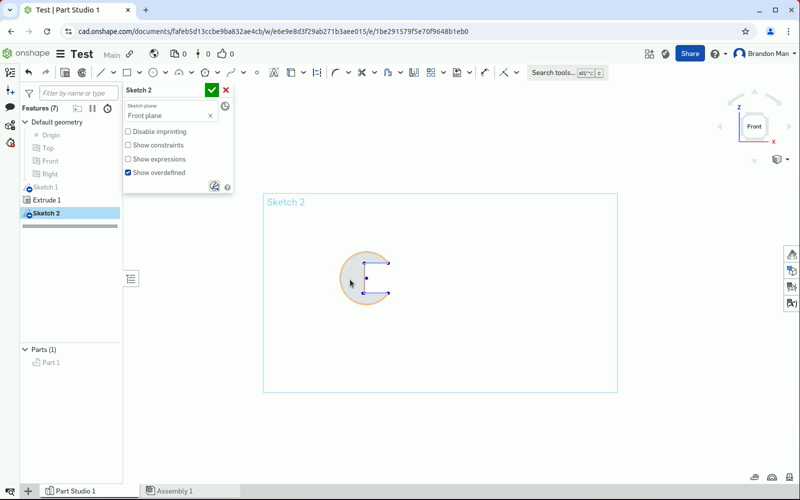
scroll(6)
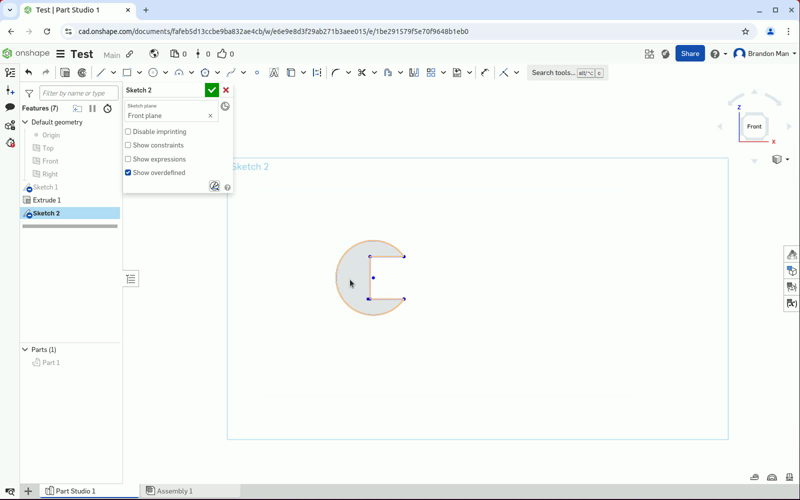
scroll(6)
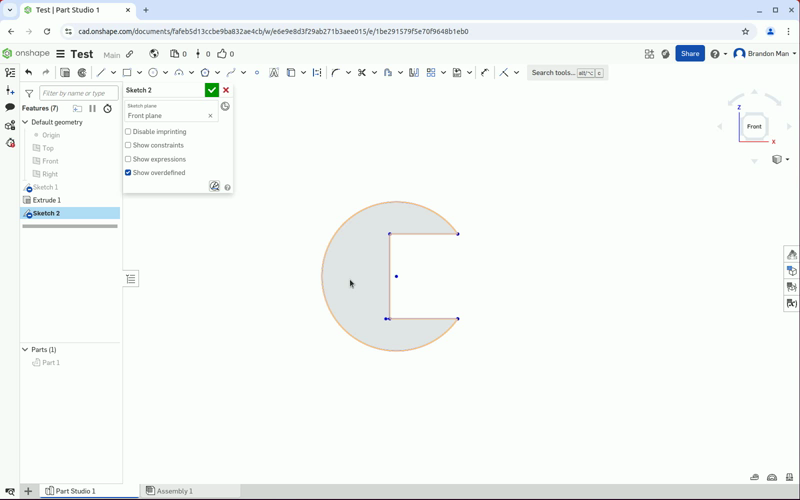
click(350, 279)
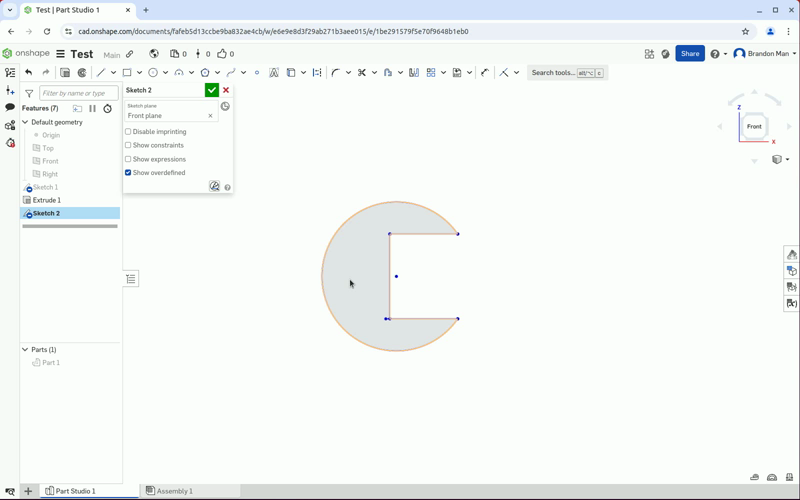
scroll(-6)
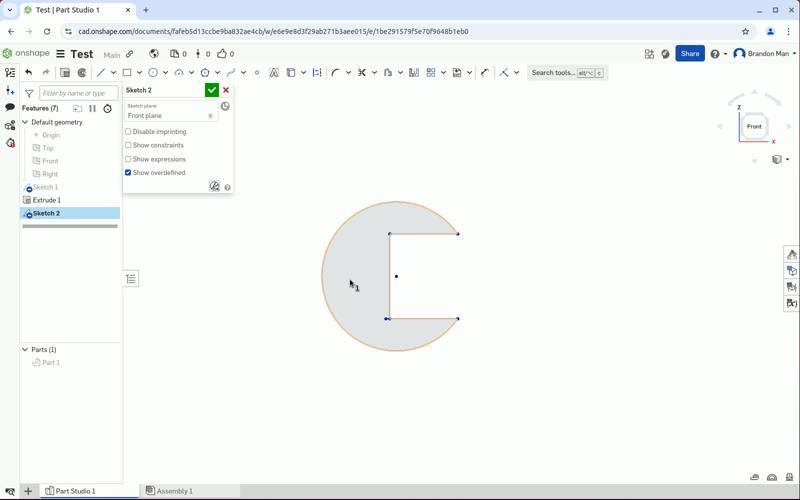
scroll(-6)
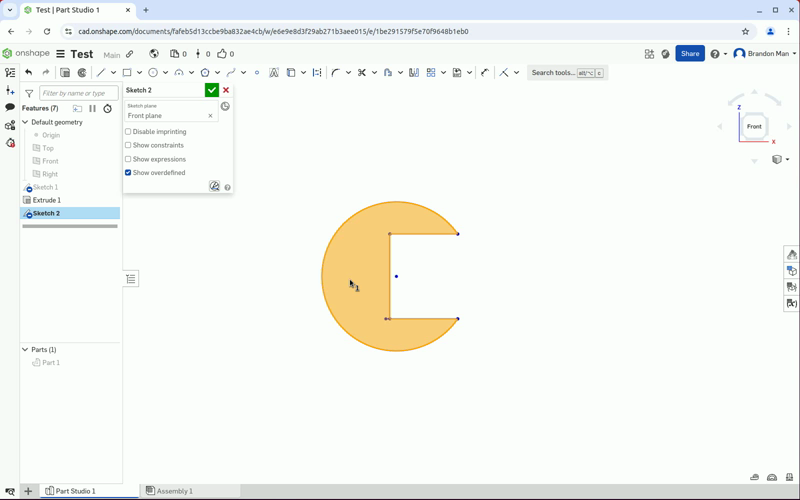
scroll(-6)
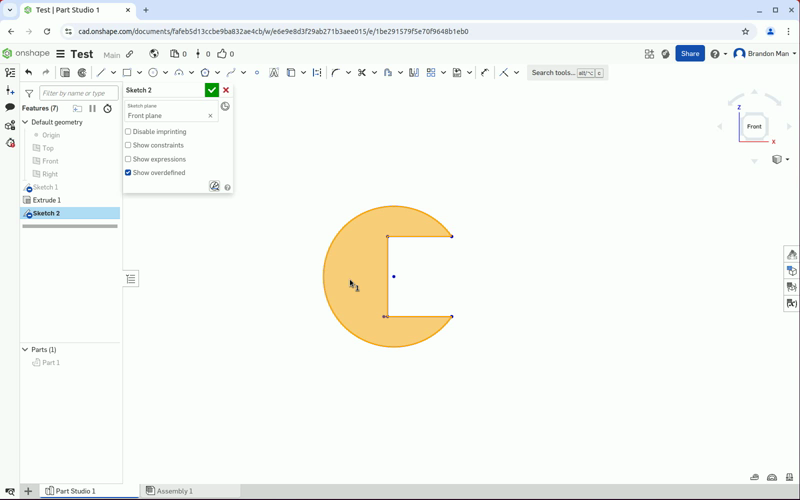
scroll(-6)
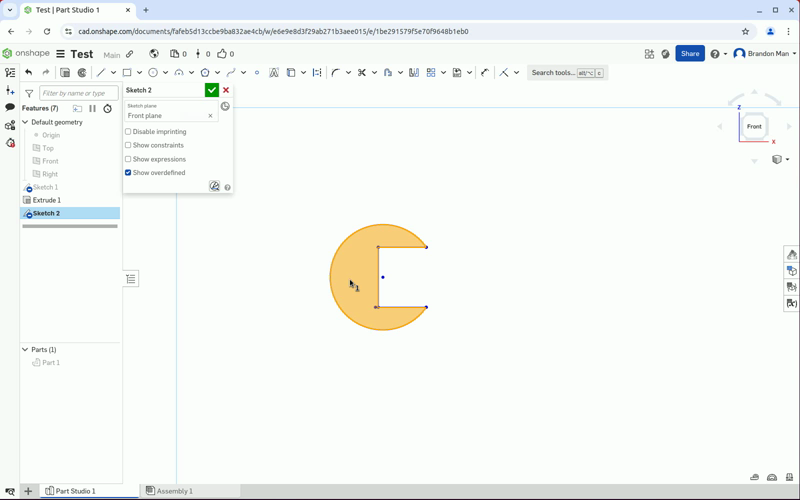
scroll(-6)
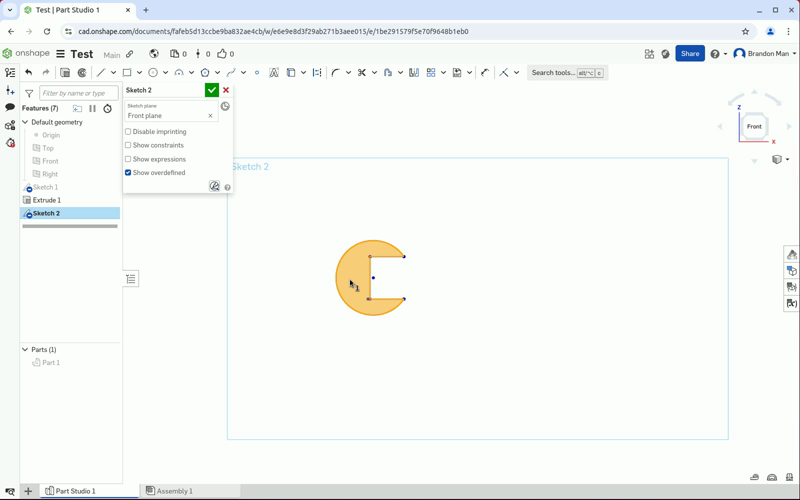
scroll(-6)
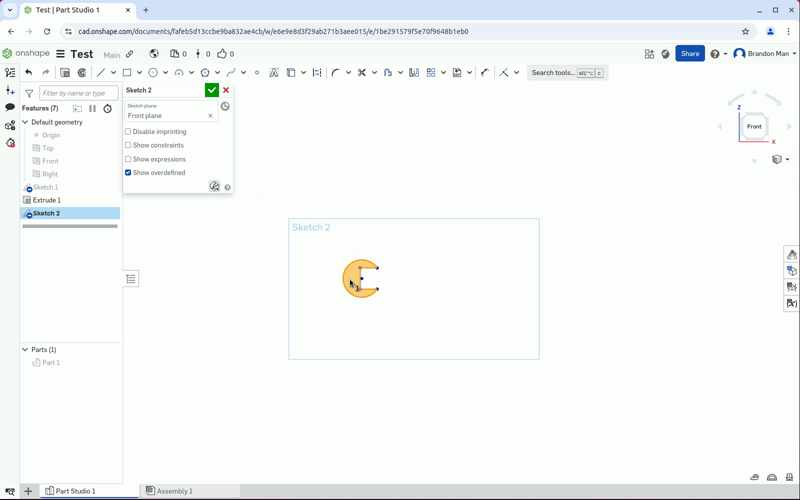
scroll(-6)
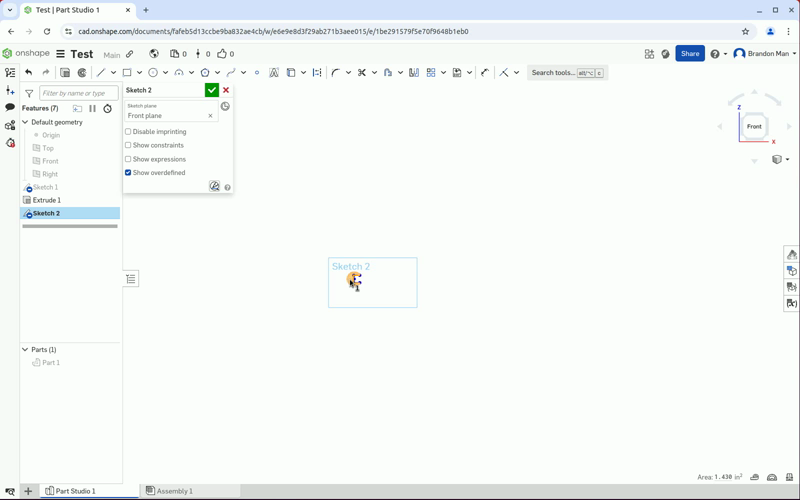
mouse_move(73, 352)
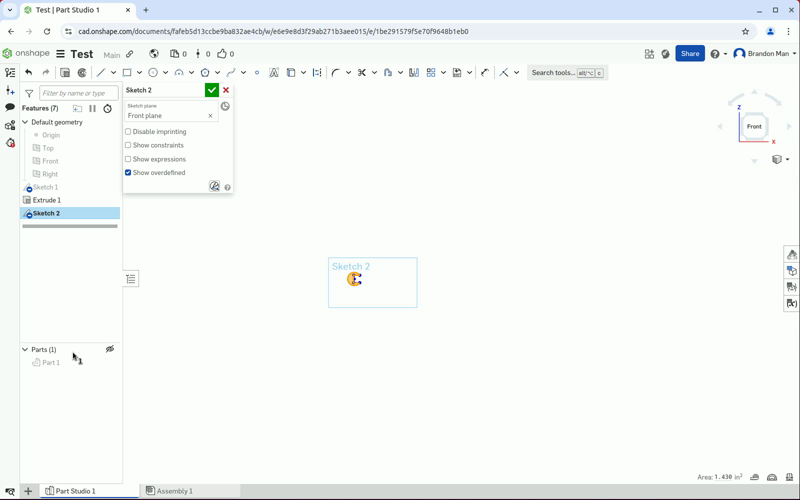
key(shift+y)
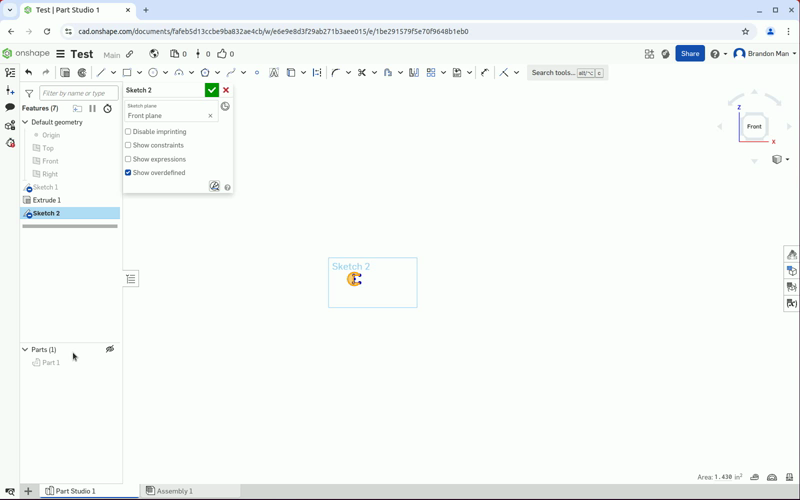
key(shift+e)
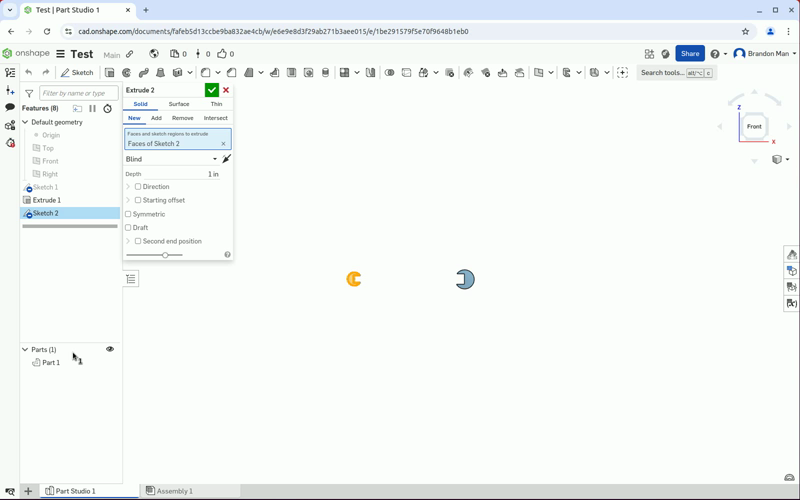
mouse_move(143, 106)
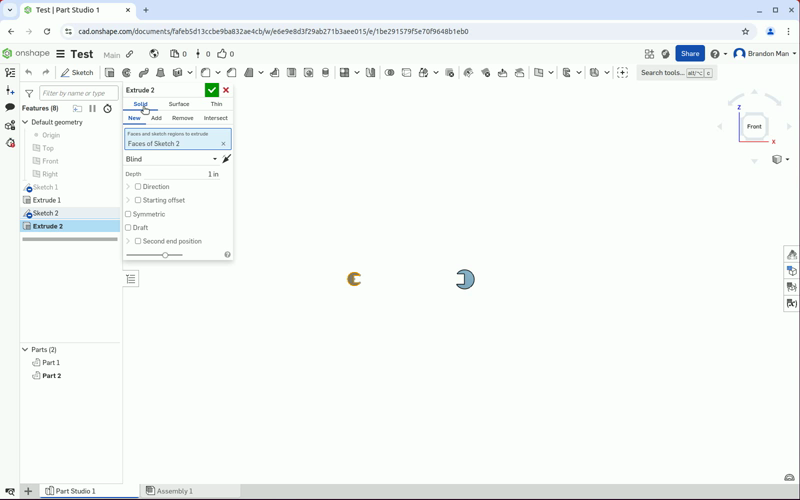
click(143, 106)
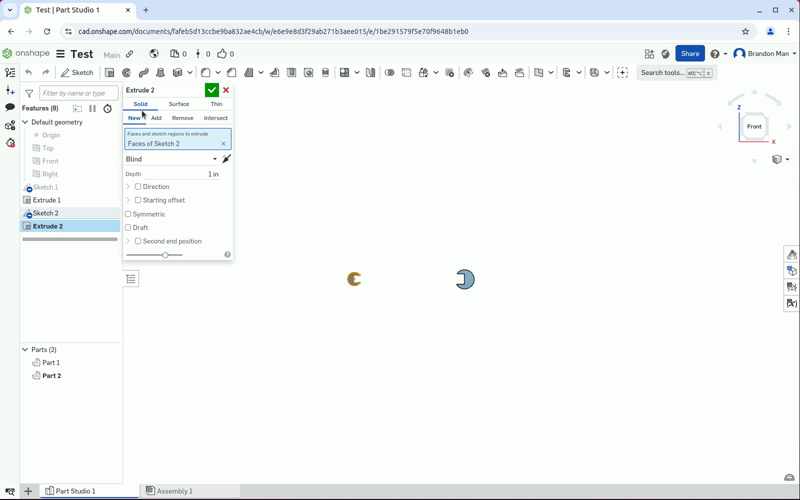
mouse_move(137, 120)
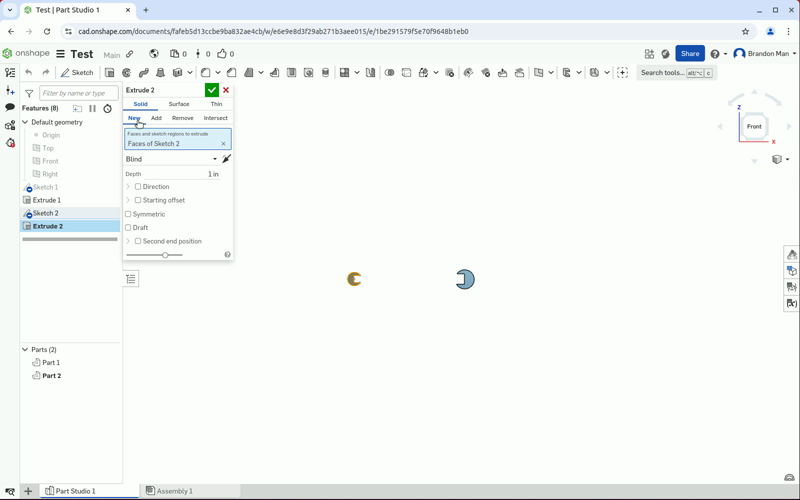
click(137, 120)
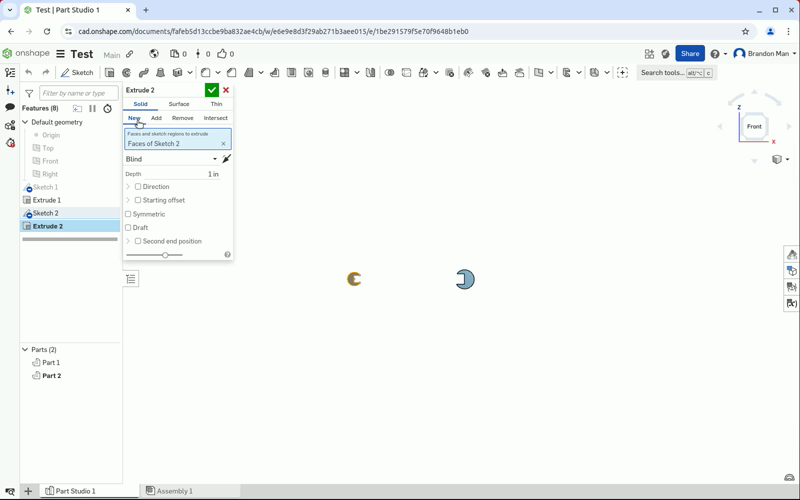
key(tab, 4)
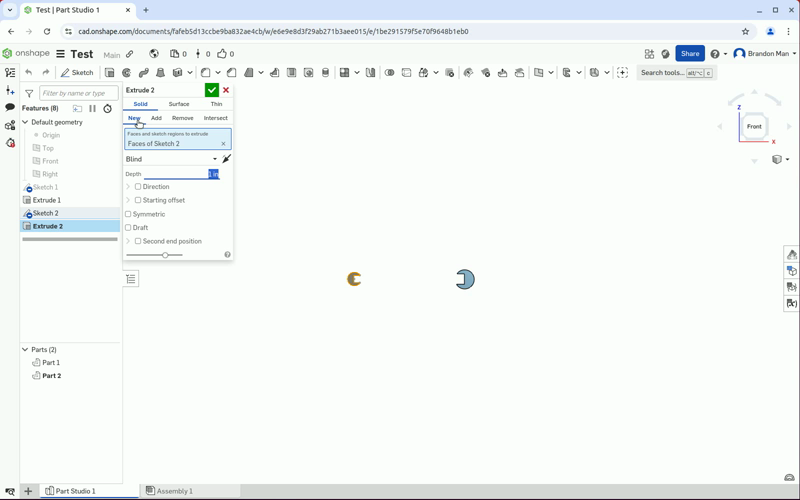
text(2.407)
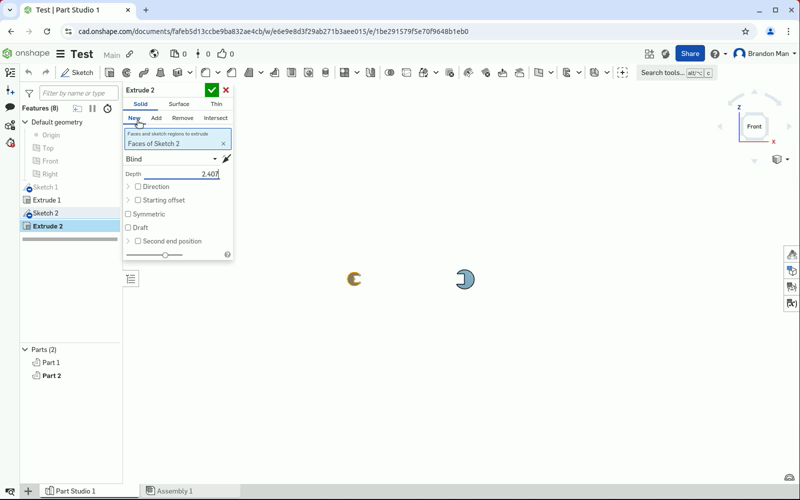
key(enter)
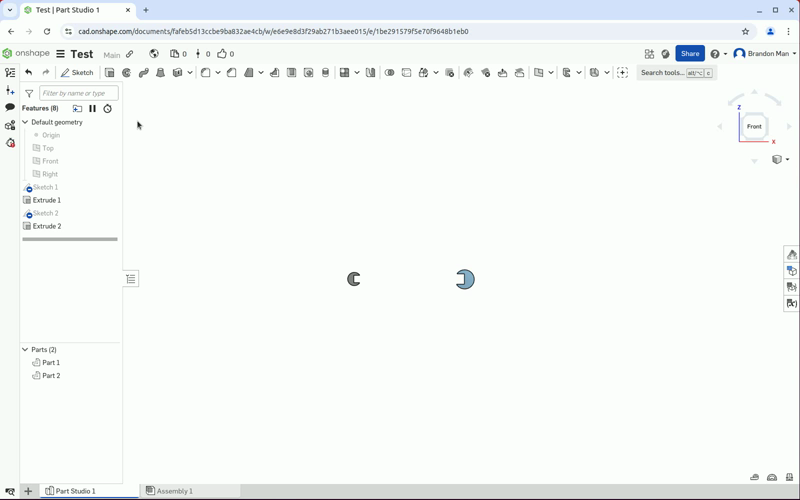
key(shift+h)
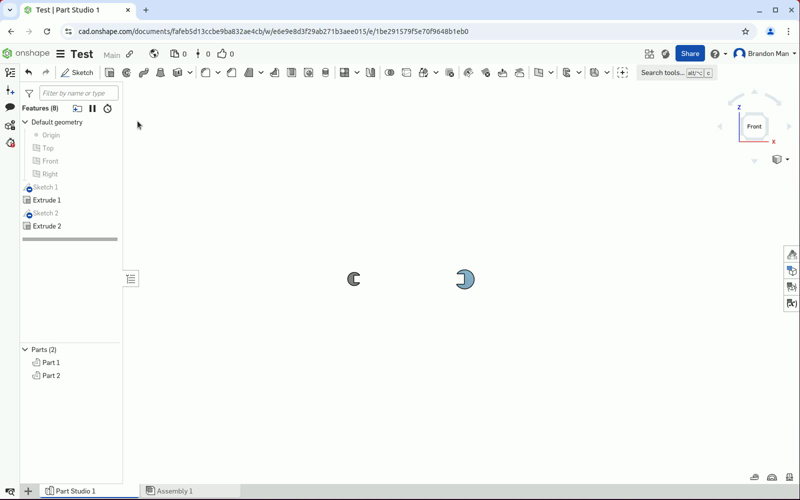
key(shift+h)
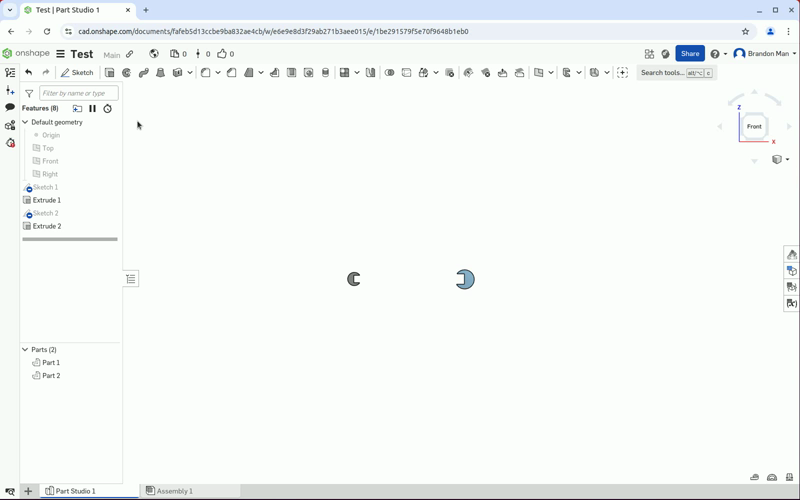
mouse_move(73, 189)
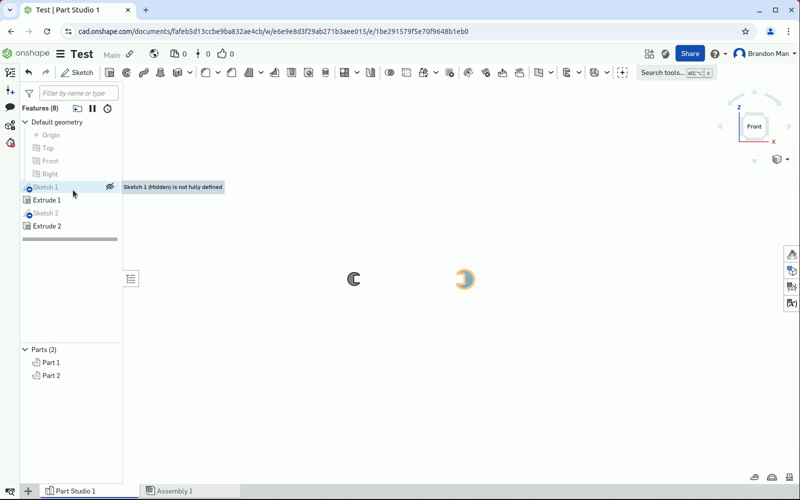
click(73, 189)
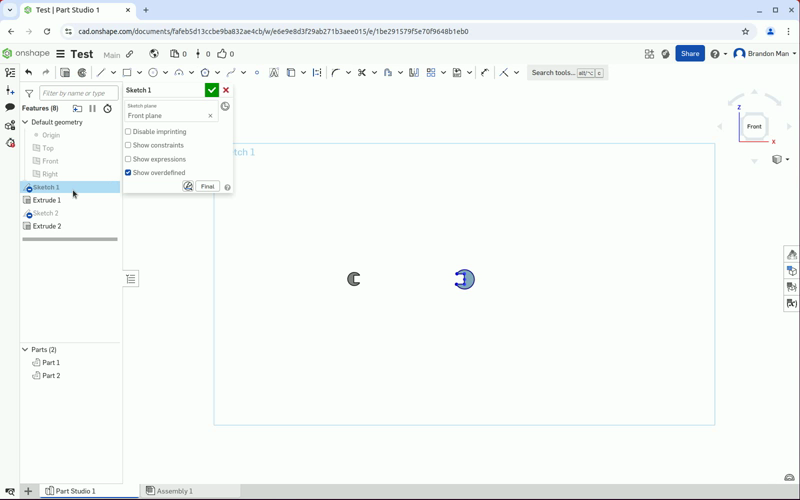
mouse_move(229, 92)
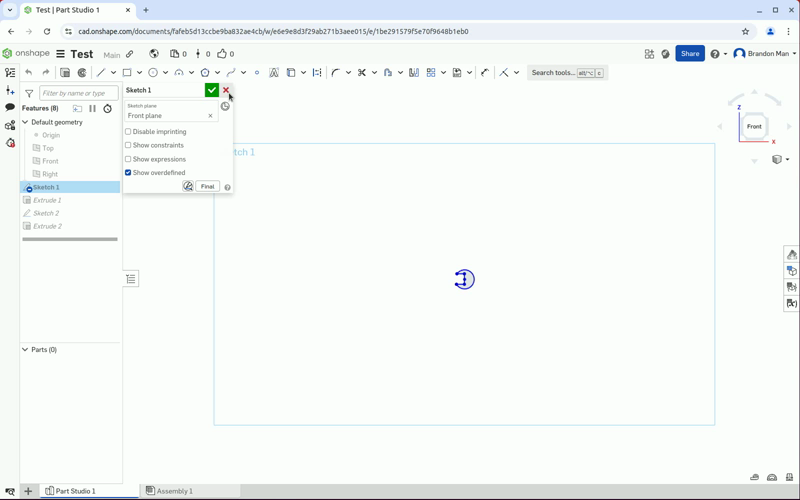
click(229, 92)
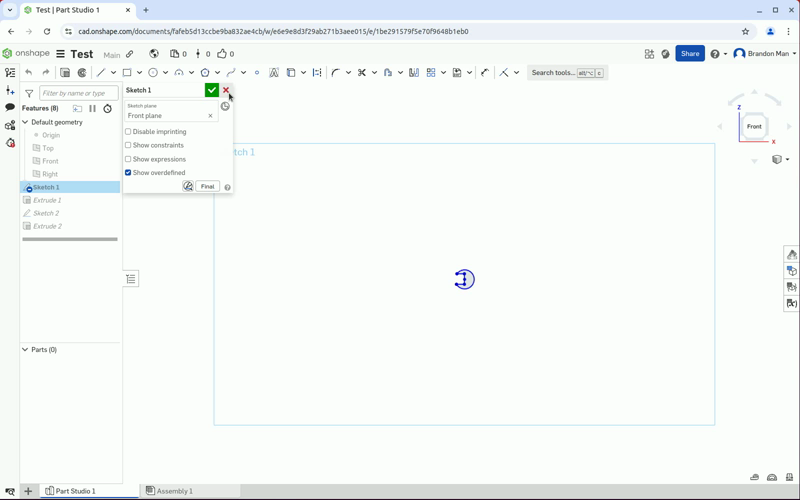
key(shift+s)
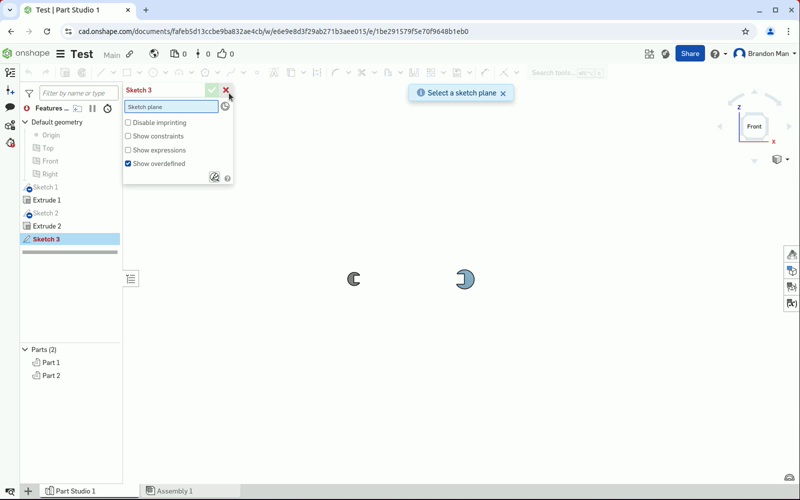
mouse_move(73, 163)
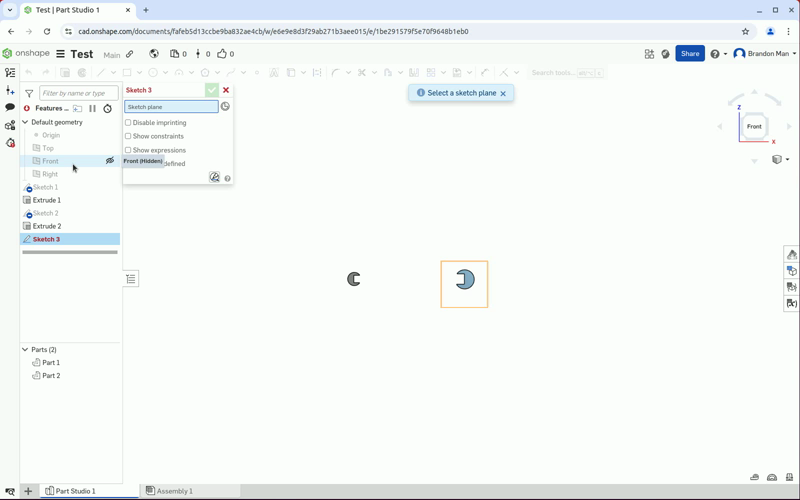
click(73, 163)
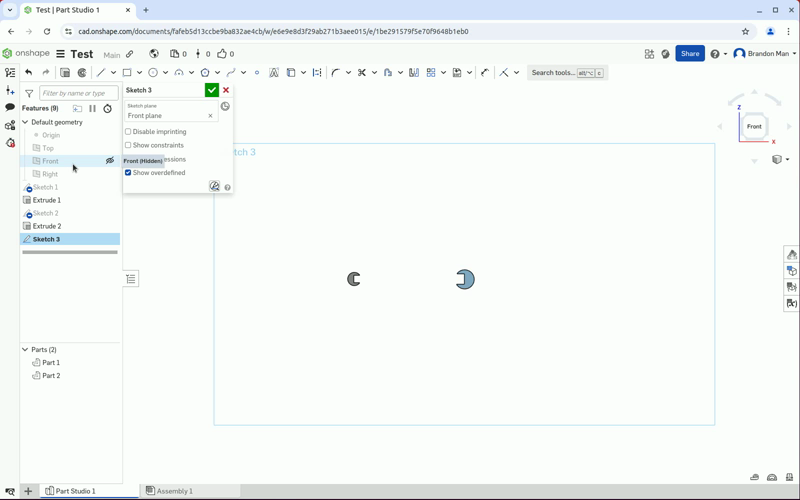
mouse_move(73, 352)
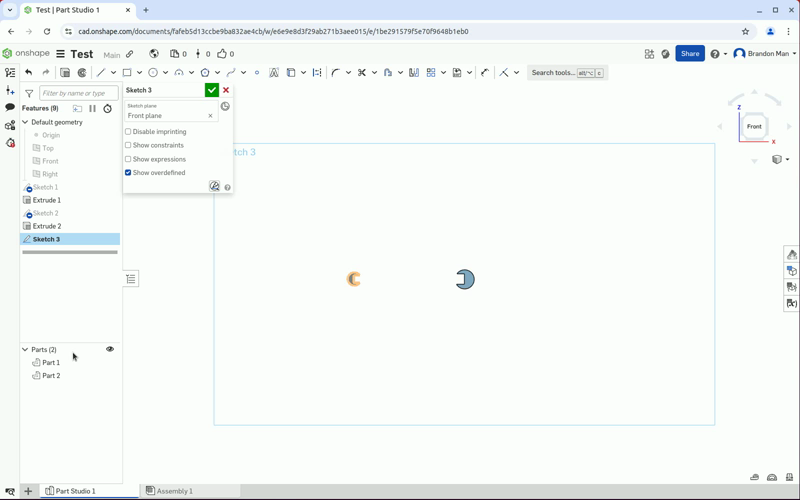
key(y)
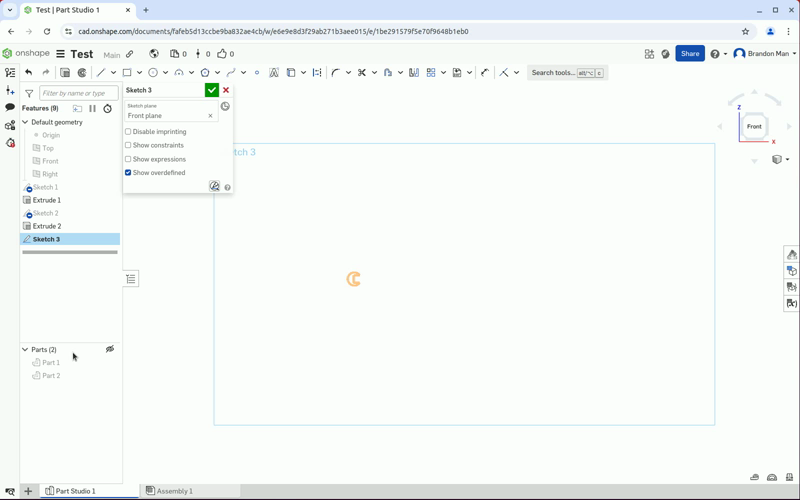
key(l)
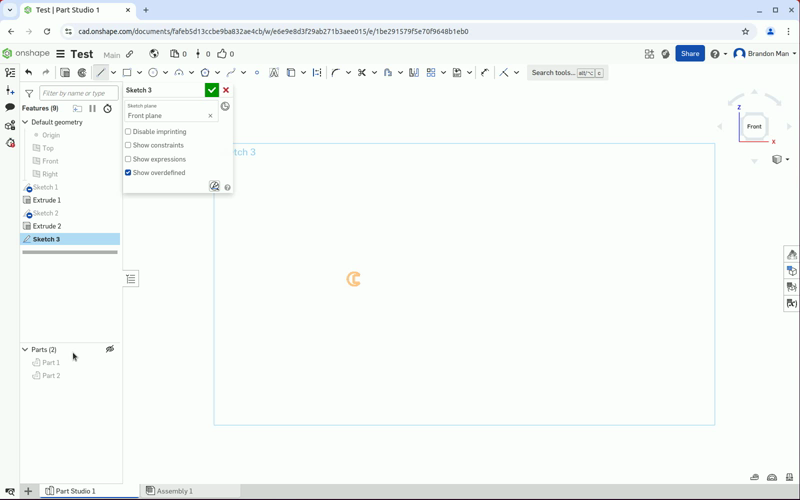
key_down(shift)
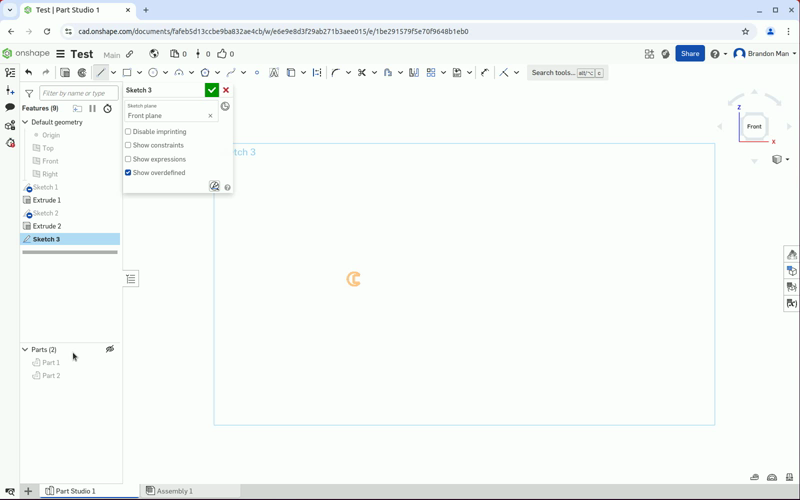
mouse_move(456, 282)
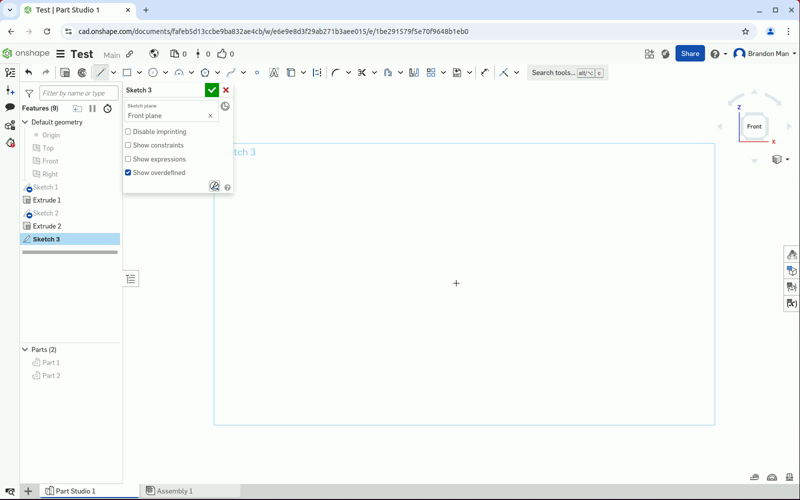
click(456, 282)
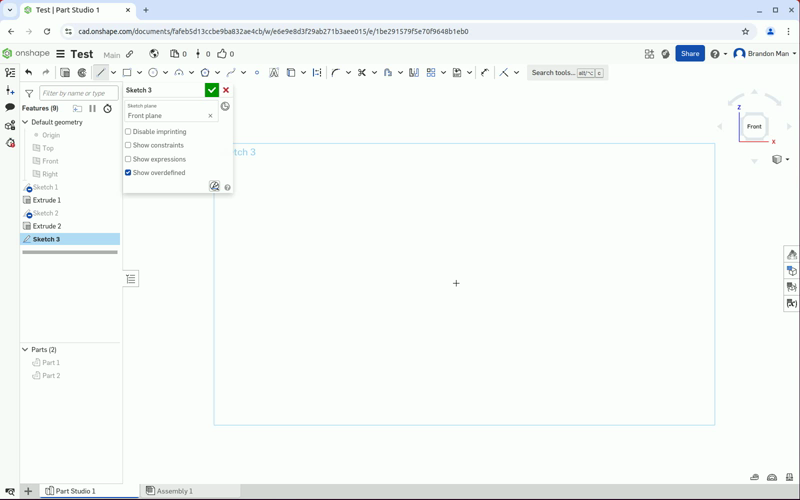
key_up(shift)
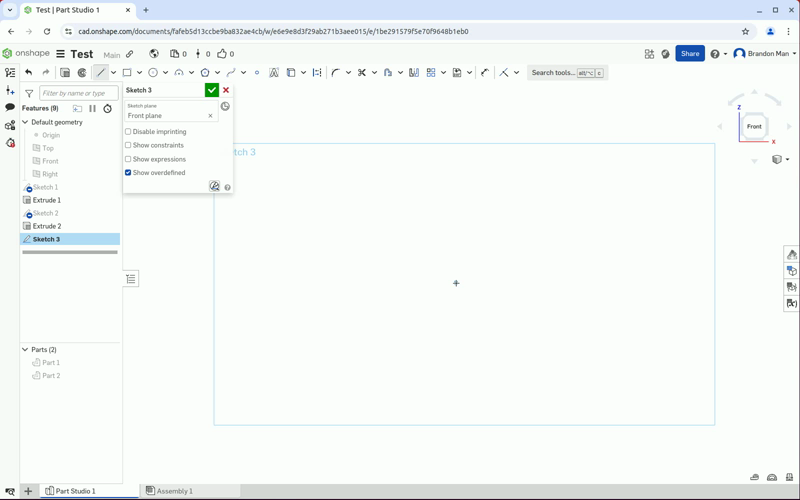
key_down(shift)
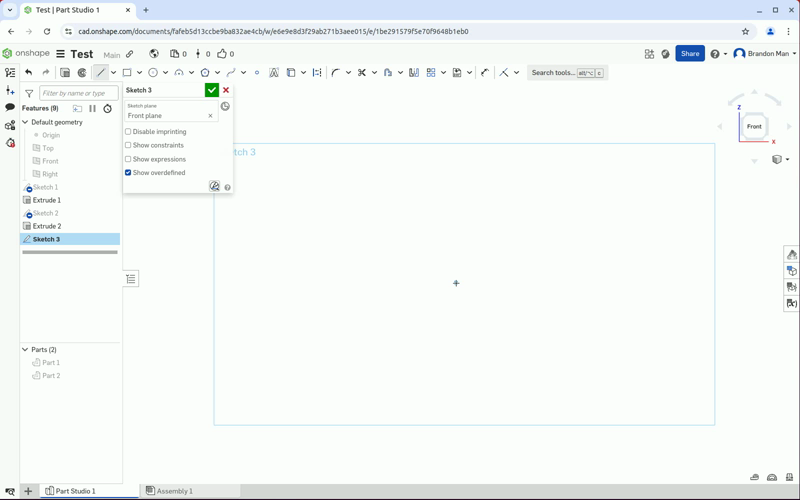
mouse_move(486, 282)
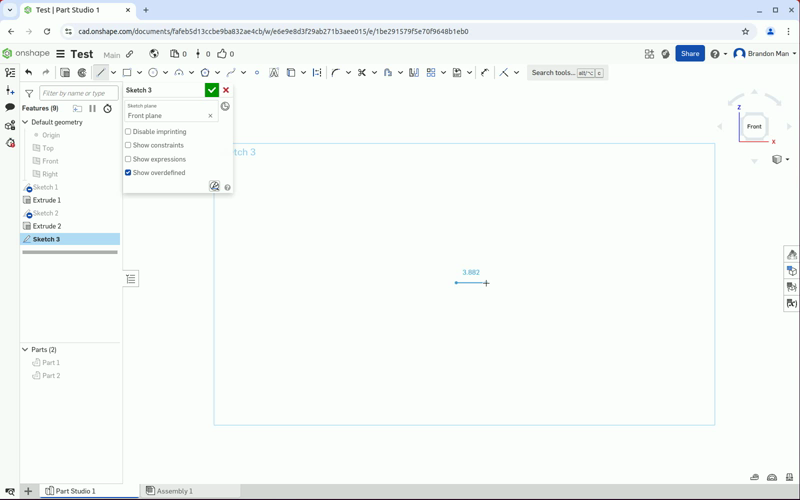
mouse_move(461, 282)
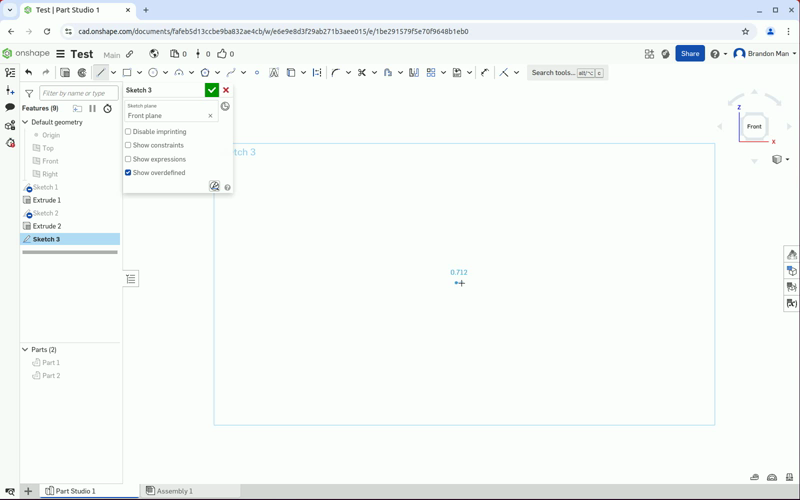
scroll(6)
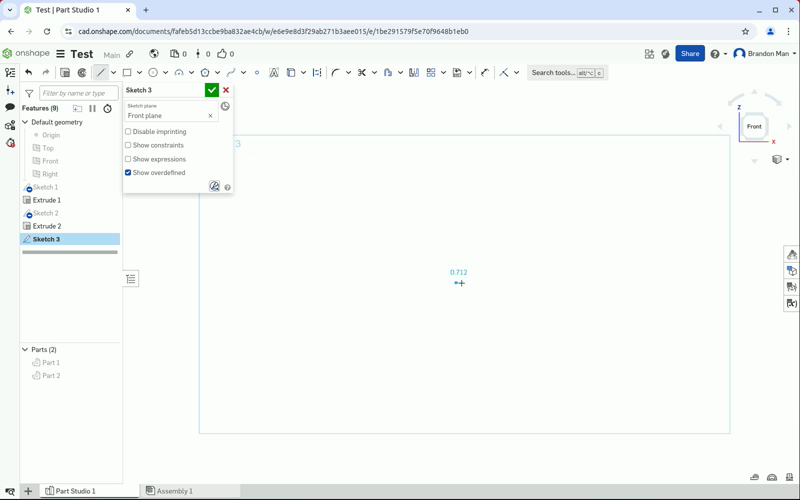
scroll(6)
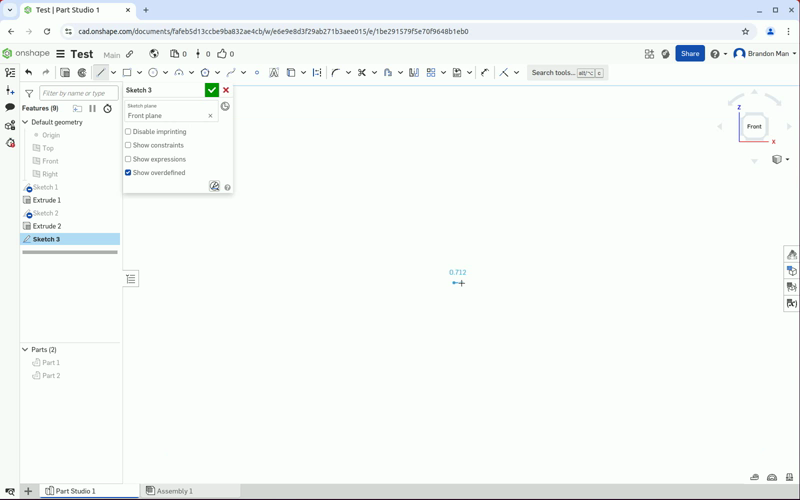
scroll(6)
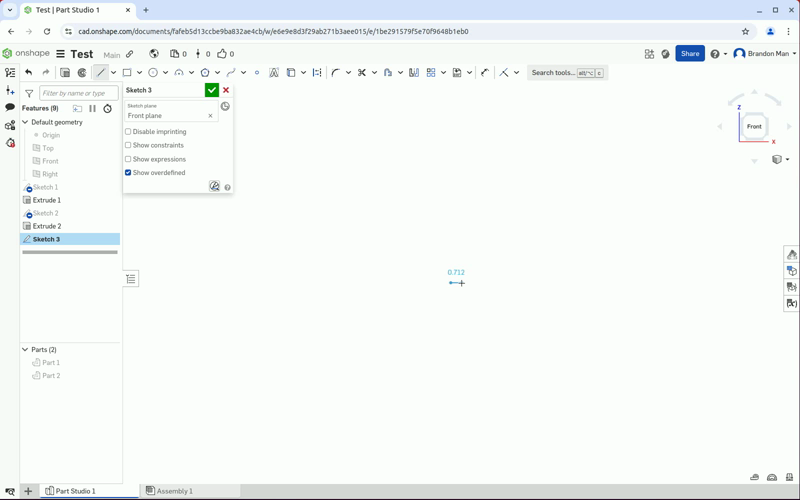
scroll(6)
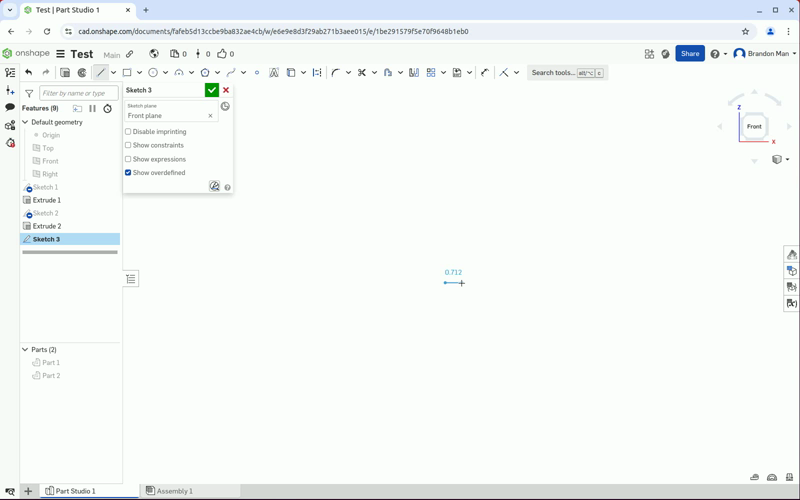
scroll(6)
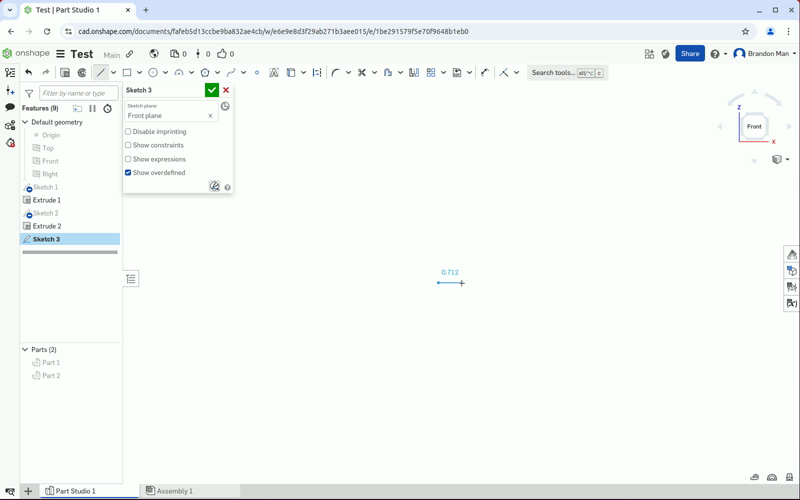
scroll(6)
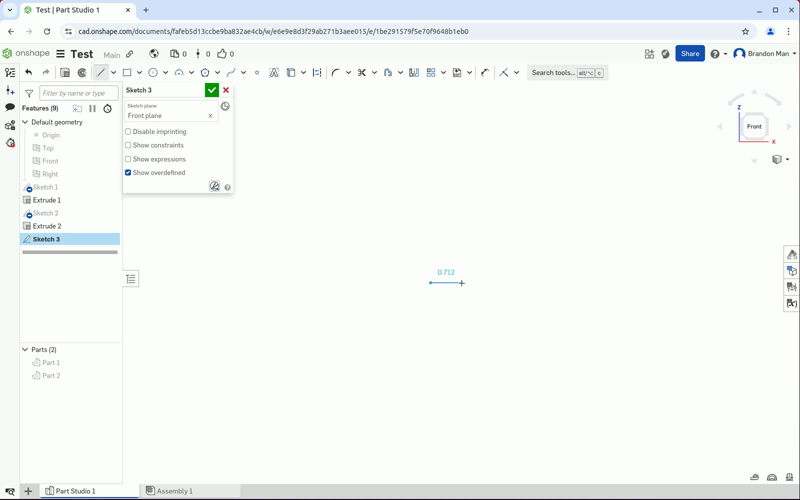
scroll(6)
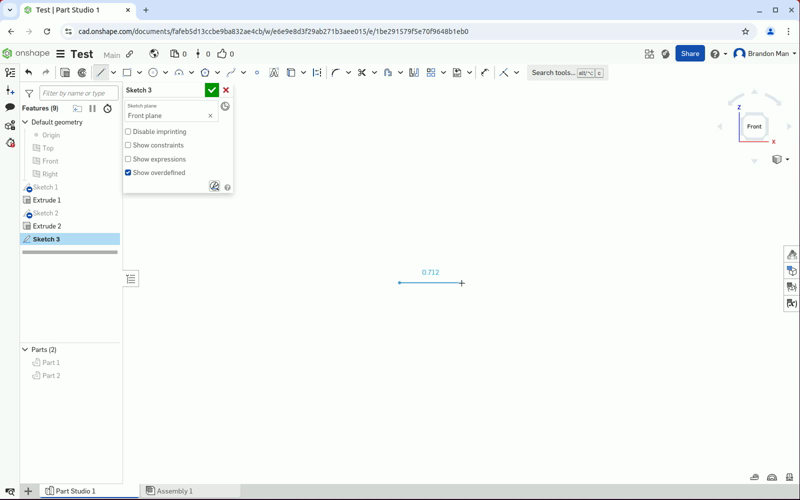
click(461, 282)
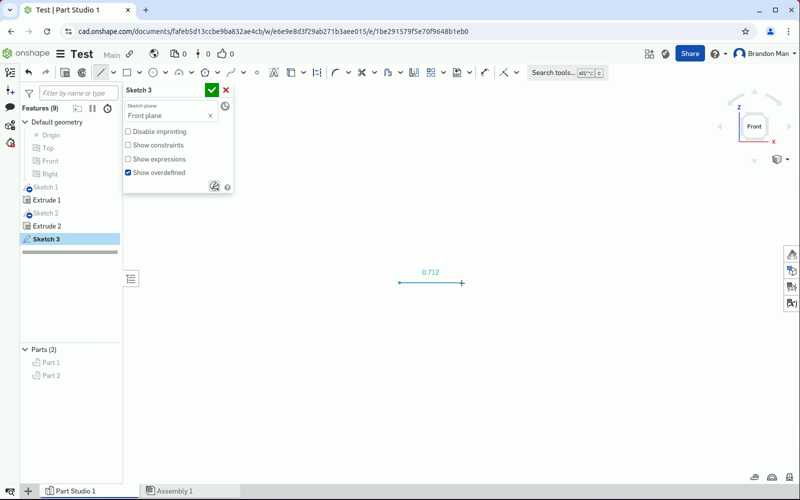
scroll(-6)
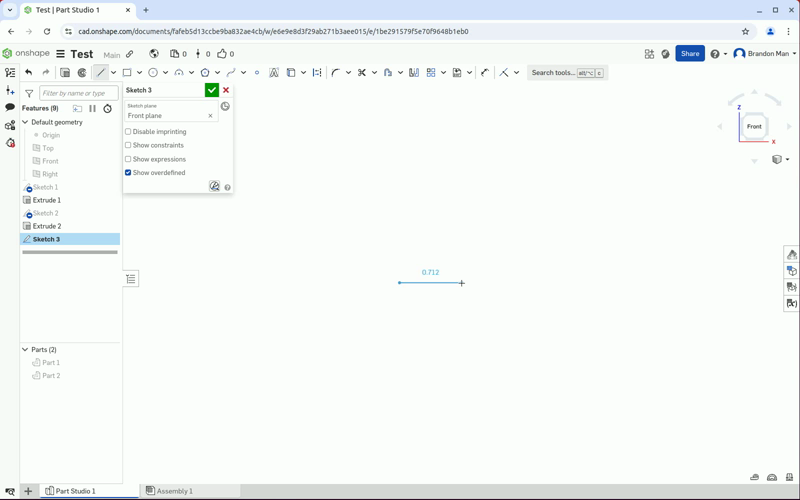
scroll(-6)
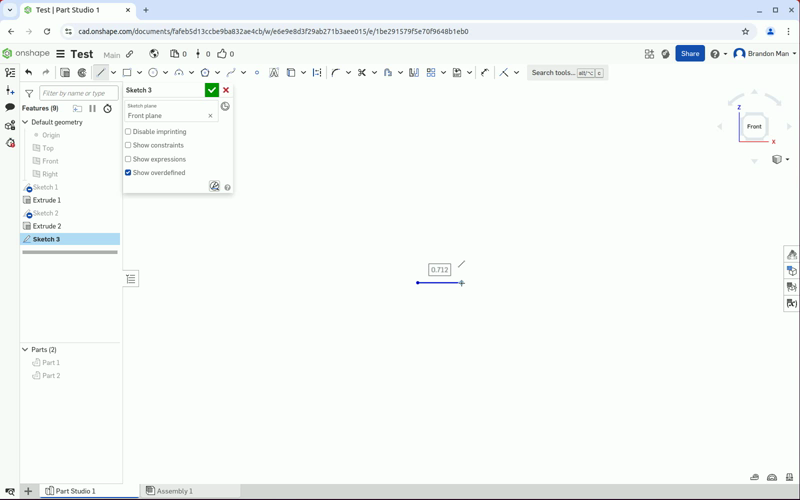
scroll(-6)
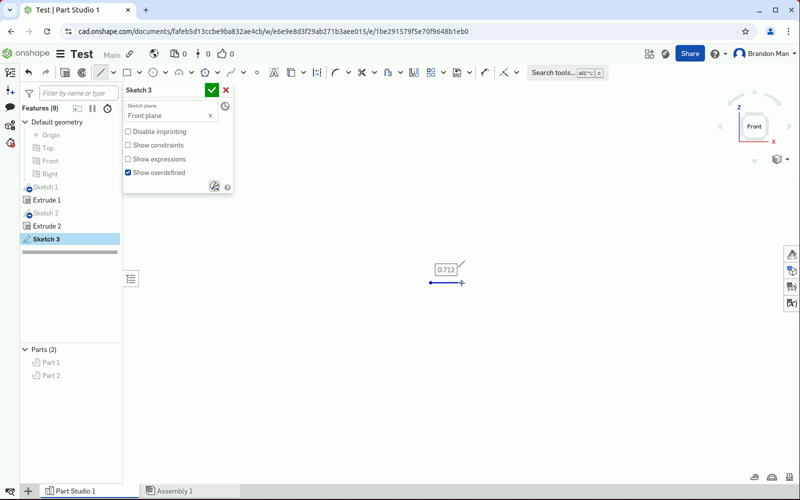
scroll(-6)
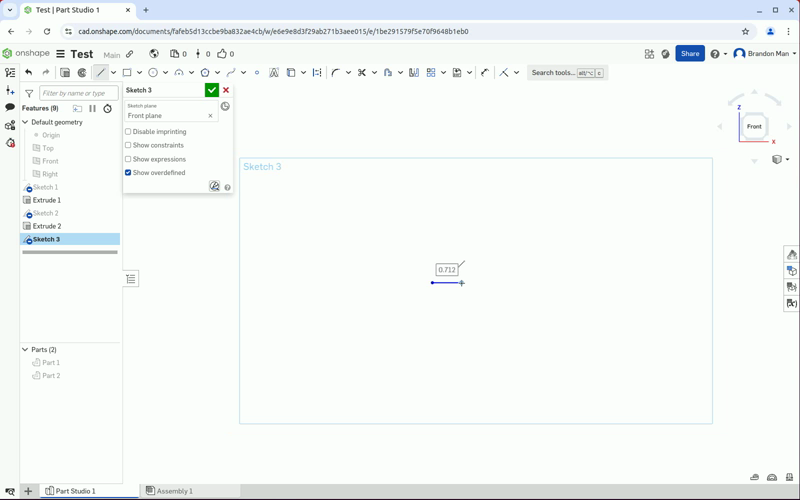
scroll(-6)
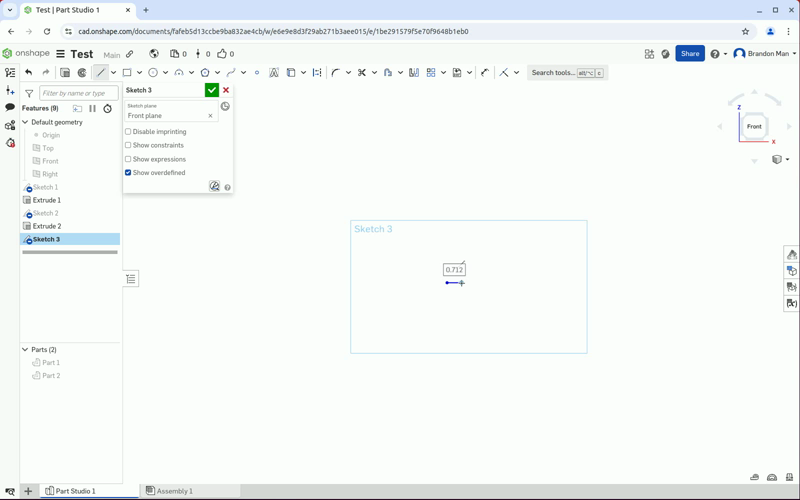
scroll(-6)
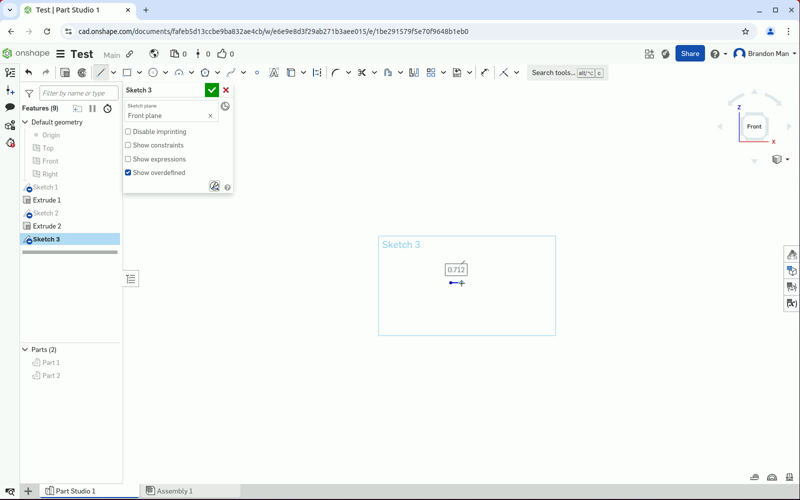
scroll(-6)
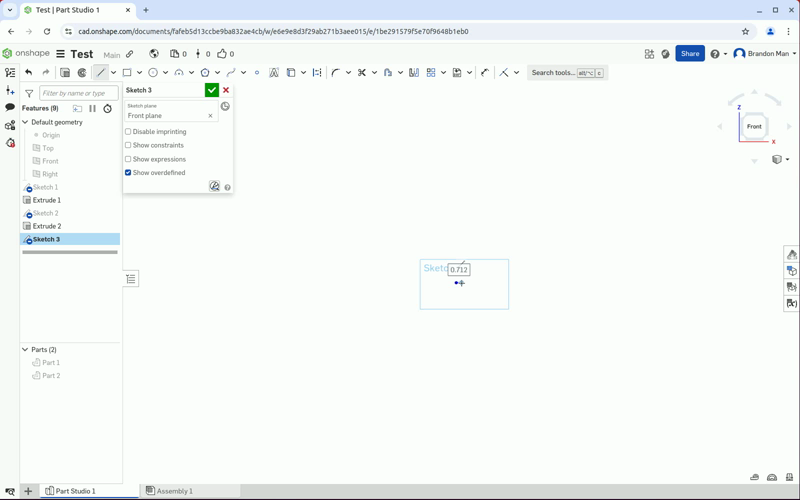
key_up(shift)
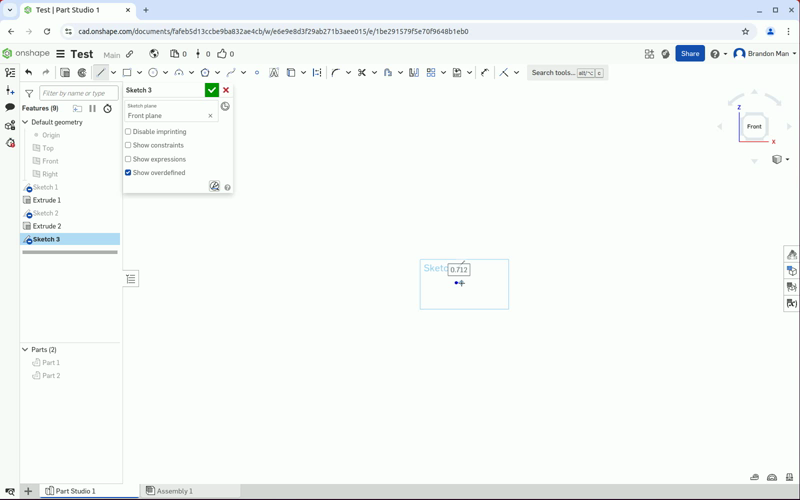
key_down(shift)
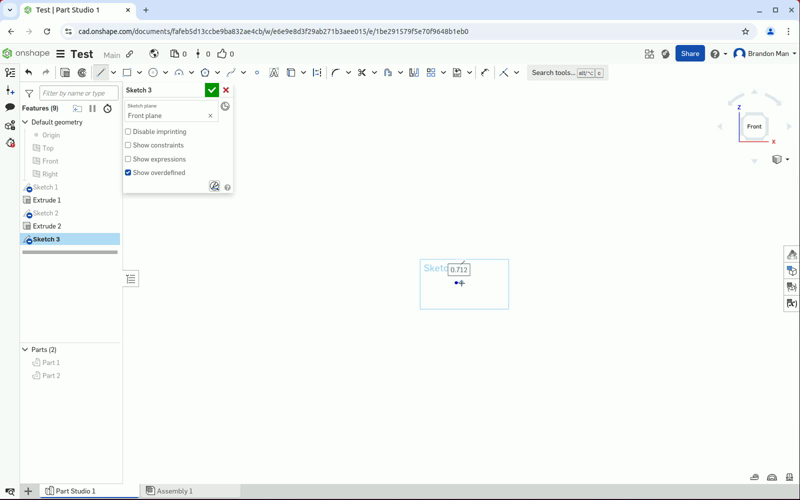
mouse_move(492, 282)
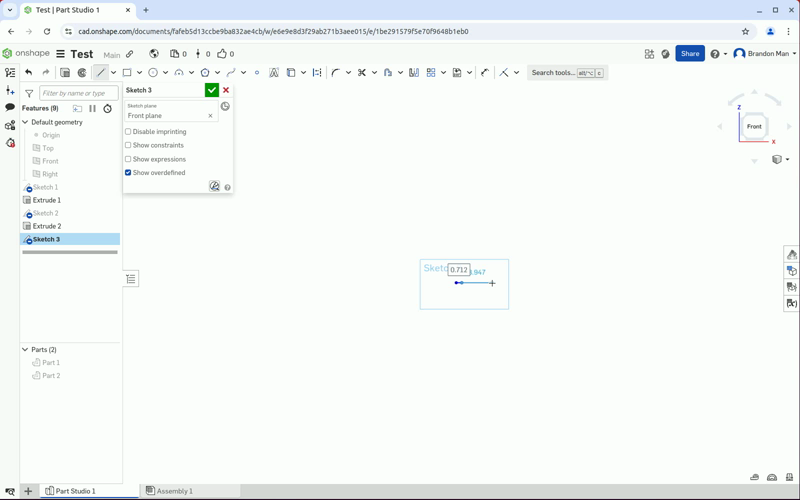
mouse_move(461, 274)
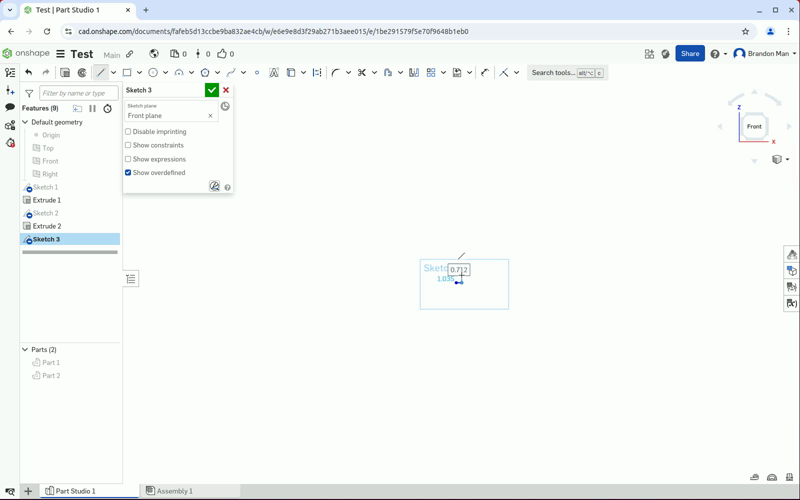
click(461, 274)
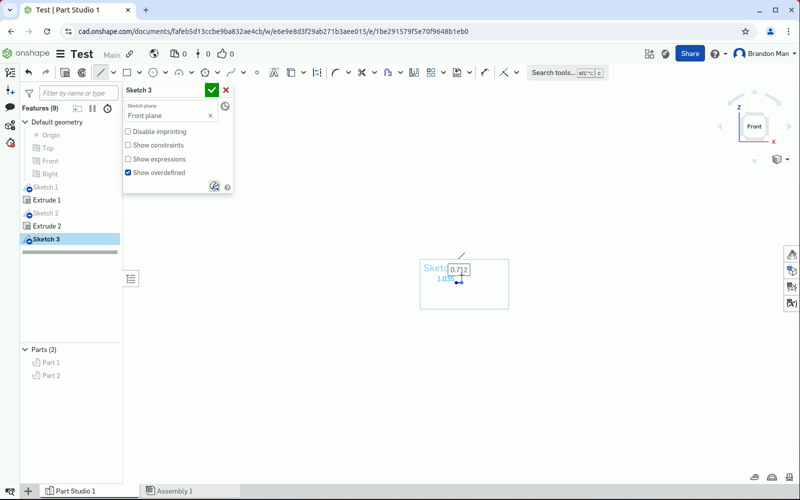
key_up(shift)
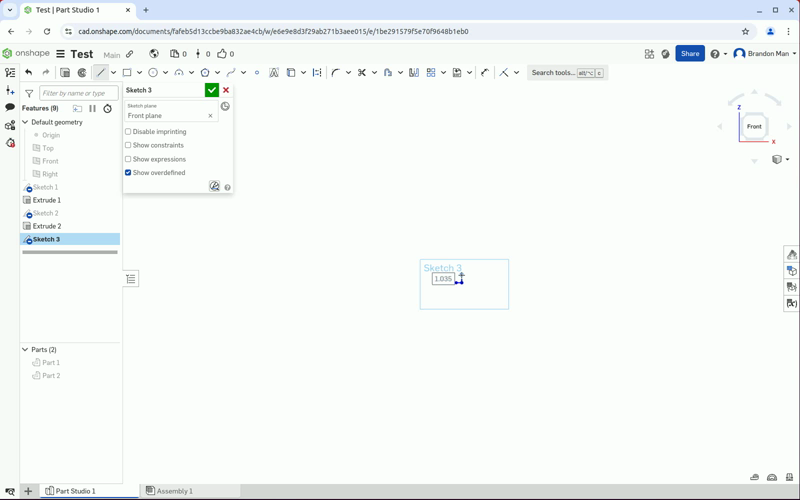
key_down(shift)
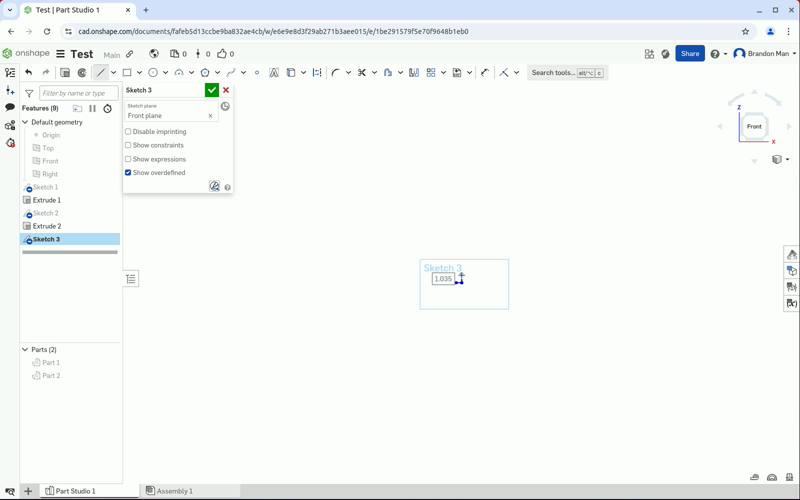
mouse_move(492, 274)
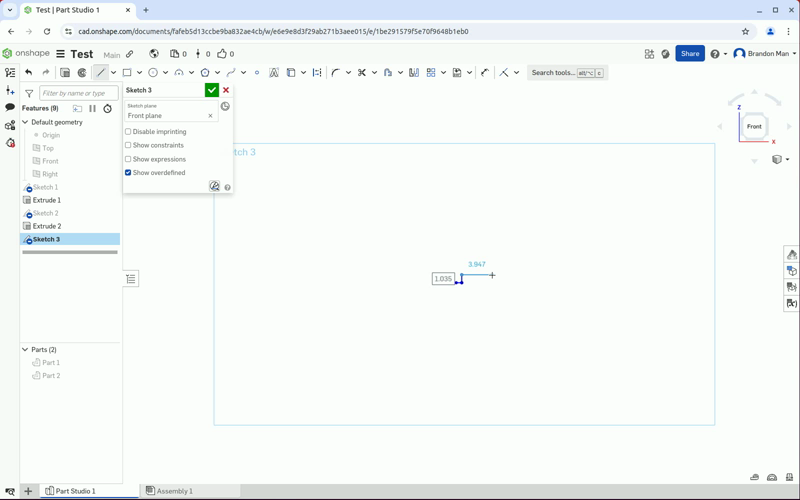
mouse_move(456, 274)
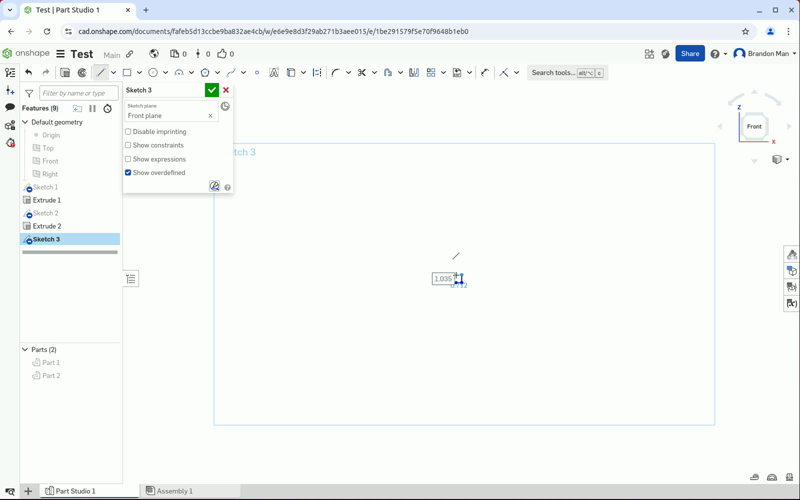
scroll(6)
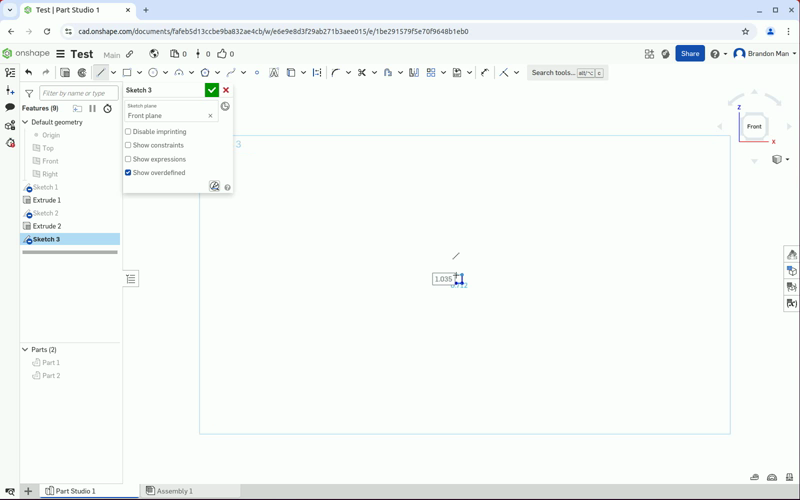
scroll(6)
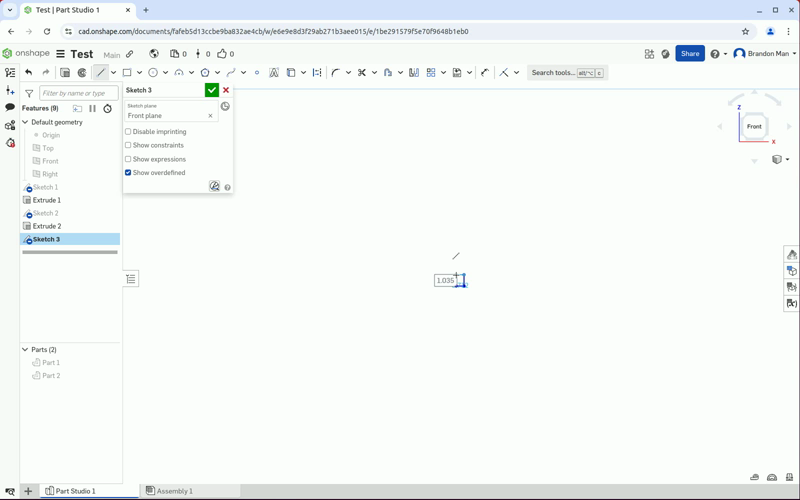
scroll(6)
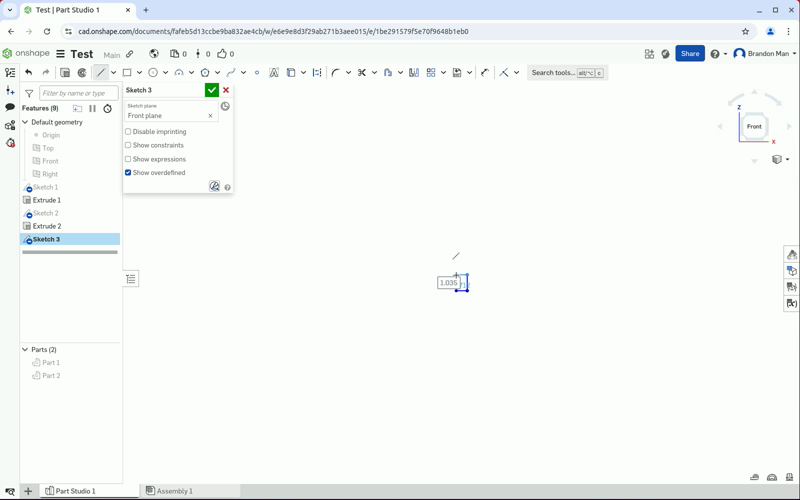
scroll(6)
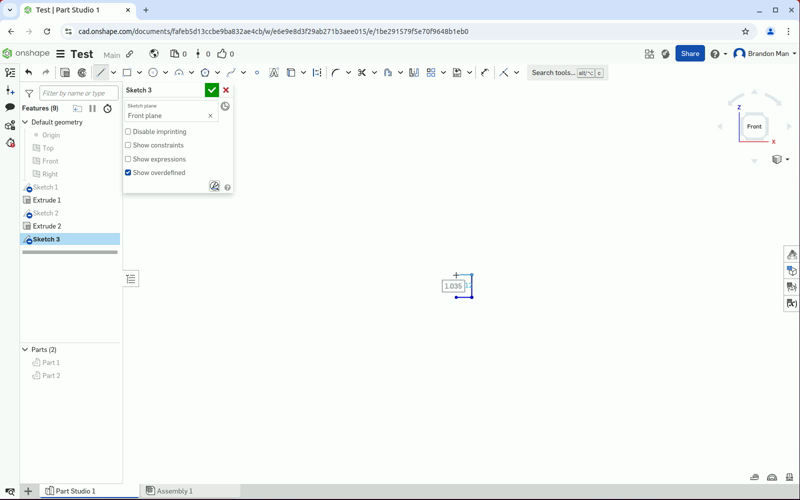
scroll(6)
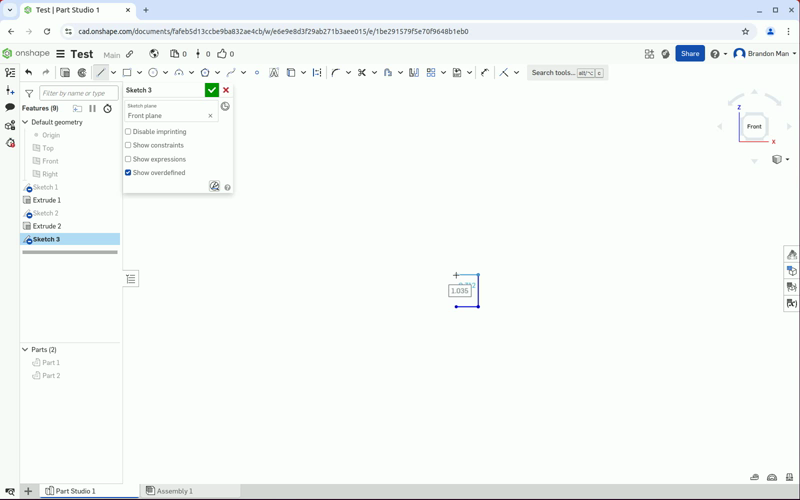
scroll(6)
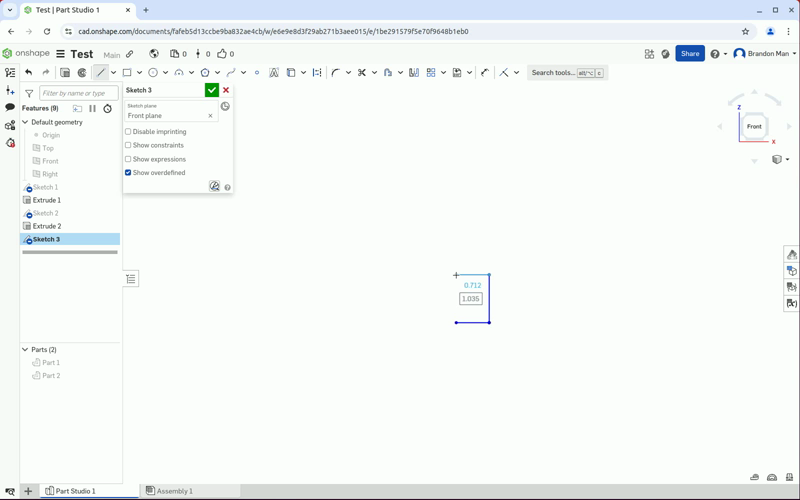
scroll(6)
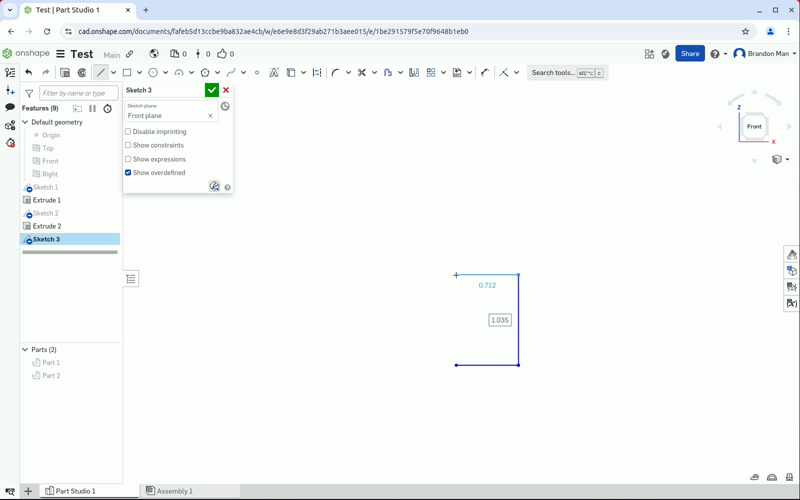
click(456, 274)
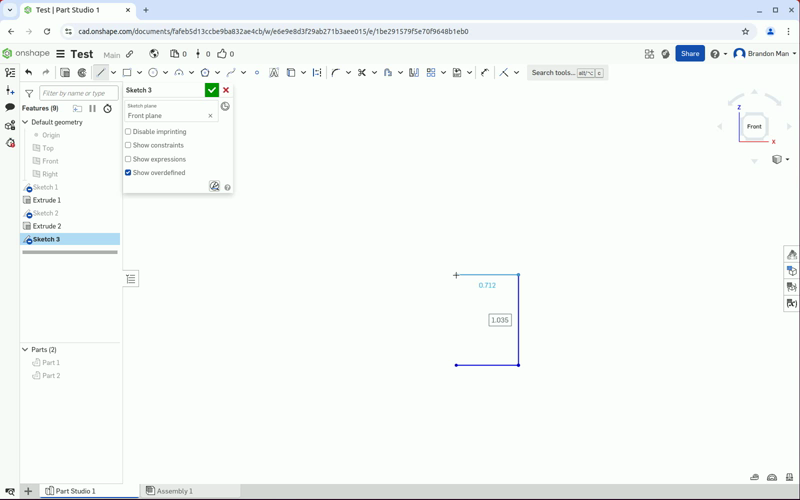
scroll(-6)
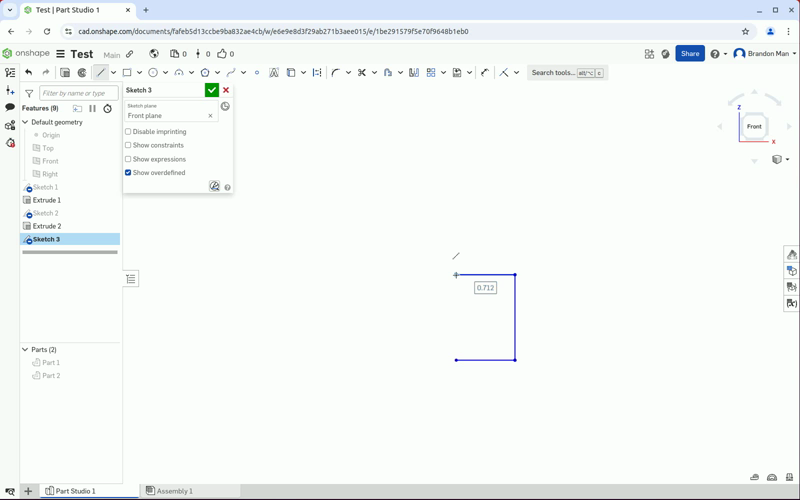
scroll(-6)
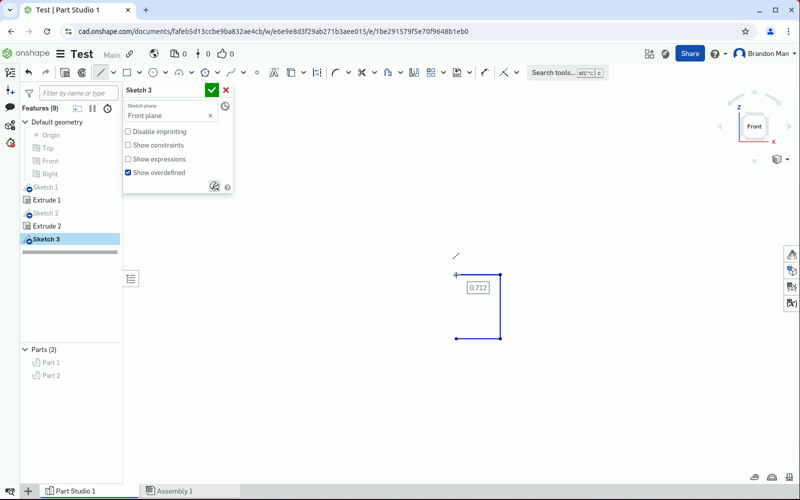
scroll(-6)
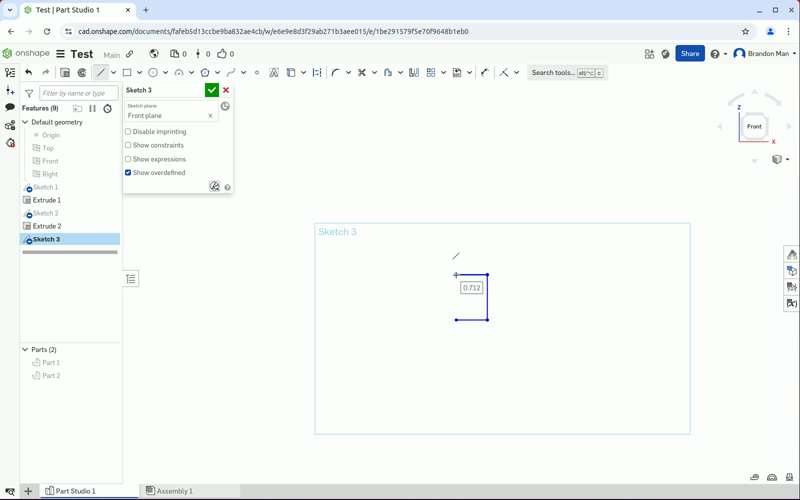
scroll(-6)
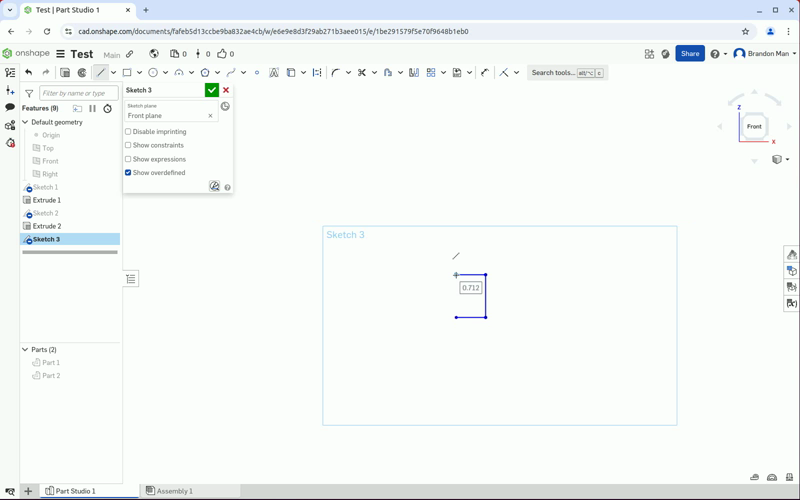
scroll(-6)
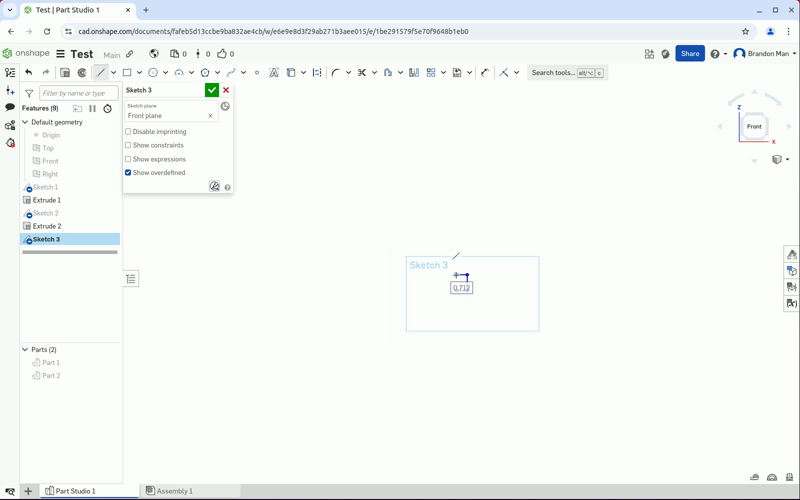
scroll(-6)
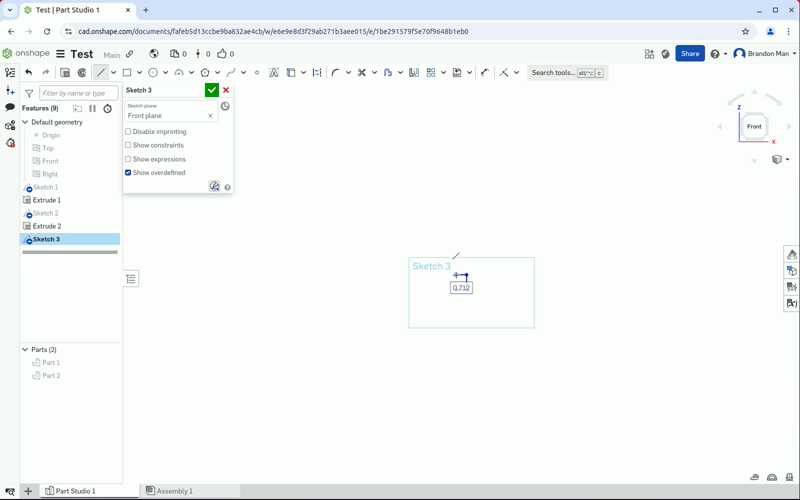
scroll(-6)
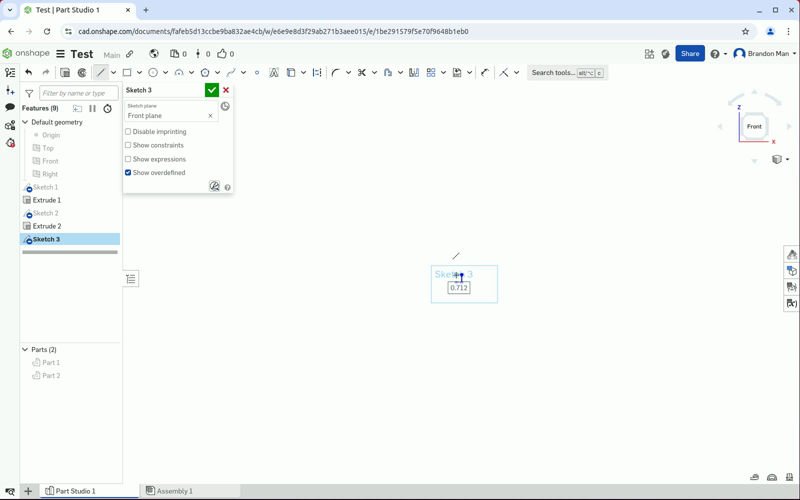
key_up(shift)
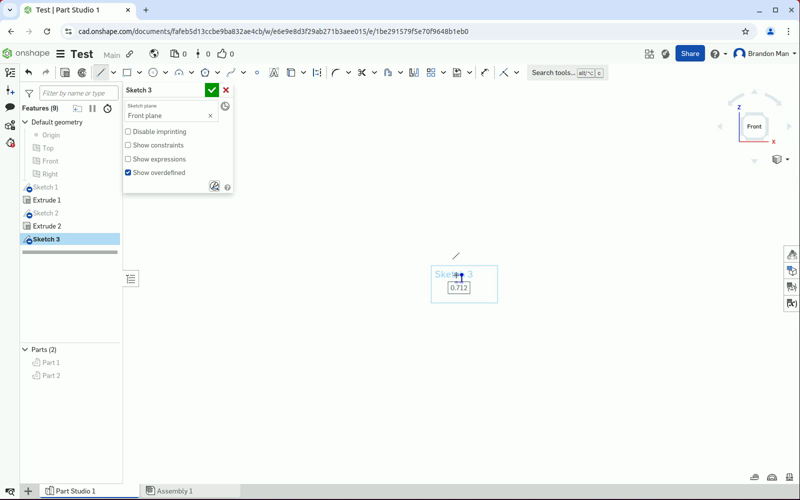
key(esc)
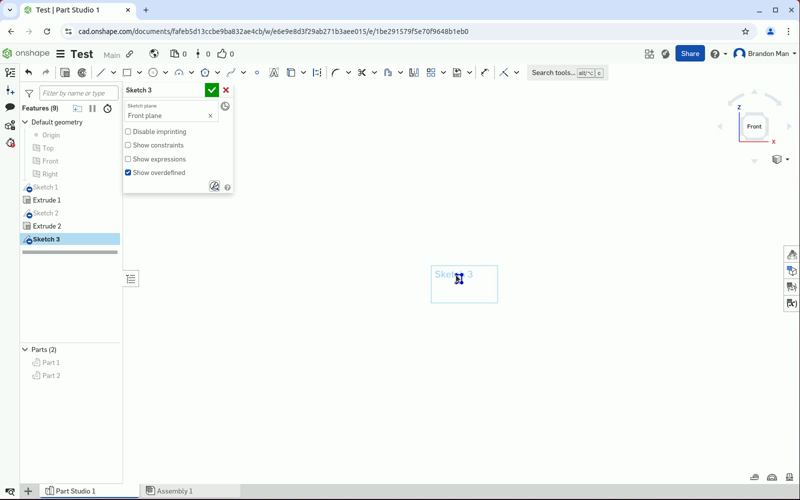
key(a)
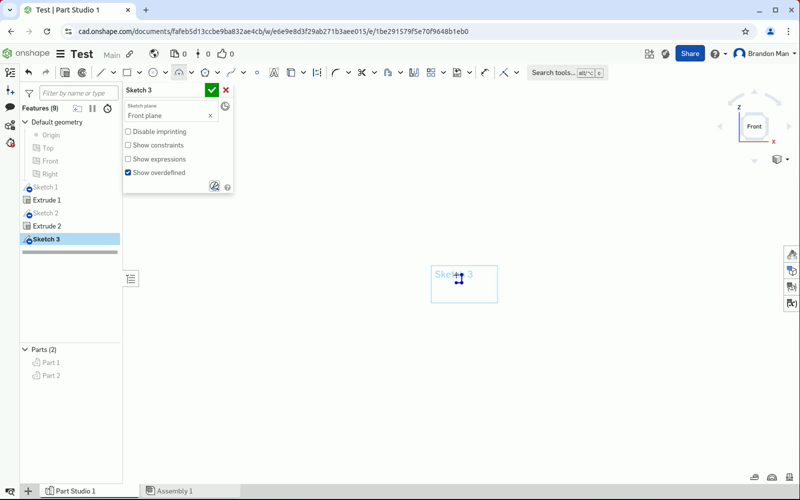
mouse_move(456, 274)
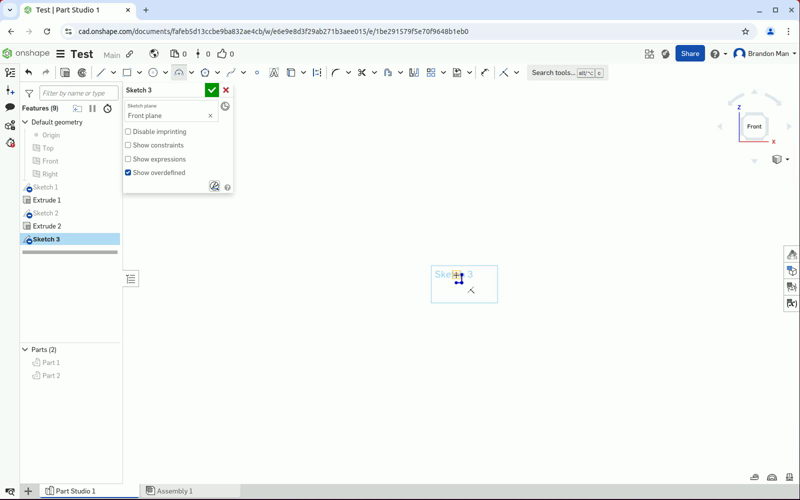
click(456, 274)
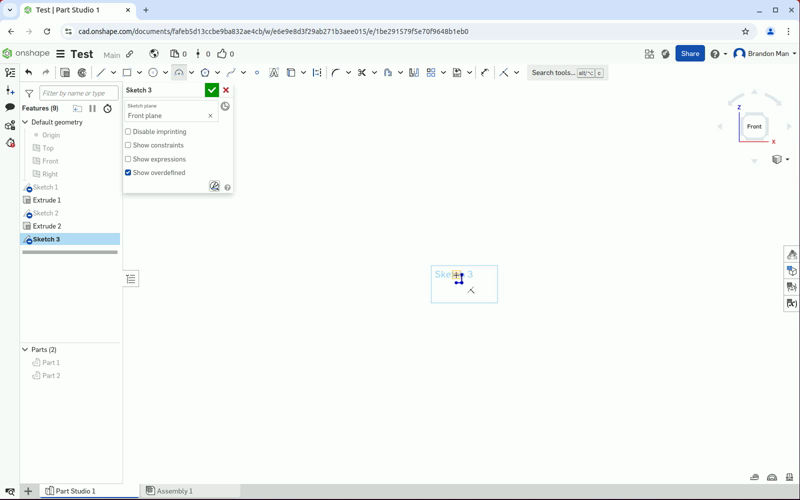
mouse_move(456, 282)
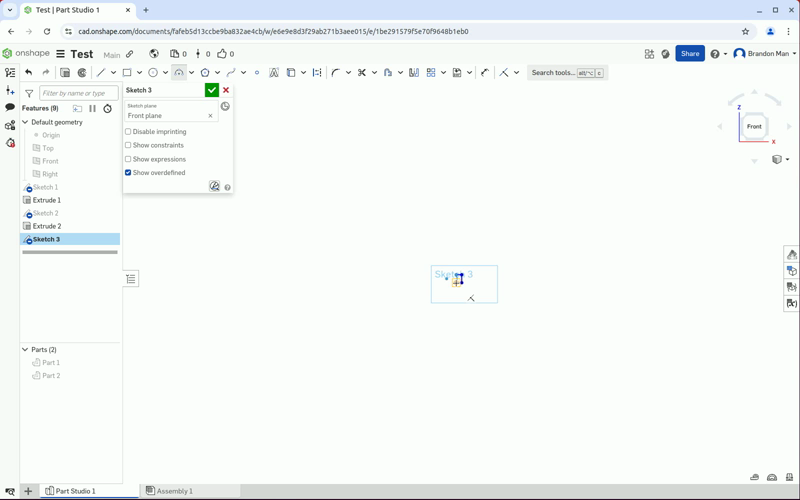
click(456, 282)
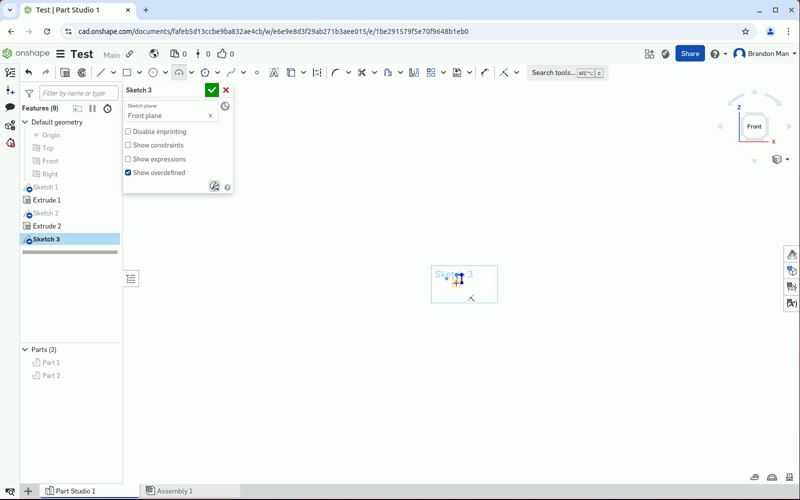
key_down(shift)
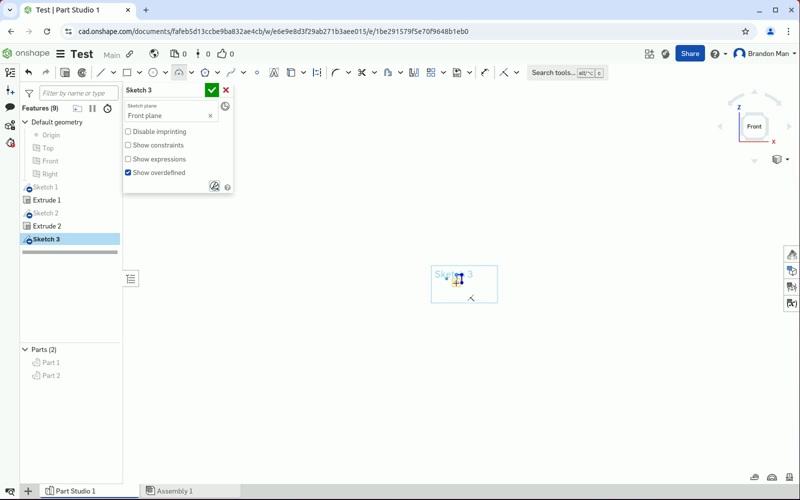
mouse_move(454, 278)
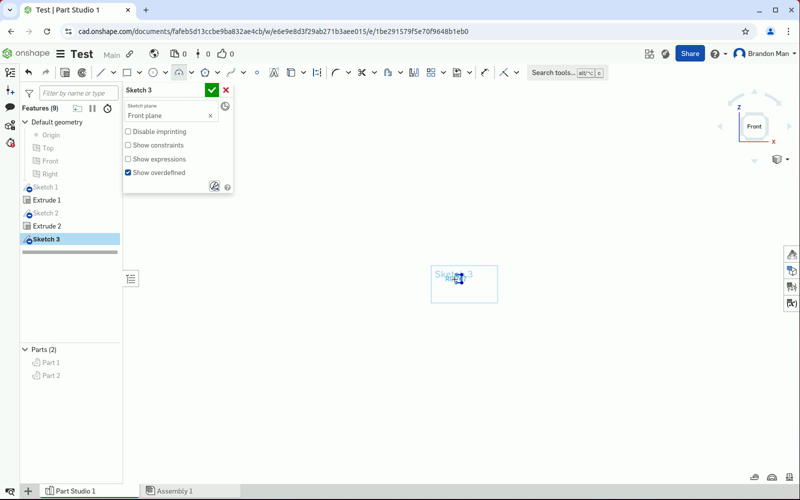
scroll(6)
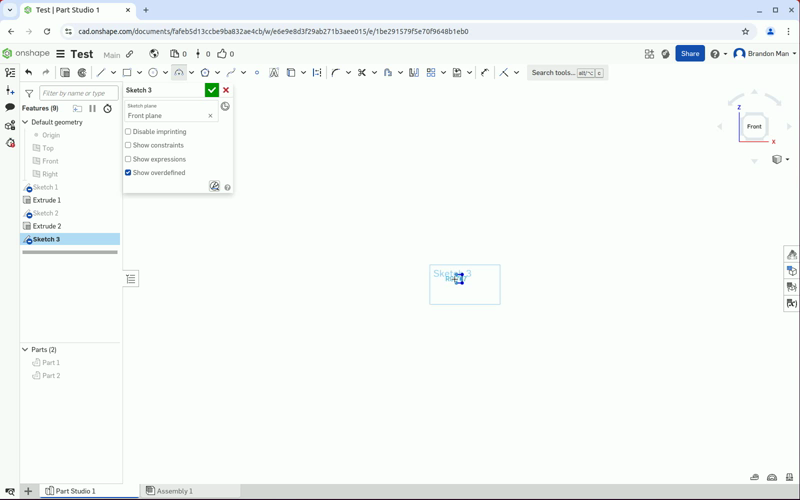
scroll(6)
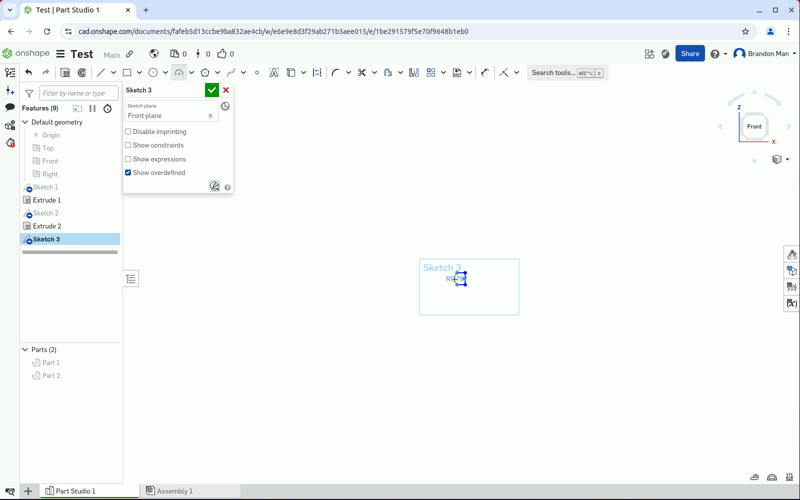
scroll(6)
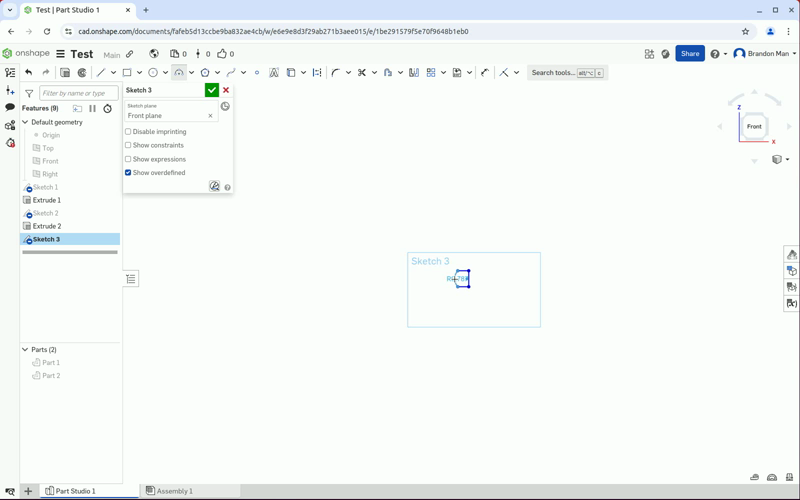
scroll(6)
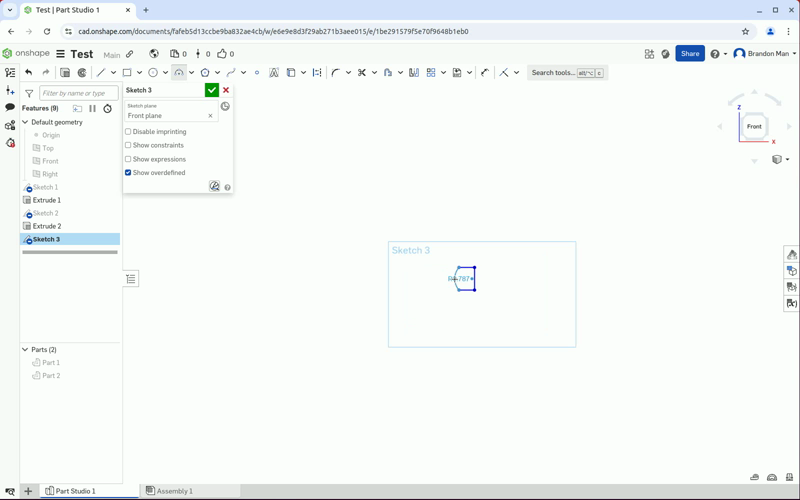
scroll(6)
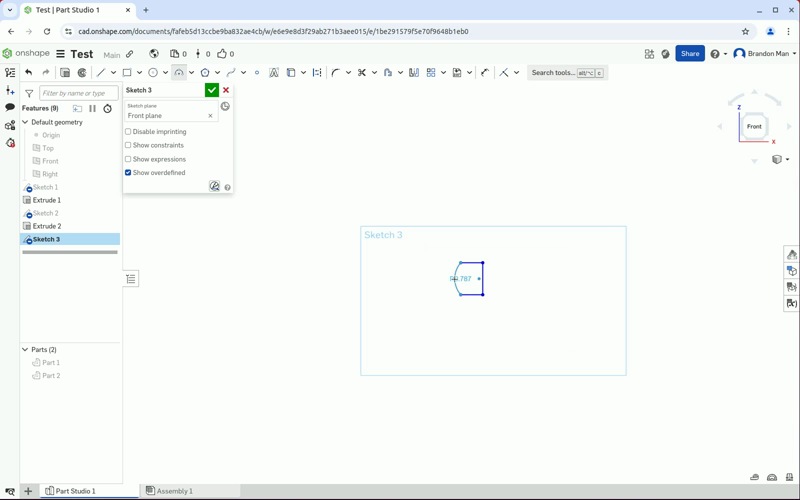
scroll(6)
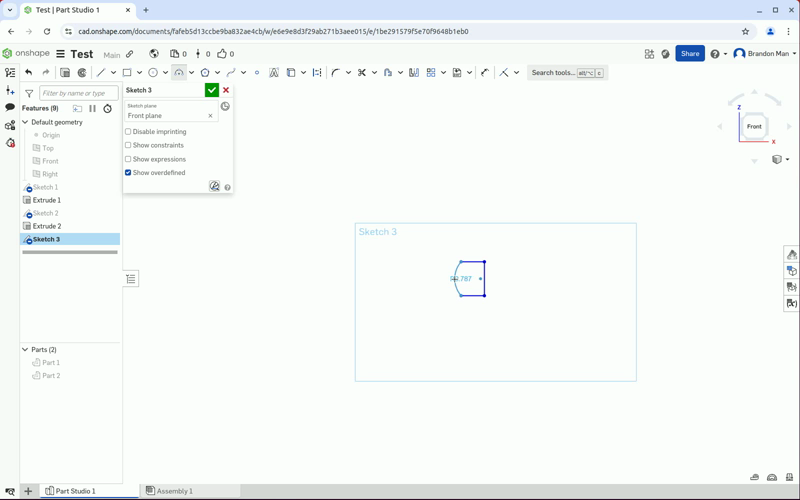
scroll(6)
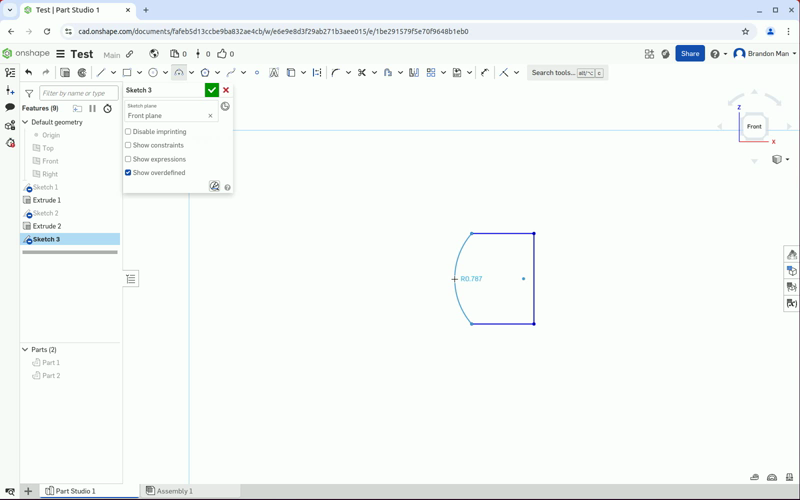
click(454, 278)
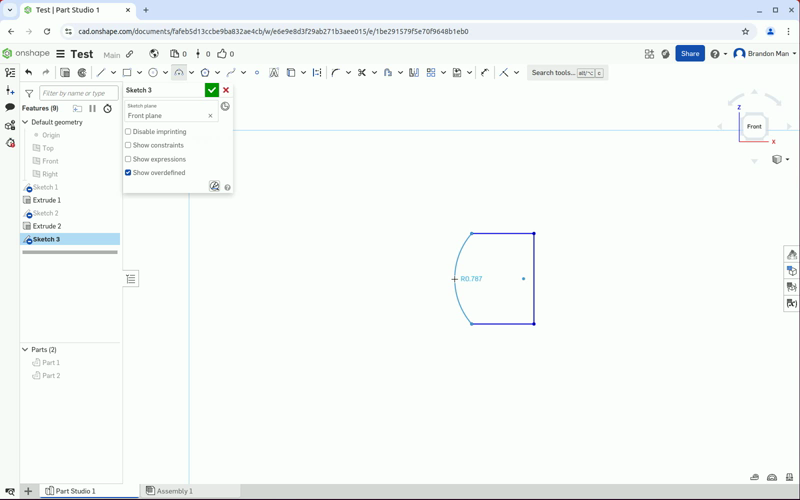
scroll(-6)
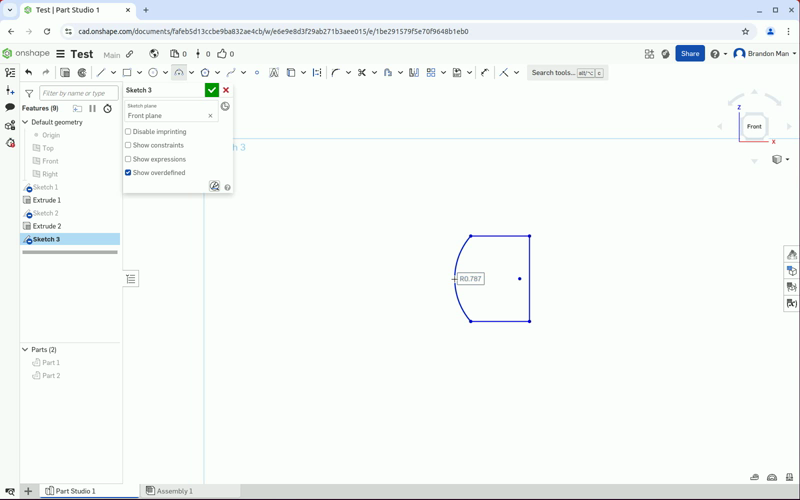
scroll(-6)
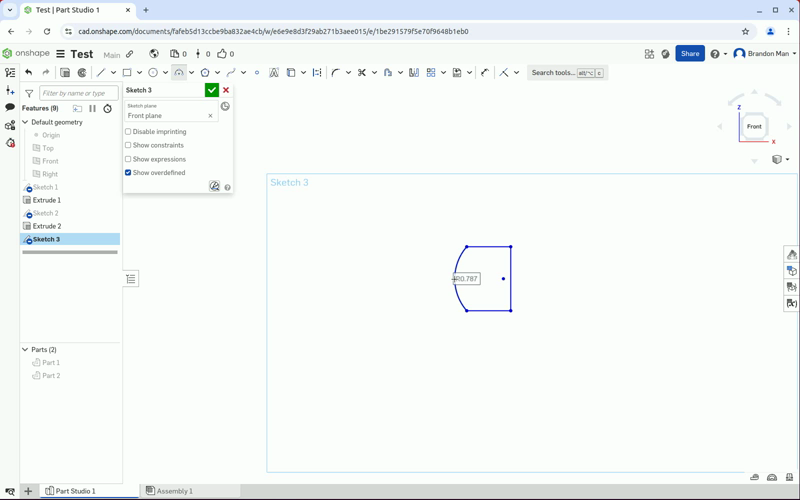
scroll(-6)
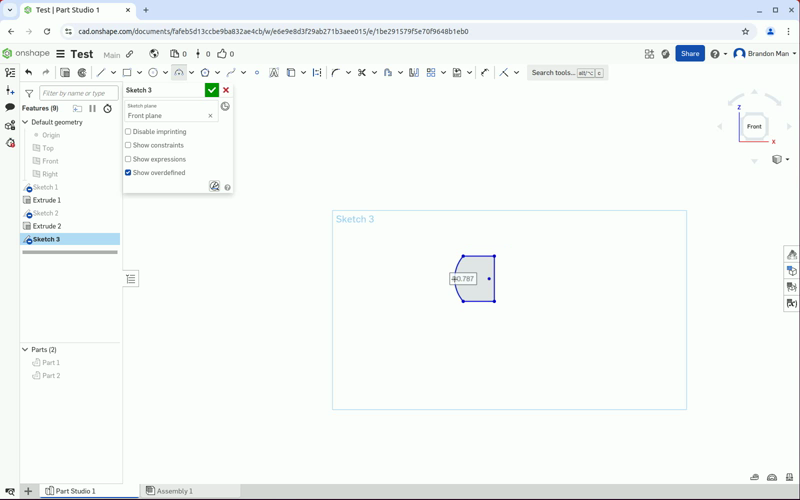
scroll(-6)
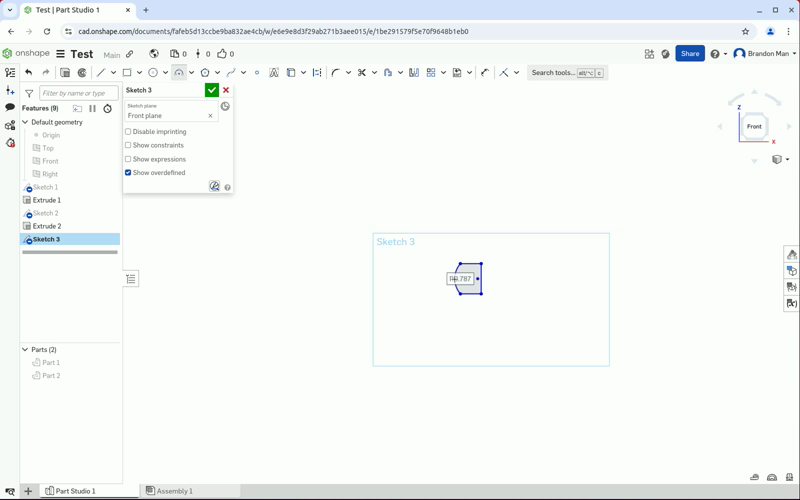
scroll(-6)
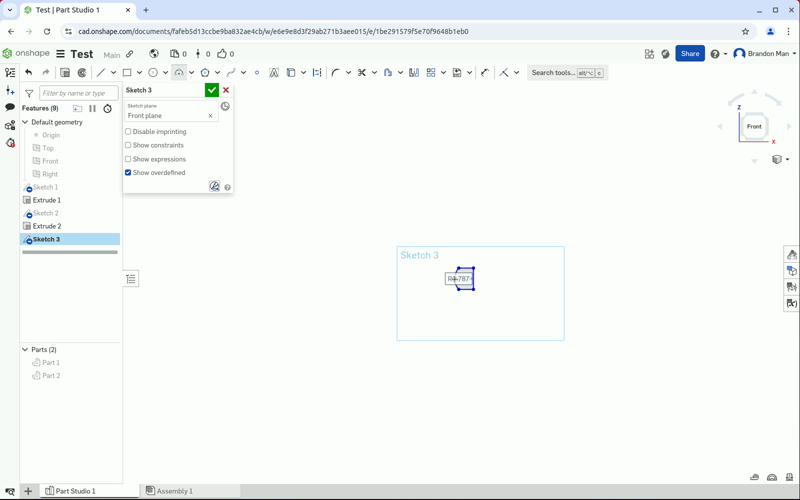
scroll(-6)
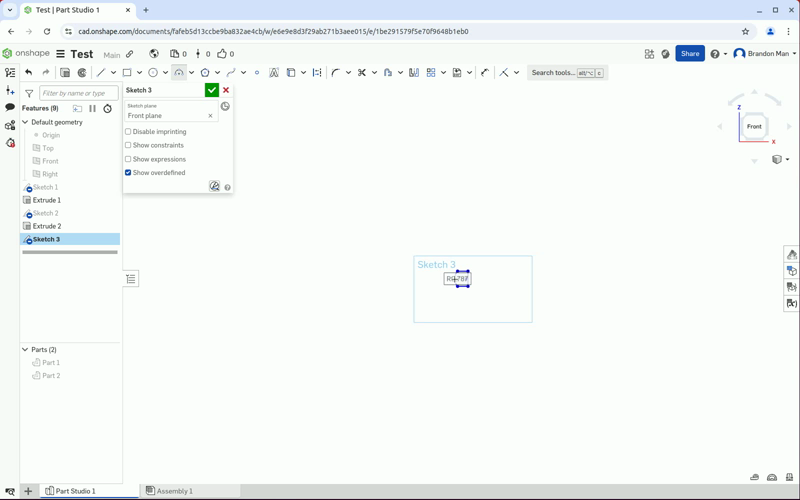
scroll(-6)
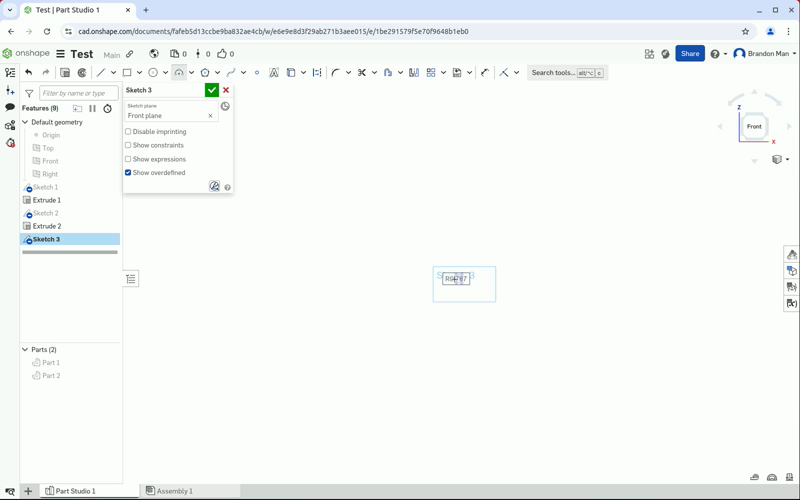
key_up(shift)
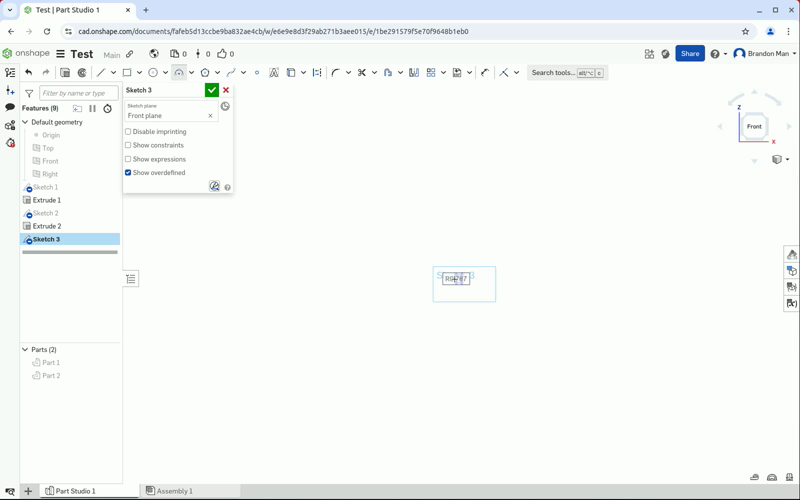
key(esc)
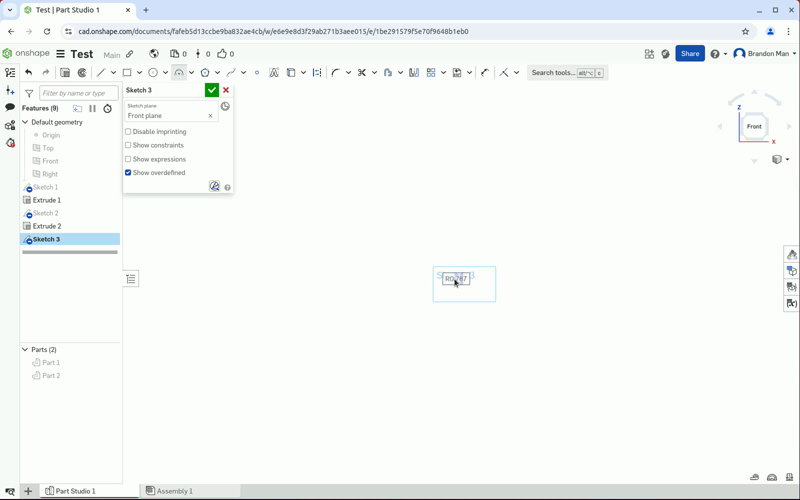
mouse_move(455, 280)
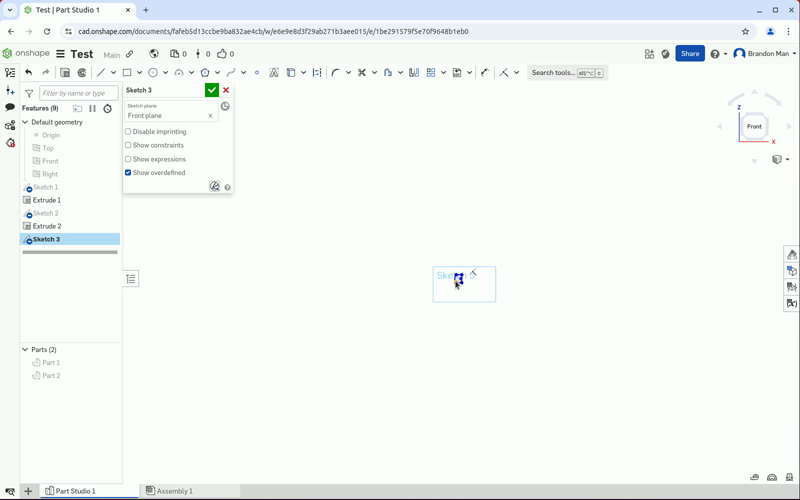
scroll(6)
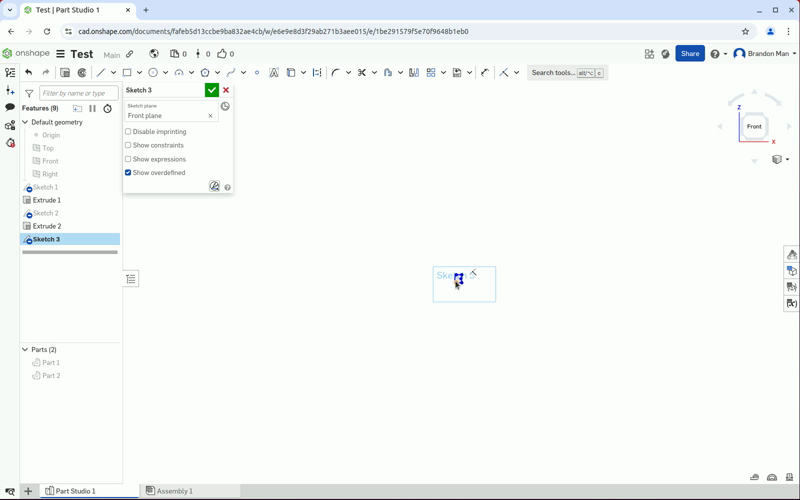
scroll(6)
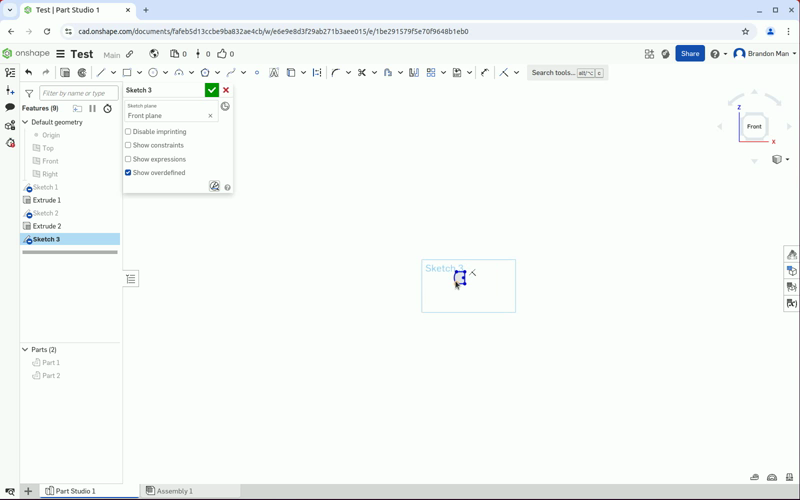
scroll(6)
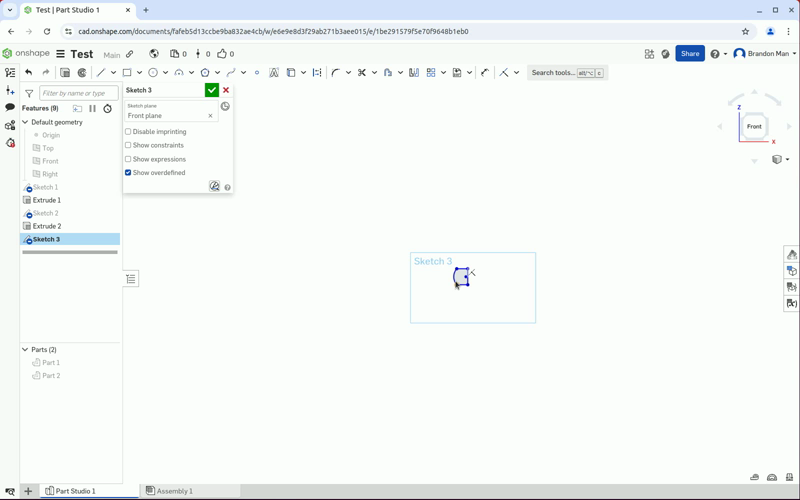
scroll(6)
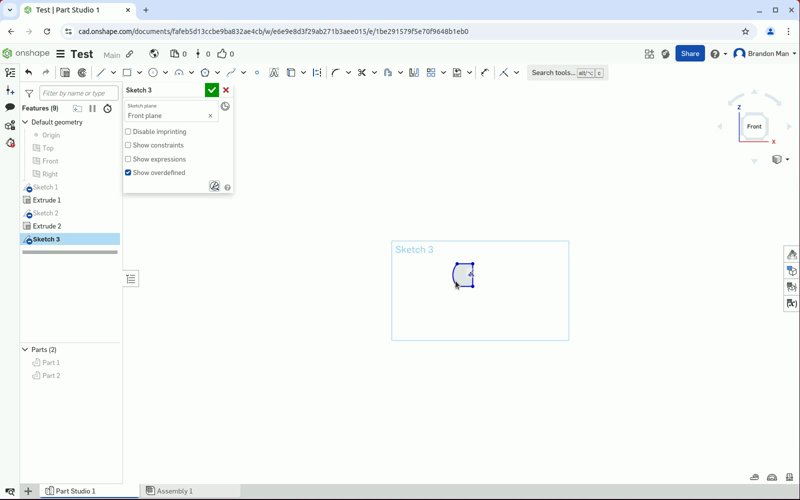
scroll(6)
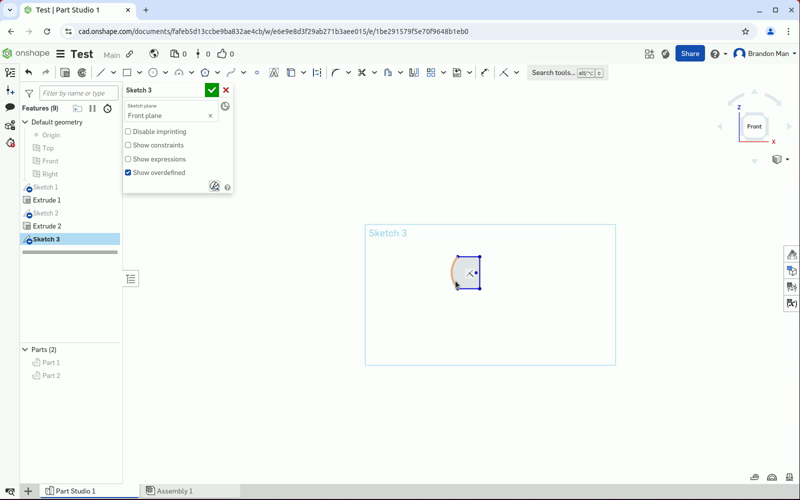
scroll(6)
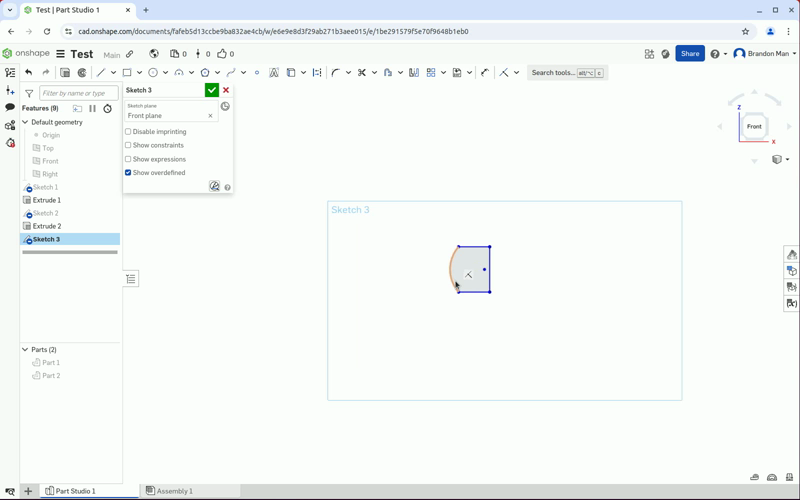
scroll(6)
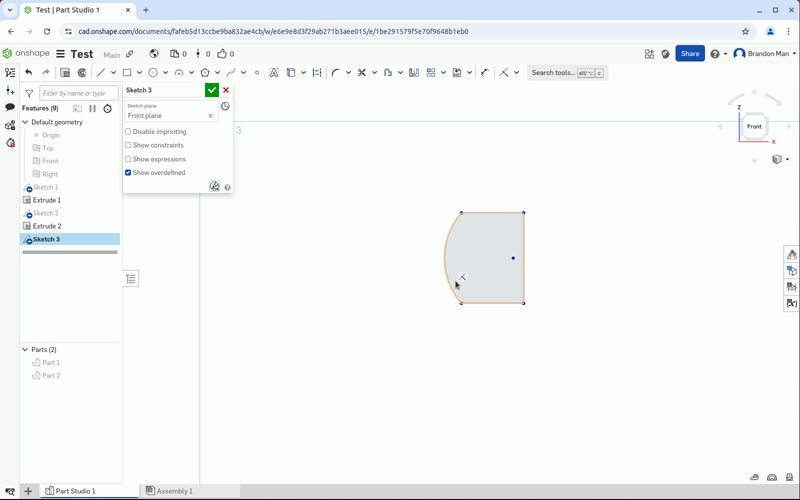
click(455, 280)
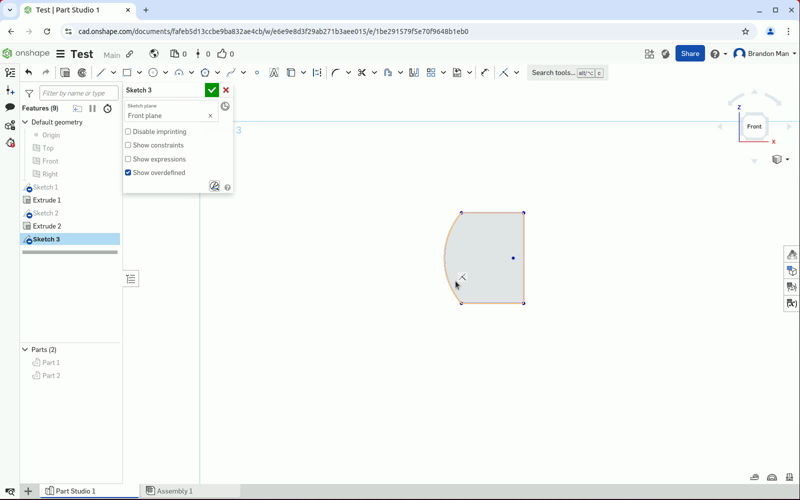
scroll(-6)
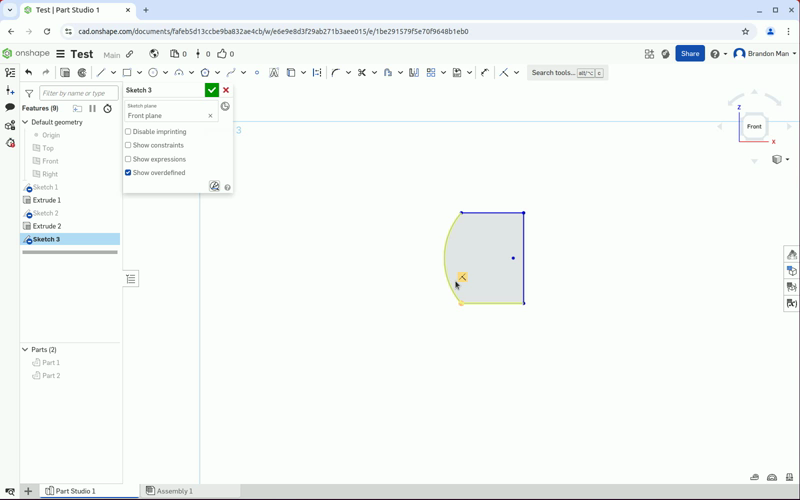
scroll(-6)
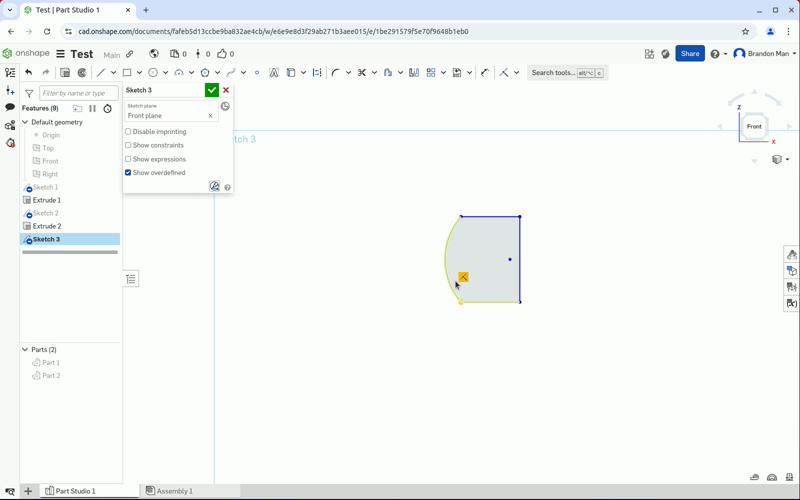
scroll(-6)
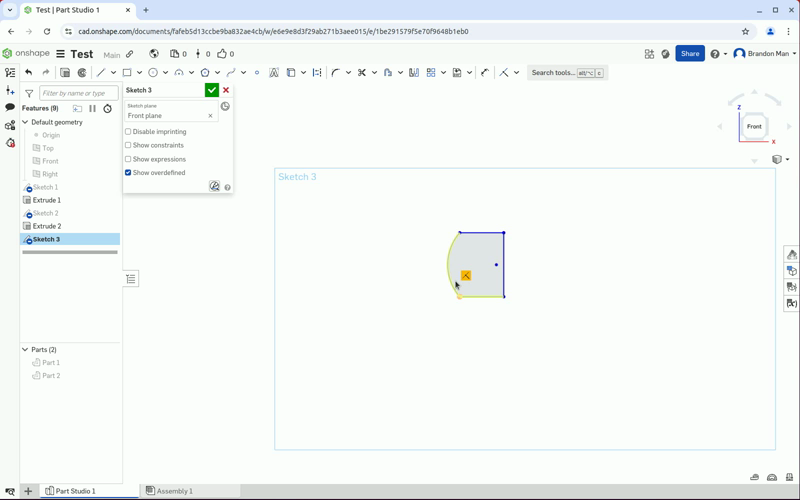
scroll(-6)
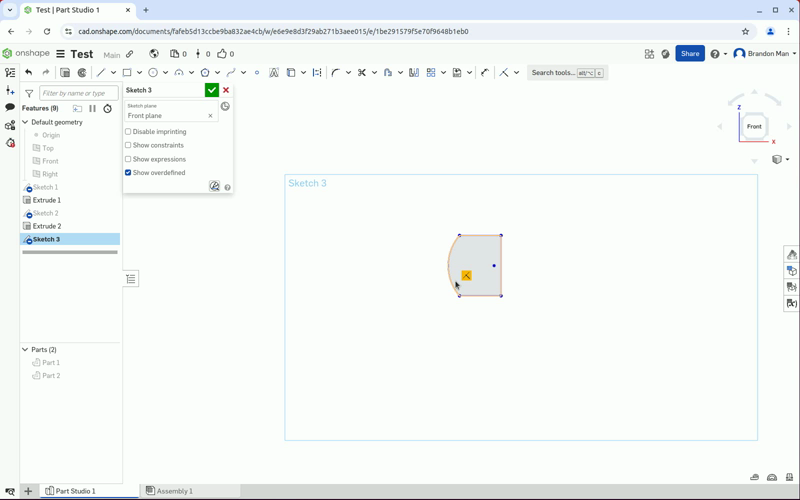
scroll(-6)
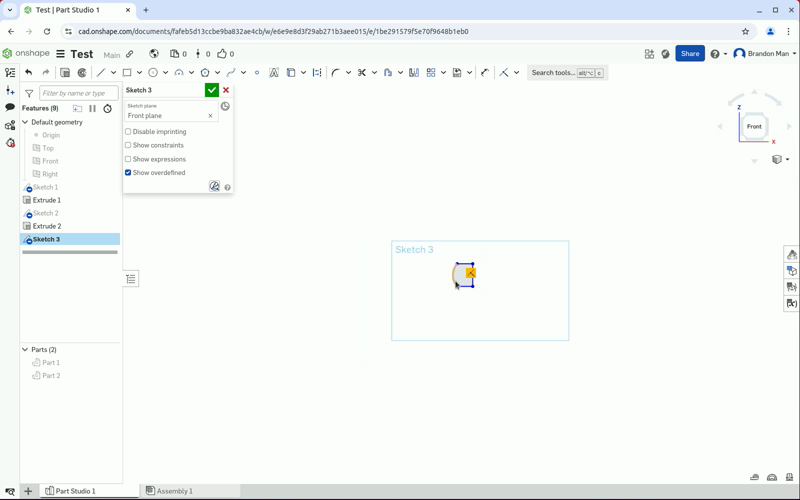
scroll(-6)
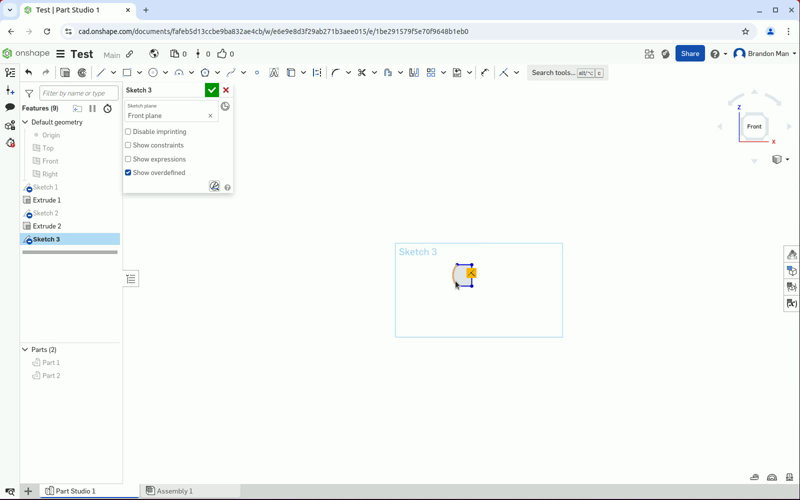
scroll(-6)
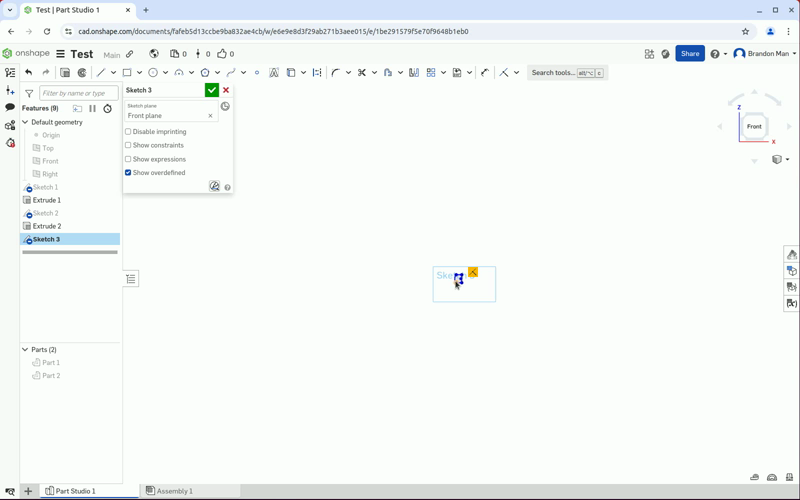
mouse_move(73, 352)
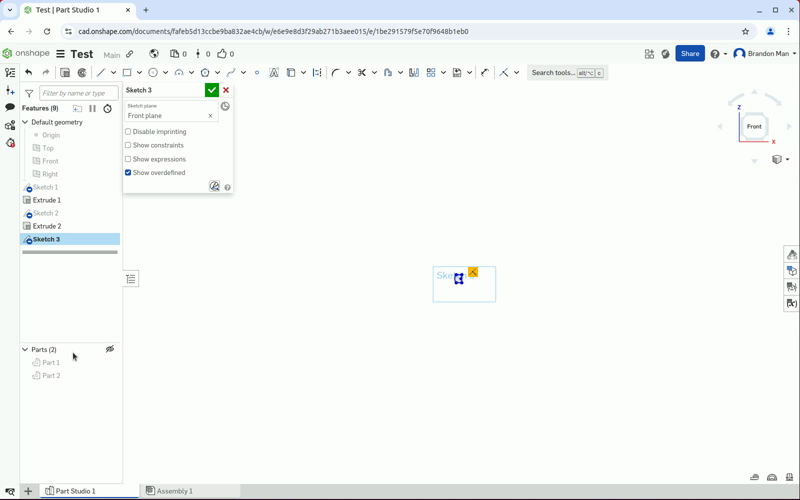
key(shift+y)
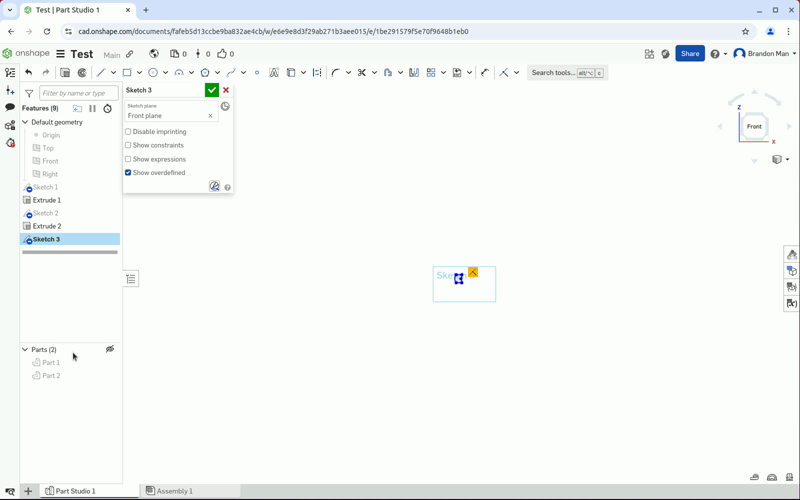
key(shift+e)
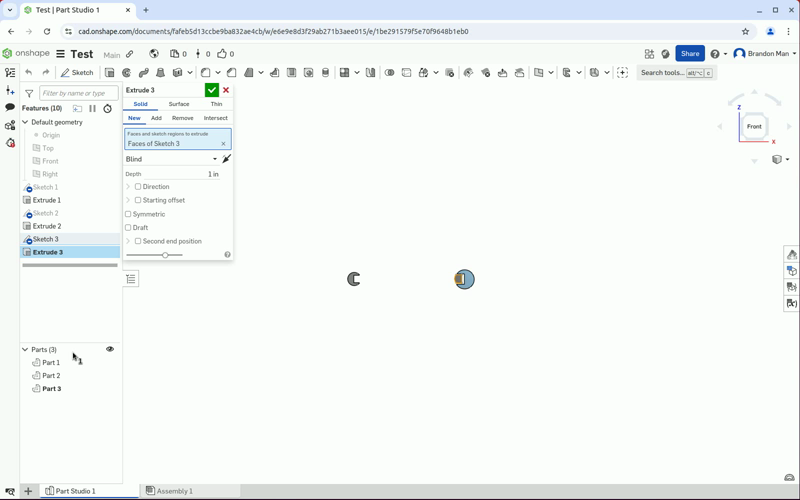
mouse_move(143, 106)
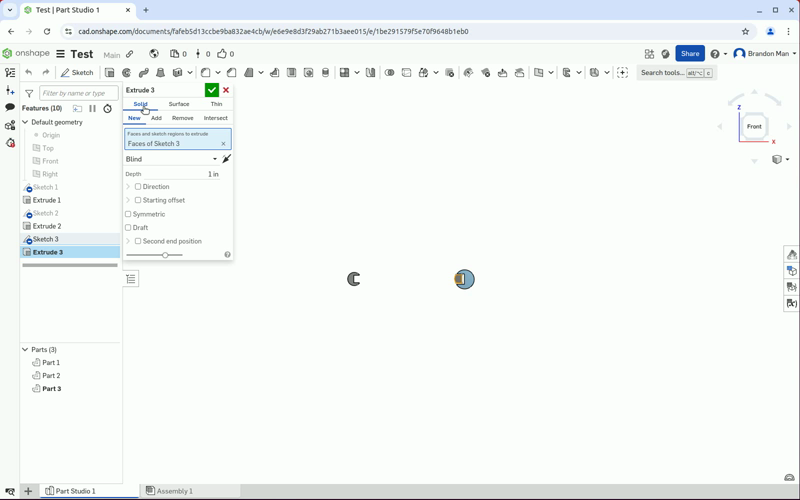
click(143, 106)
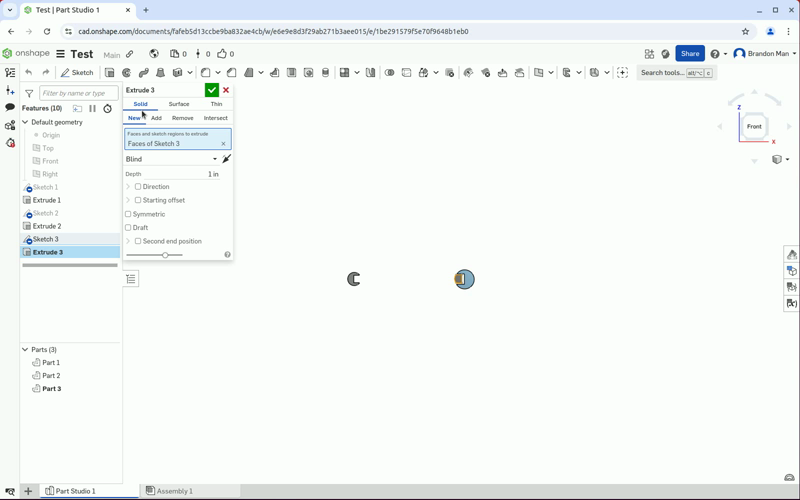
mouse_move(137, 120)
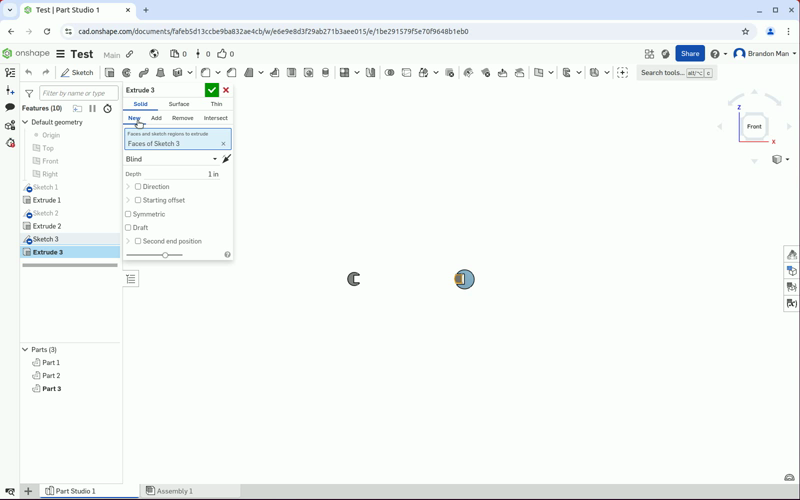
click(137, 120)
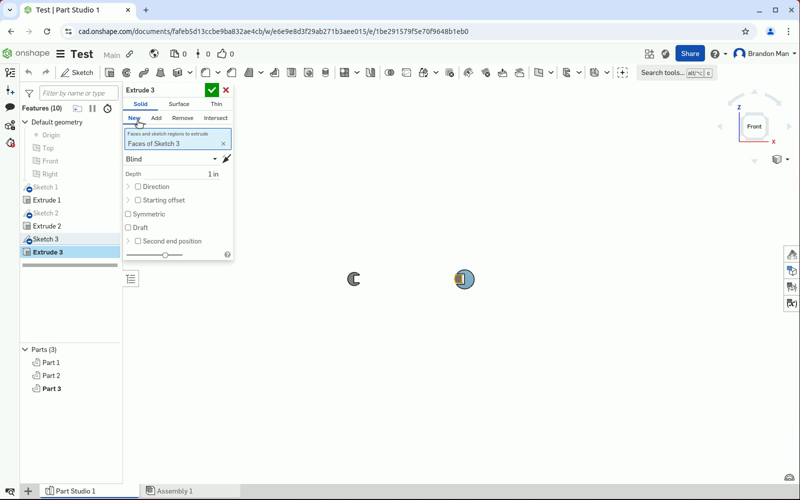
key(tab, 4)
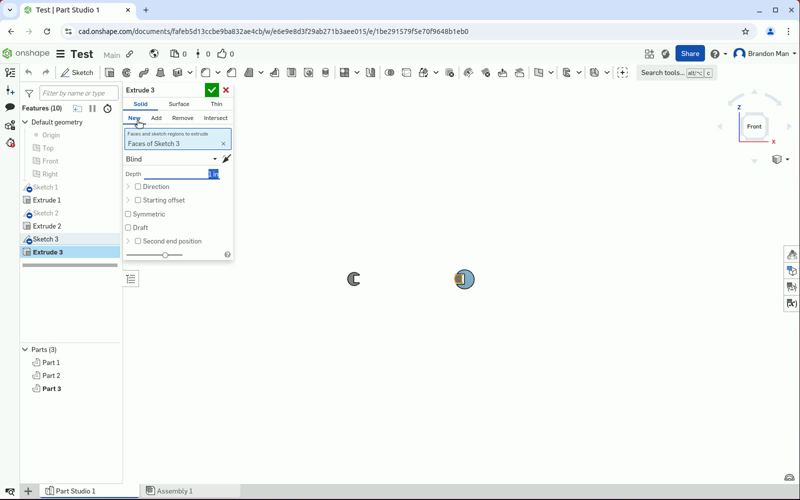
text(2.407)
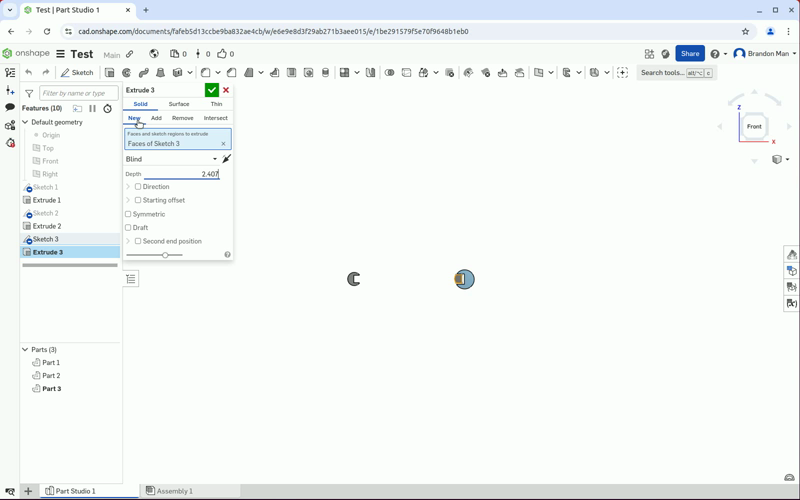
key(enter)
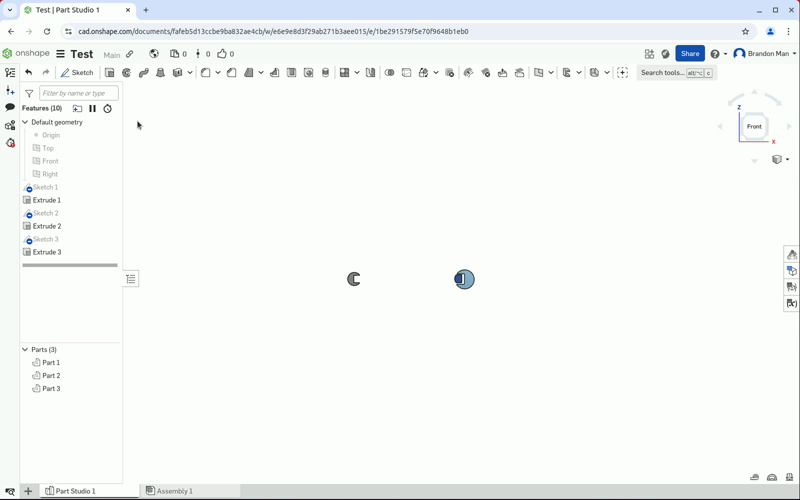
key(shift+h)
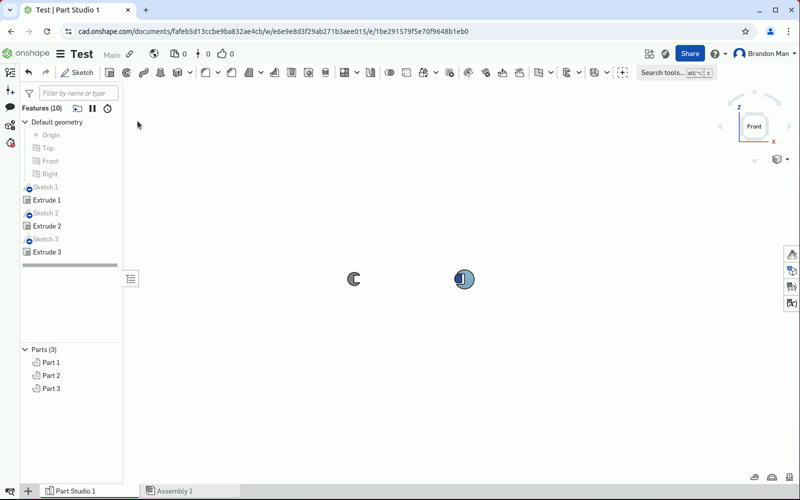
key(shift+h)
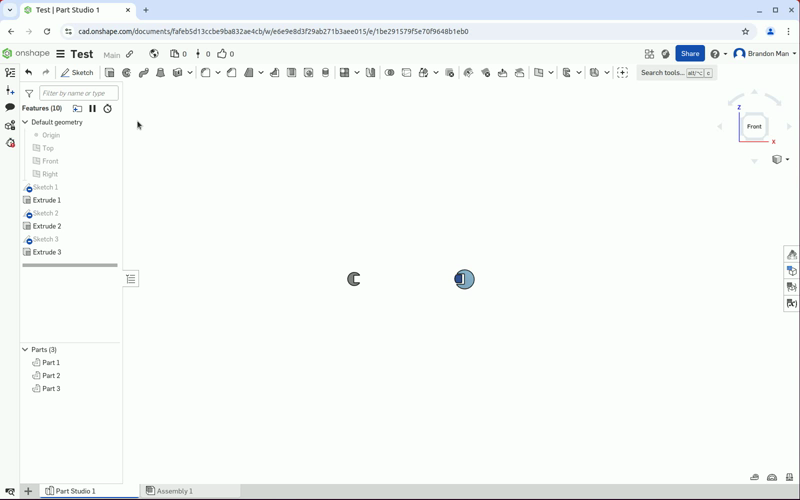
mouse_move(73, 189)
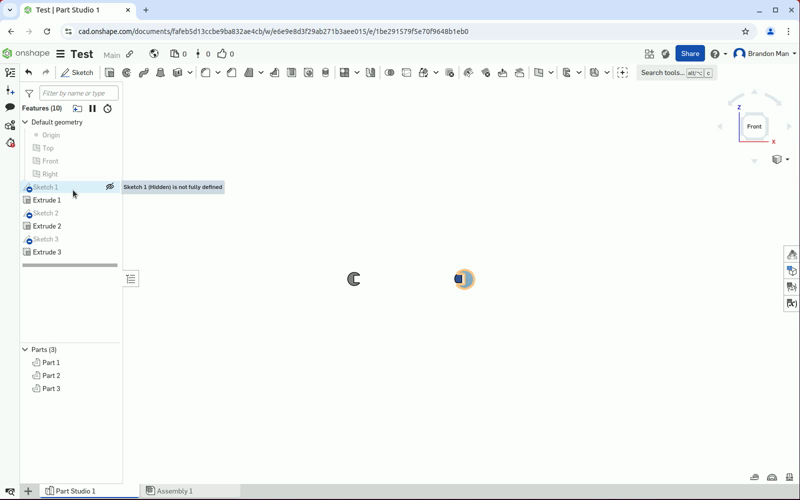
click(73, 189)
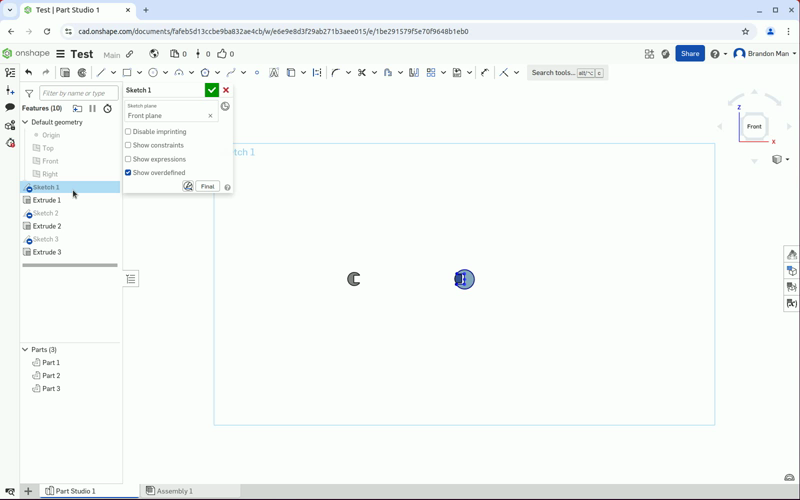
mouse_move(229, 92)
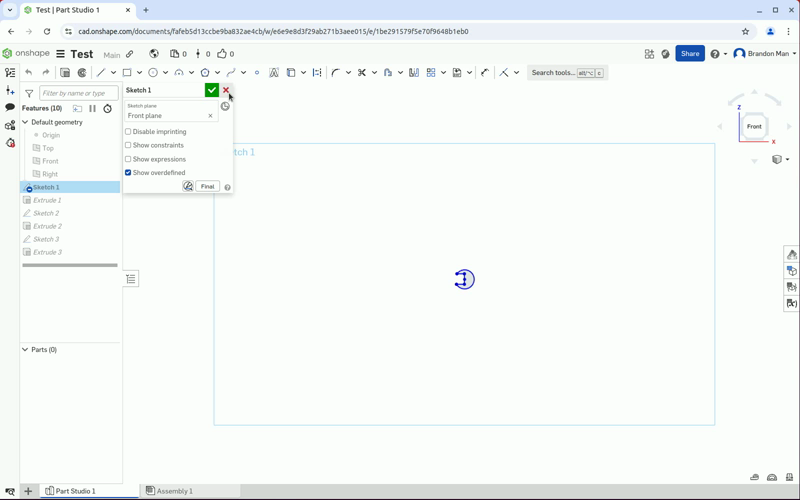
click(229, 92)
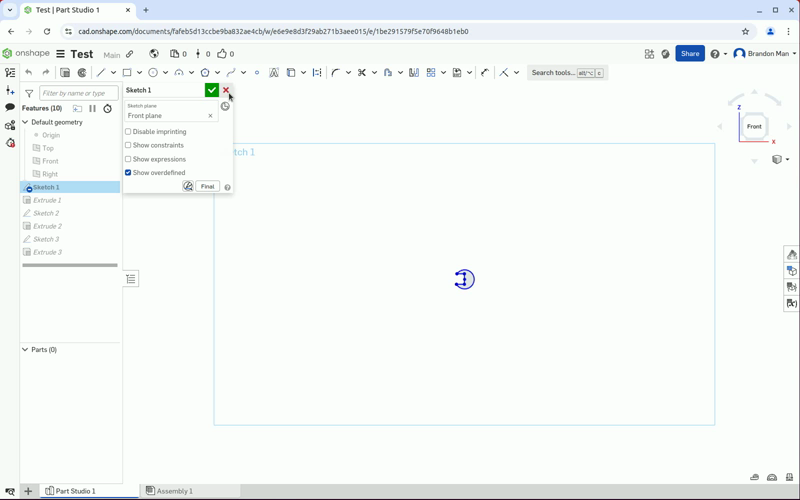
key(shift+s)
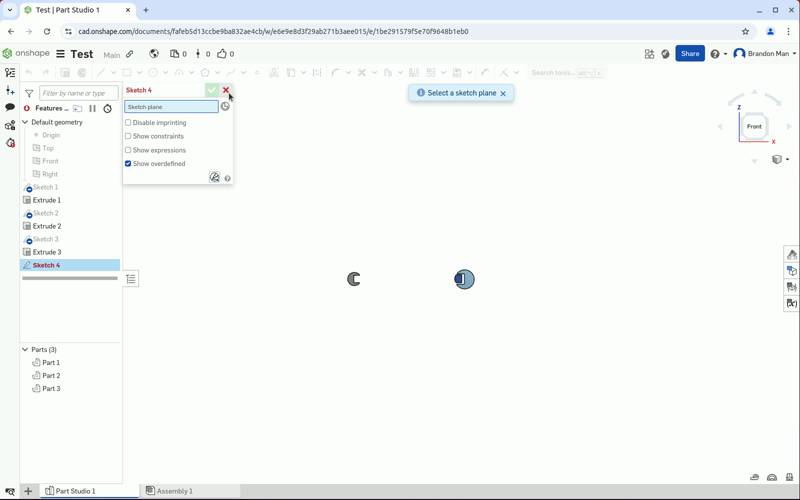
mouse_move(73, 163)
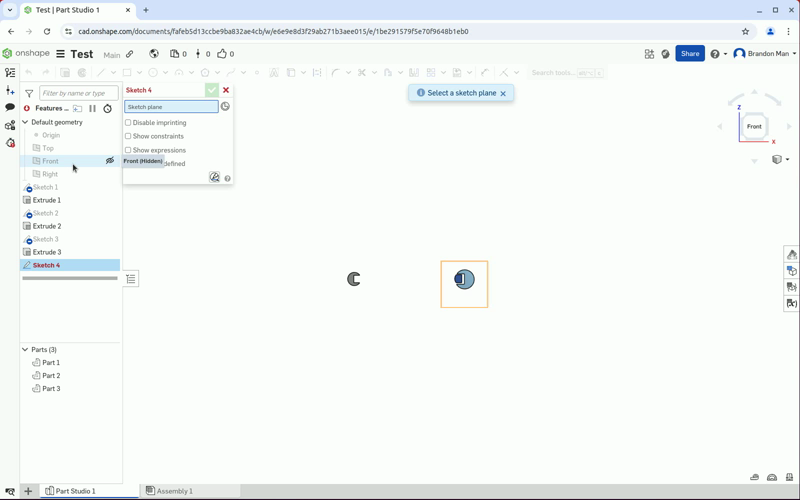
click(73, 163)
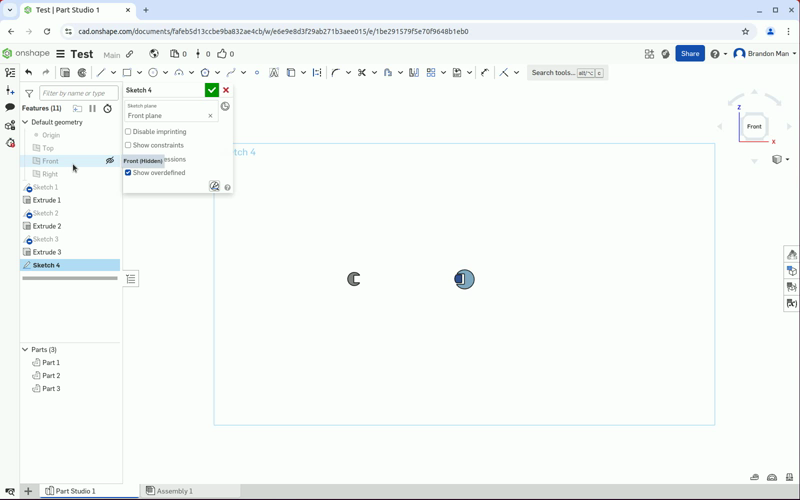
mouse_move(73, 352)
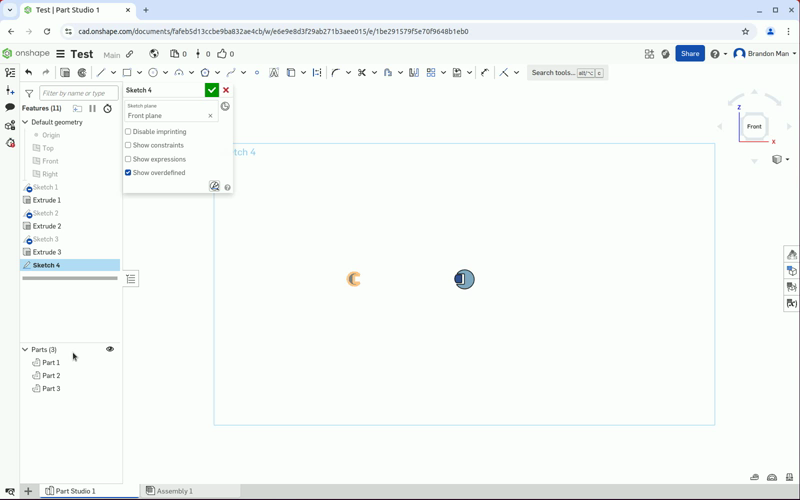
key(y)
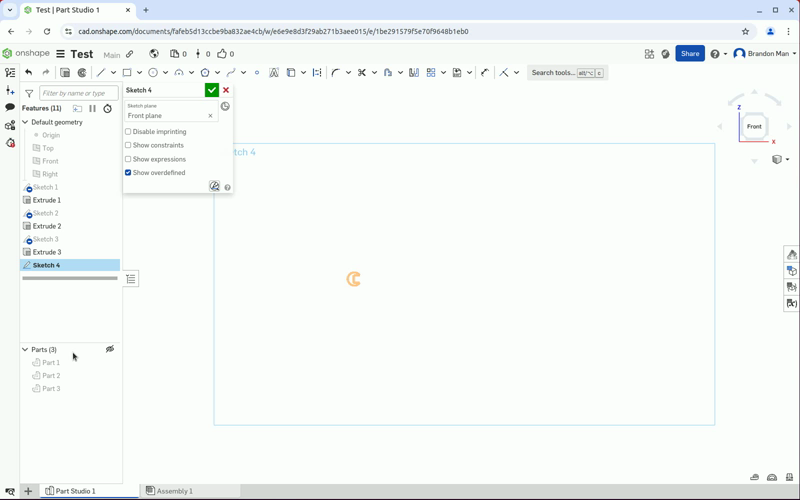
key(l)
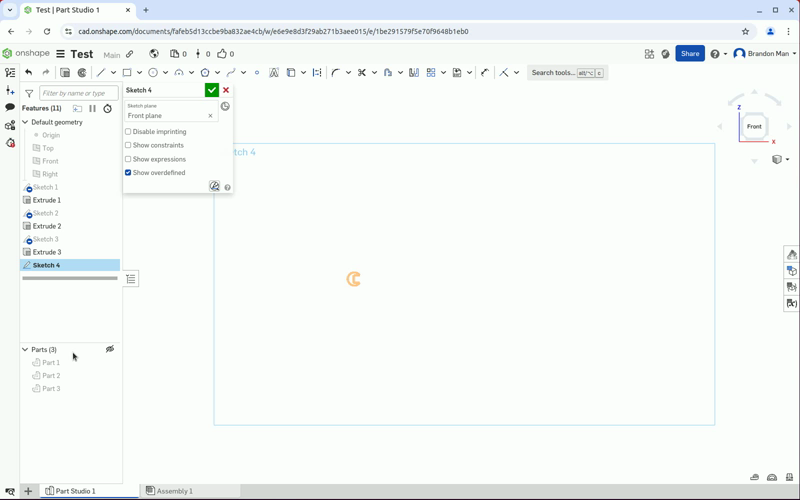
key_down(shift)
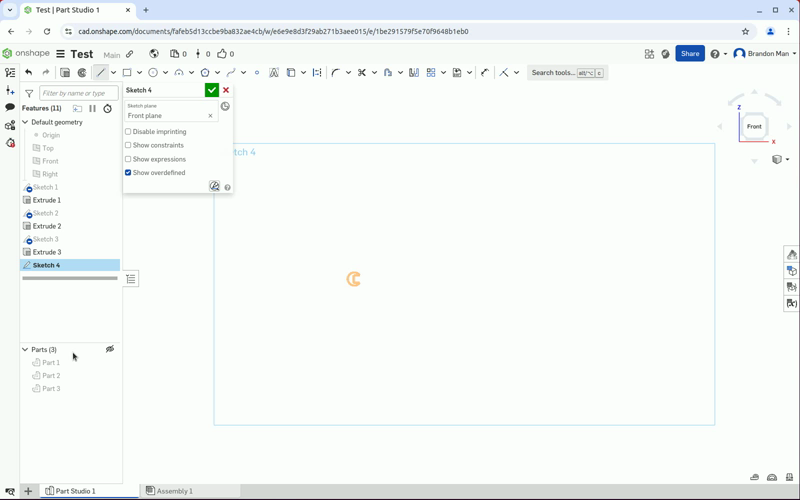
mouse_move(358, 282)
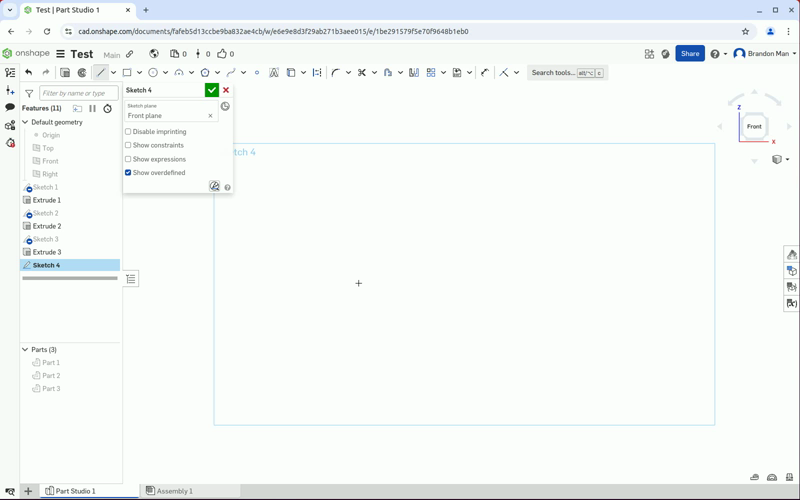
click(358, 282)
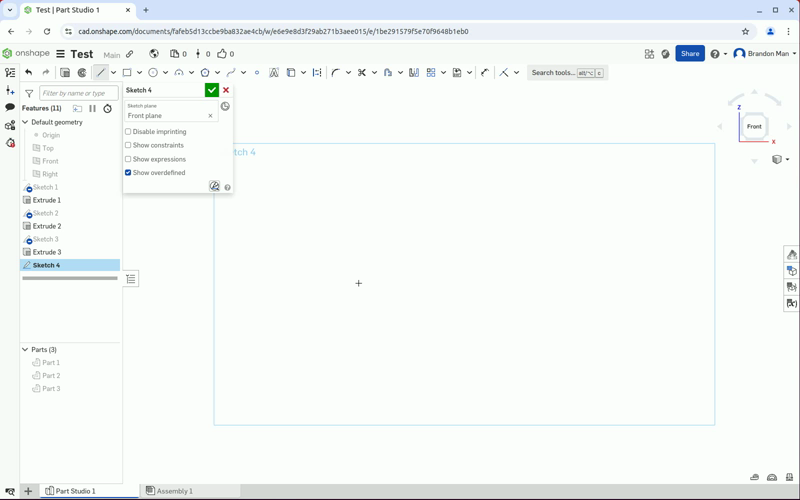
key_up(shift)
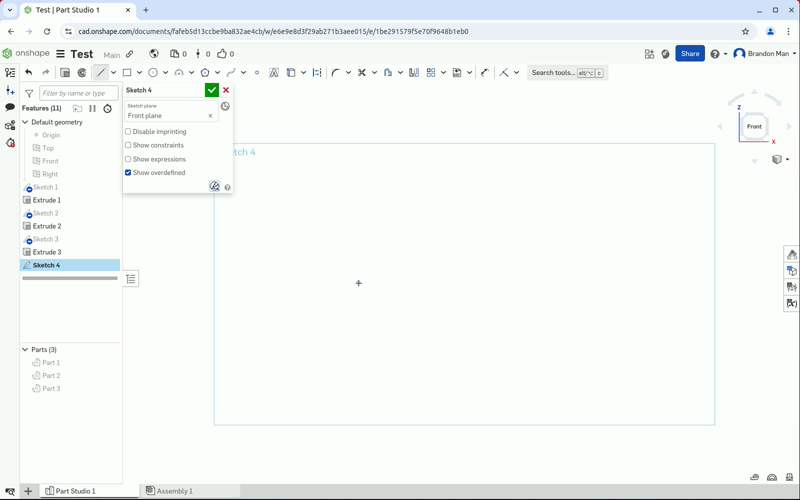
key_down(shift)
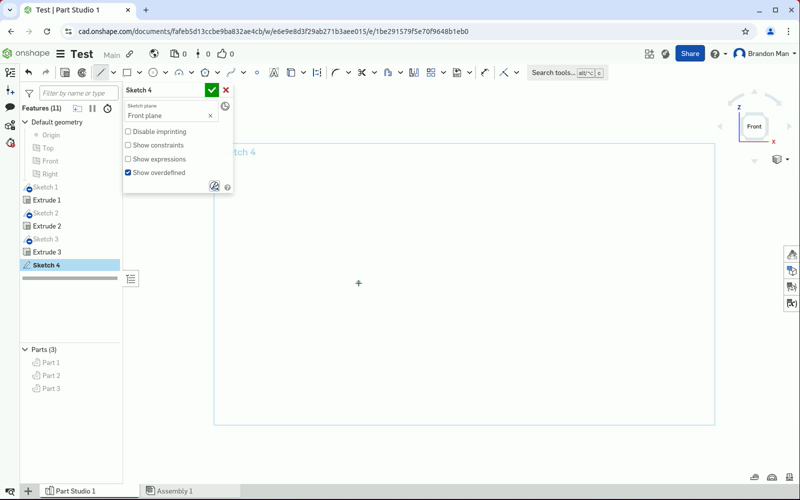
mouse_move(455, 282)
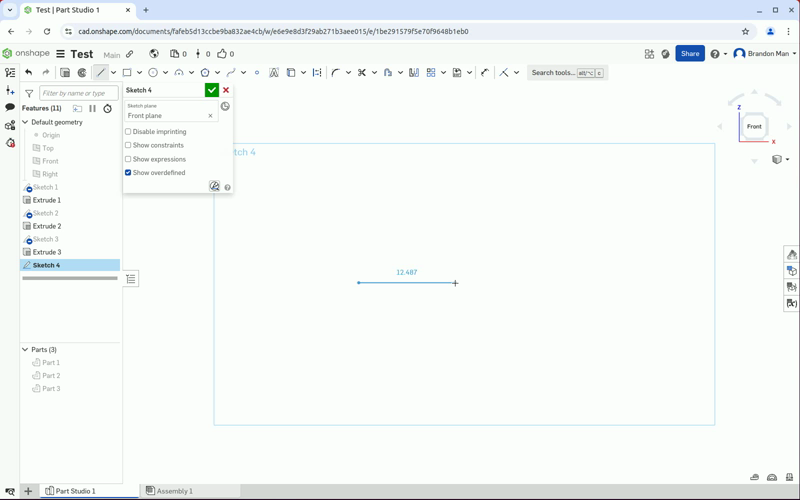
click(455, 282)
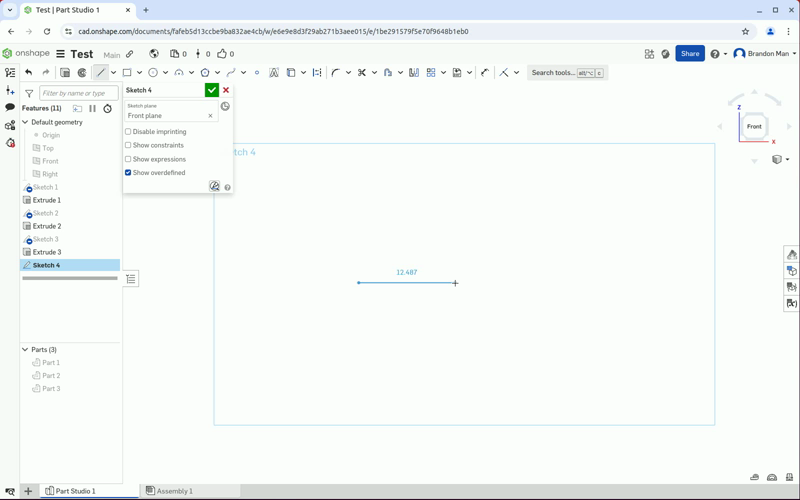
key_up(shift)
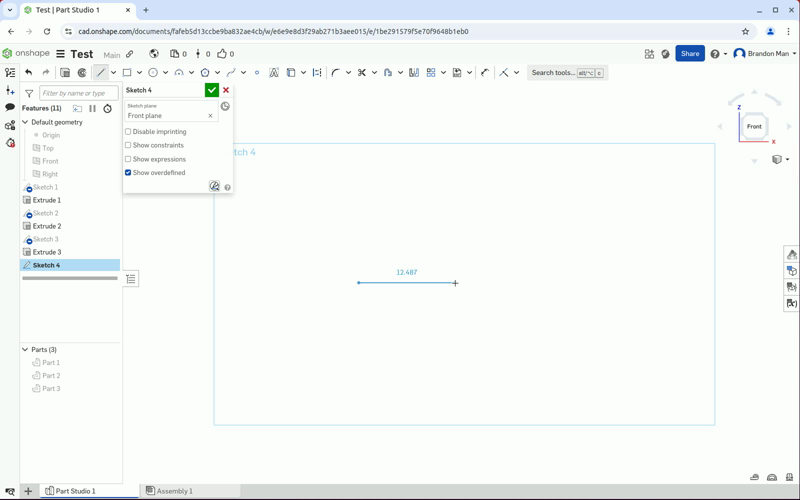
key(esc)
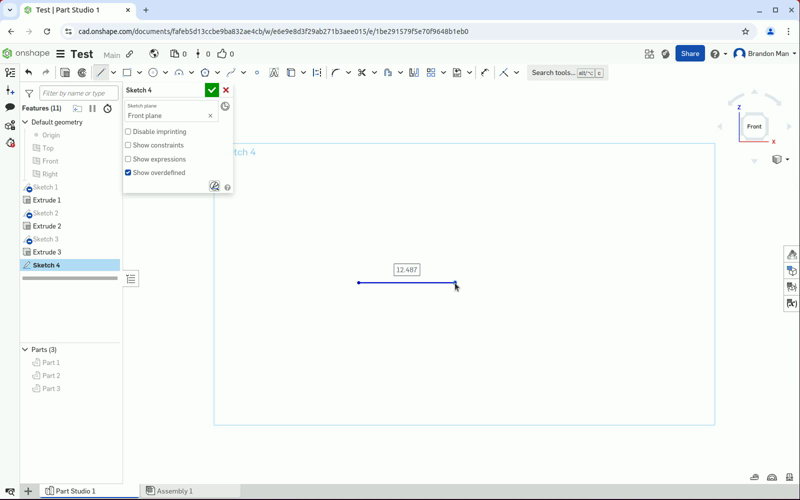
key(a)
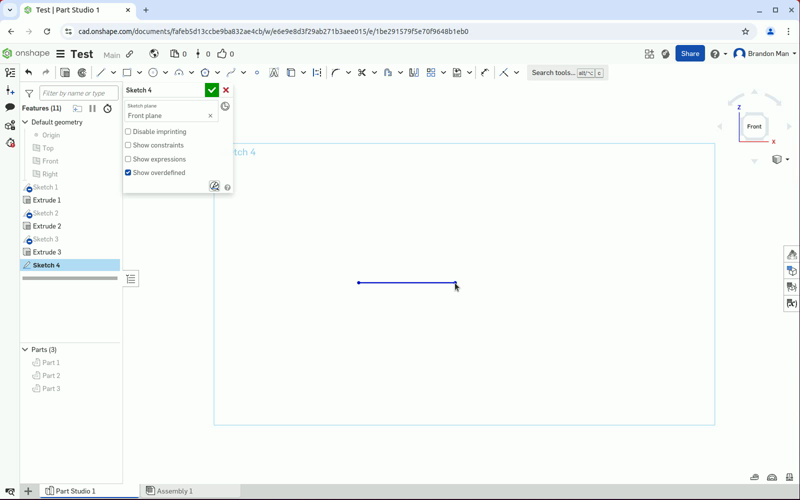
mouse_move(455, 282)
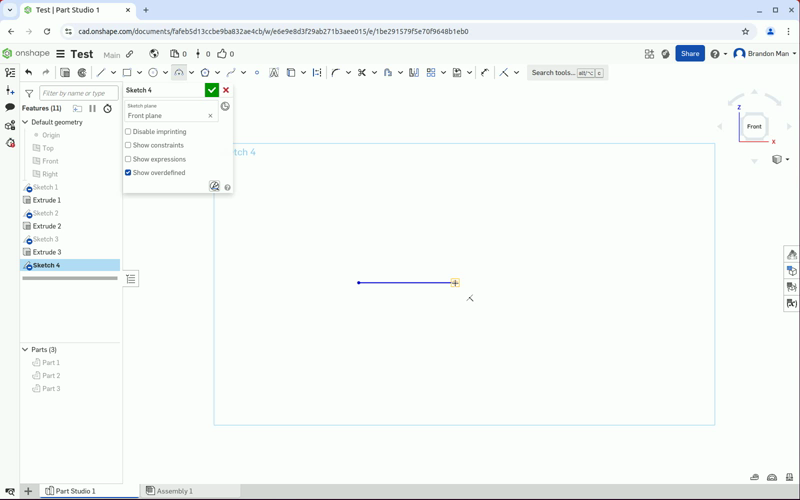
click(455, 282)
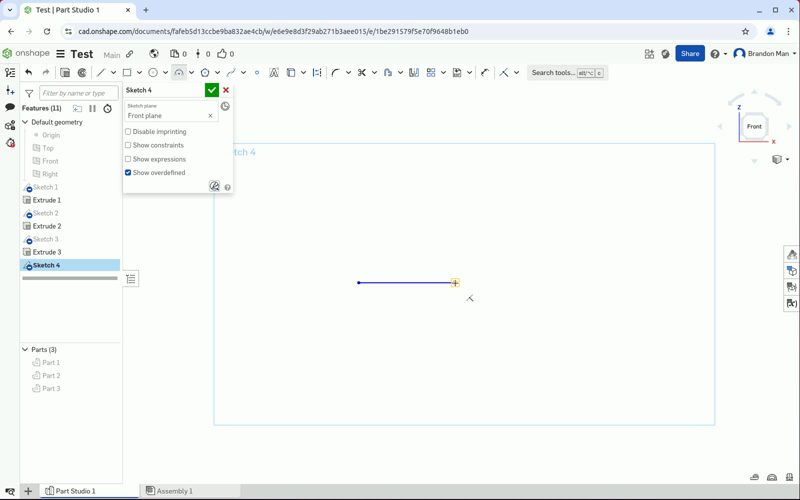
key_down(shift)
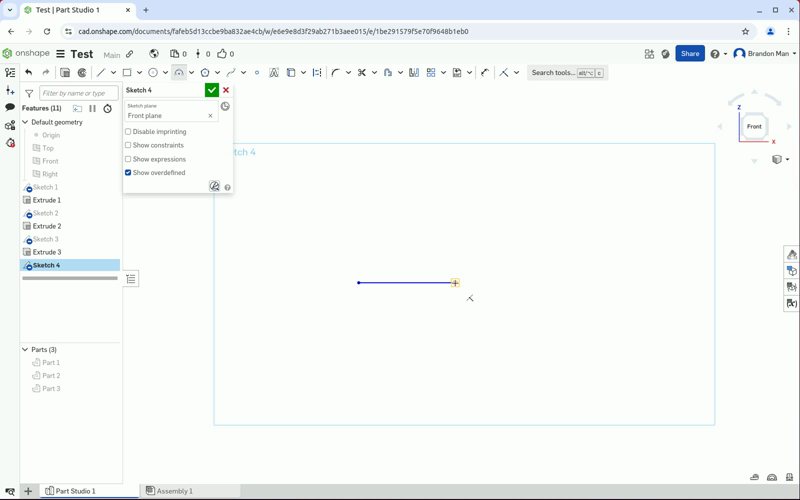
mouse_move(455, 275)
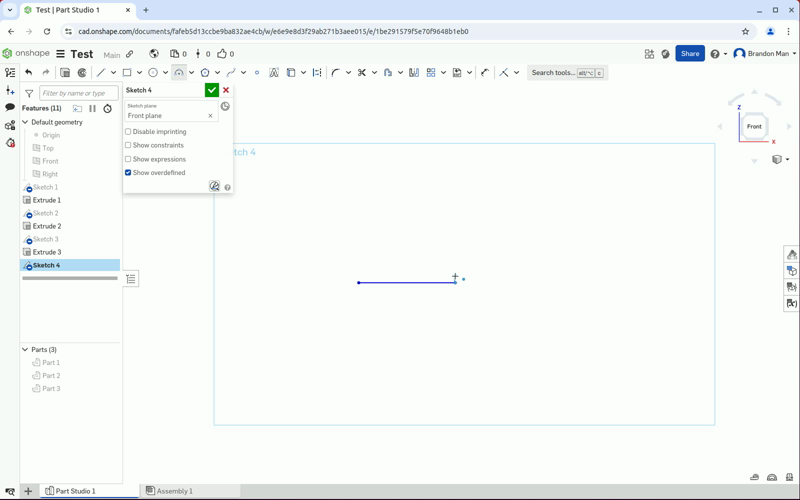
scroll(6)
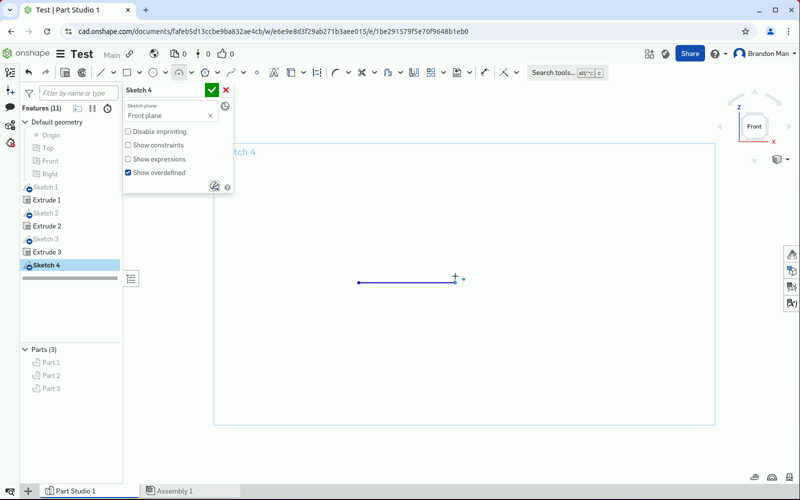
scroll(6)
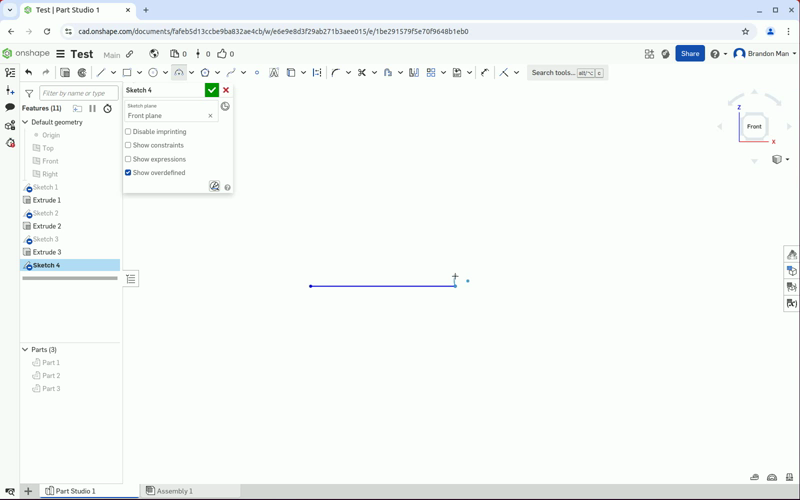
scroll(6)
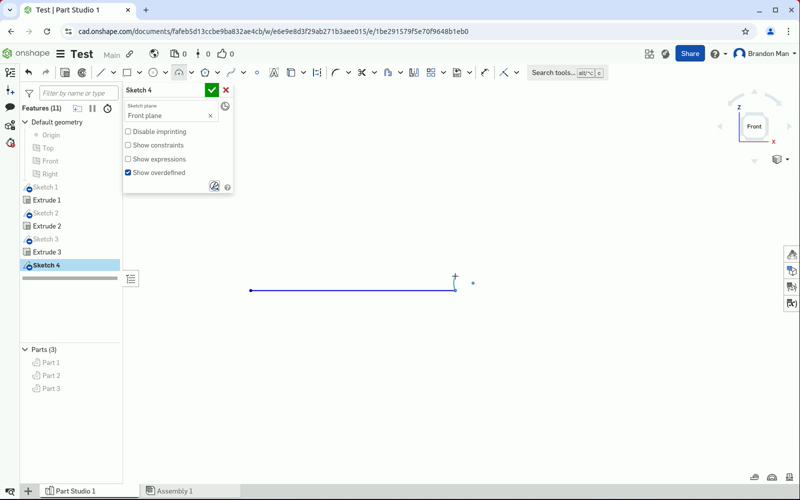
scroll(6)
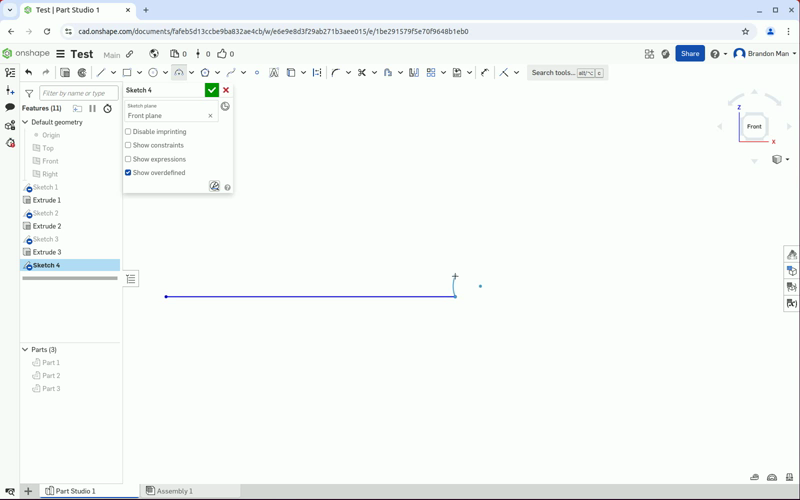
scroll(6)
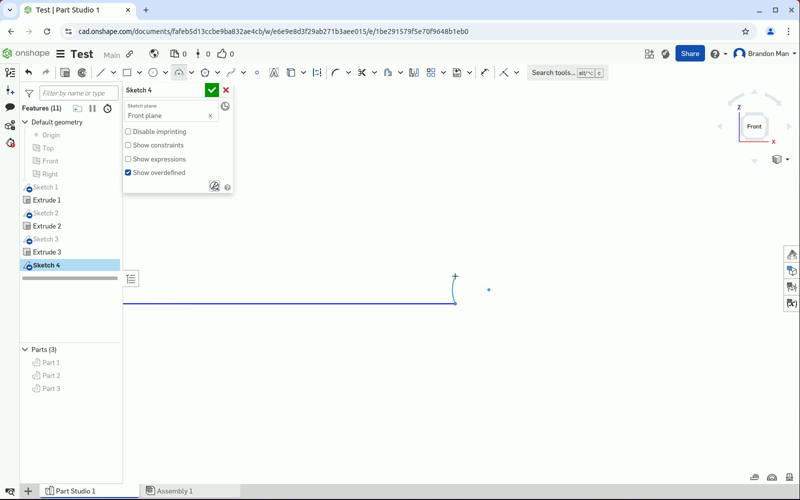
scroll(6)
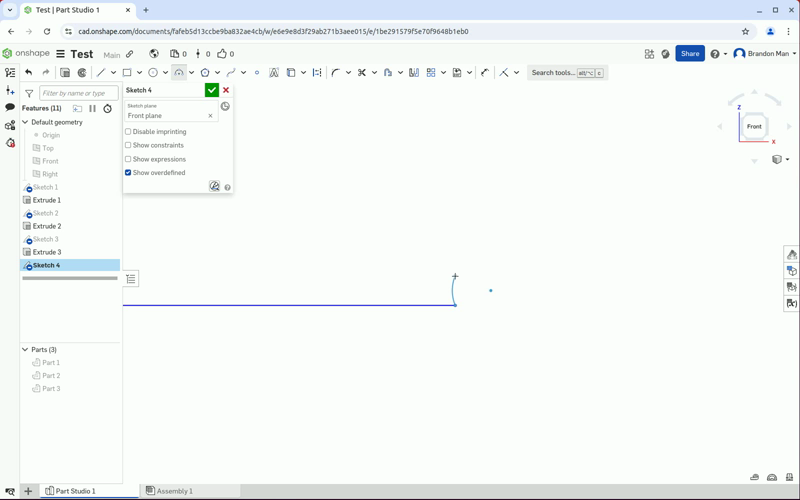
scroll(6)
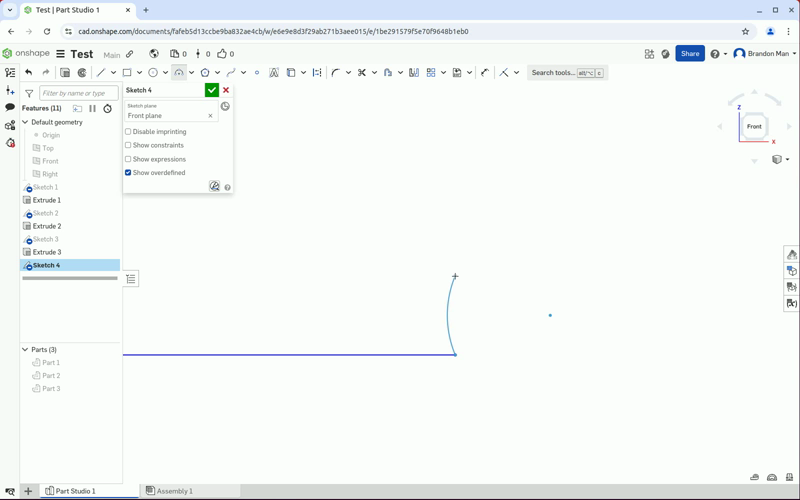
click(455, 275)
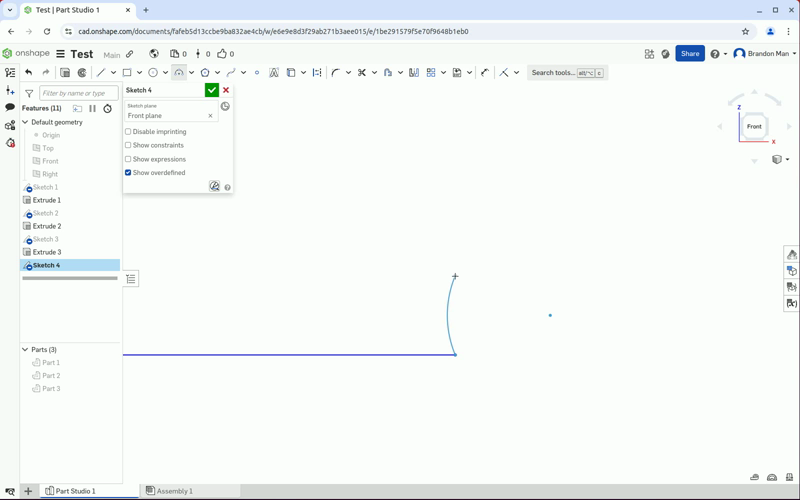
scroll(-6)
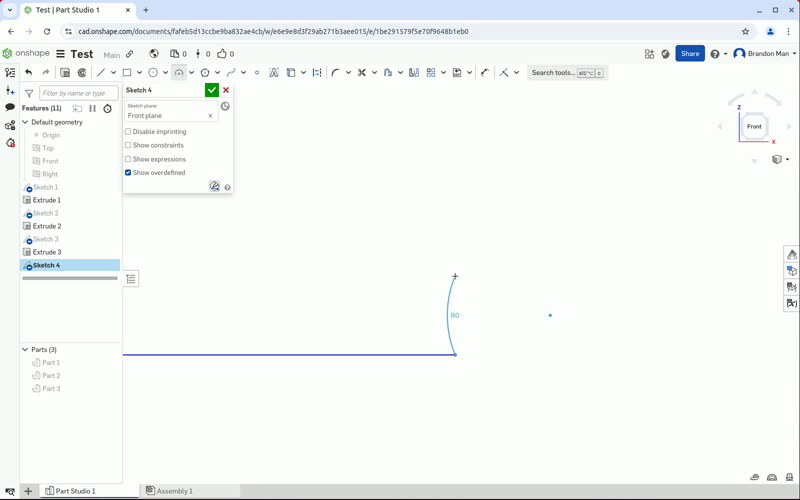
scroll(-6)
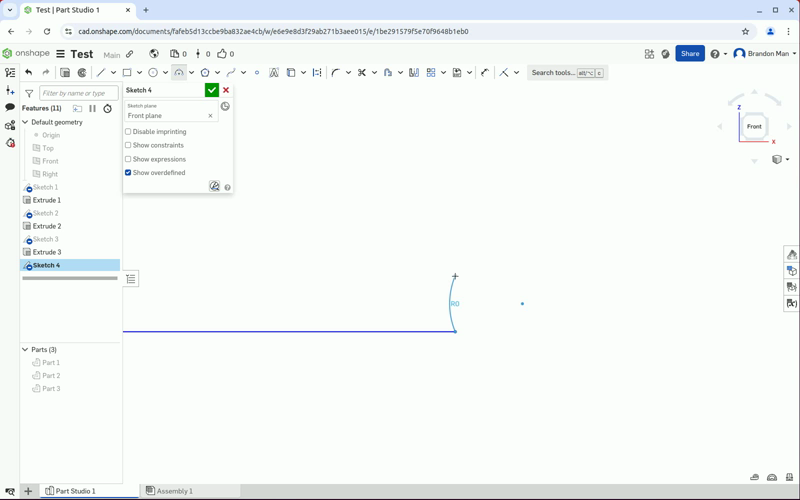
scroll(-6)
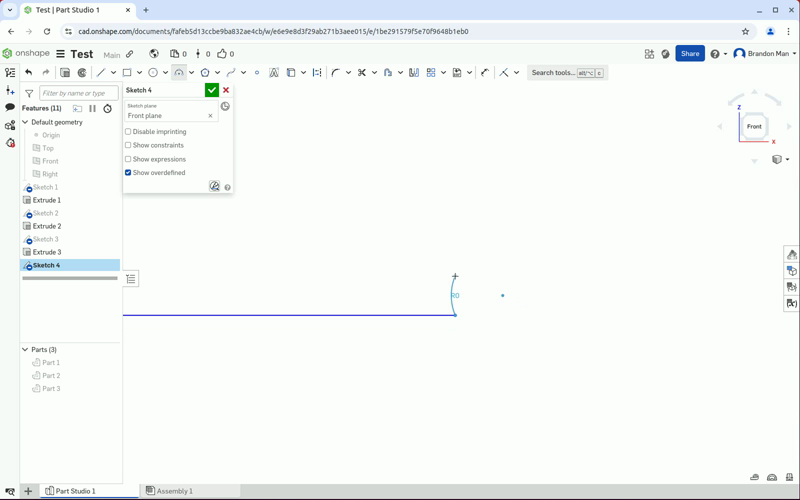
scroll(-6)
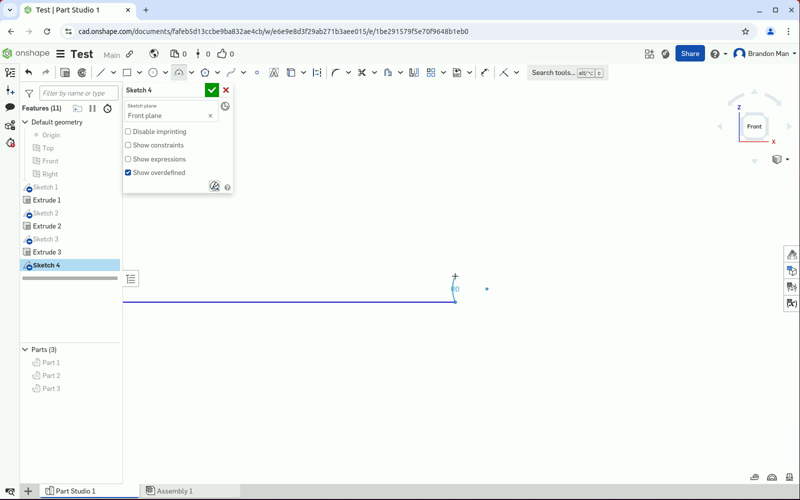
scroll(-6)
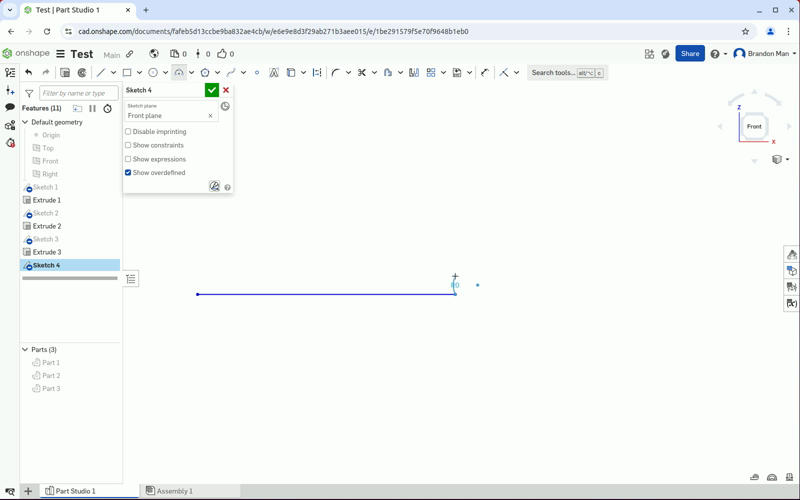
scroll(-6)
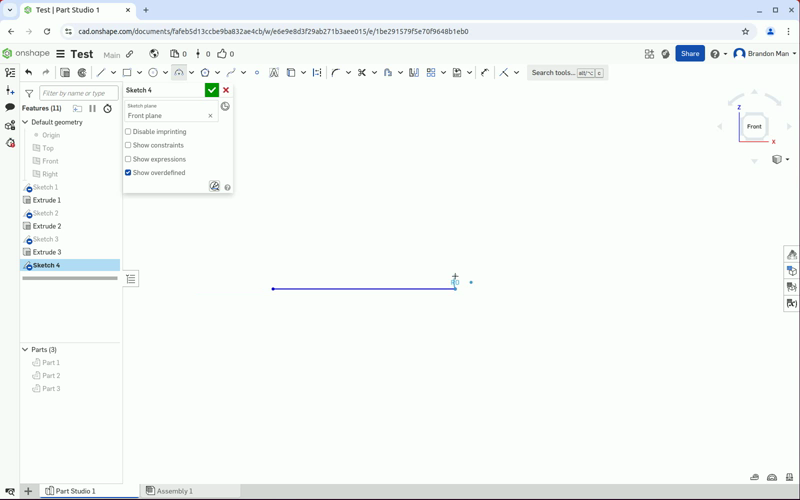
scroll(-6)
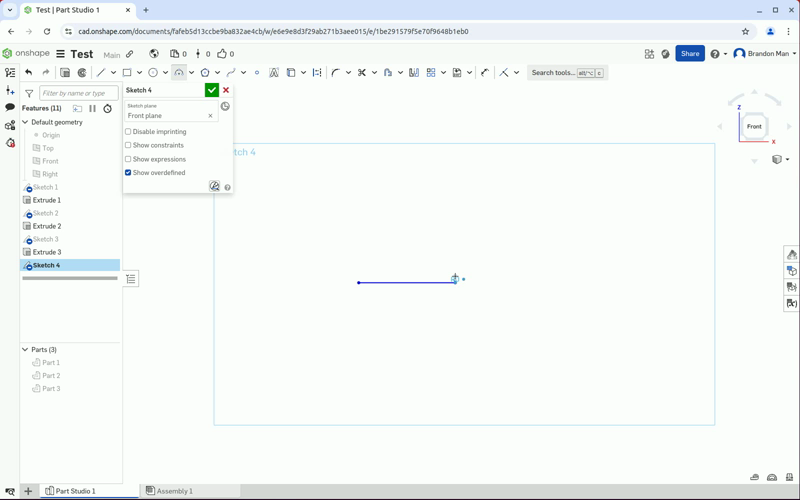
mouse_move(453, 279)
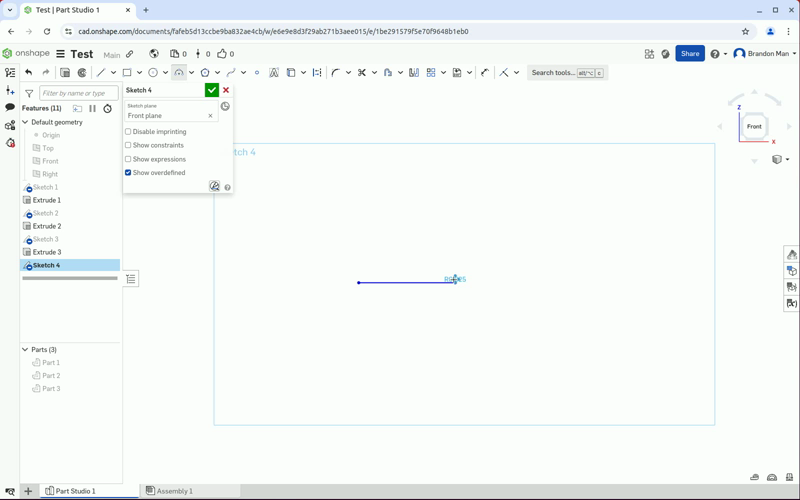
scroll(6)
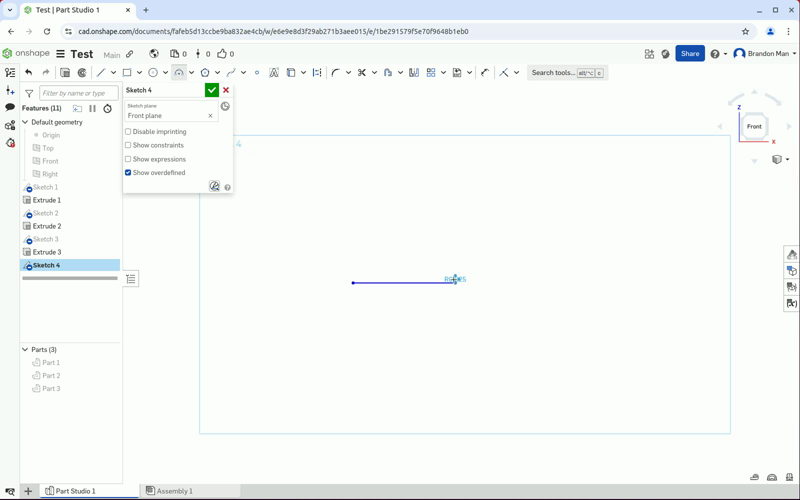
scroll(6)
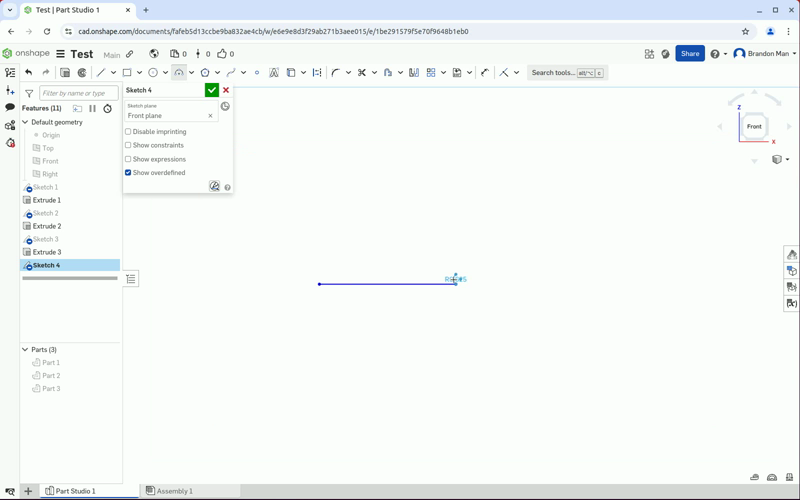
scroll(6)
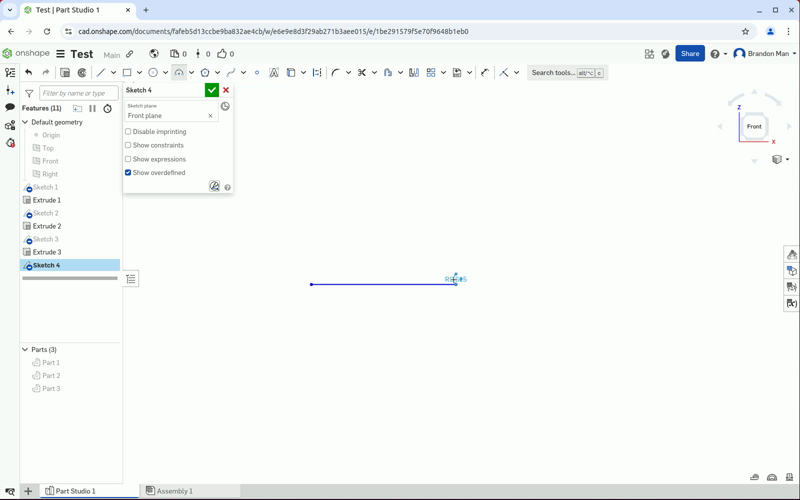
scroll(6)
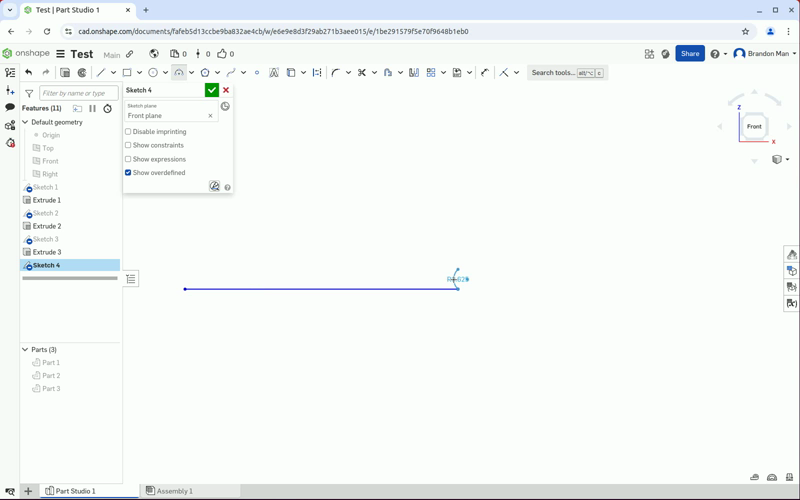
scroll(6)
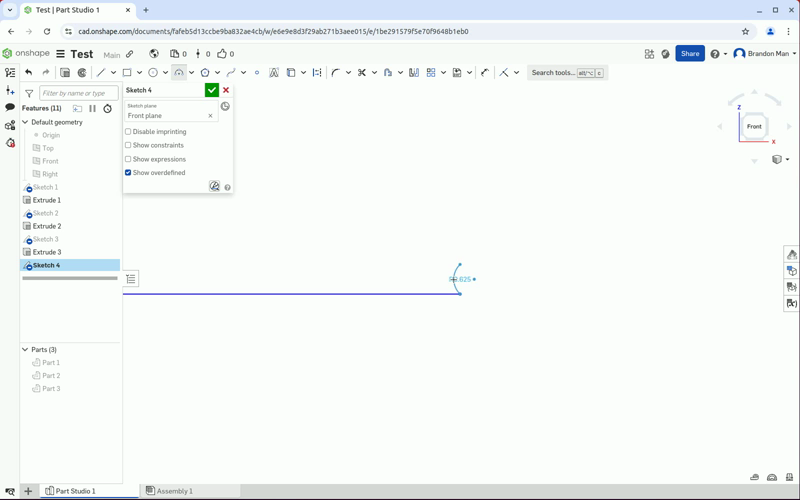
scroll(6)
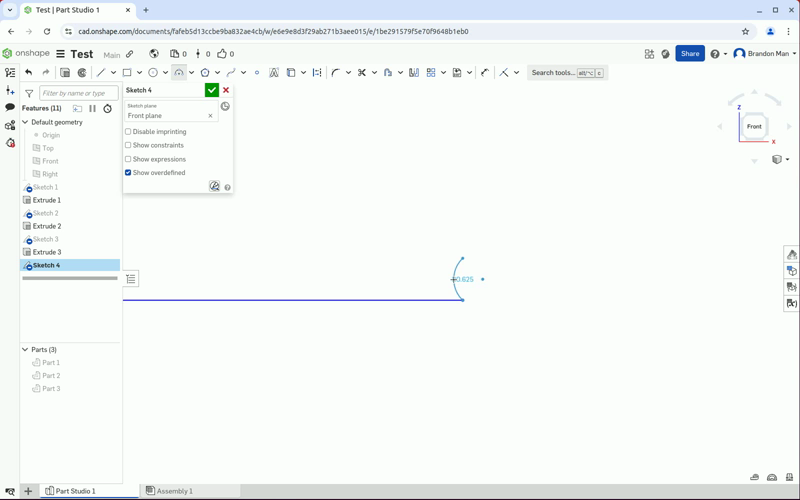
scroll(6)
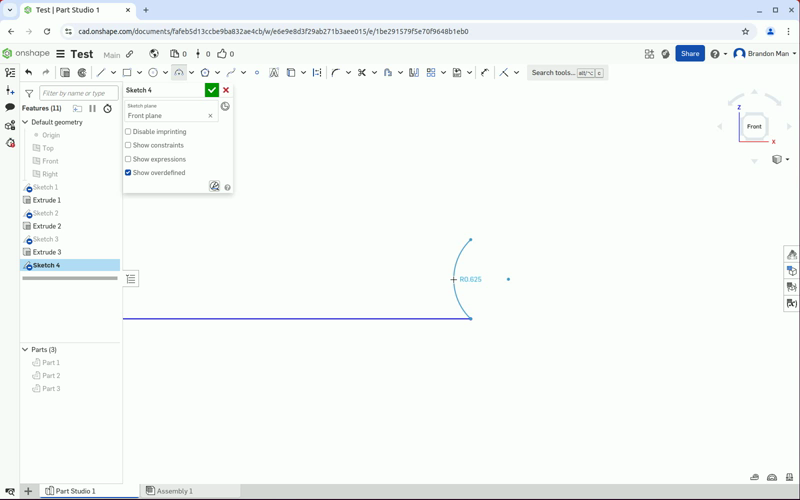
click(453, 279)
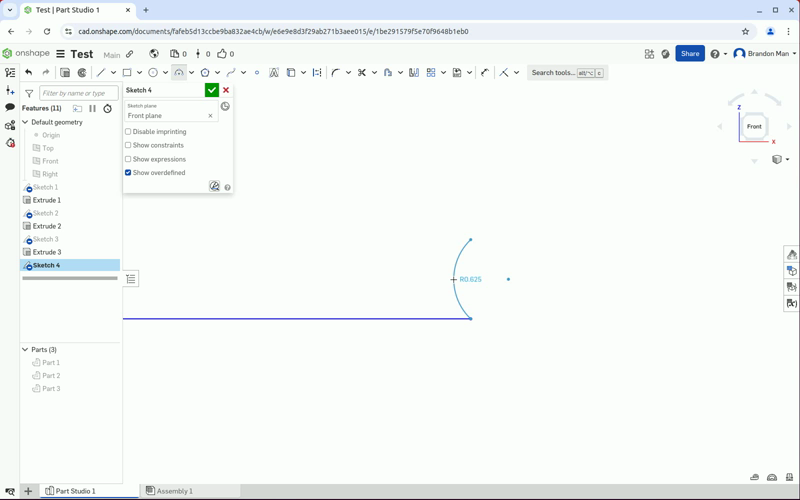
scroll(-6)
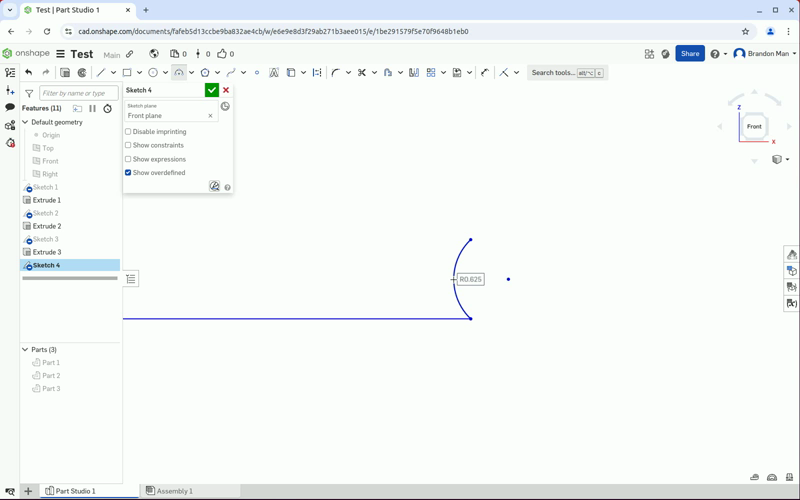
scroll(-6)
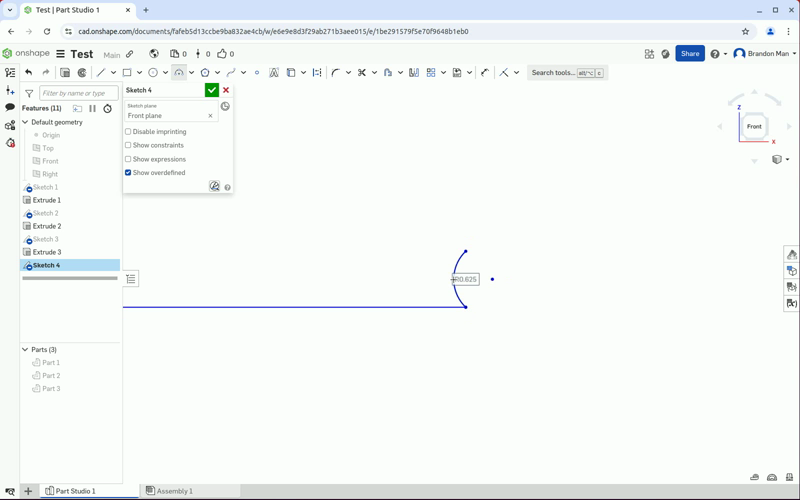
scroll(-6)
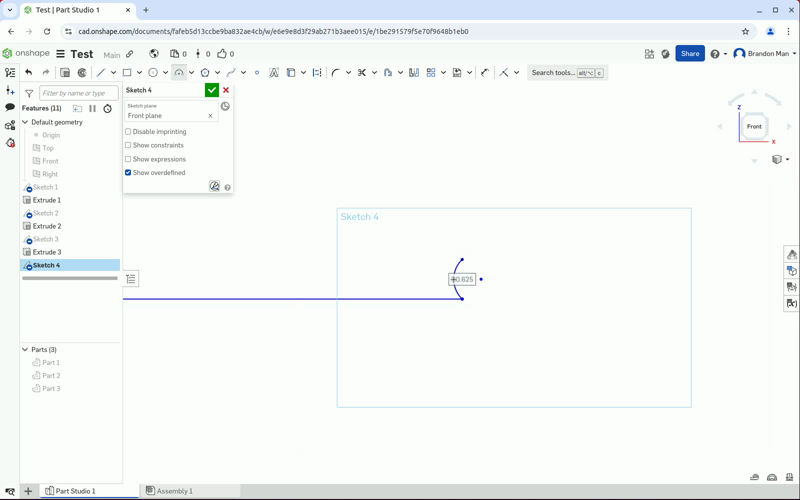
scroll(-6)
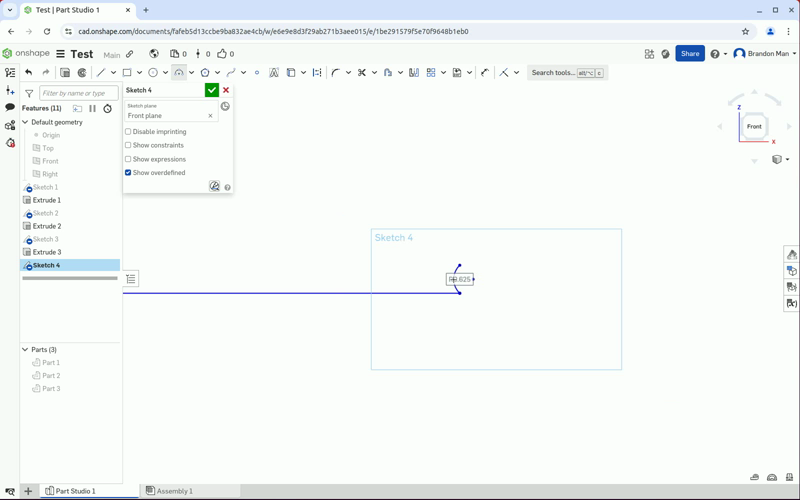
scroll(-6)
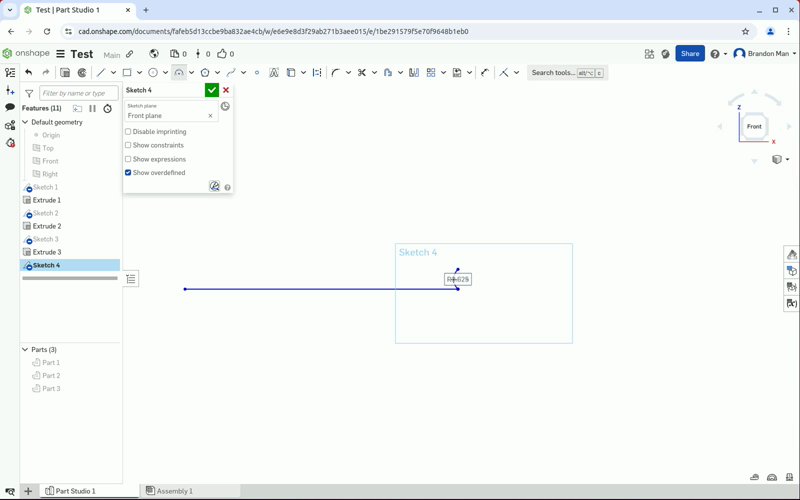
scroll(-6)
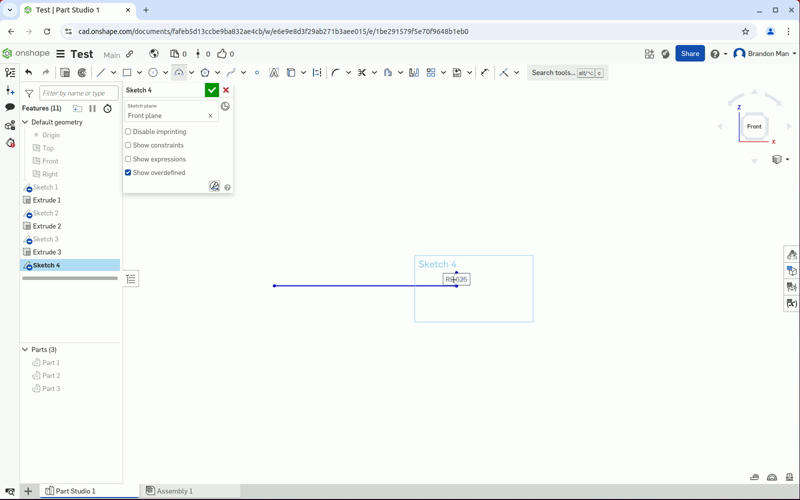
scroll(-6)
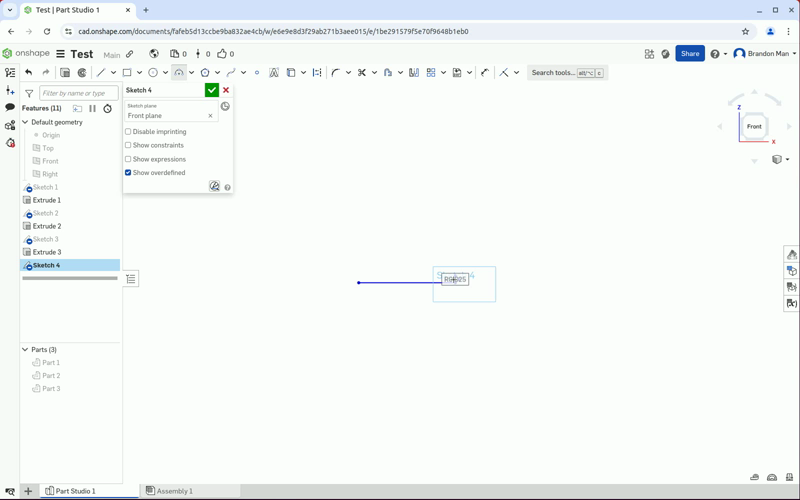
key_up(shift)
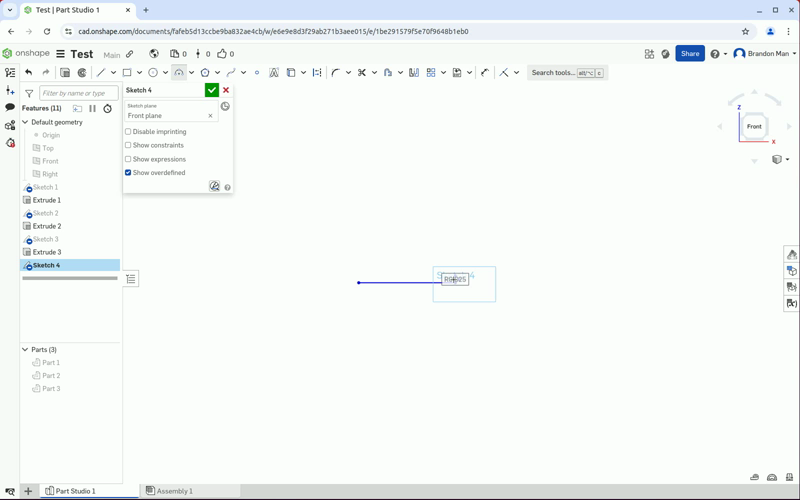
key(esc)
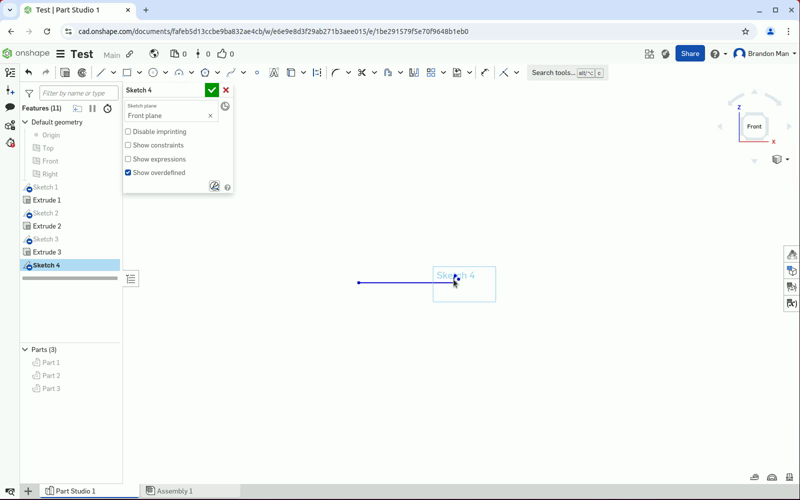
key(l)
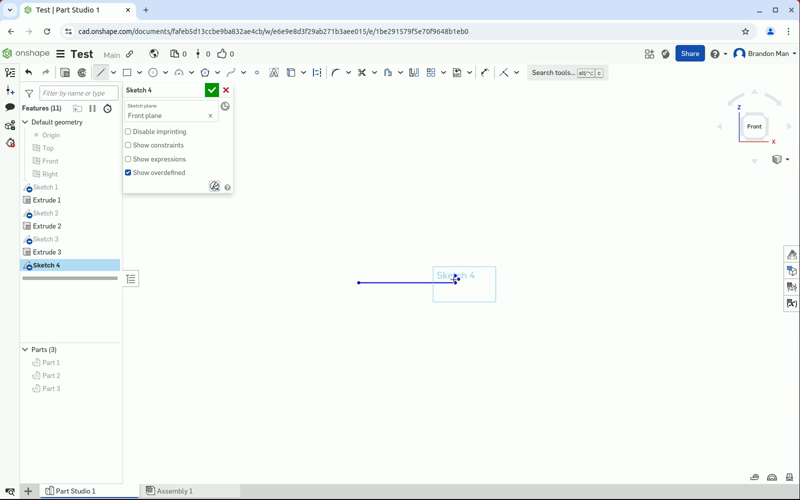
mouse_move(455, 275)
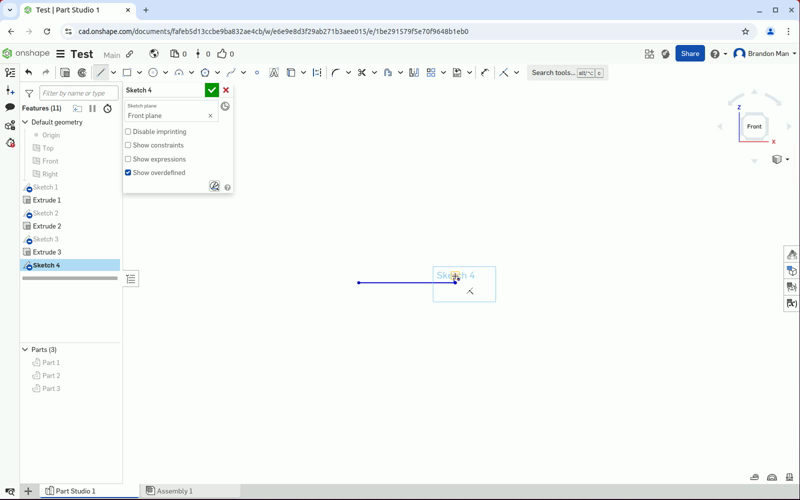
scroll(6)
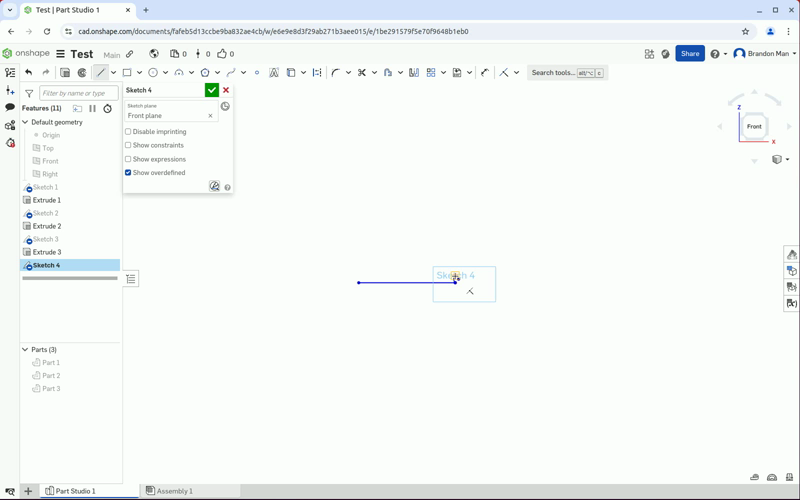
scroll(6)
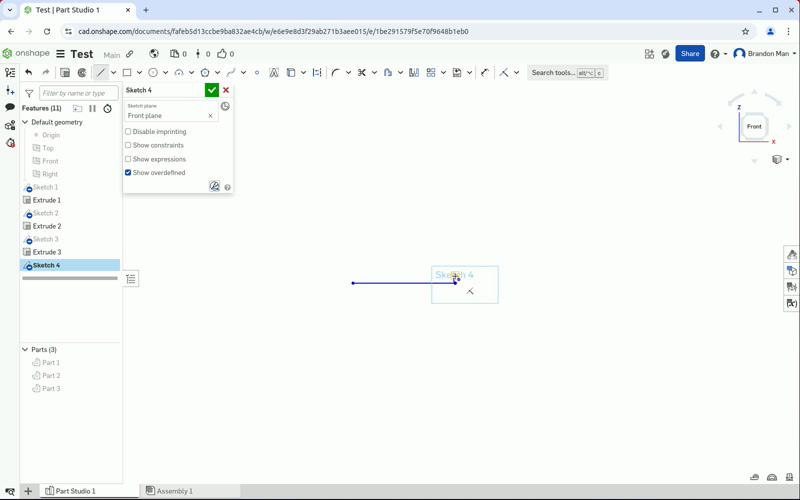
scroll(6)
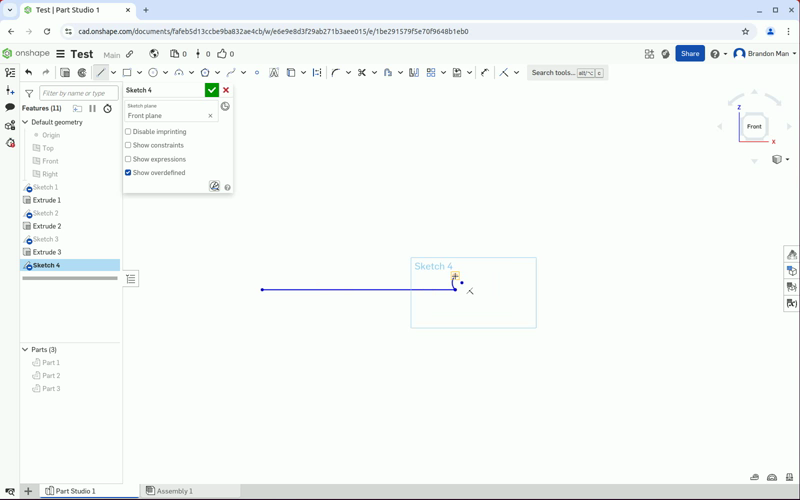
scroll(6)
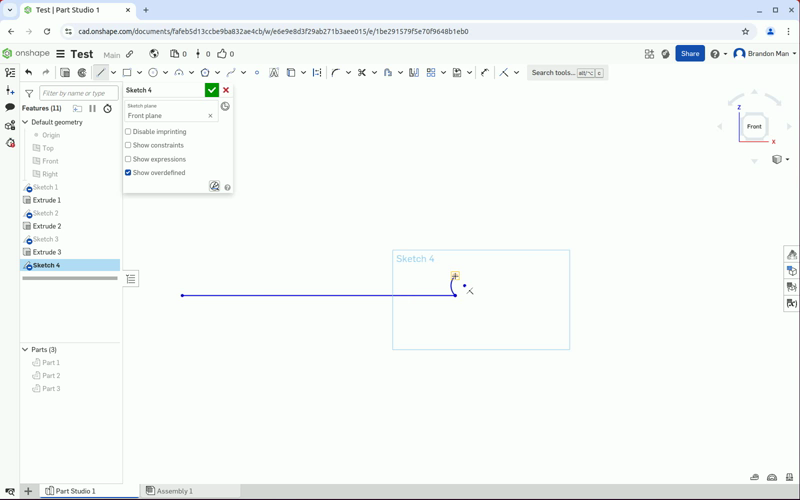
scroll(6)
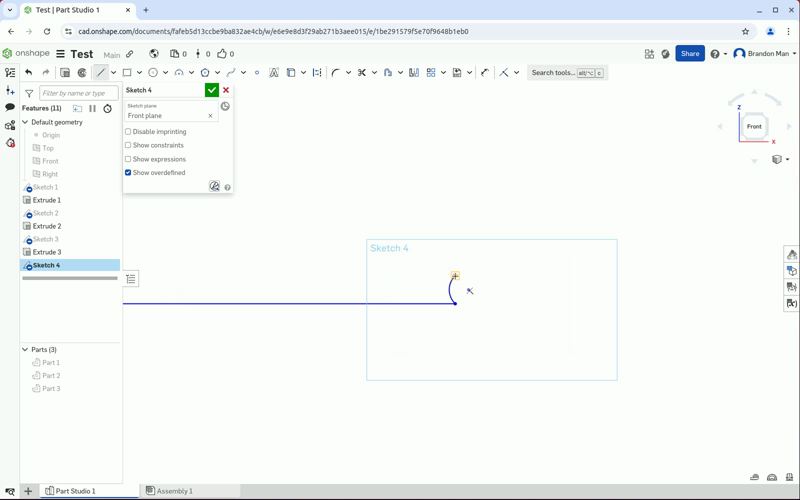
scroll(6)
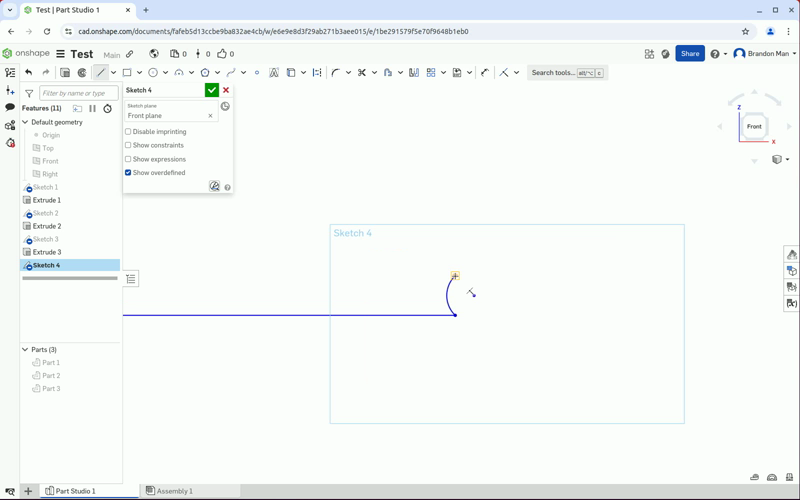
scroll(6)
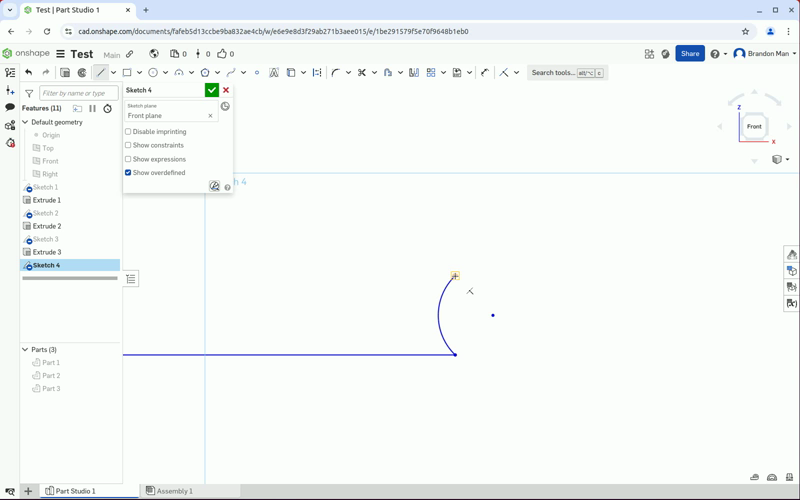
click(455, 275)
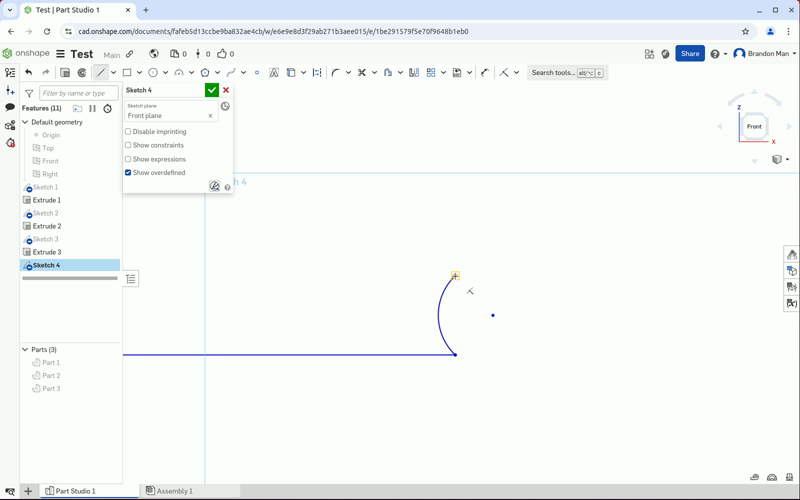
scroll(-6)
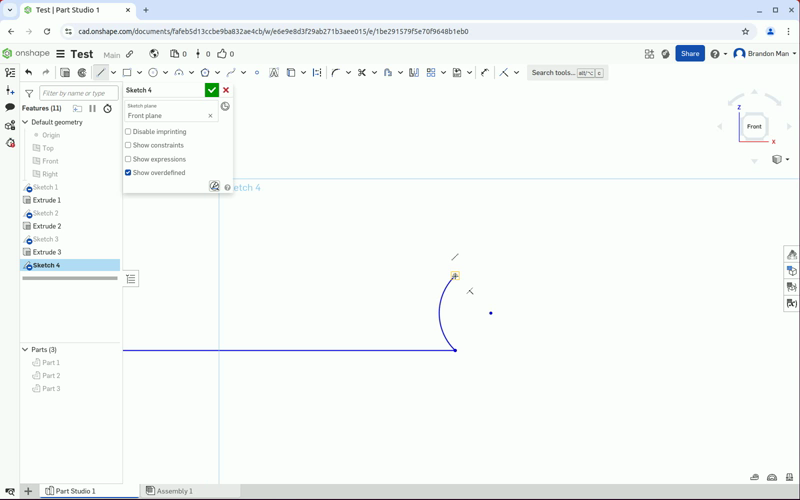
scroll(-6)
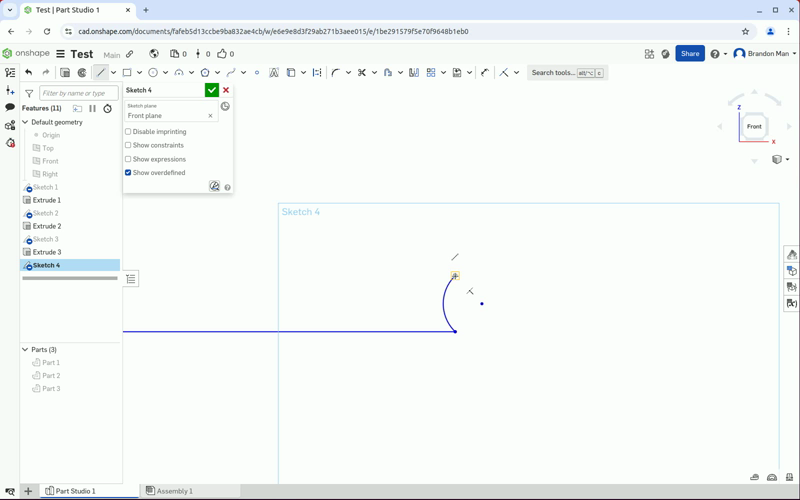
scroll(-6)
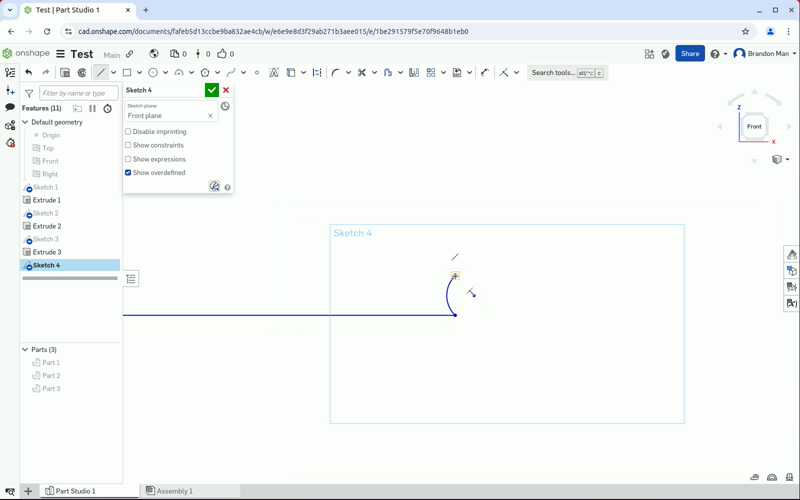
scroll(-6)
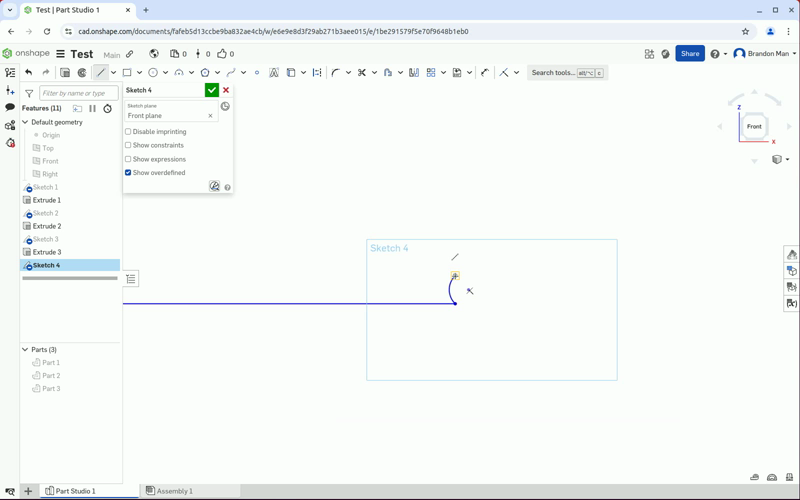
scroll(-6)
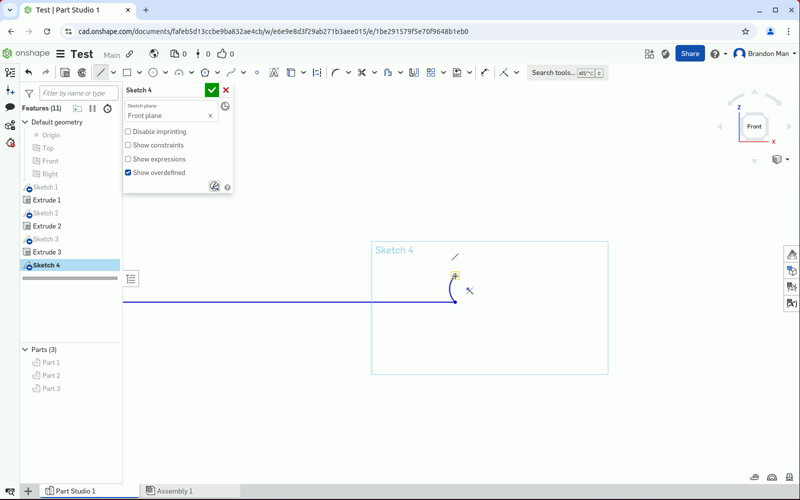
scroll(-6)
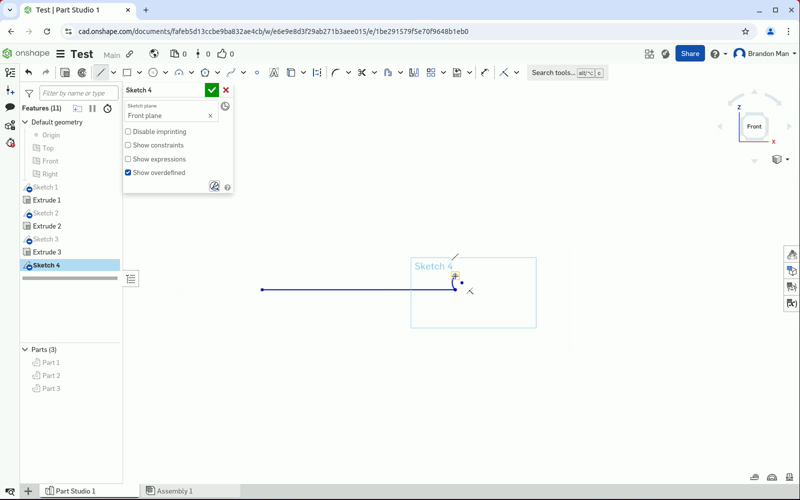
scroll(-6)
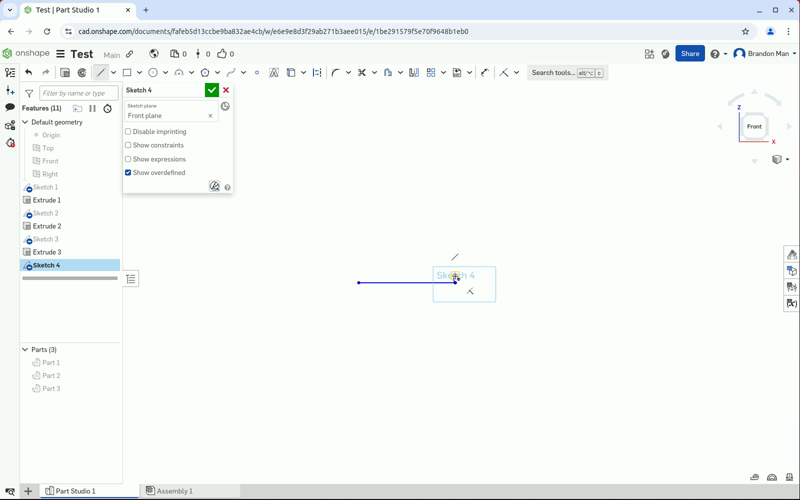
key_down(shift)
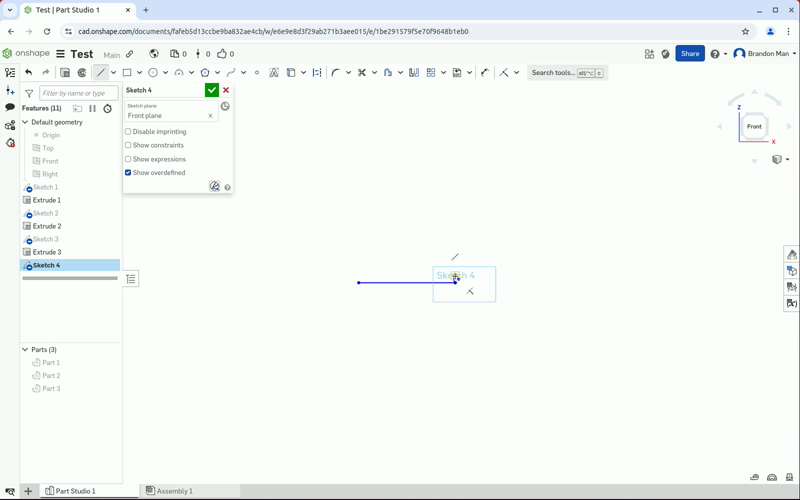
mouse_move(358, 275)
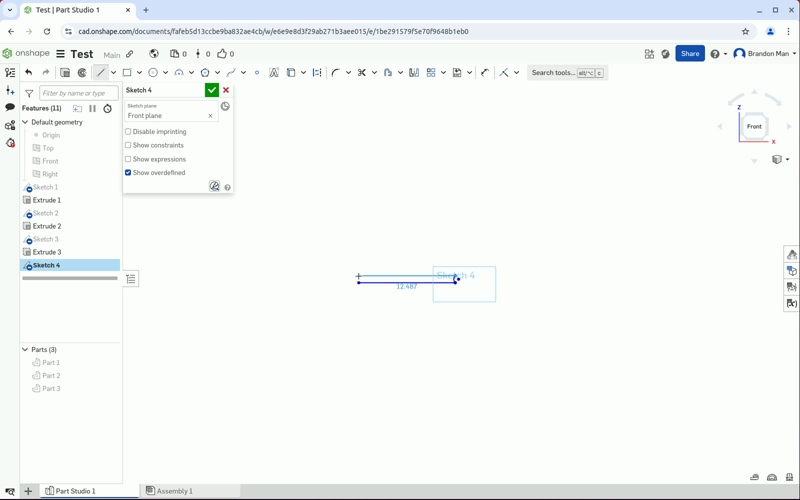
click(358, 275)
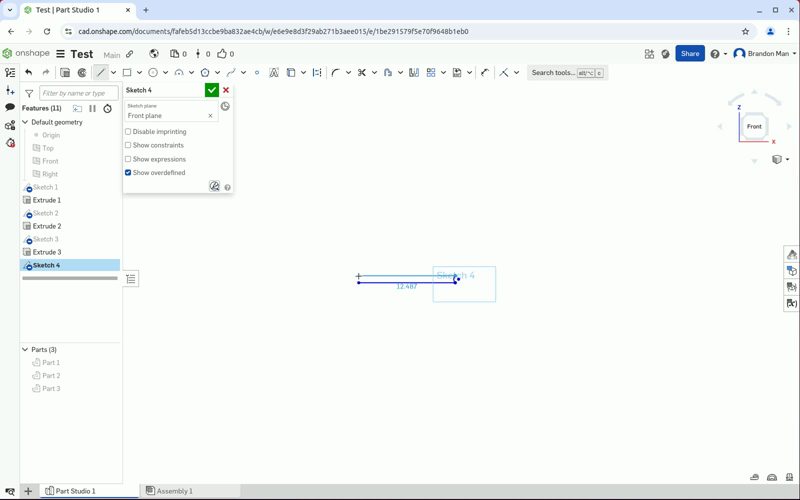
key_up(shift)
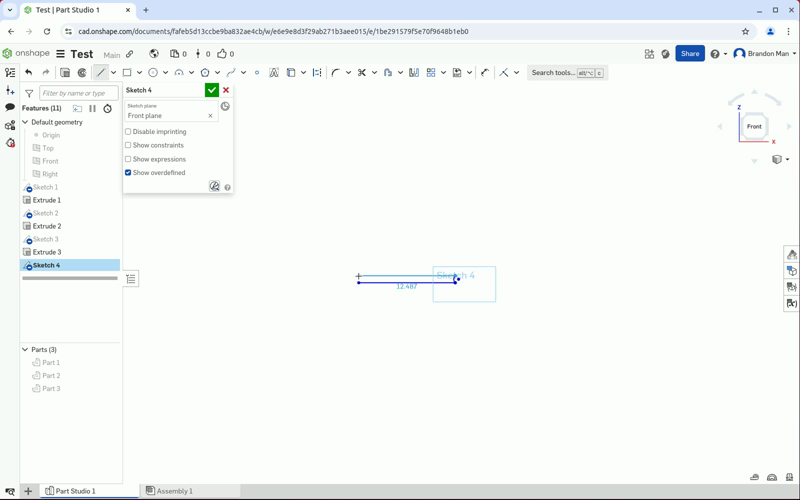
key(esc)
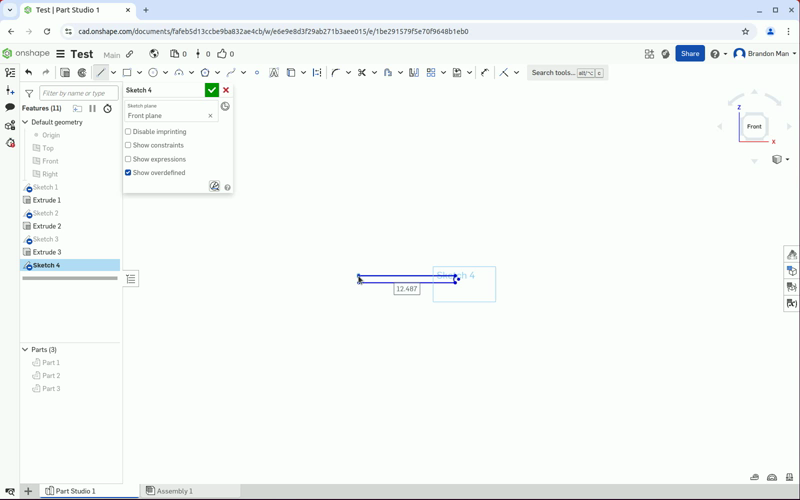
key(a)
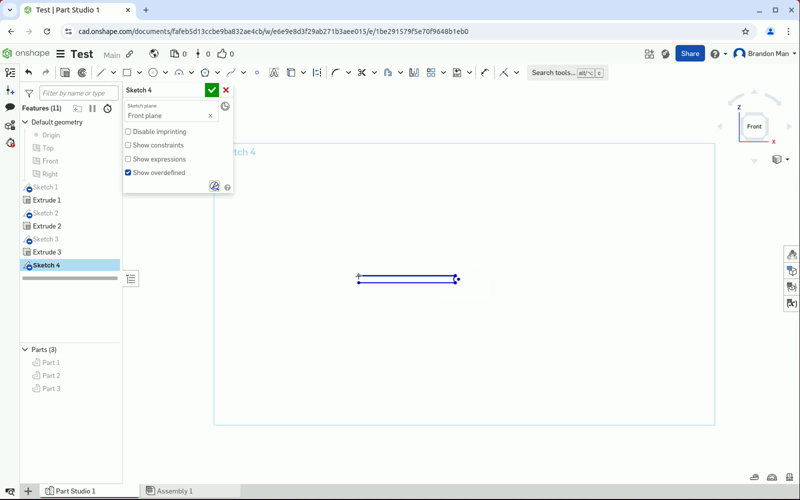
mouse_move(358, 275)
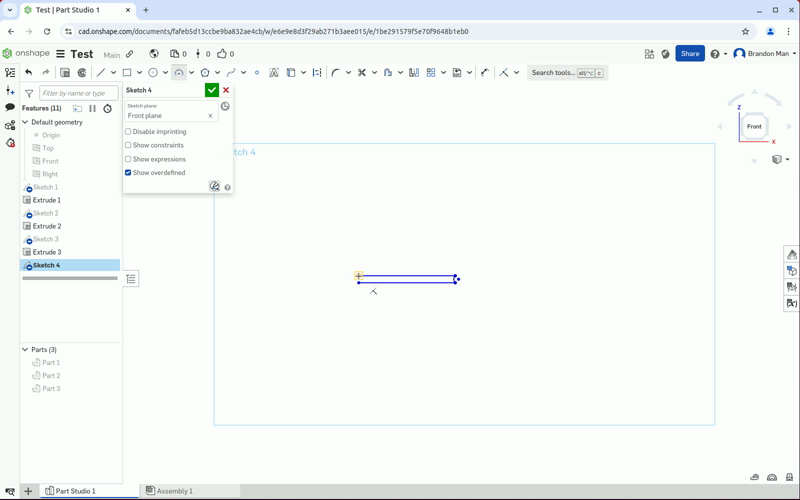
click(358, 275)
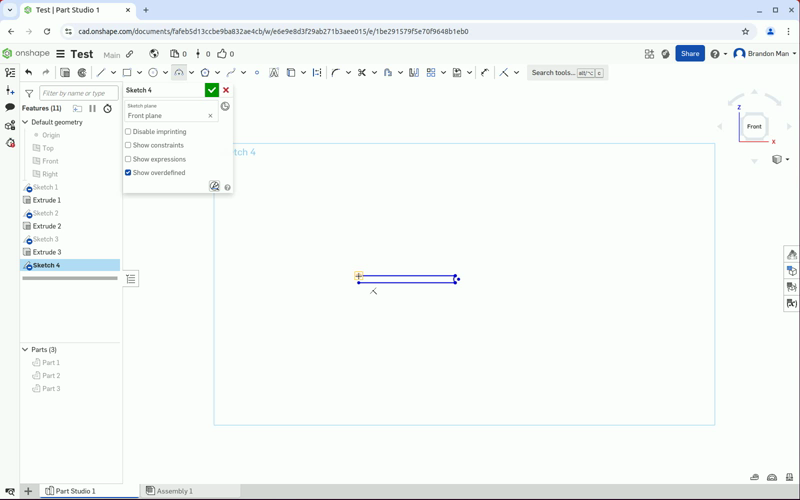
mouse_move(358, 282)
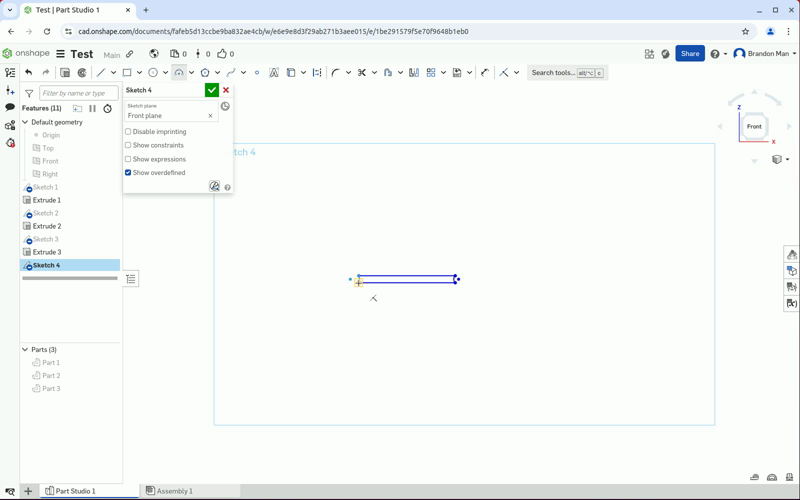
scroll(6)
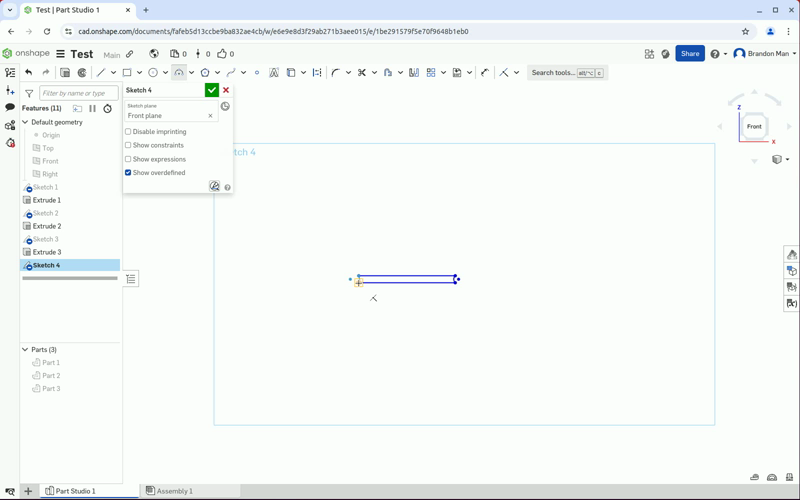
scroll(6)
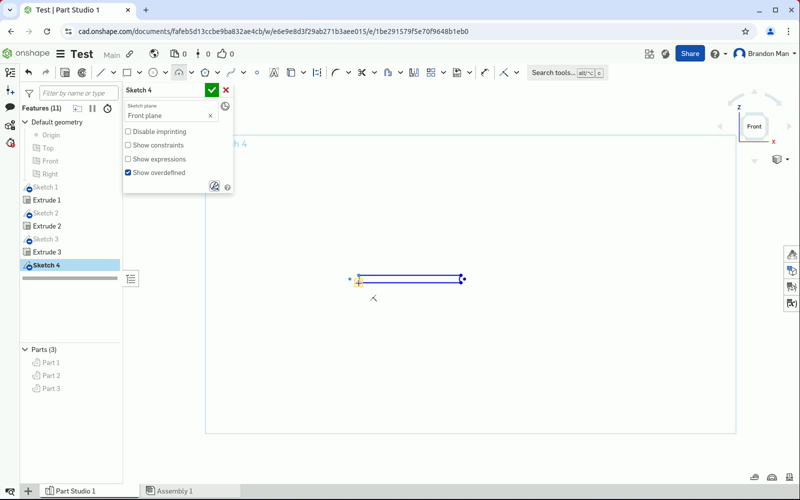
scroll(6)
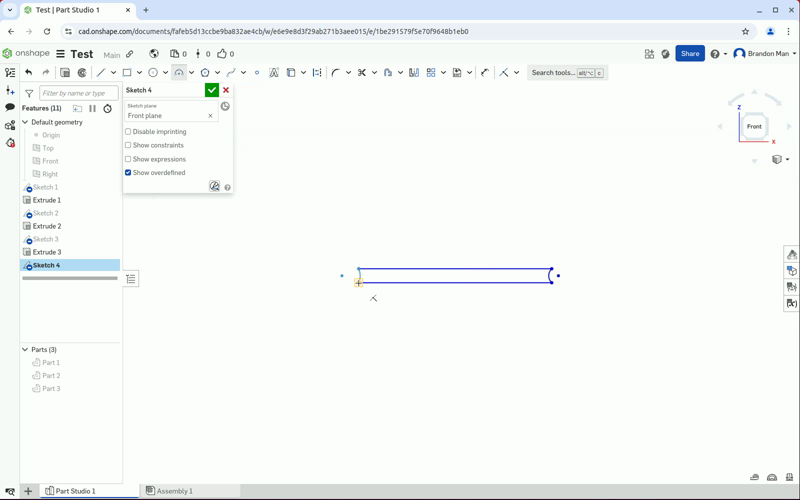
scroll(6)
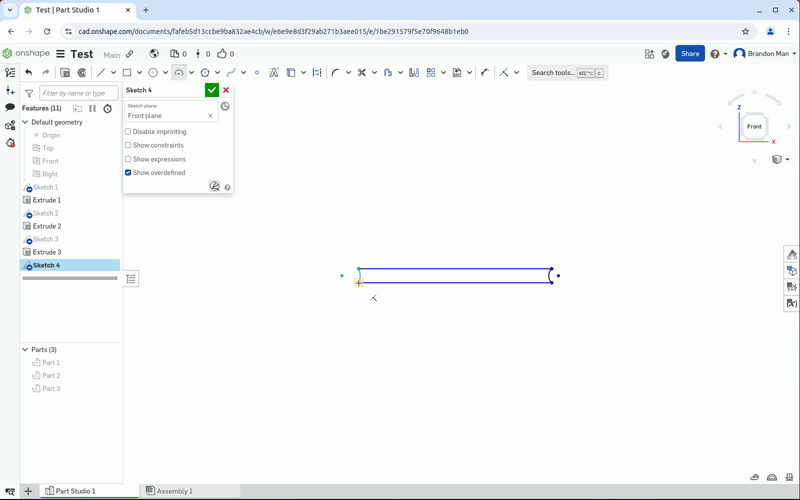
scroll(6)
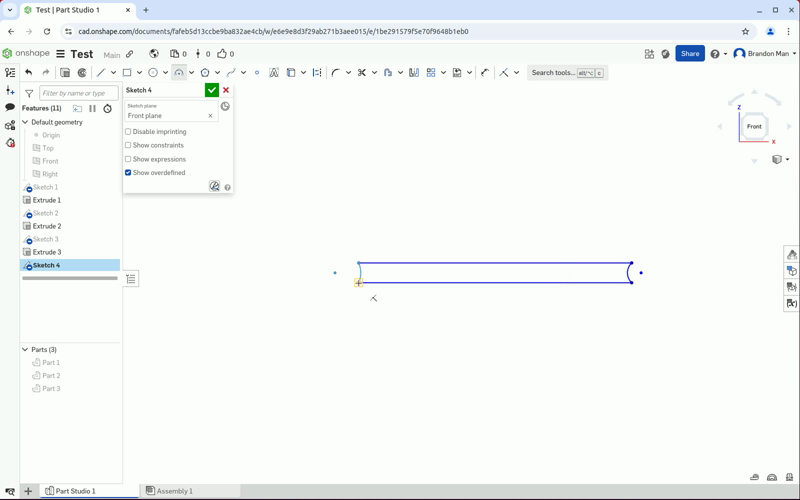
scroll(6)
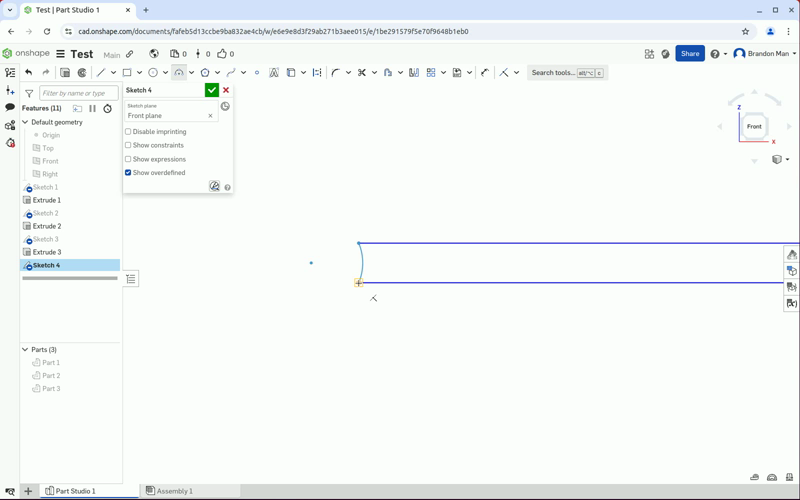
scroll(6)
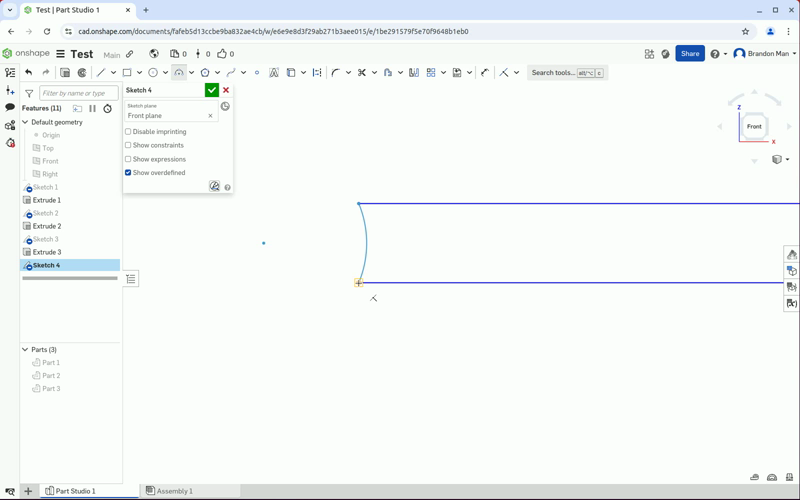
click(358, 282)
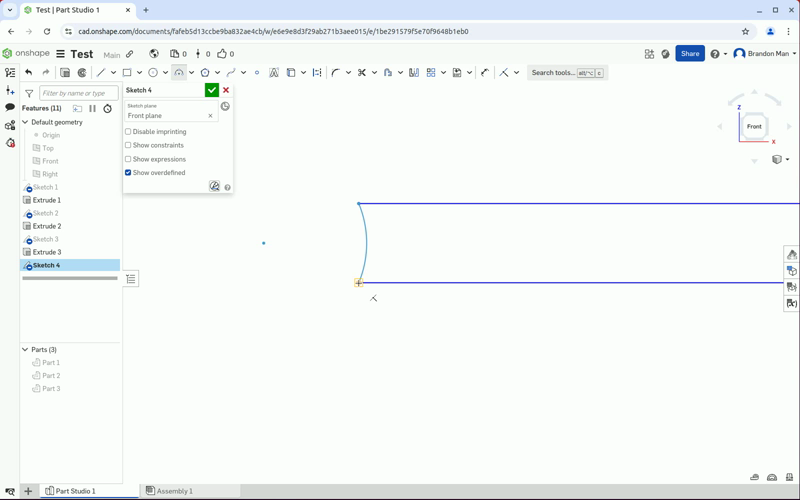
scroll(-6)
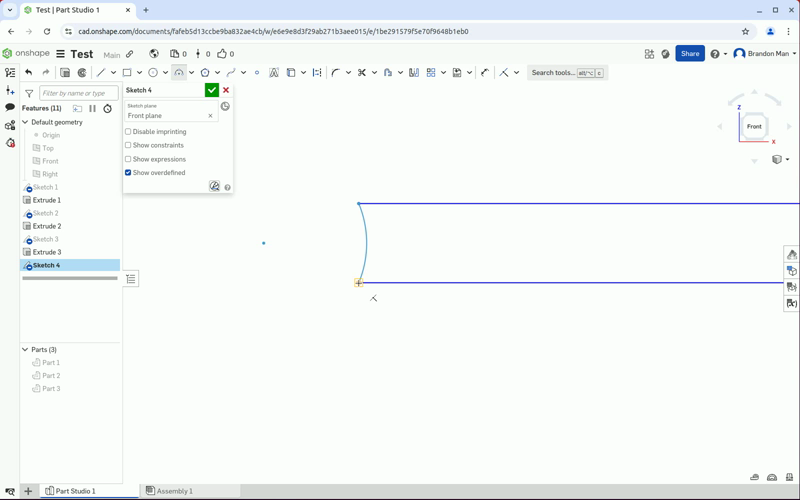
scroll(-6)
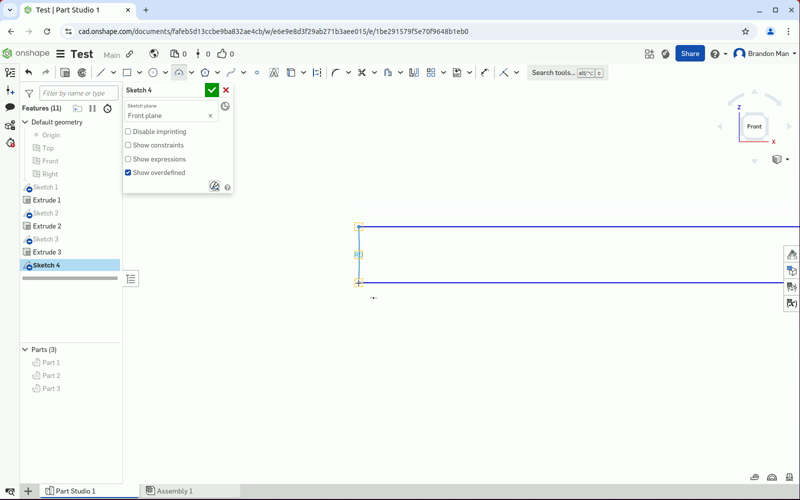
scroll(-6)
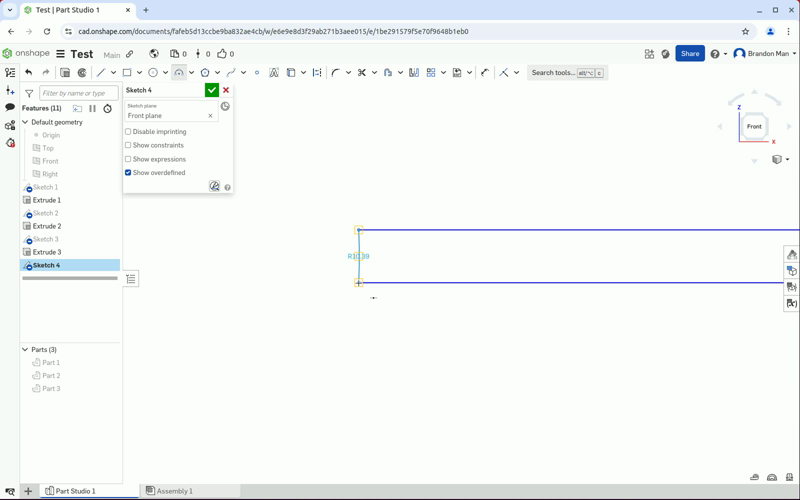
scroll(-6)
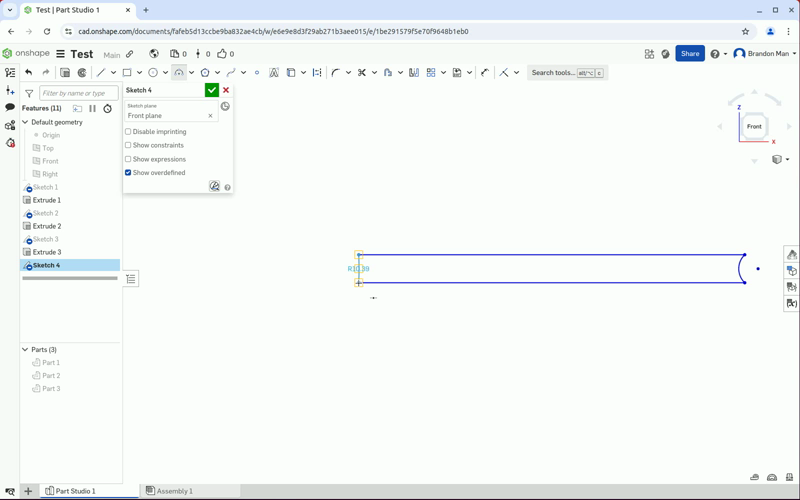
scroll(-6)
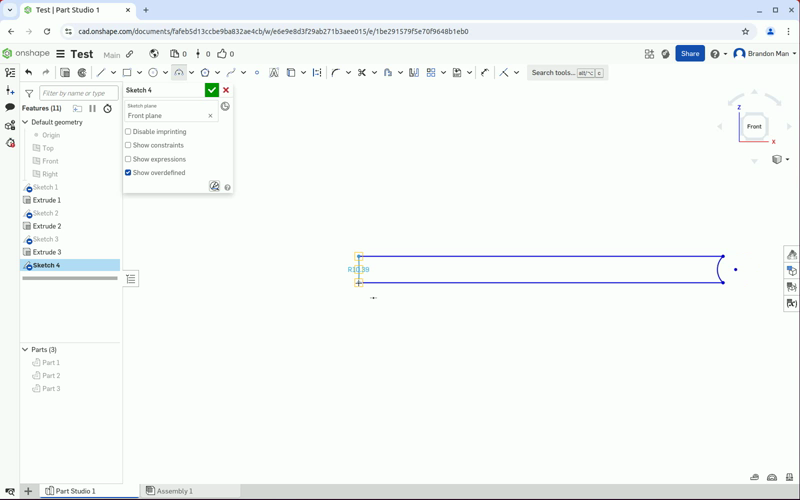
scroll(-6)
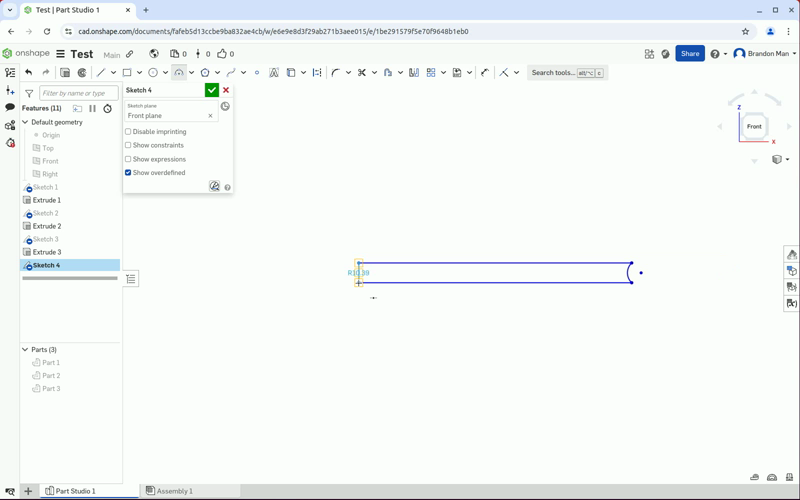
scroll(-6)
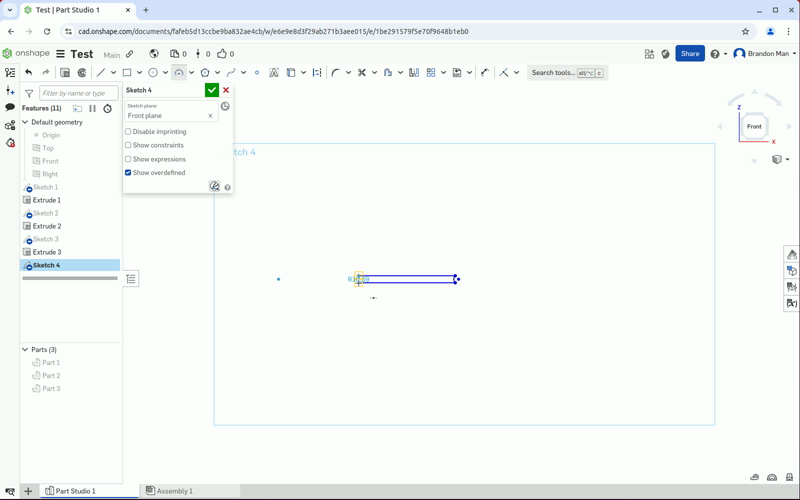
key_down(shift)
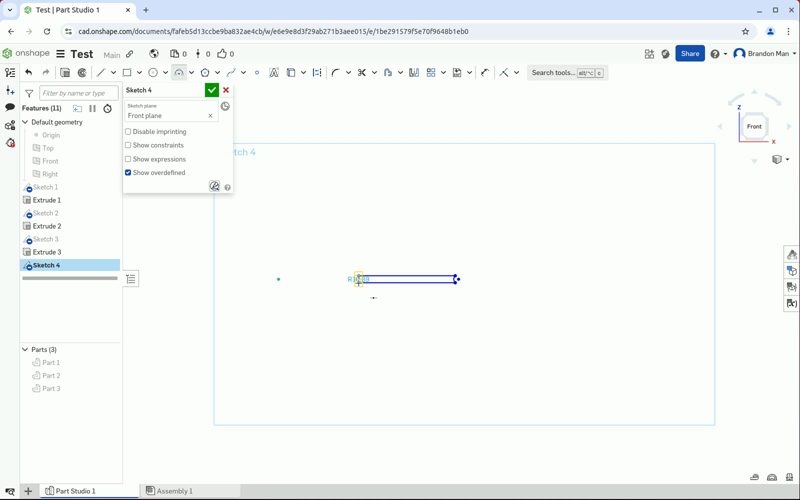
mouse_move(359, 279)
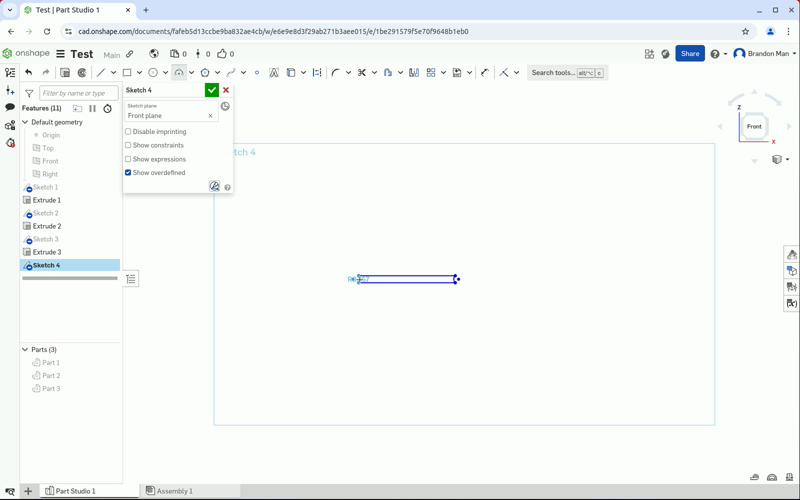
scroll(6)
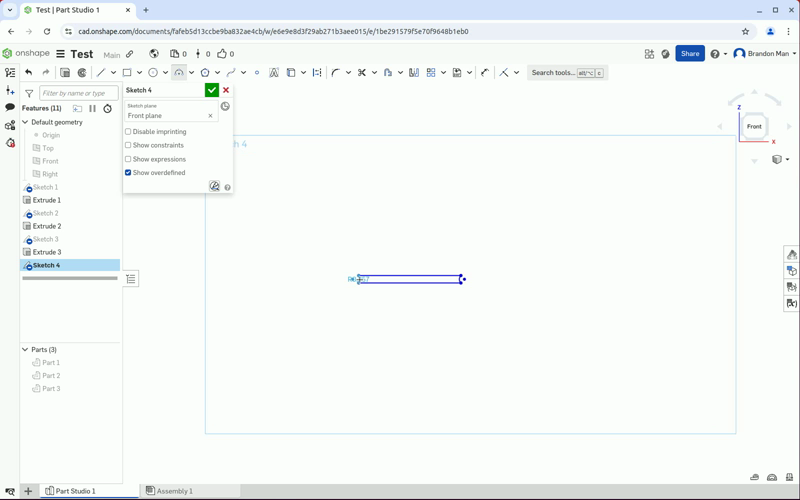
scroll(6)
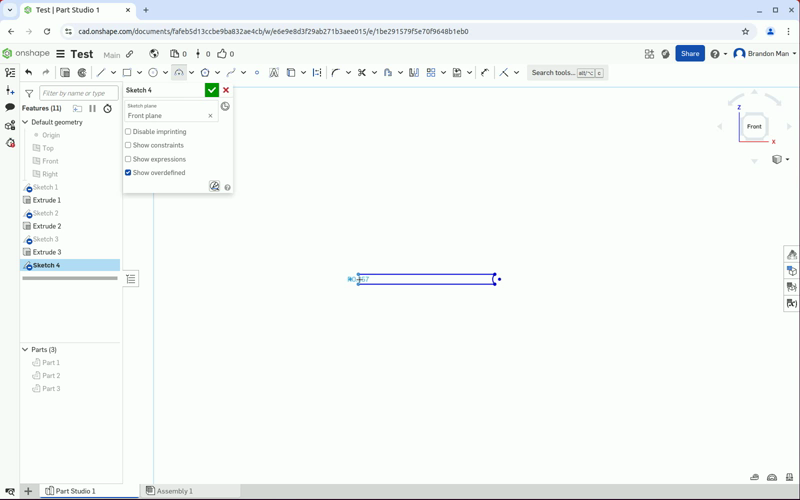
scroll(6)
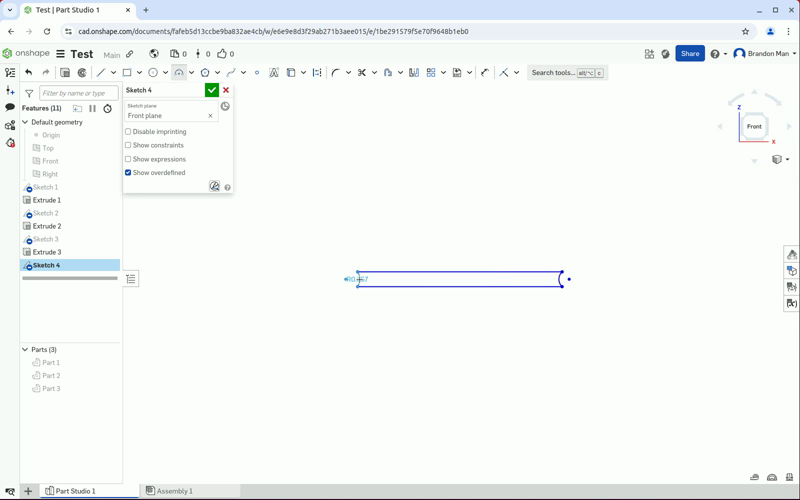
scroll(6)
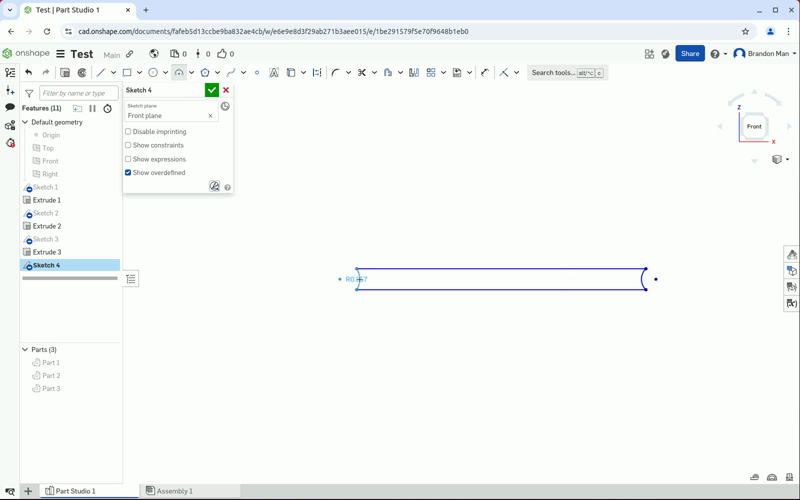
scroll(6)
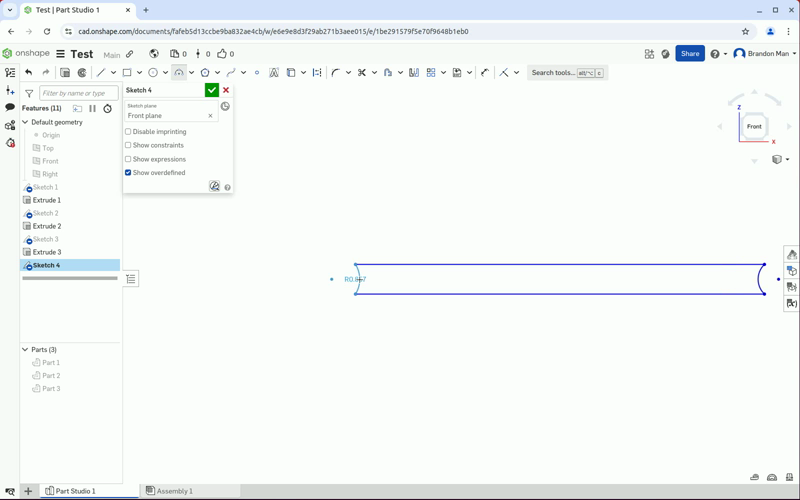
scroll(6)
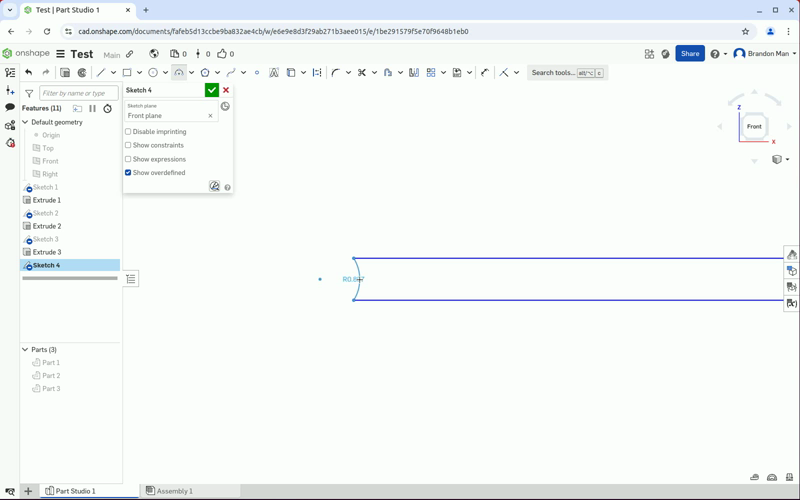
scroll(6)
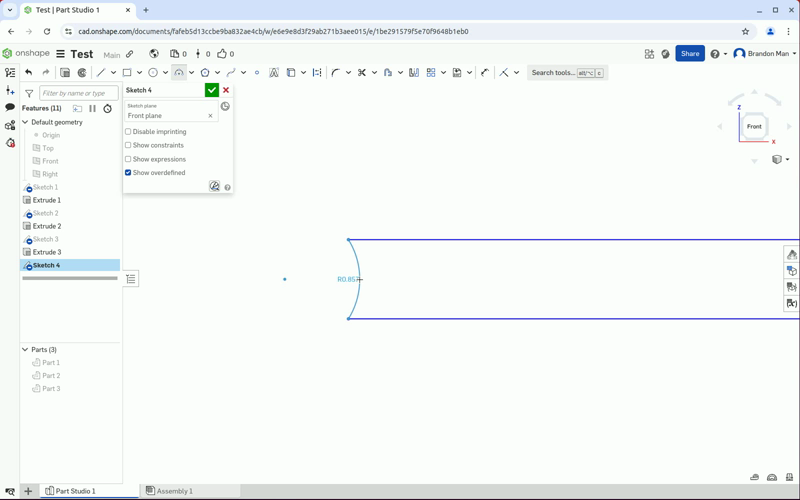
click(359, 279)
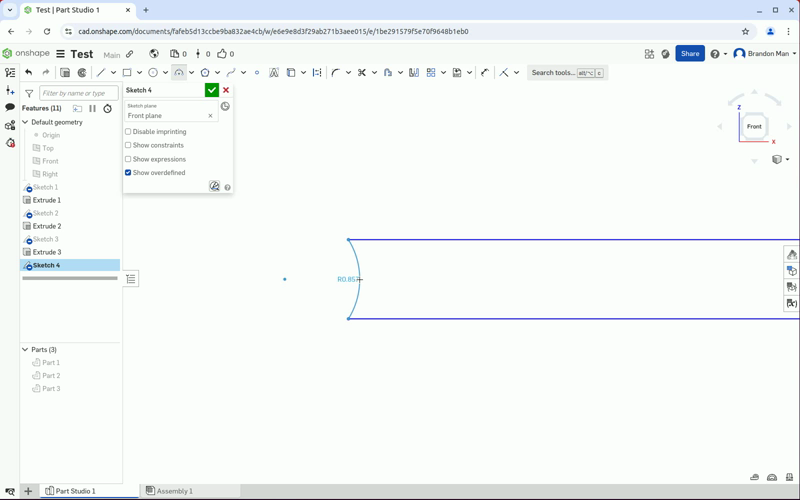
scroll(-6)
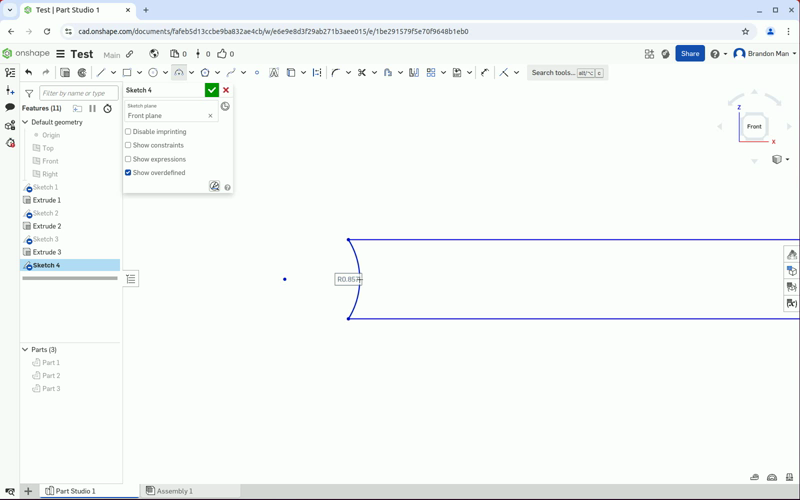
scroll(-6)
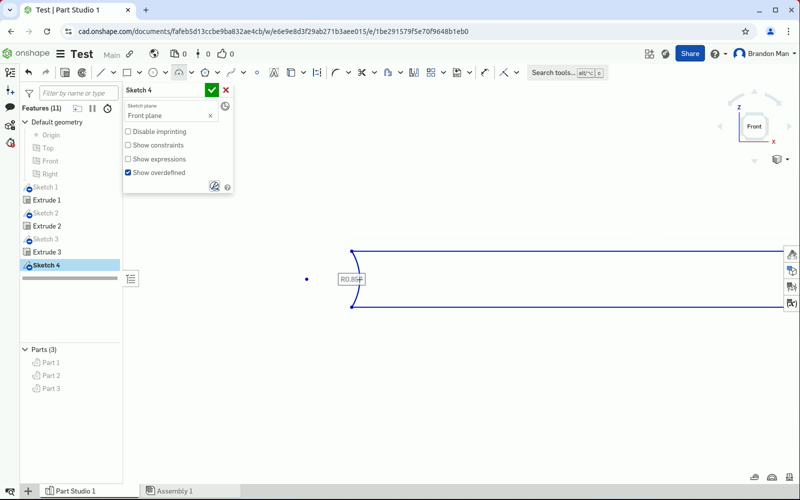
scroll(-6)
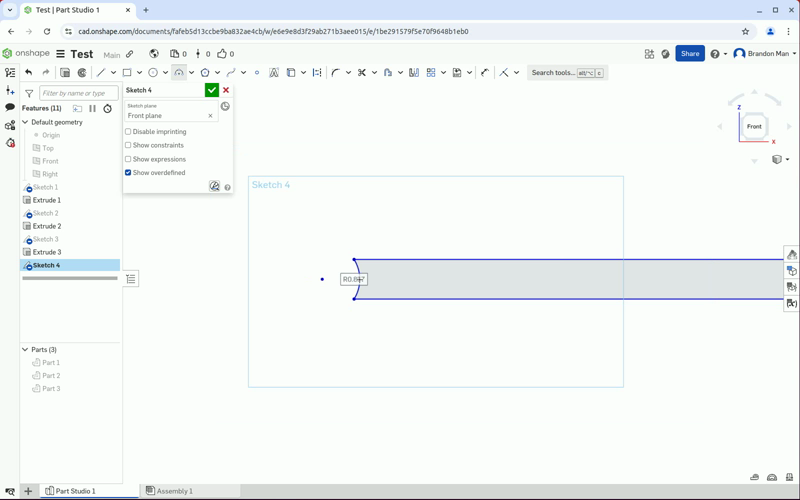
scroll(-6)
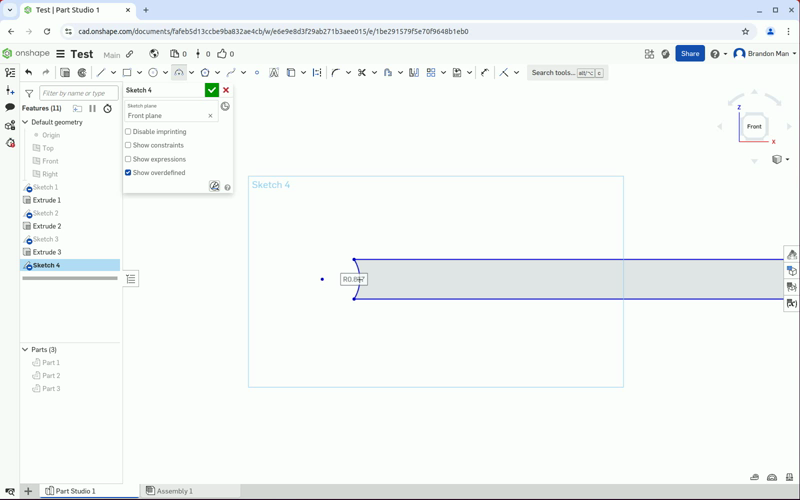
scroll(-6)
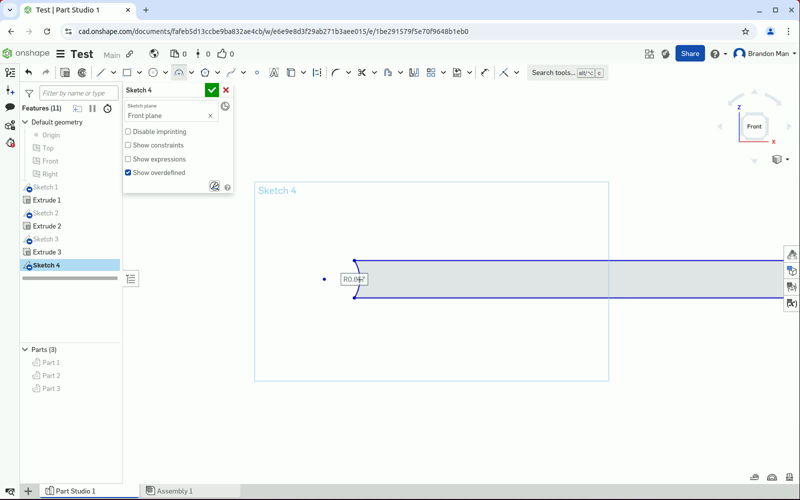
scroll(-6)
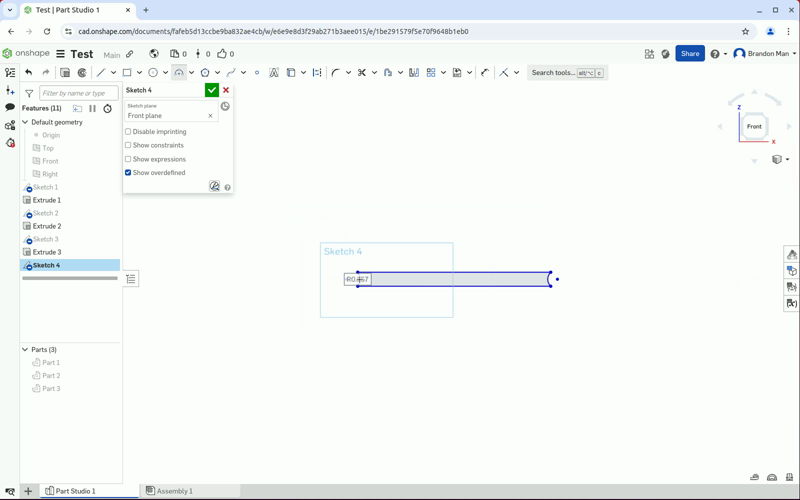
scroll(-6)
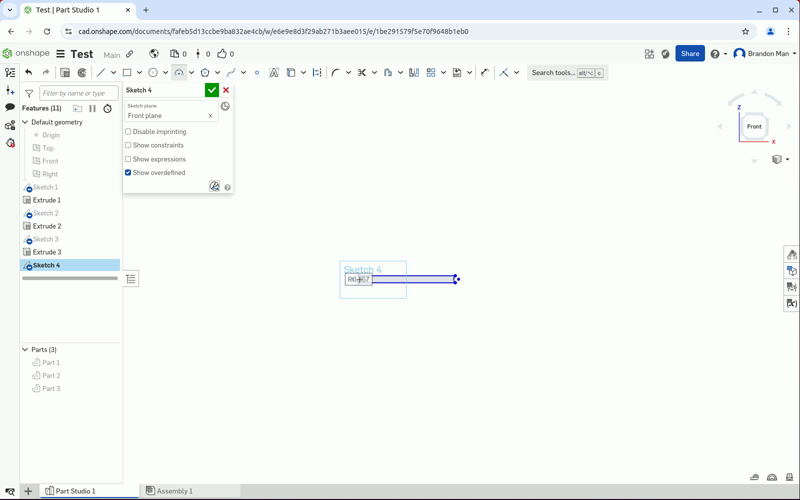
key_up(shift)
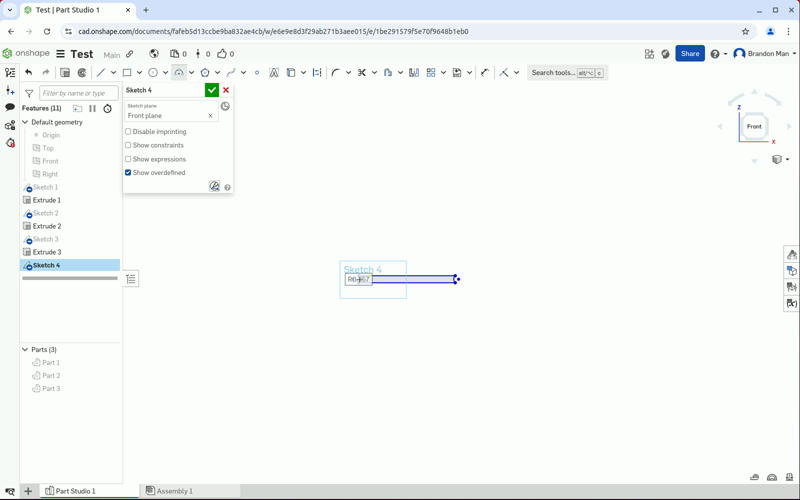
key(esc)
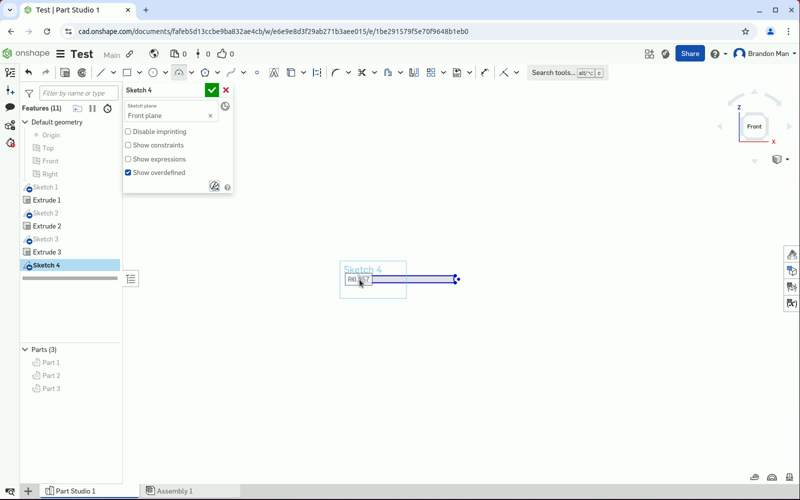
mouse_move(387, 277)
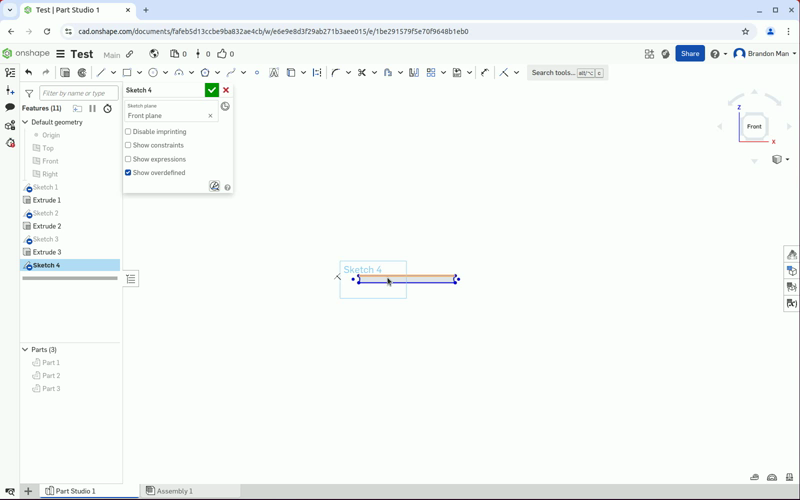
scroll(6)
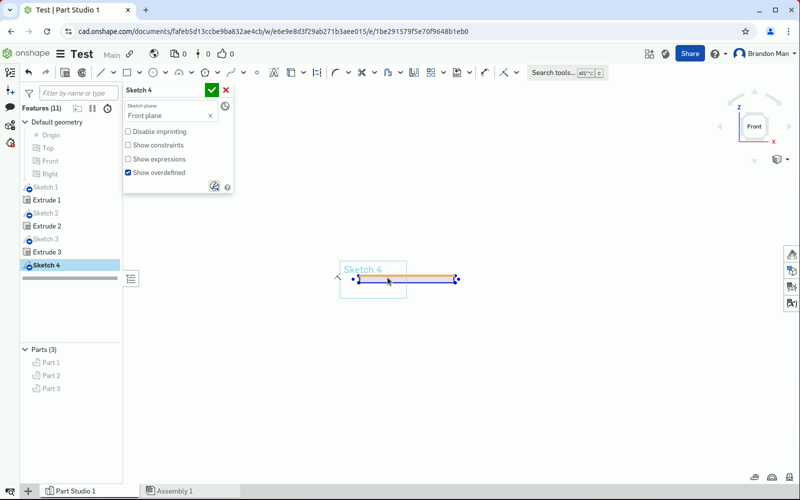
scroll(6)
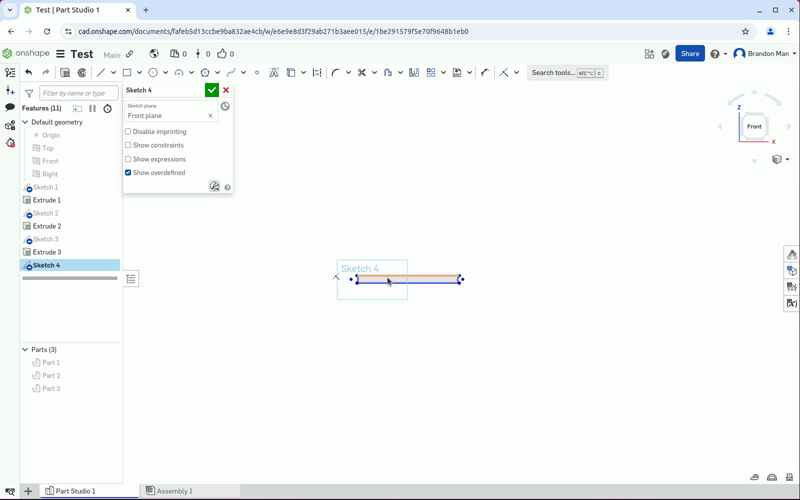
scroll(6)
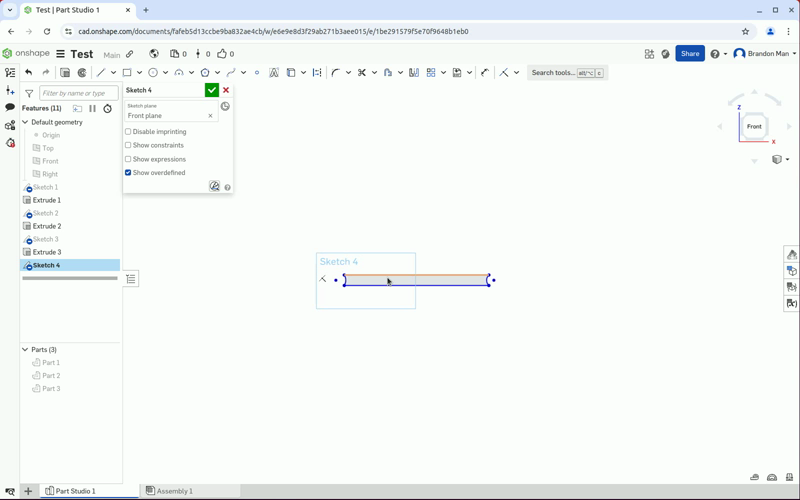
scroll(6)
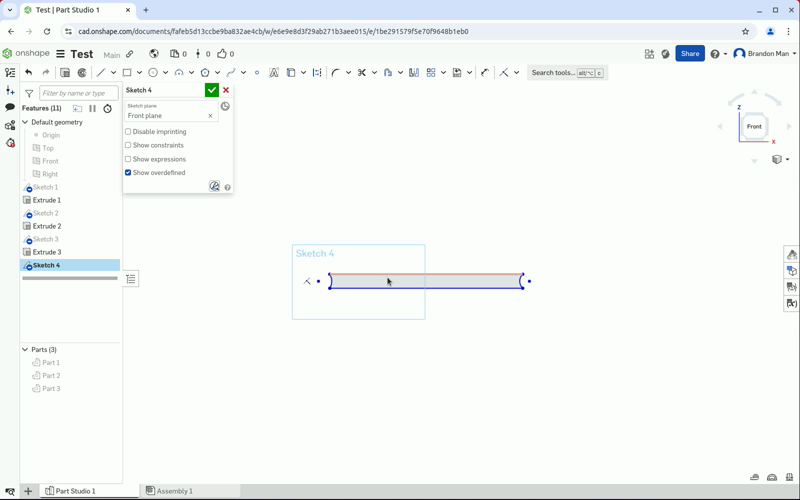
scroll(6)
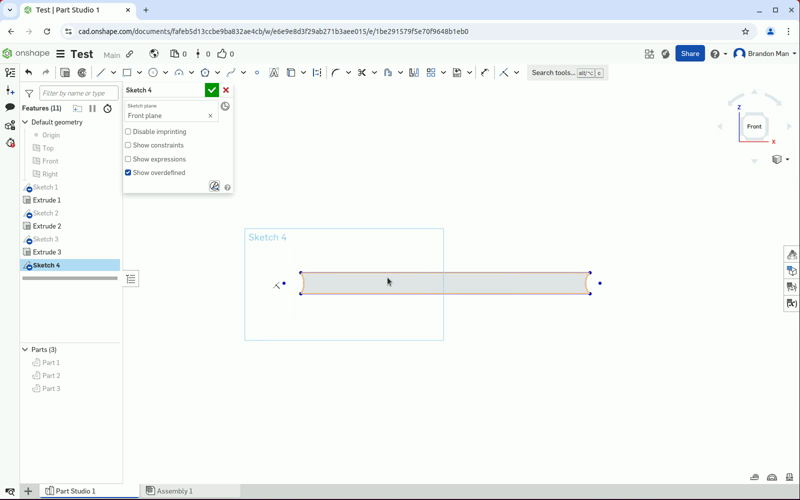
scroll(6)
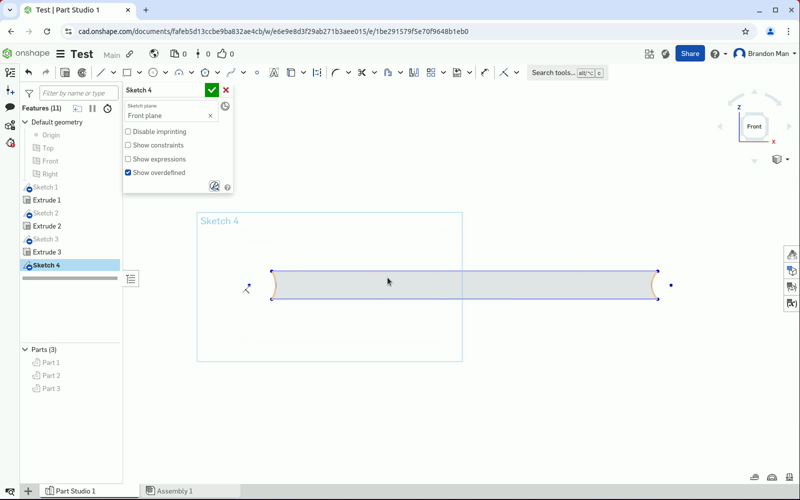
scroll(6)
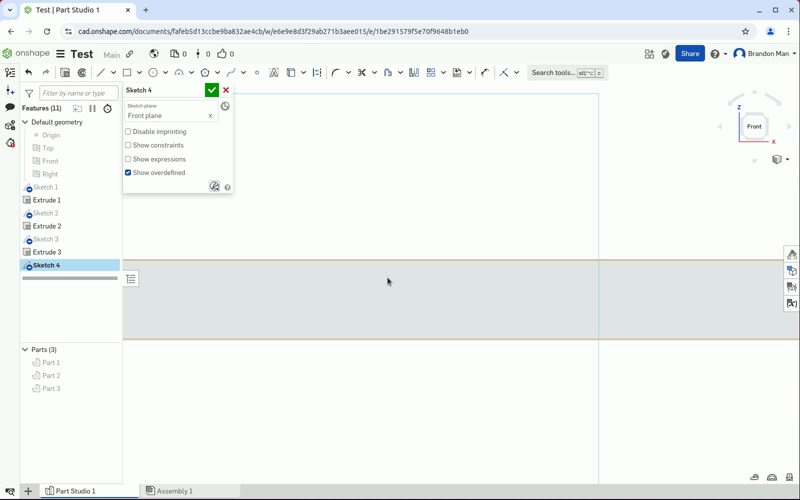
click(387, 277)
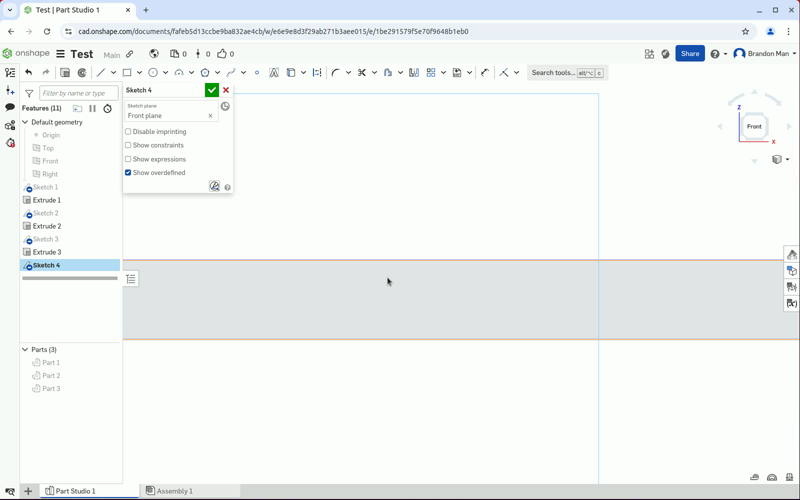
scroll(-6)
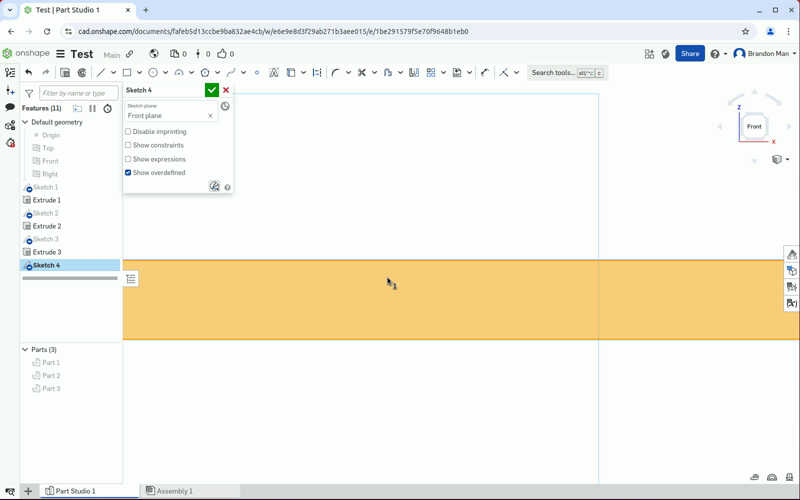
scroll(-6)
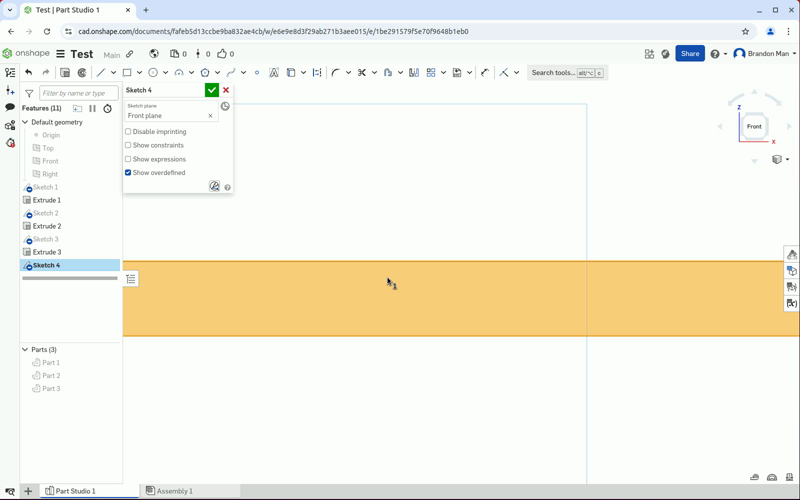
scroll(-6)
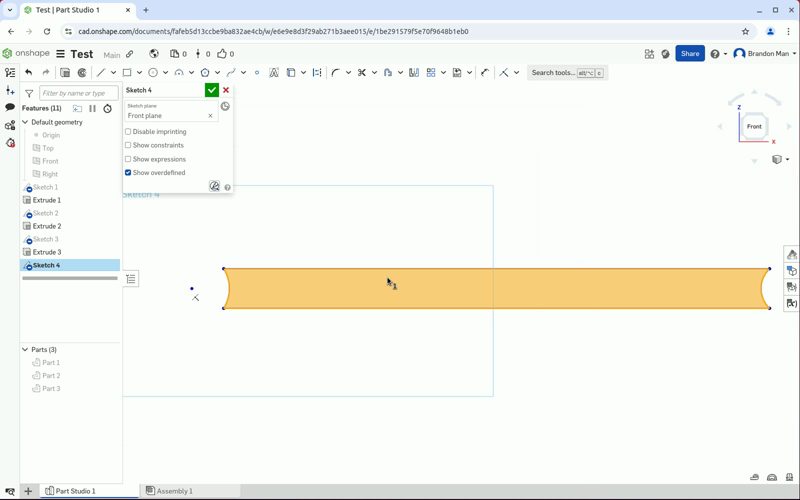
scroll(-6)
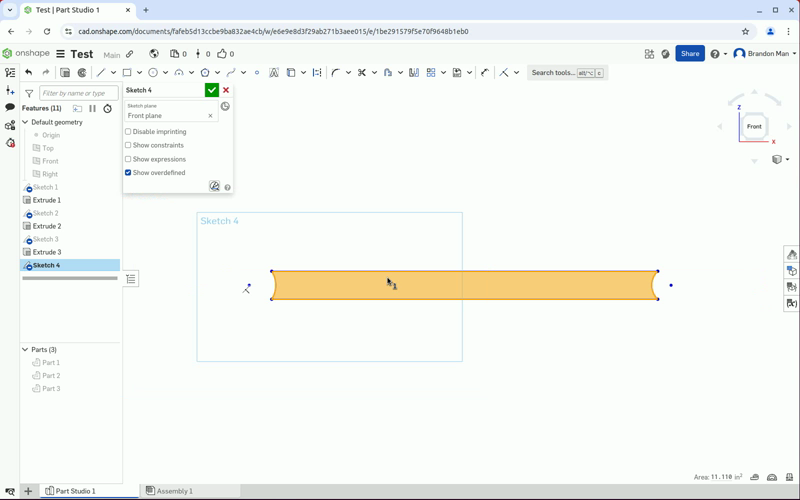
scroll(-6)
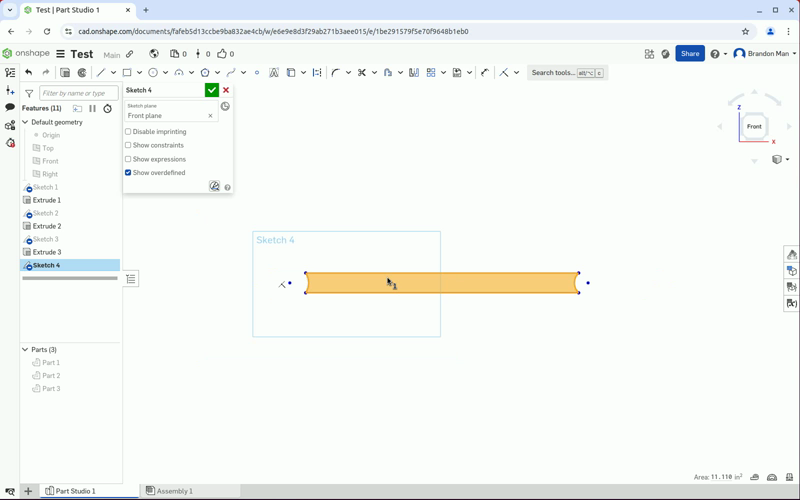
scroll(-6)
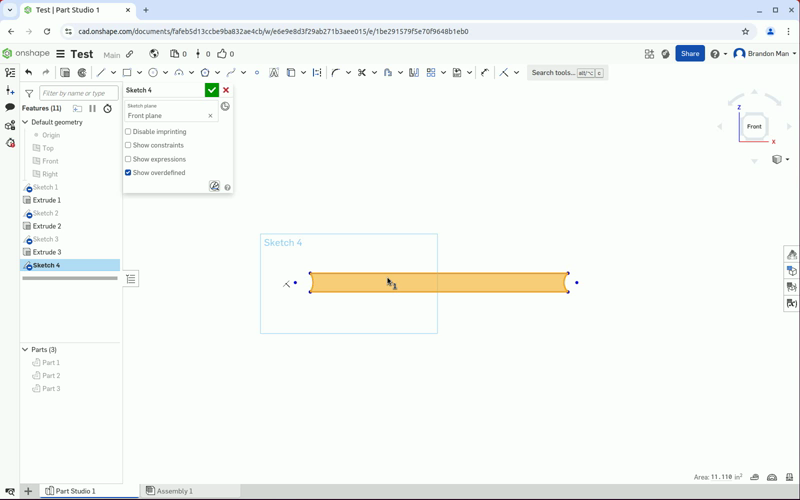
scroll(-6)
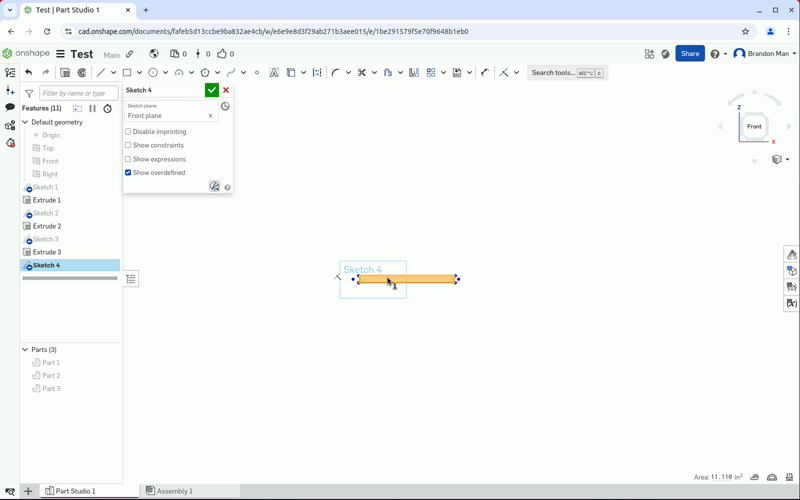
mouse_move(73, 352)
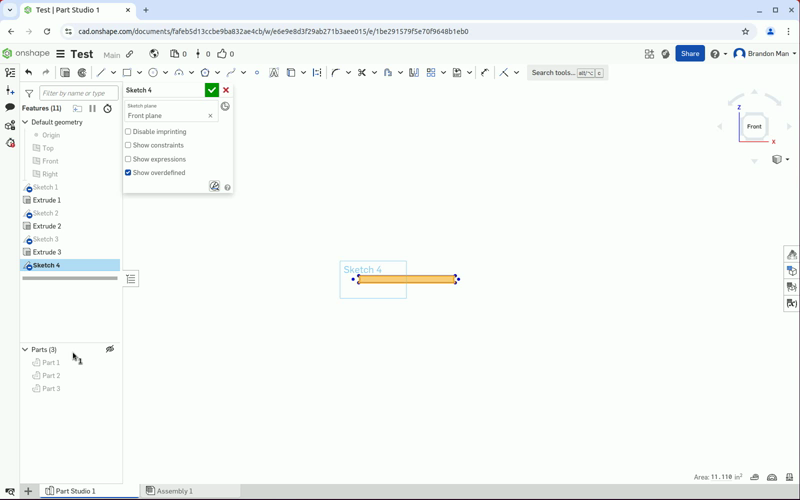
key(shift+y)
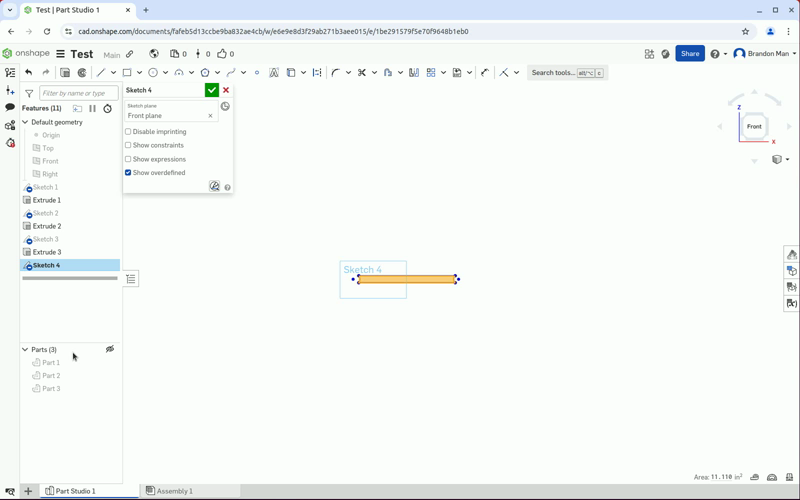
key(shift+e)
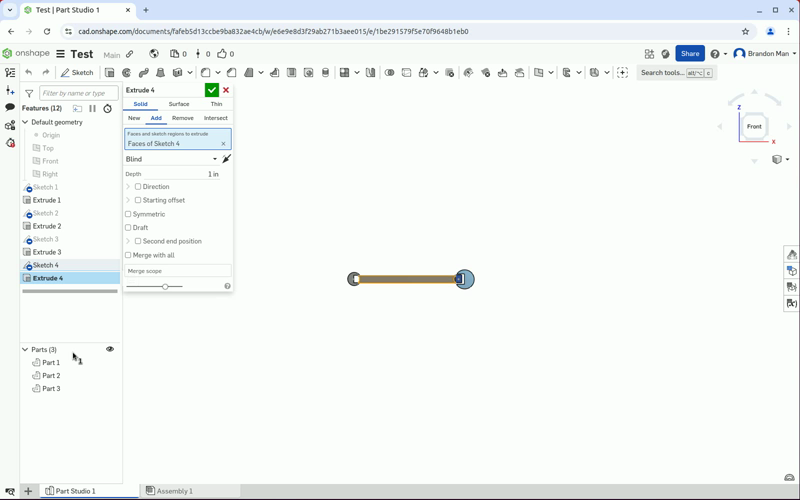
mouse_move(143, 106)
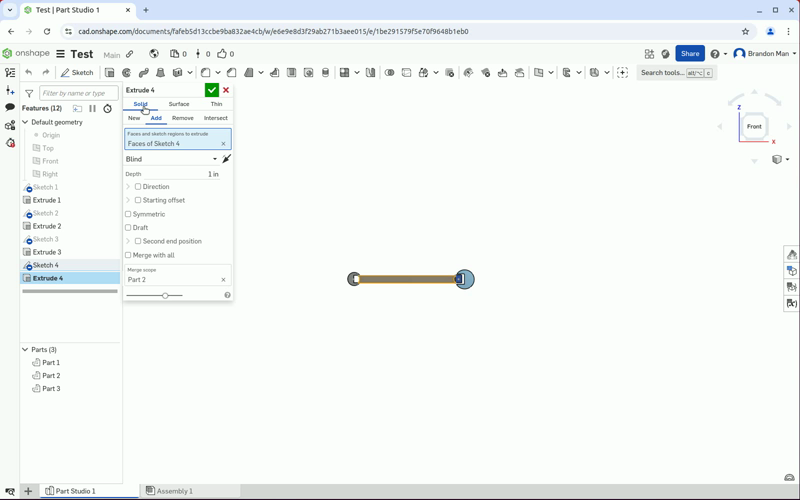
click(143, 106)
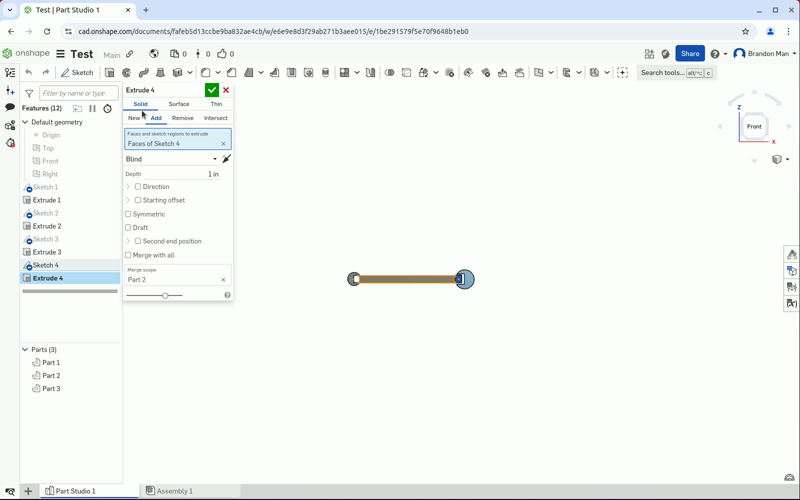
mouse_move(137, 120)
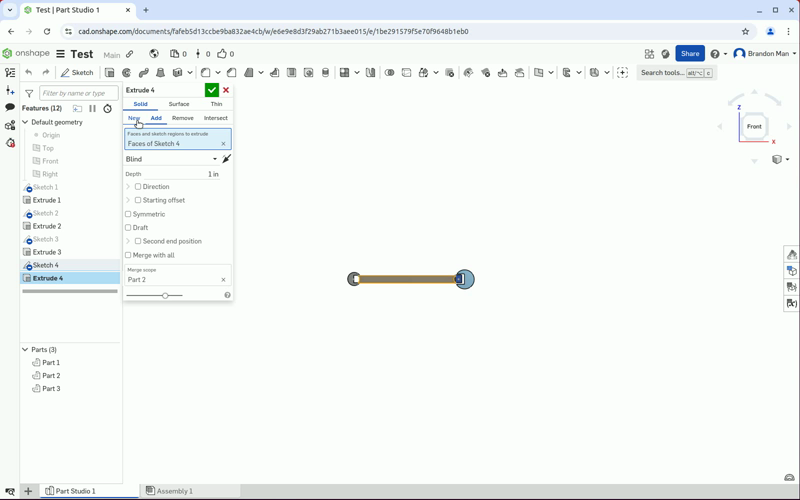
click(137, 120)
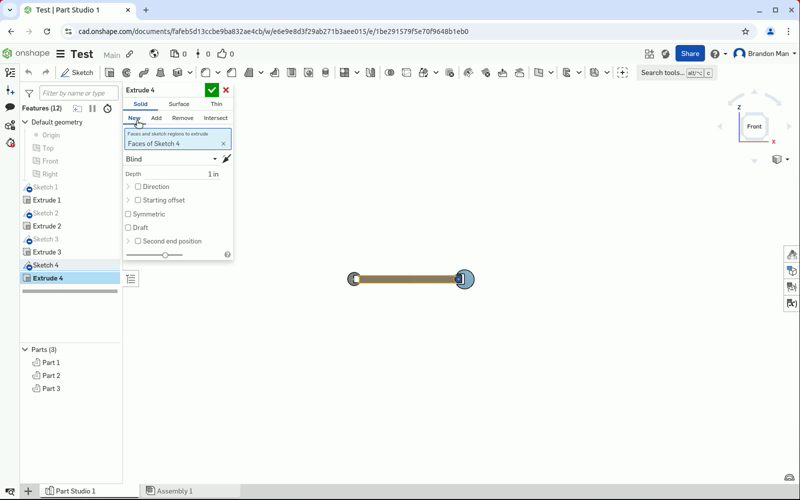
key(tab, 4)
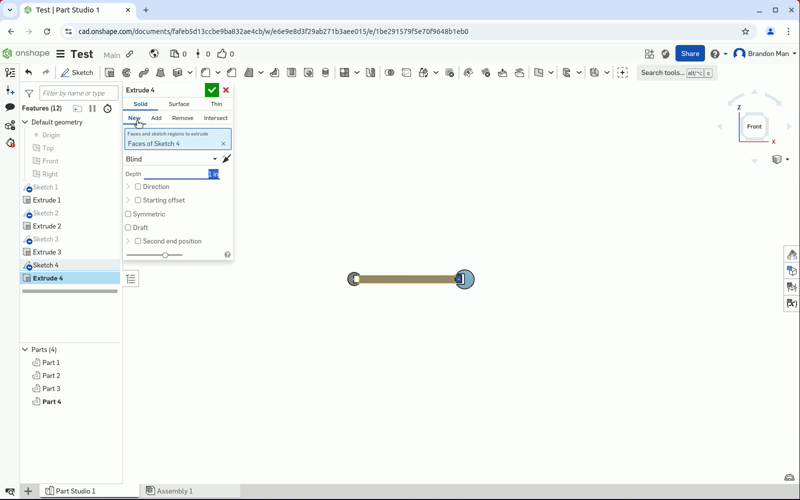
text(2.407)
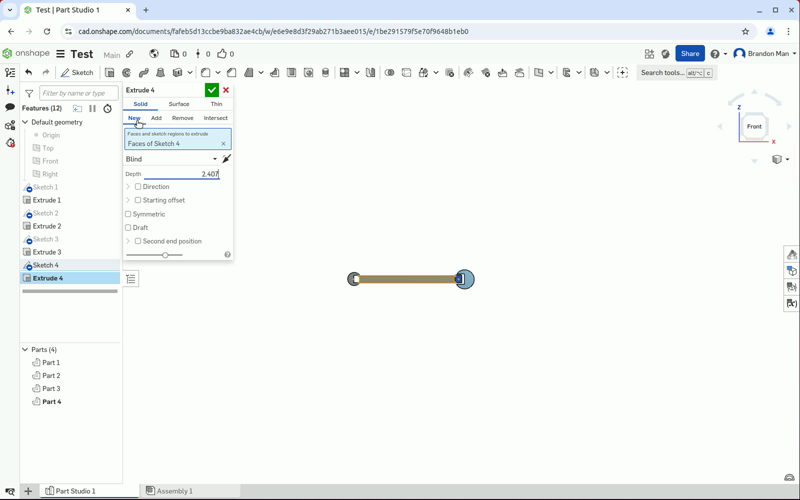
key(enter)
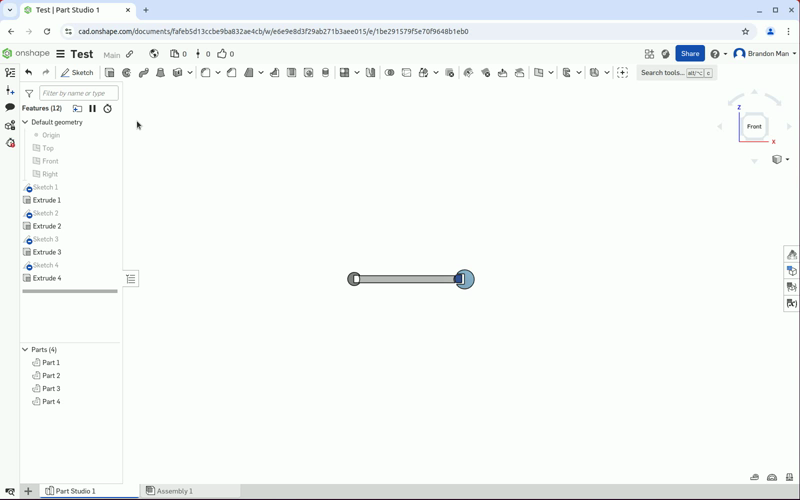
key(shift+h)
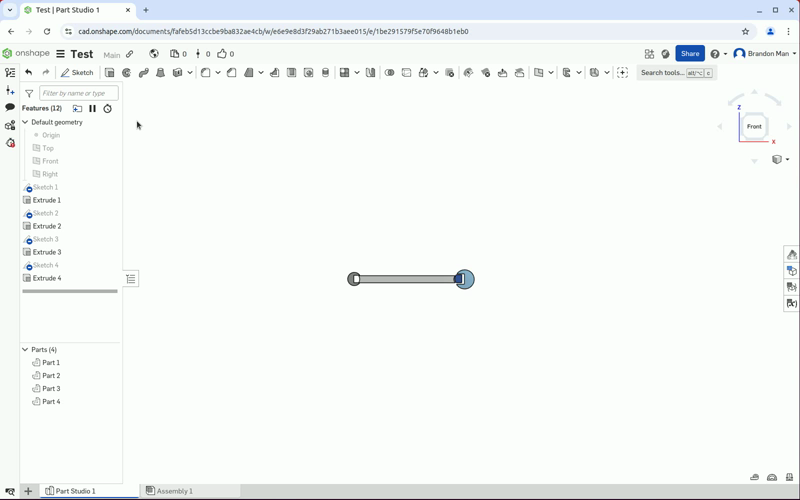
key(shift+h)
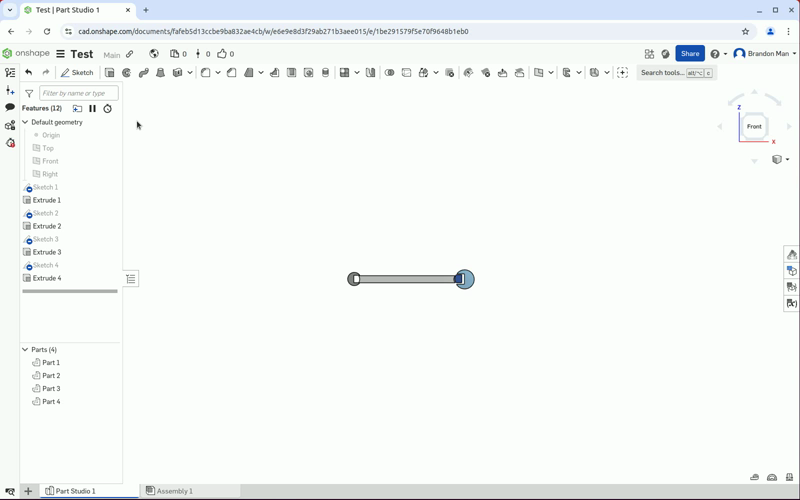
mouse_move(73, 189)
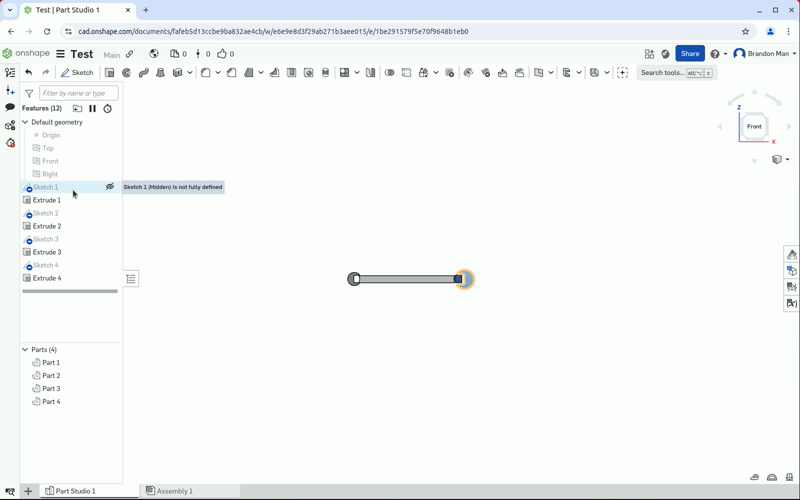
click(73, 189)
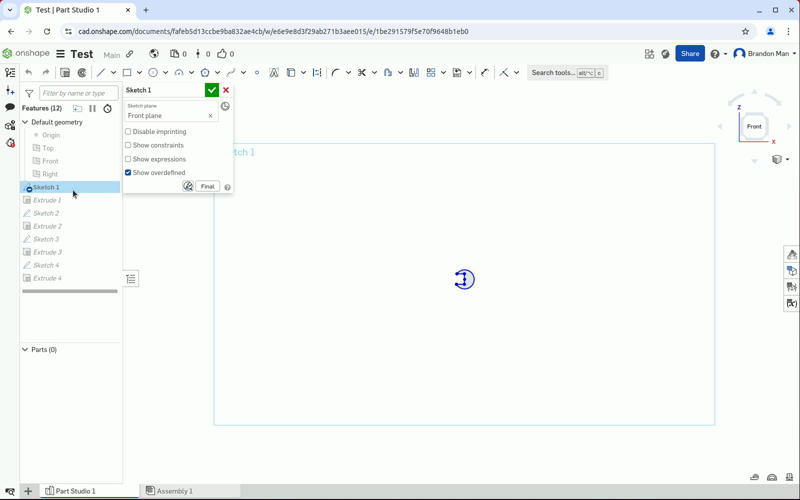
mouse_move(229, 92)
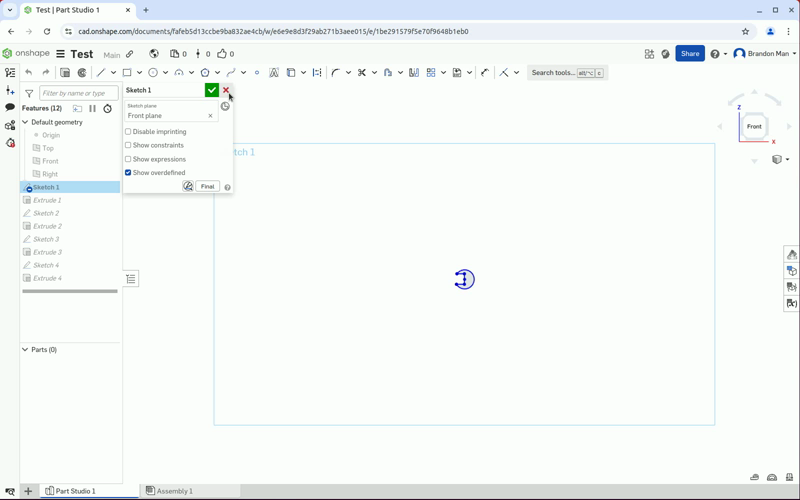
click(229, 92)
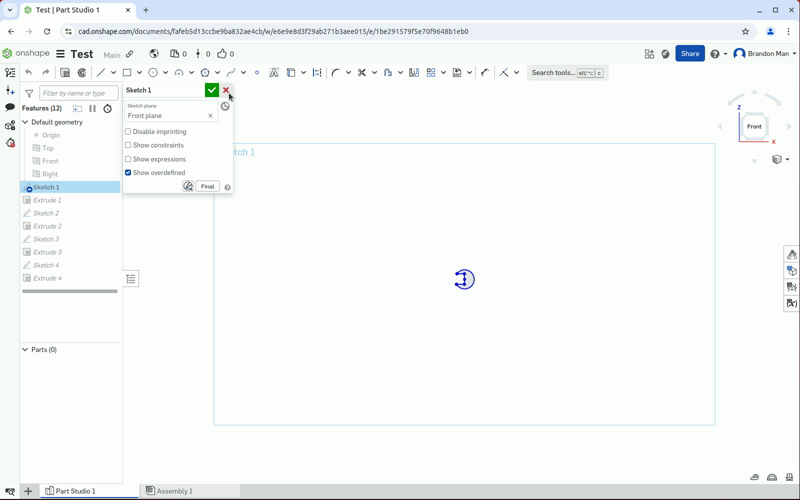
key(shift+s)
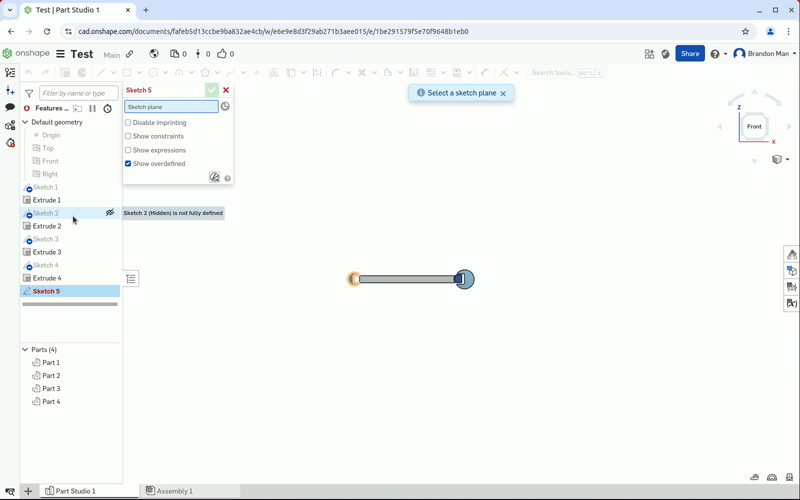
scroll(3)
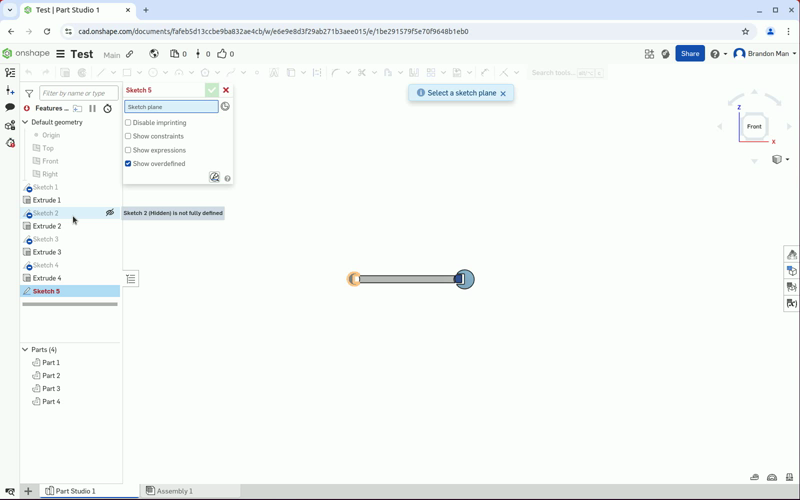
mouse_move(73, 163)
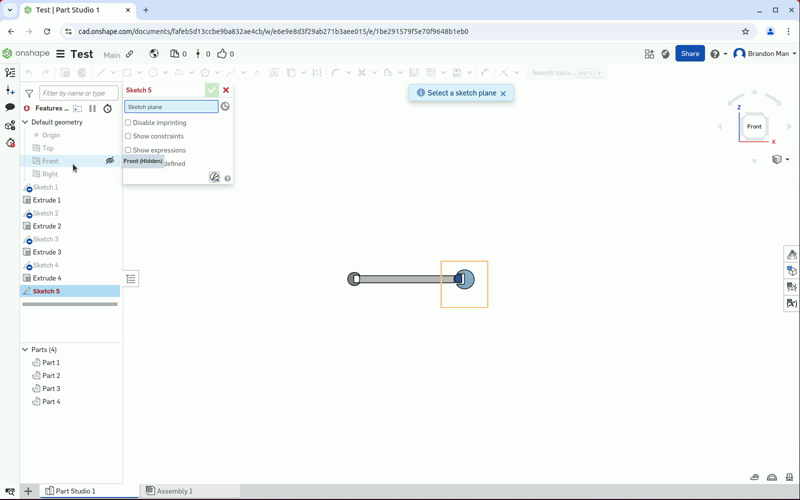
click(73, 163)
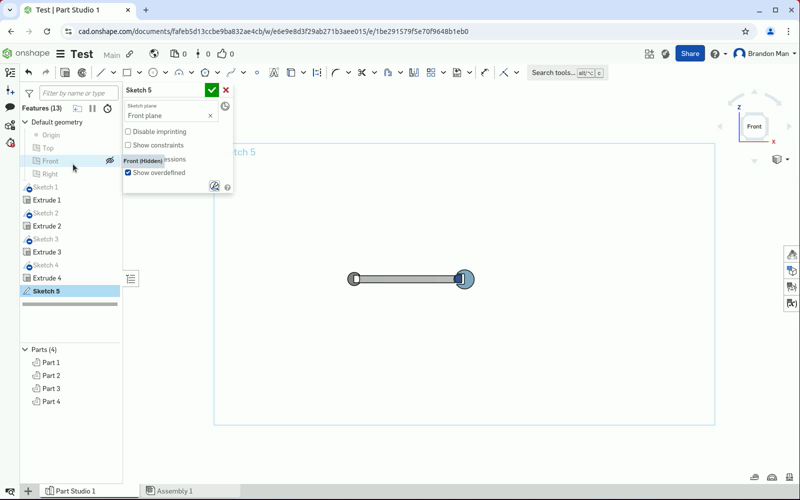
mouse_move(73, 352)
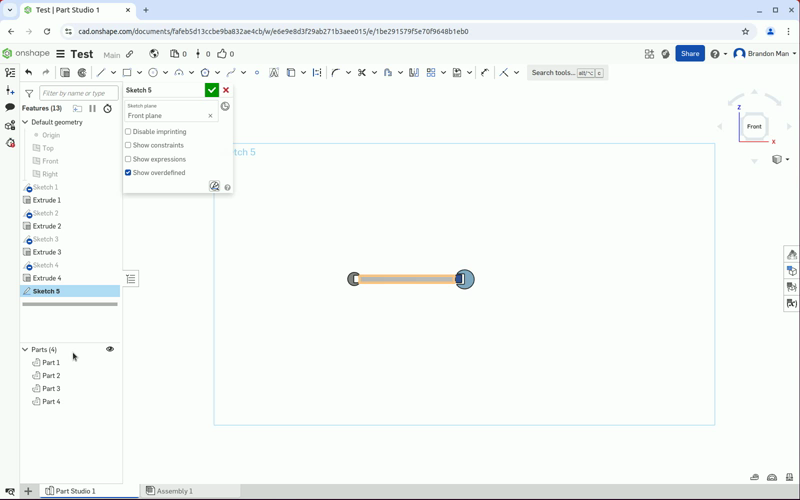
key(y)
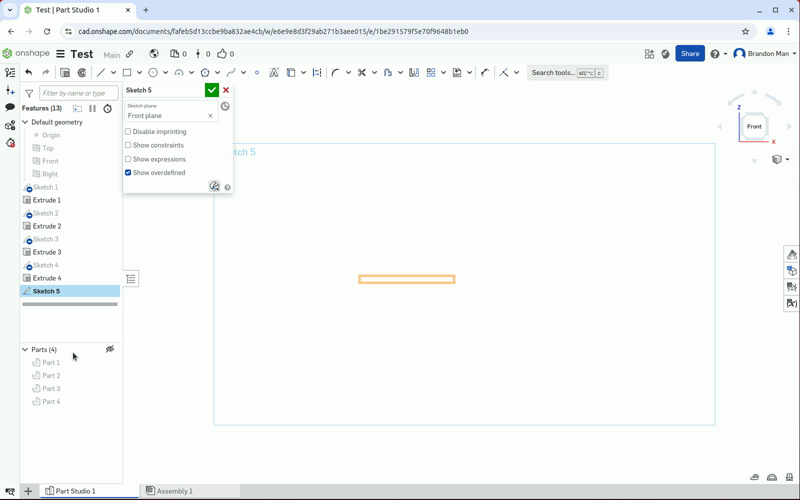
key(l)
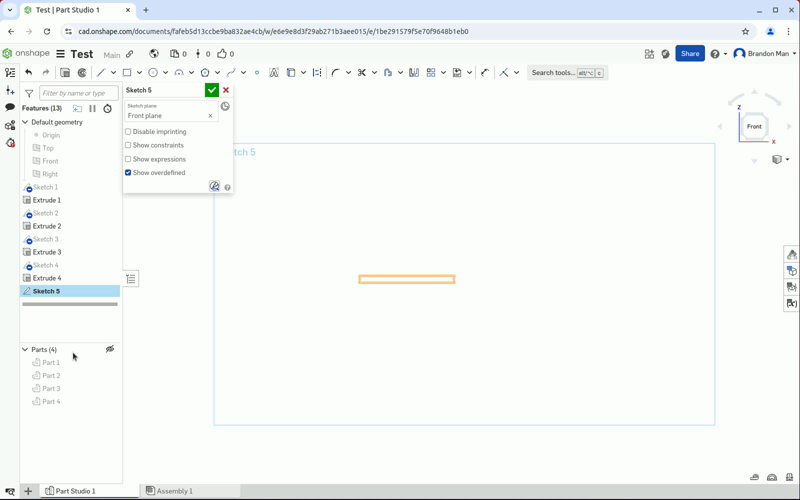
key_down(shift)
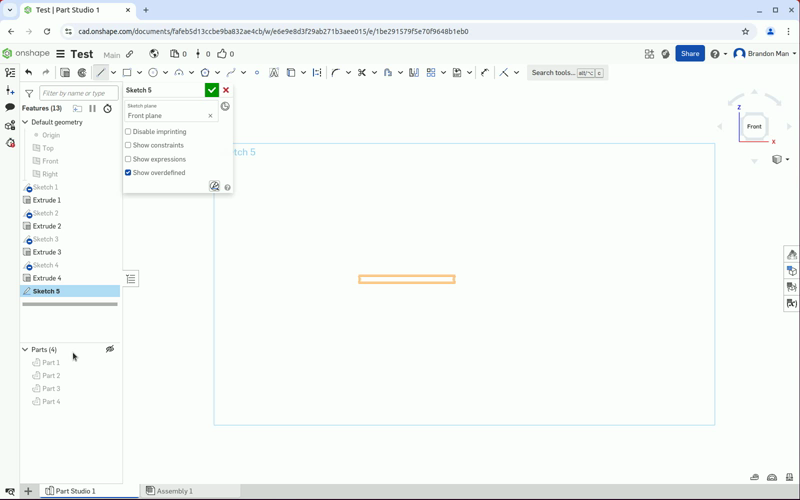
mouse_move(353, 282)
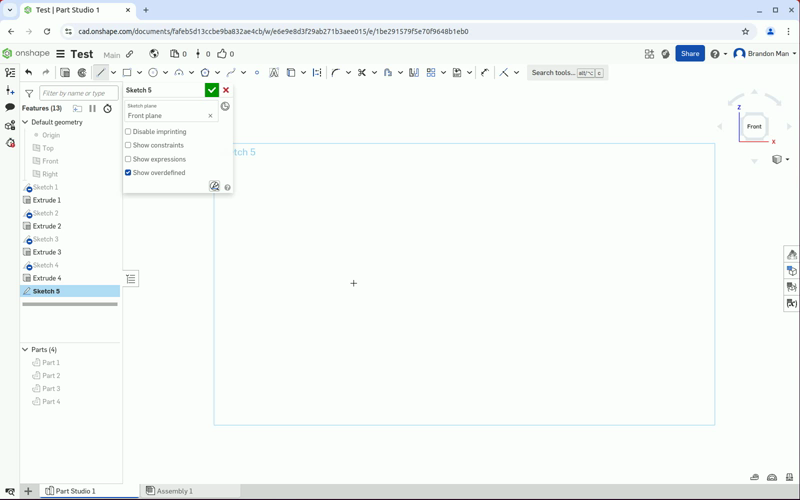
click(353, 282)
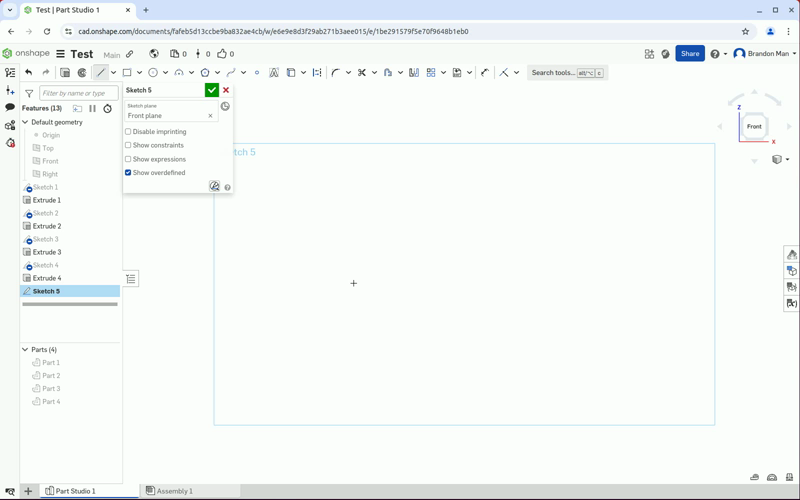
key_up(shift)
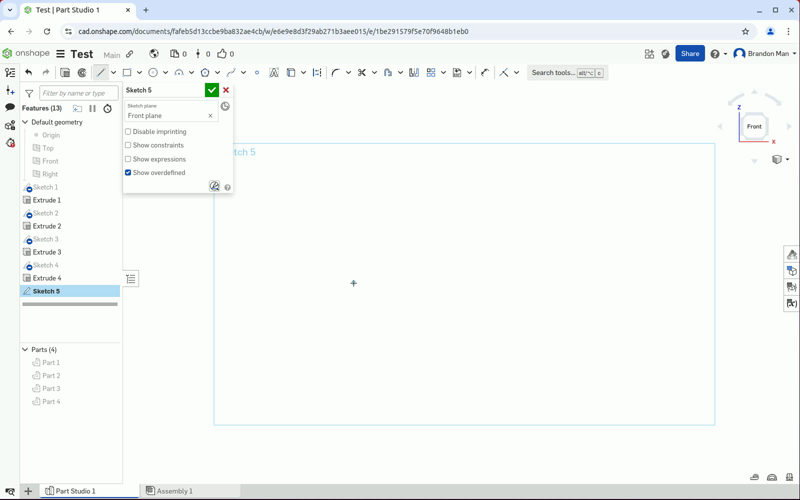
key_down(shift)
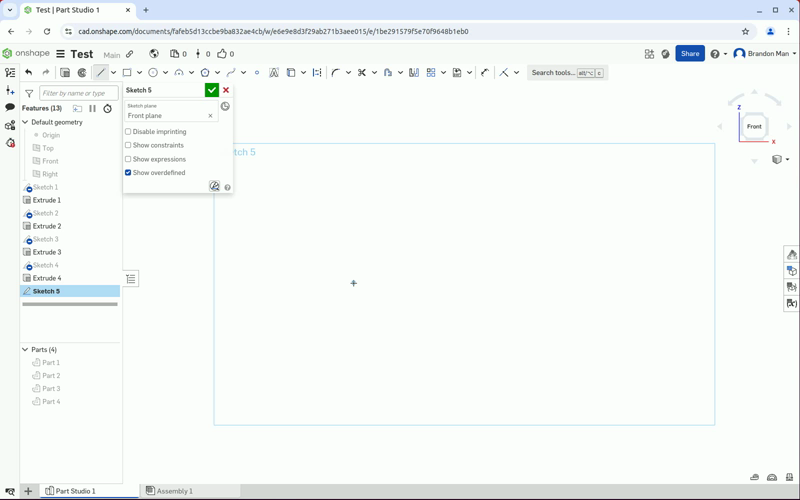
mouse_move(383, 282)
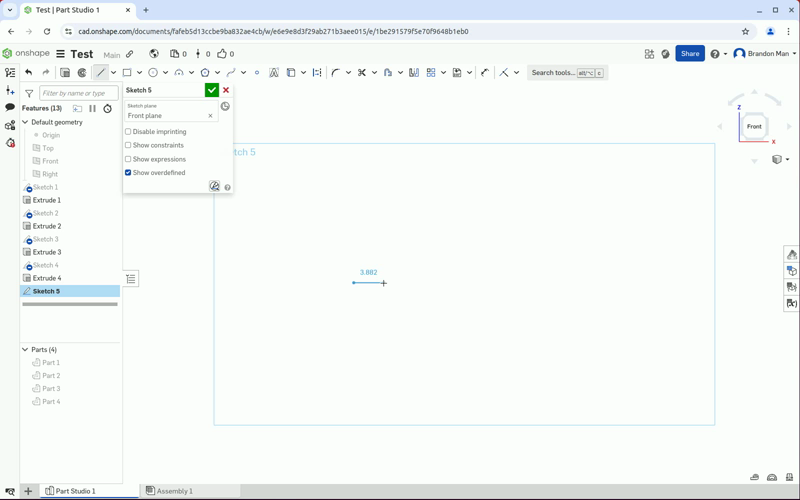
mouse_move(359, 282)
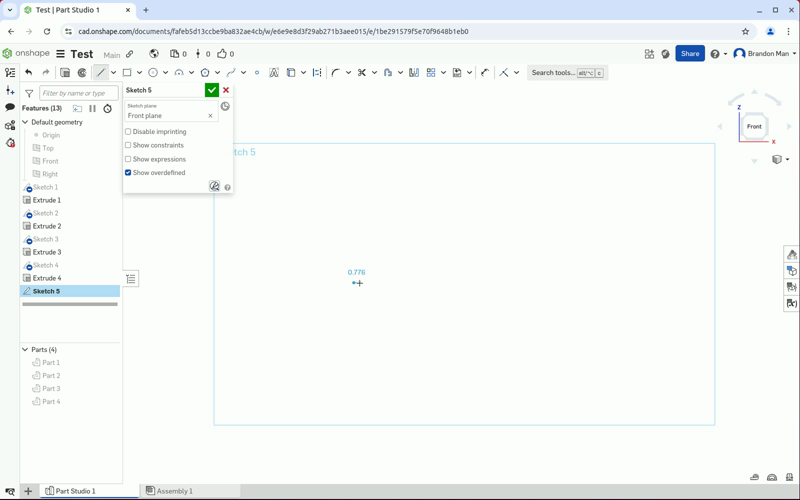
scroll(6)
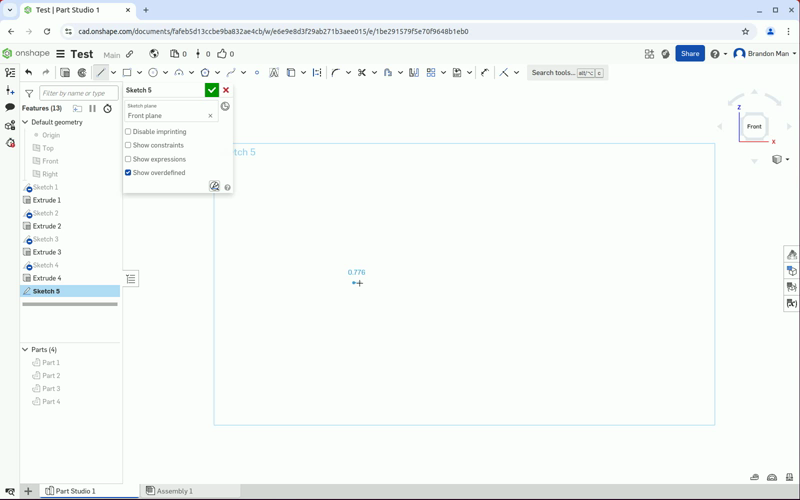
scroll(6)
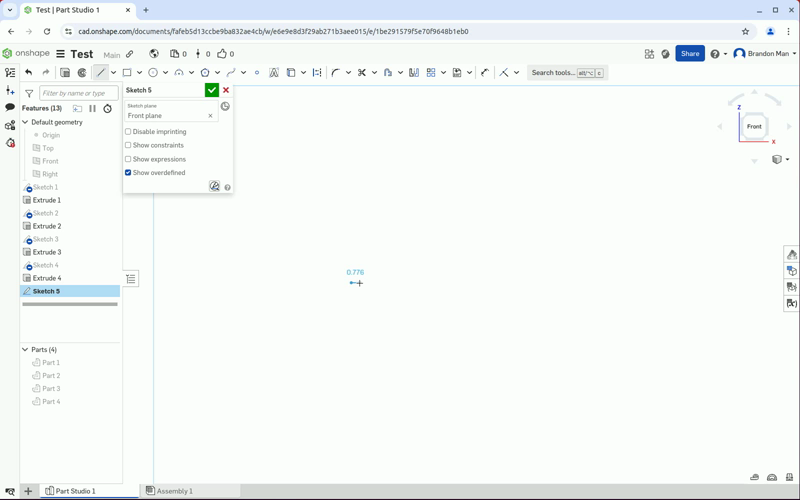
scroll(6)
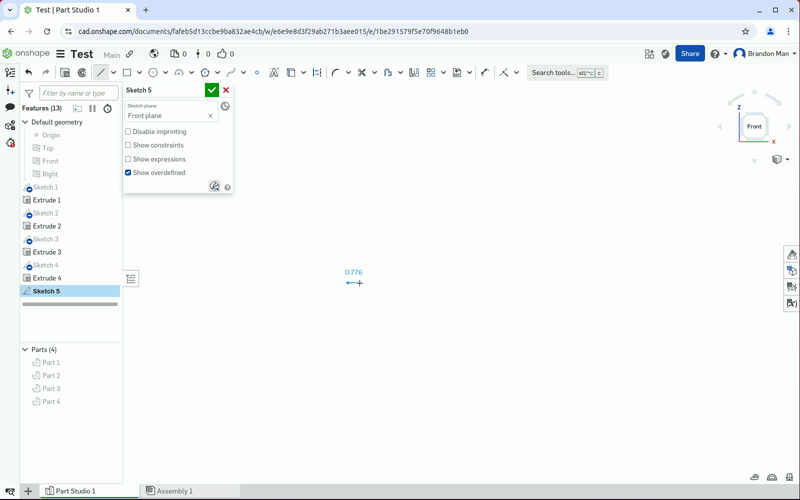
scroll(6)
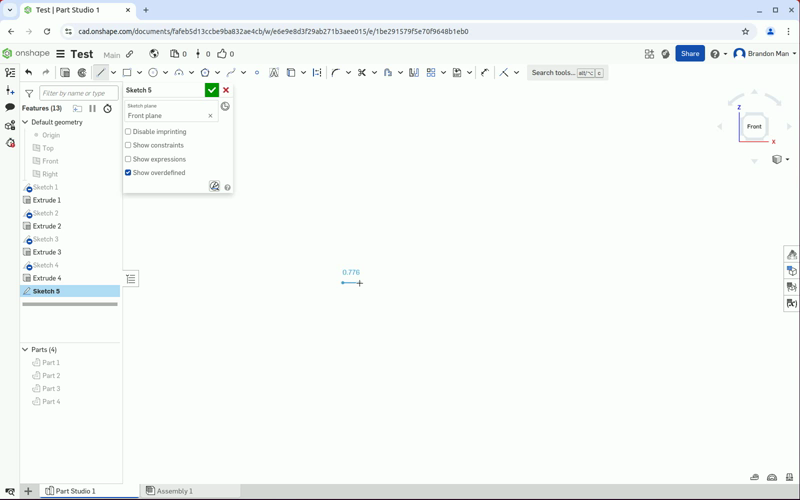
scroll(6)
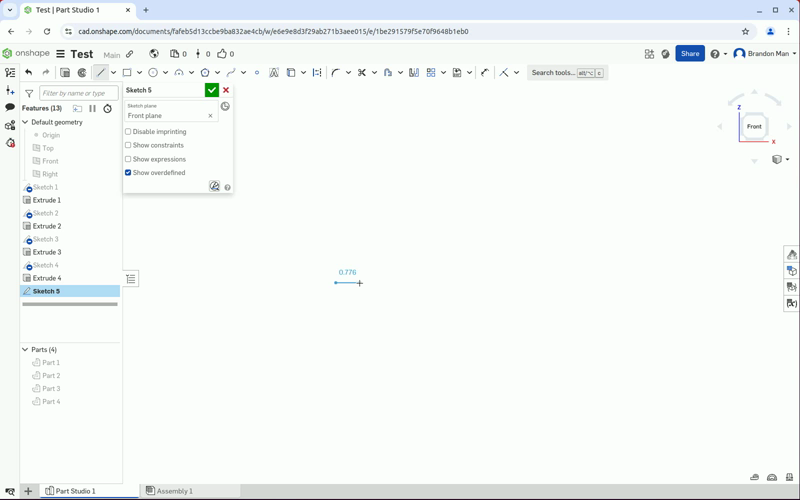
scroll(6)
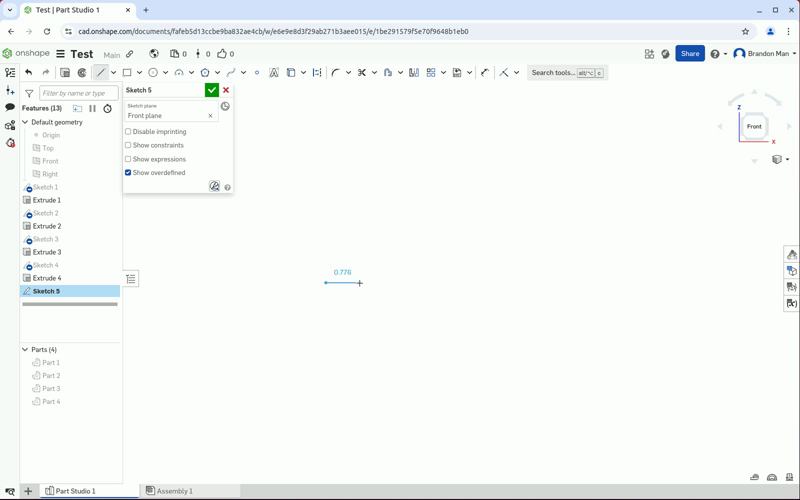
scroll(6)
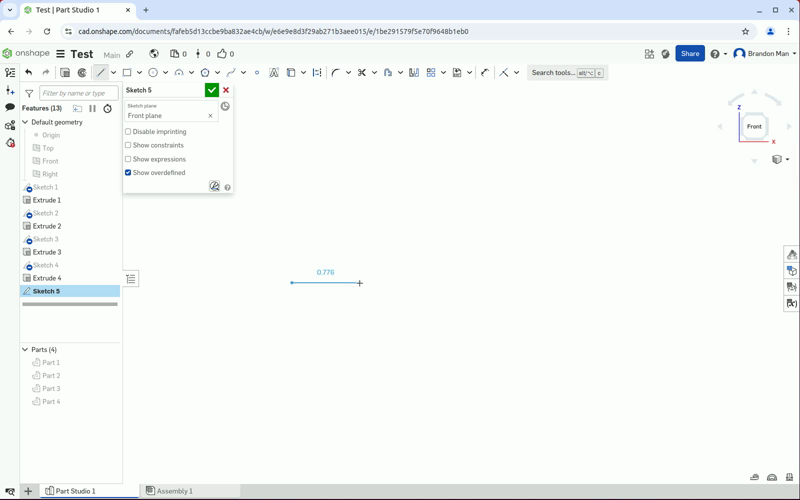
click(359, 282)
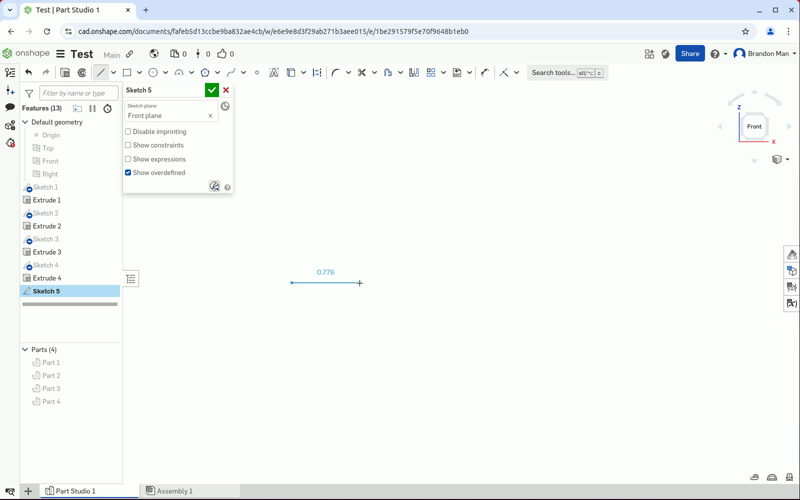
scroll(-6)
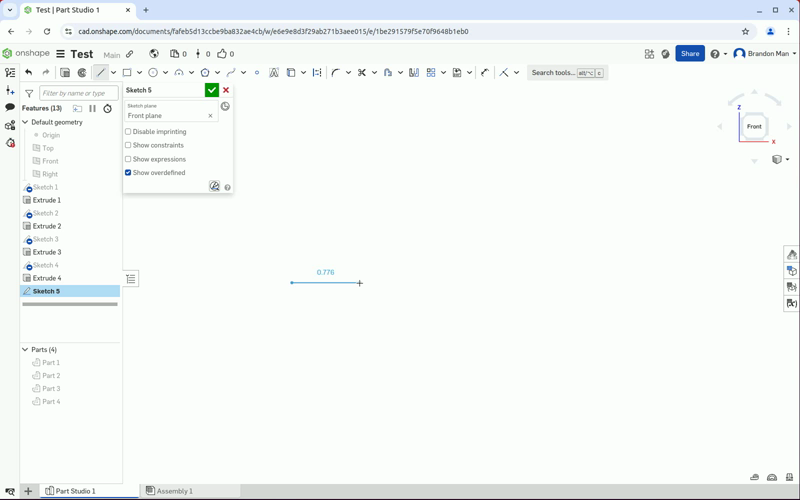
scroll(-6)
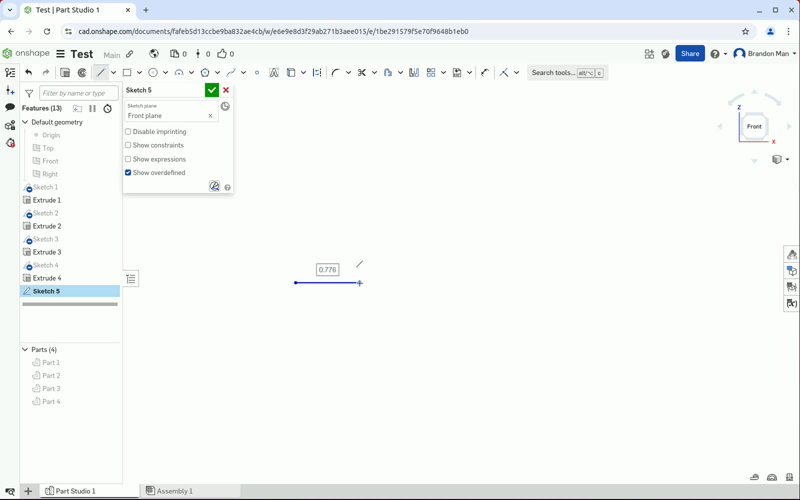
scroll(-6)
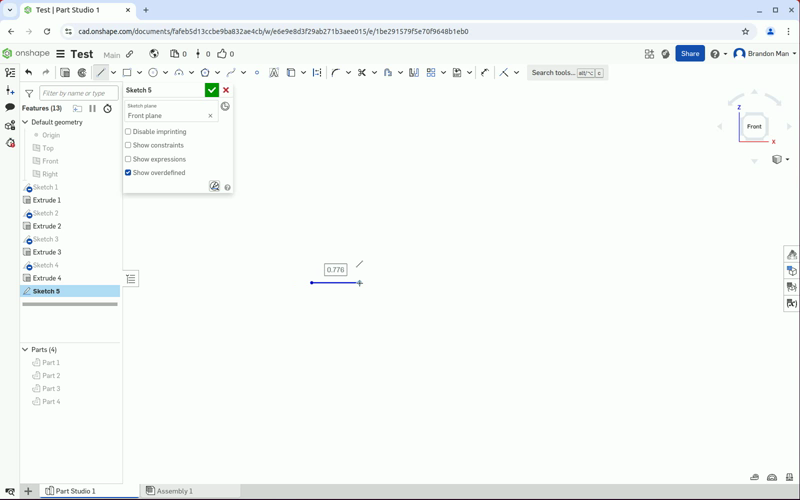
scroll(-6)
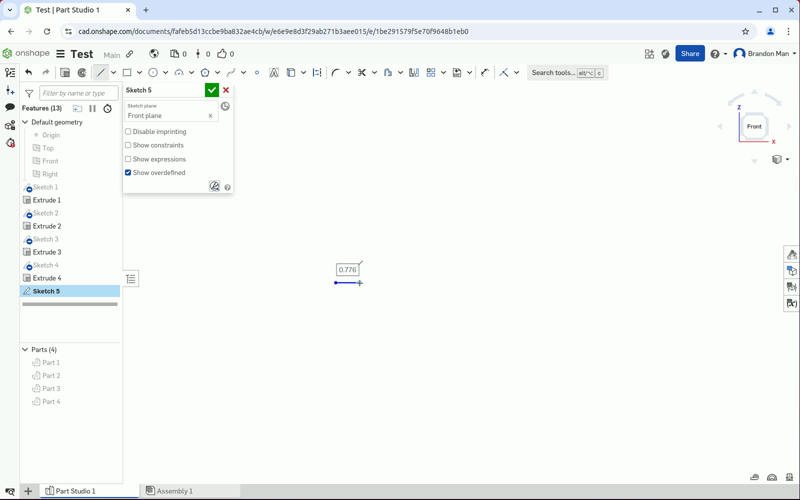
scroll(-6)
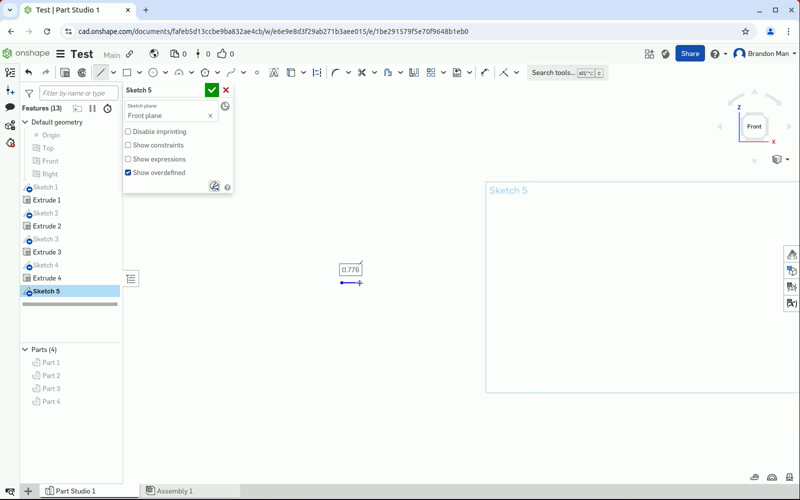
scroll(-6)
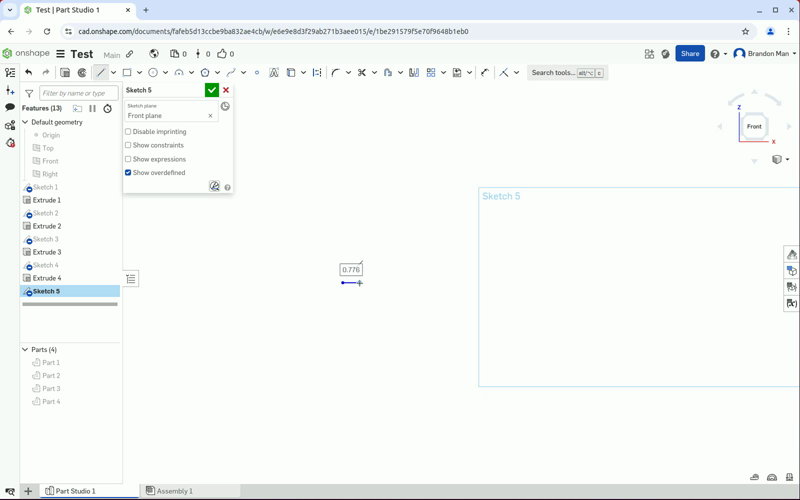
scroll(-6)
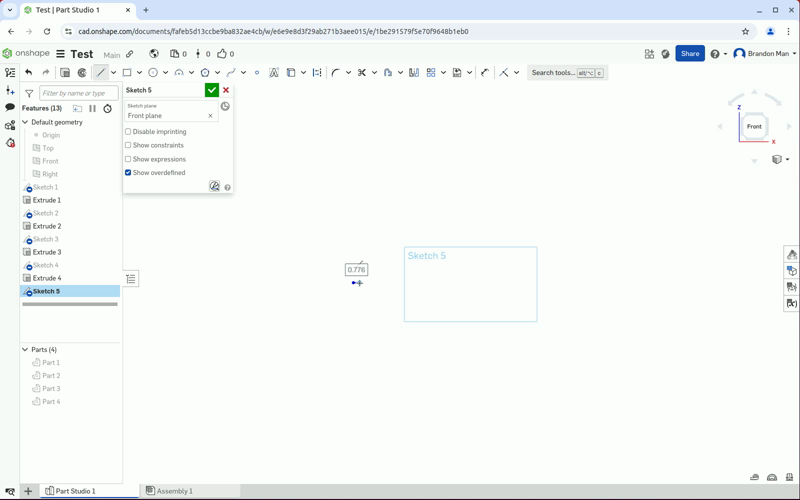
key_up(shift)
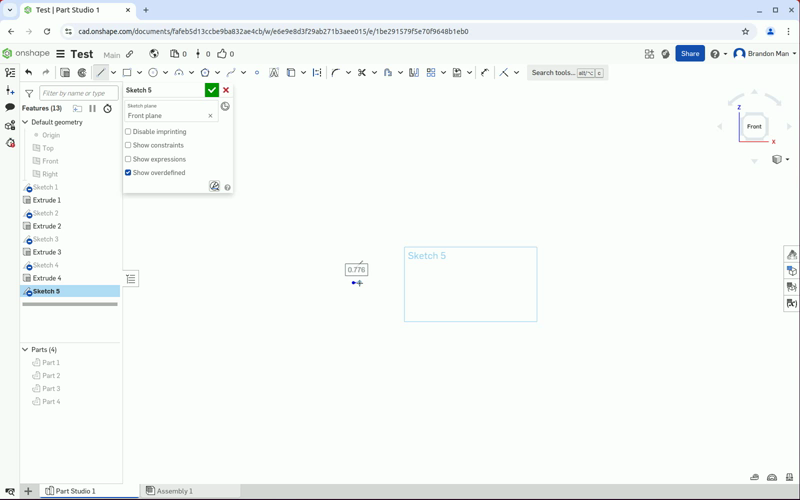
key(esc)
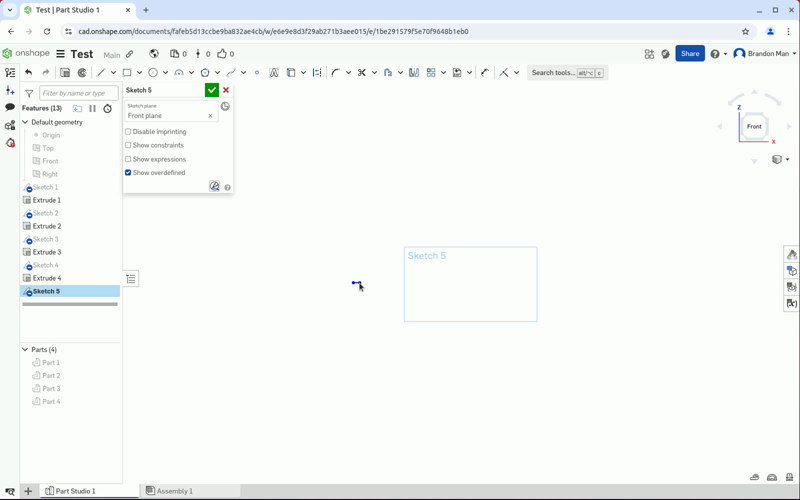
key(a)
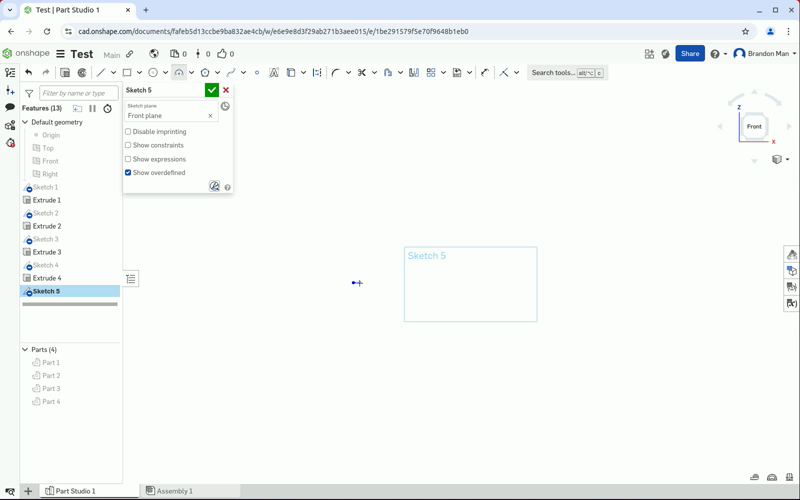
mouse_move(359, 282)
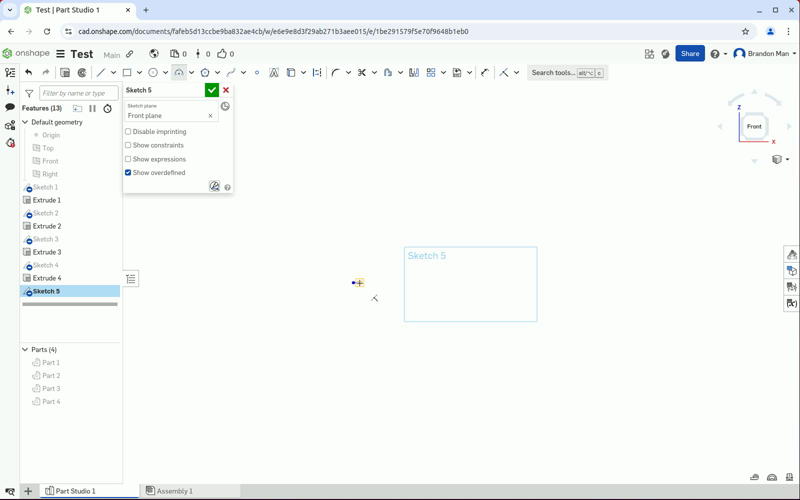
click(359, 282)
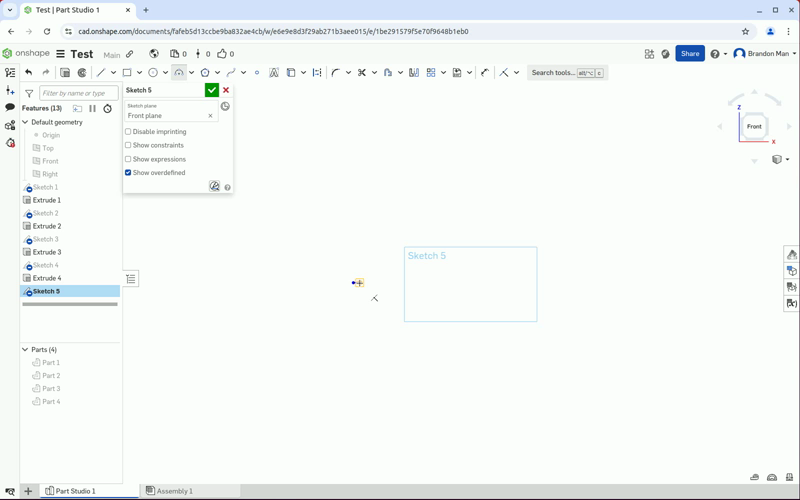
key_down(shift)
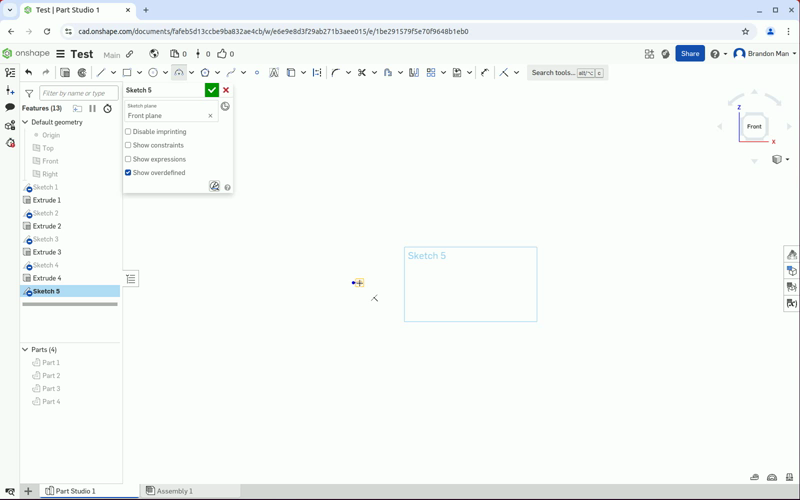
mouse_move(359, 274)
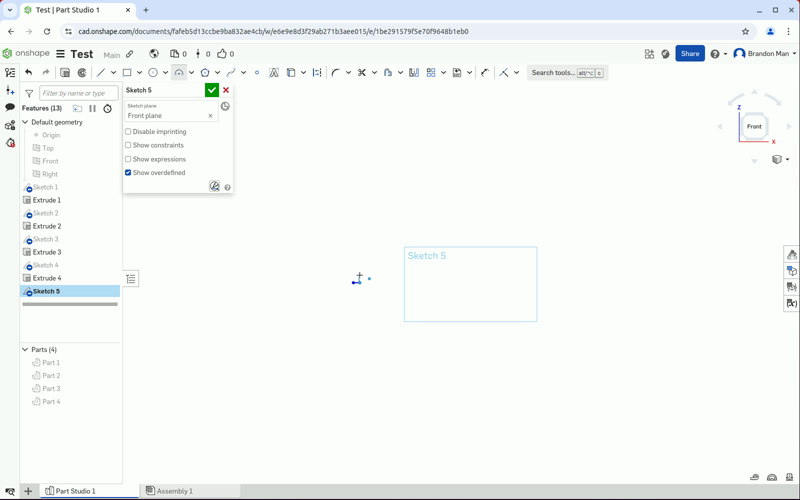
click(359, 274)
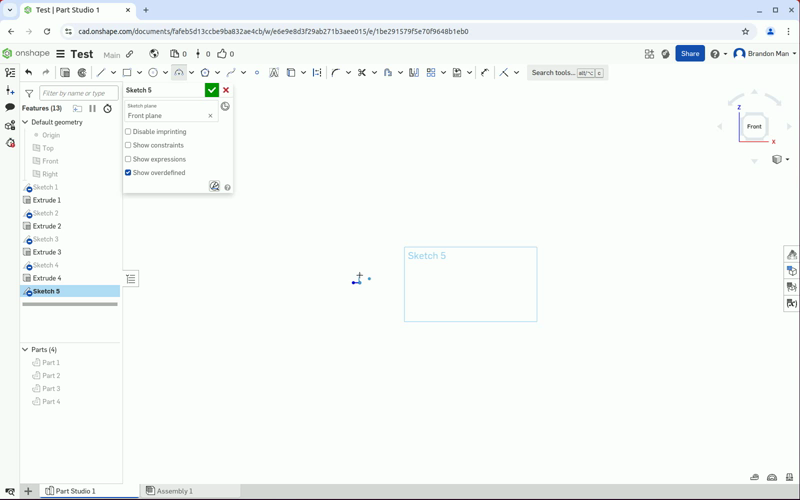
mouse_move(361, 278)
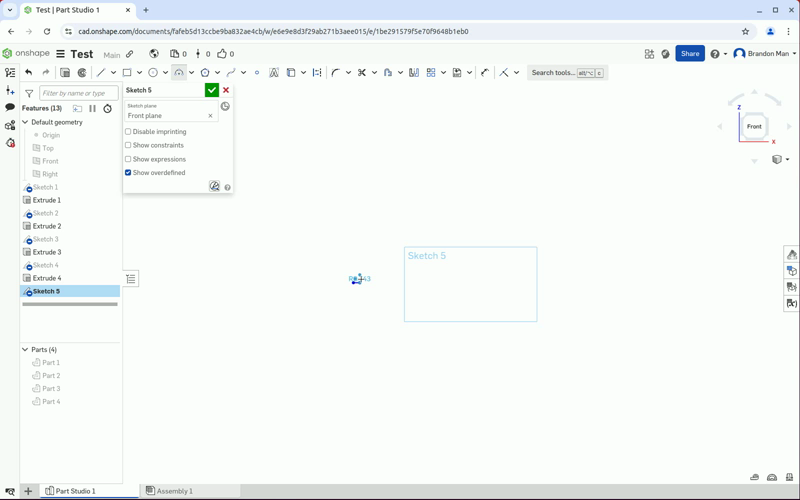
scroll(6)
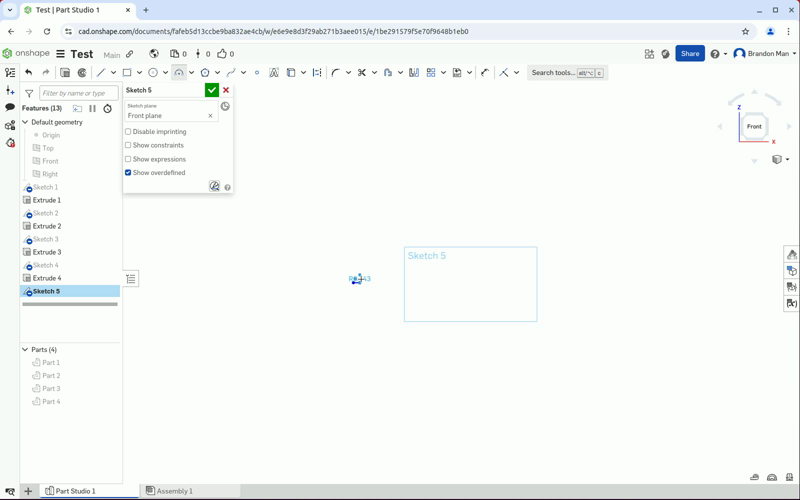
scroll(6)
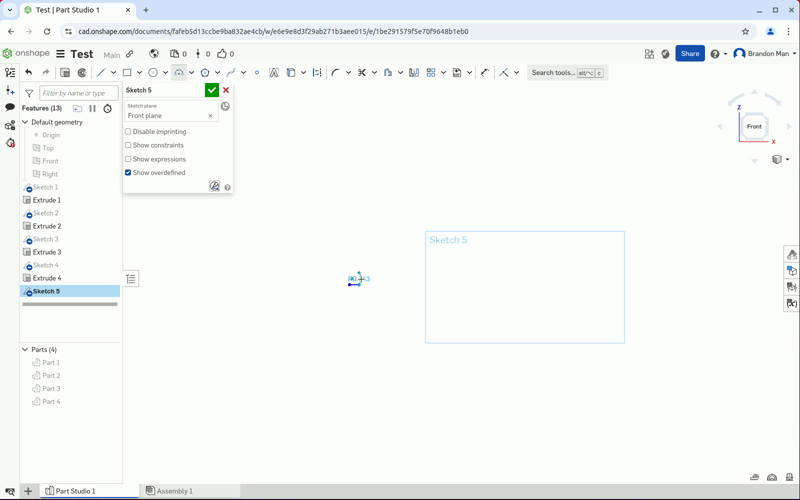
scroll(6)
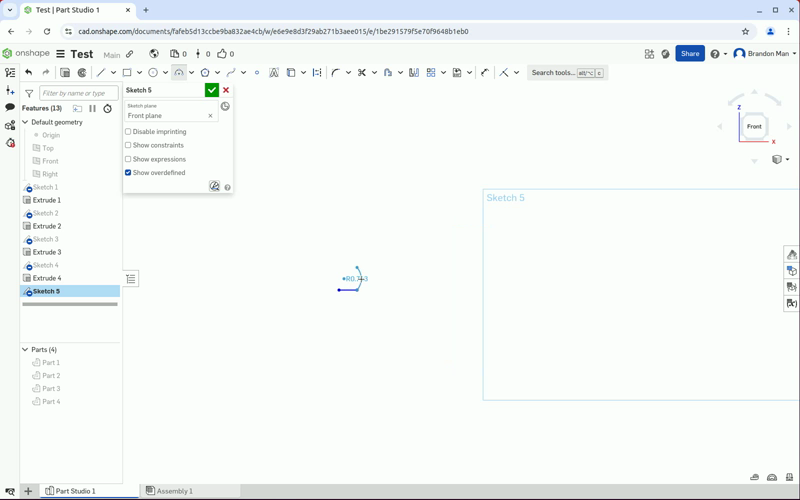
scroll(6)
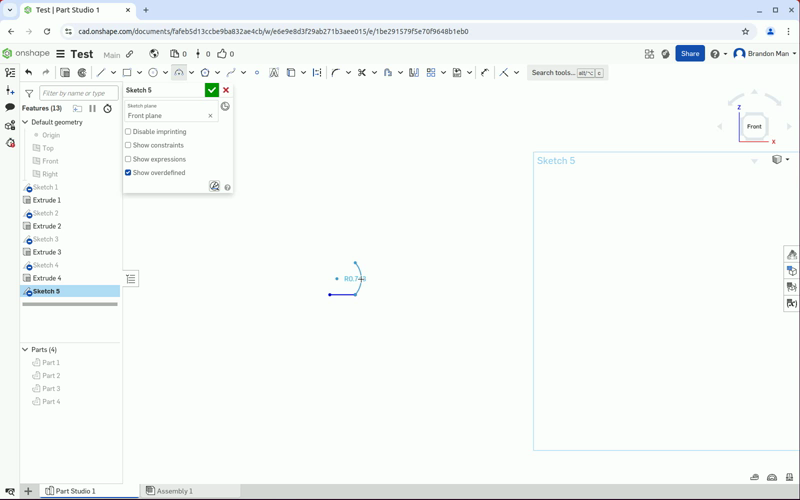
scroll(6)
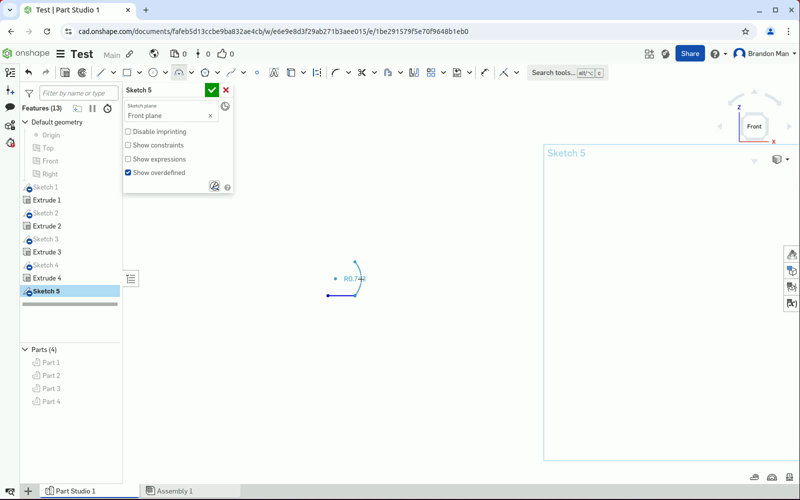
scroll(6)
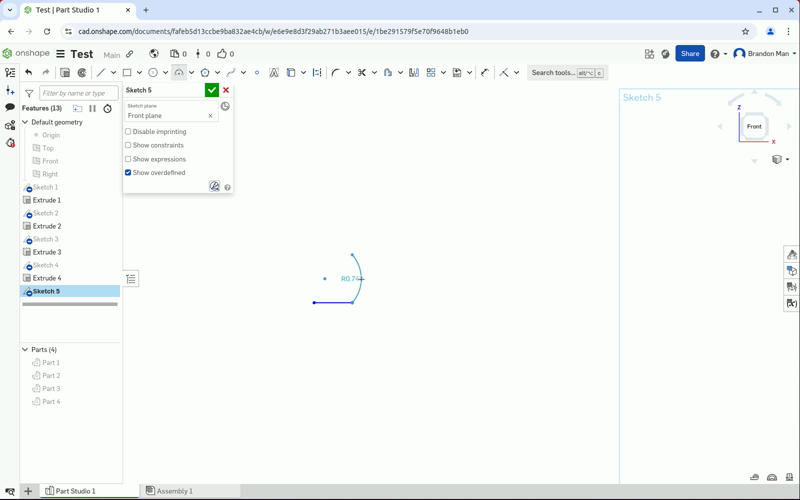
scroll(6)
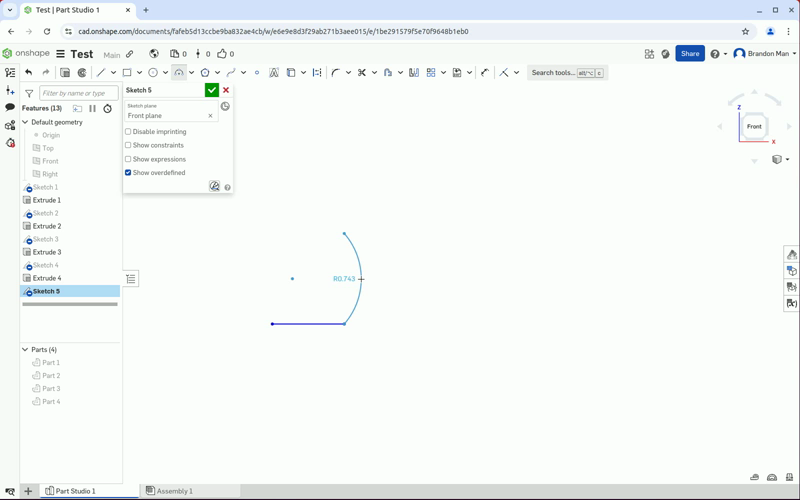
click(361, 278)
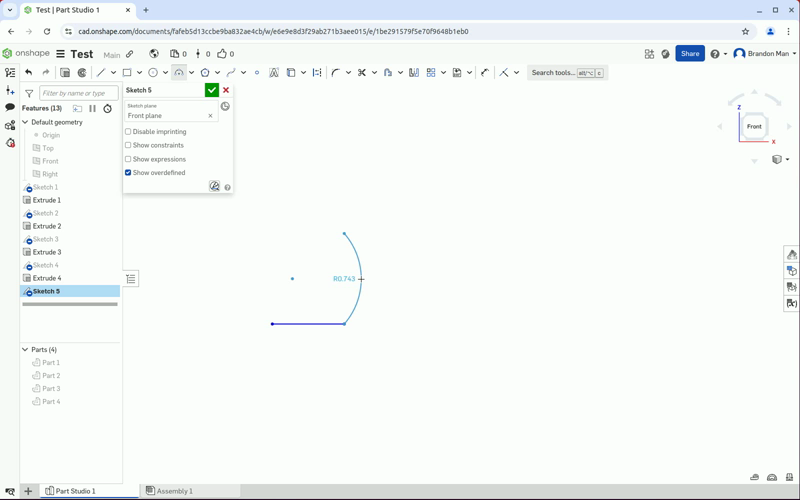
scroll(-6)
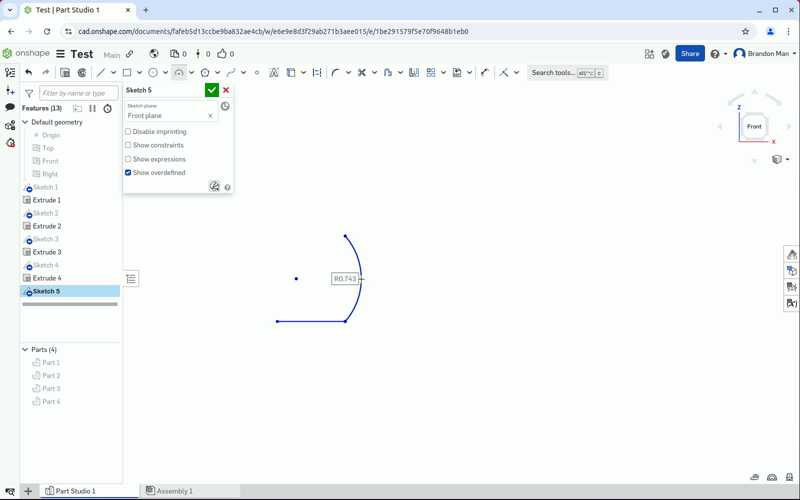
scroll(-6)
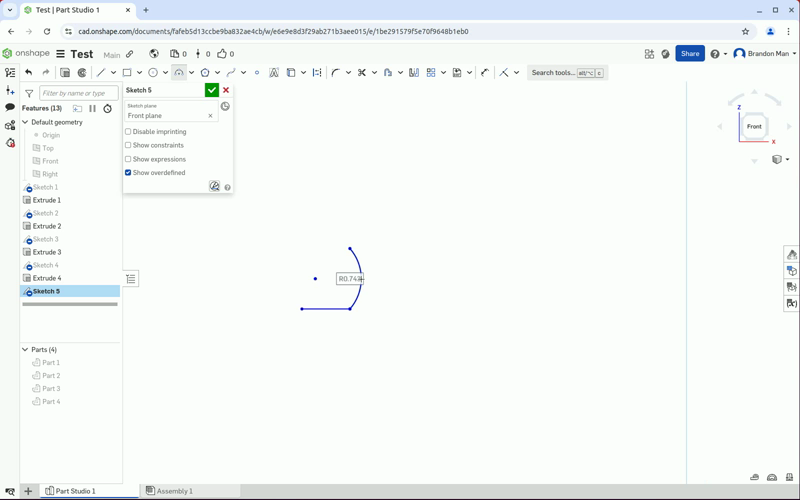
scroll(-6)
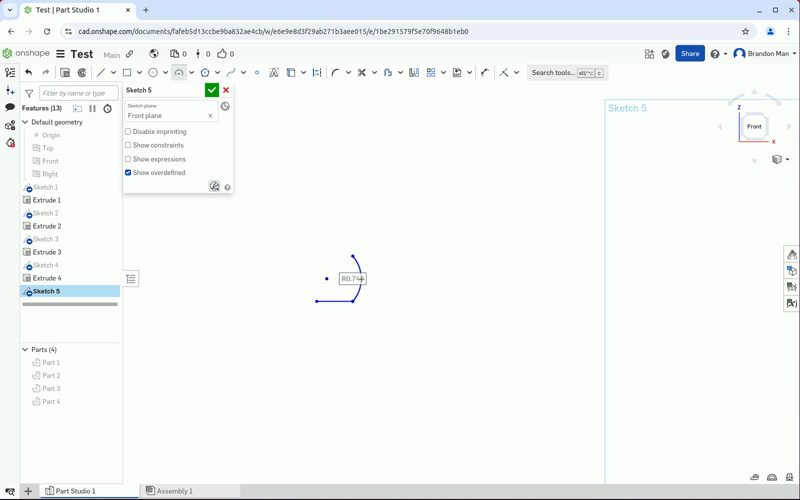
scroll(-6)
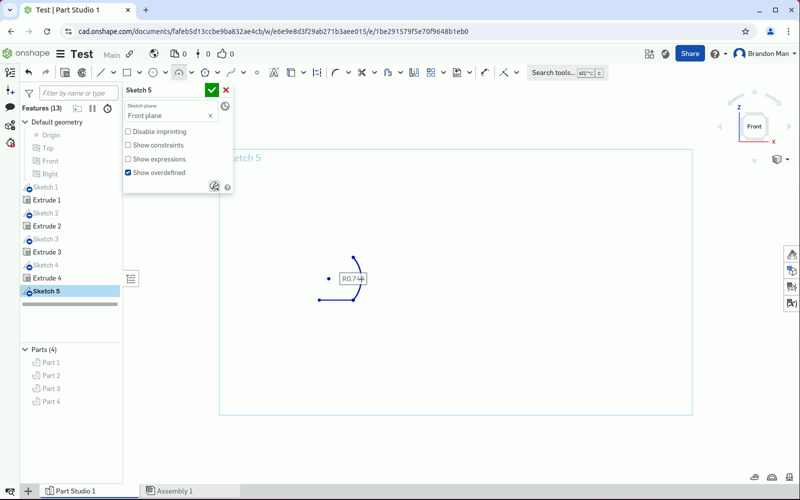
scroll(-6)
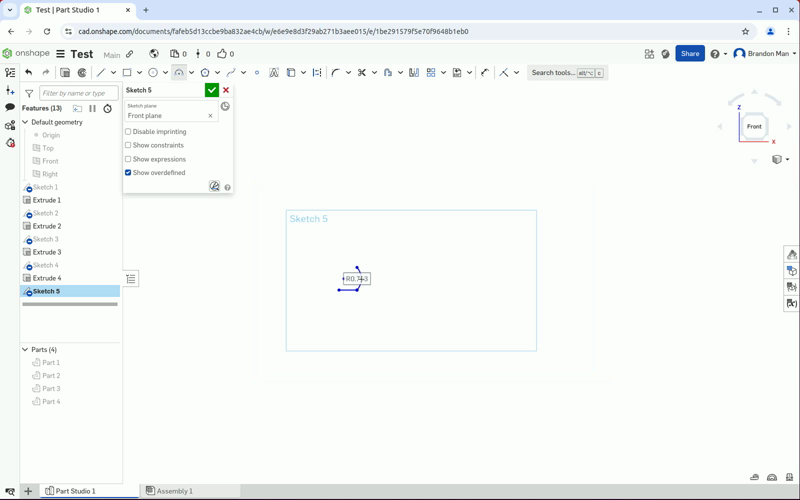
scroll(-6)
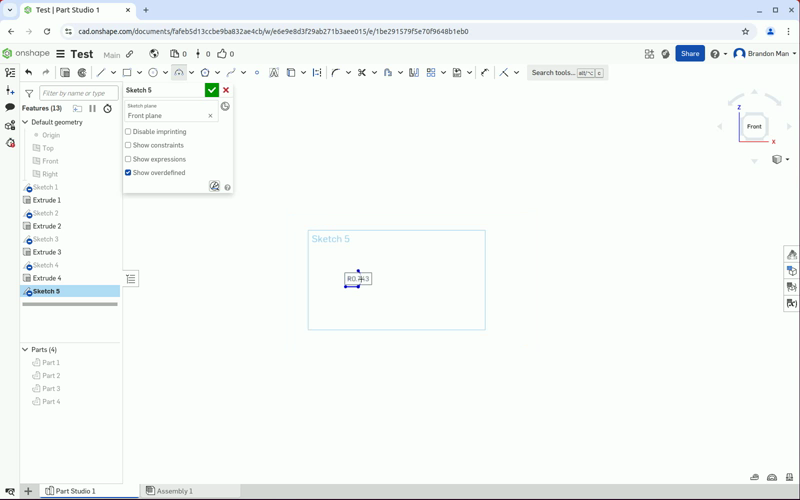
scroll(-6)
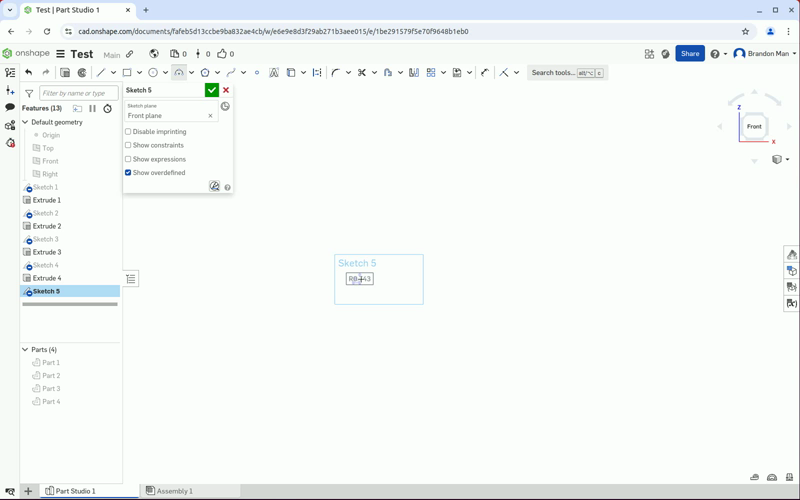
key_up(shift)
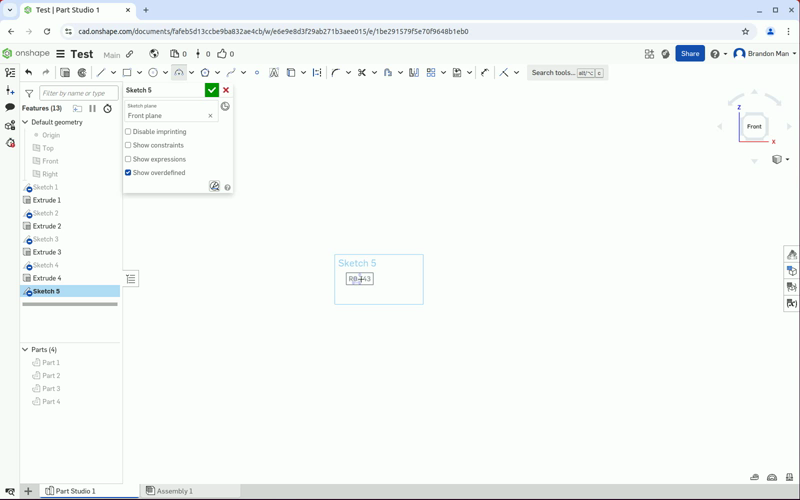
key(esc)
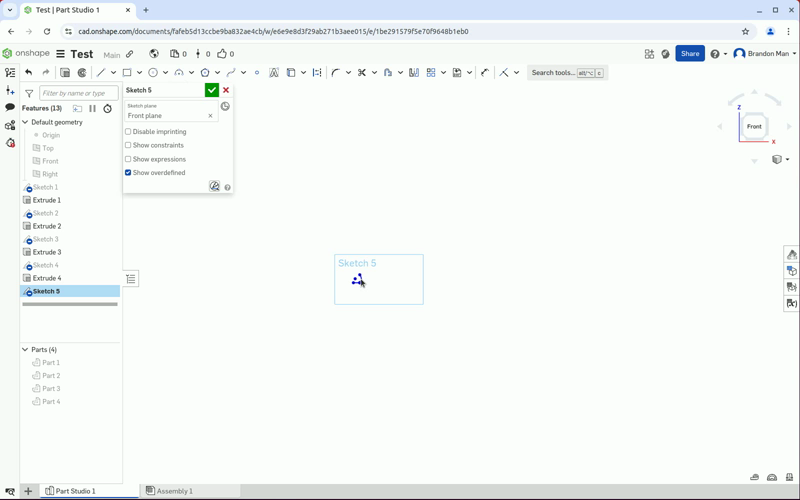
key(l)
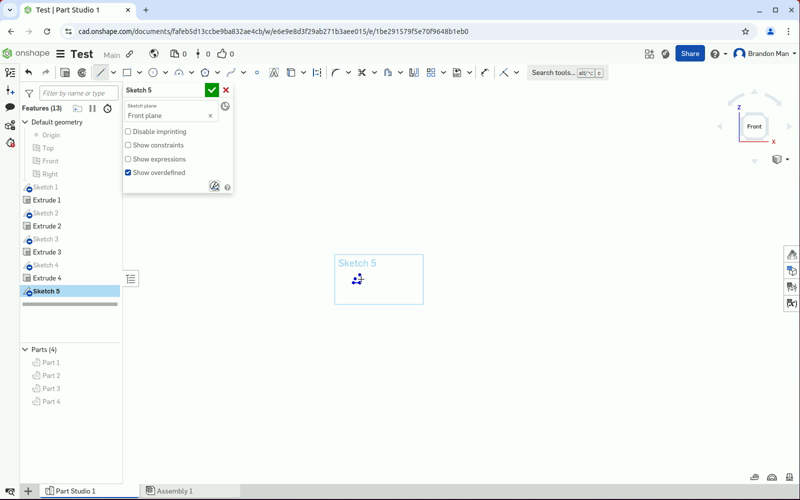
mouse_move(359, 274)
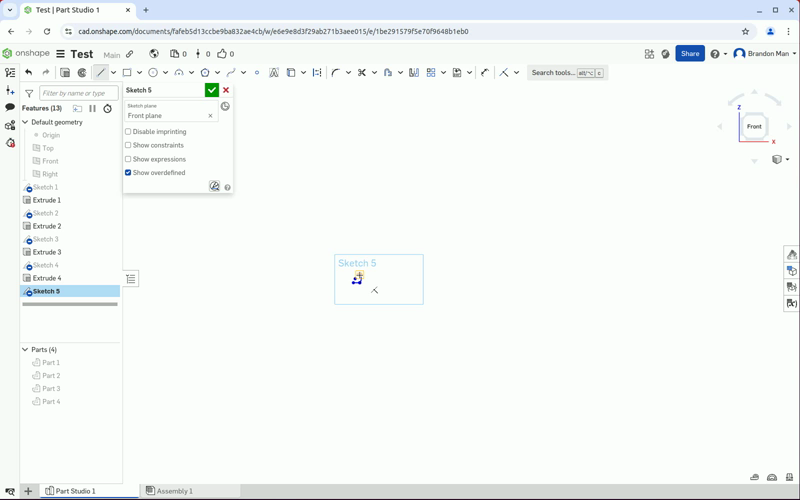
scroll(6)
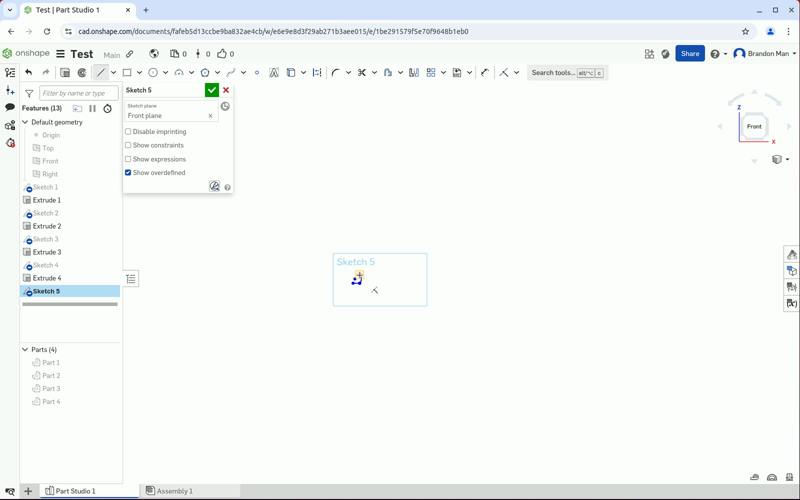
scroll(6)
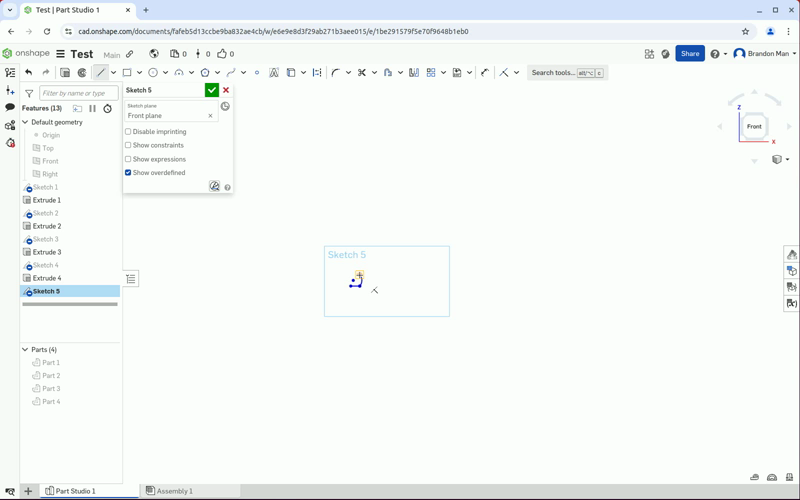
scroll(6)
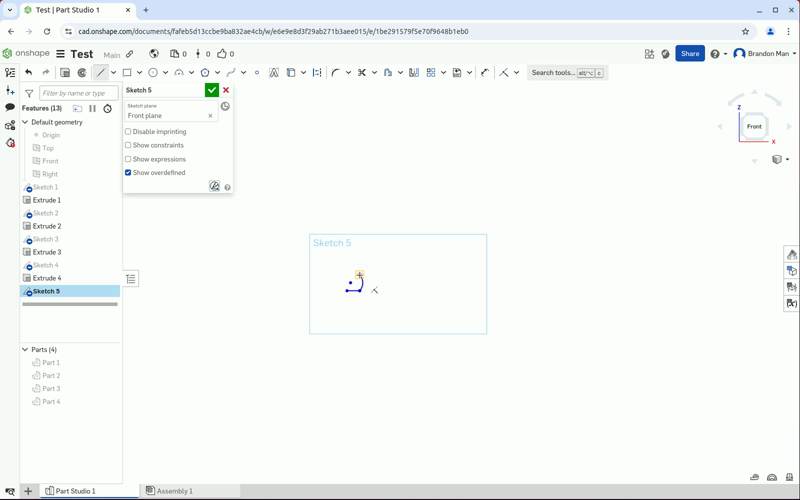
scroll(6)
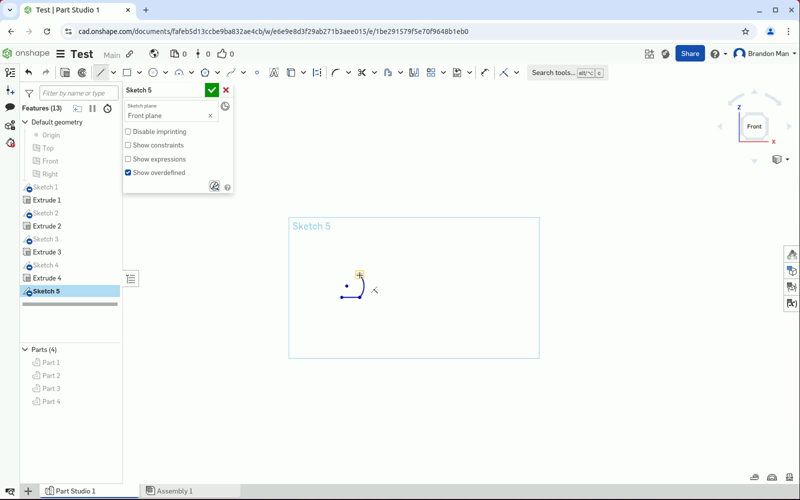
scroll(6)
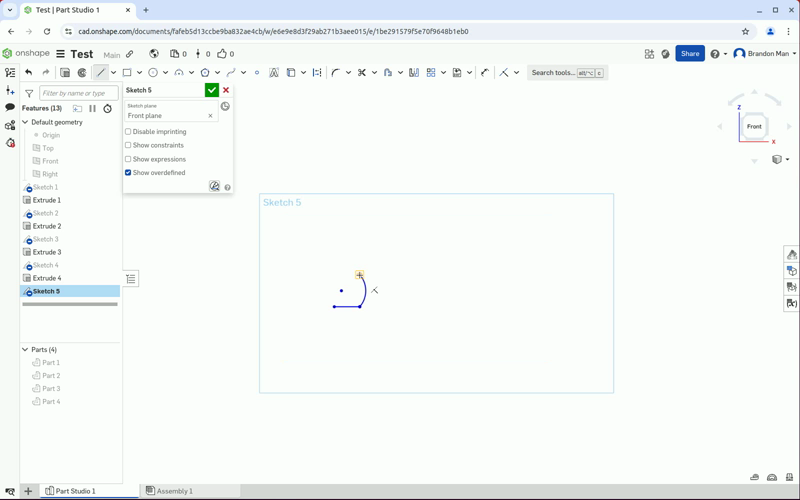
scroll(6)
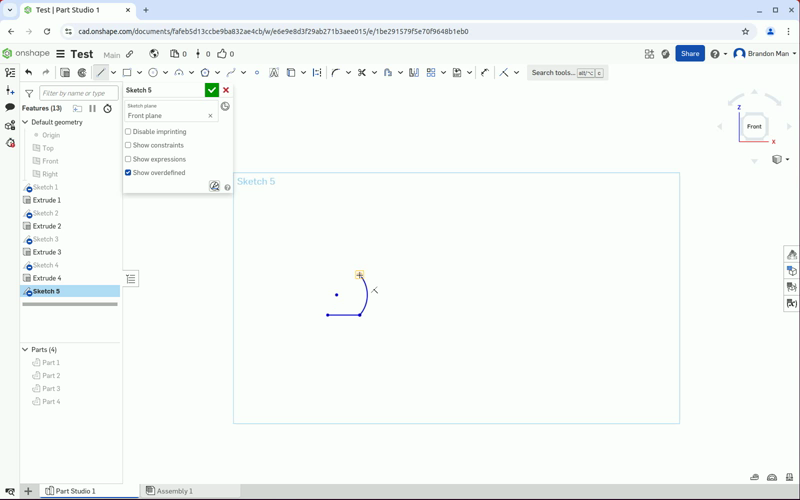
scroll(6)
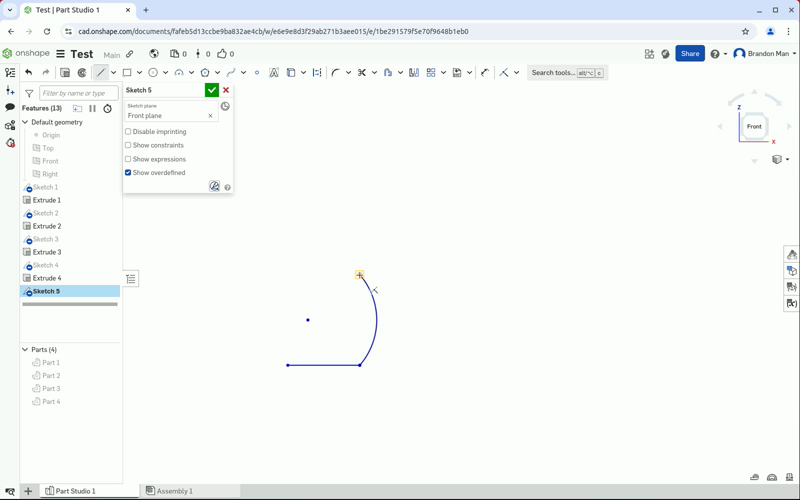
click(359, 274)
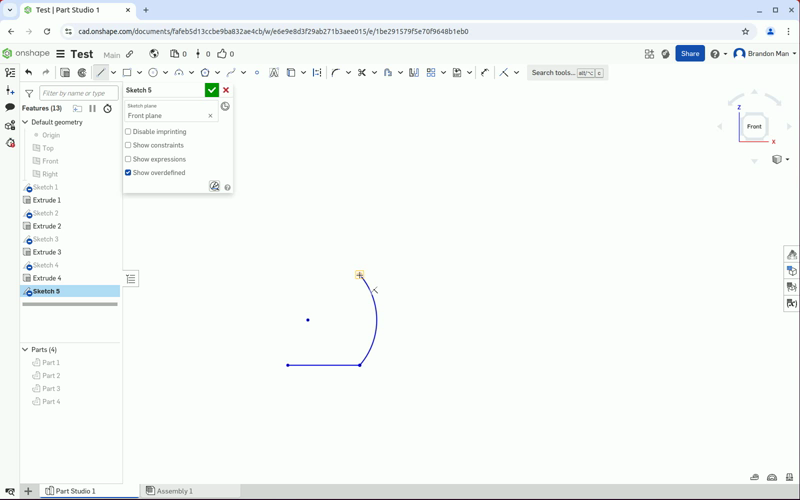
scroll(-6)
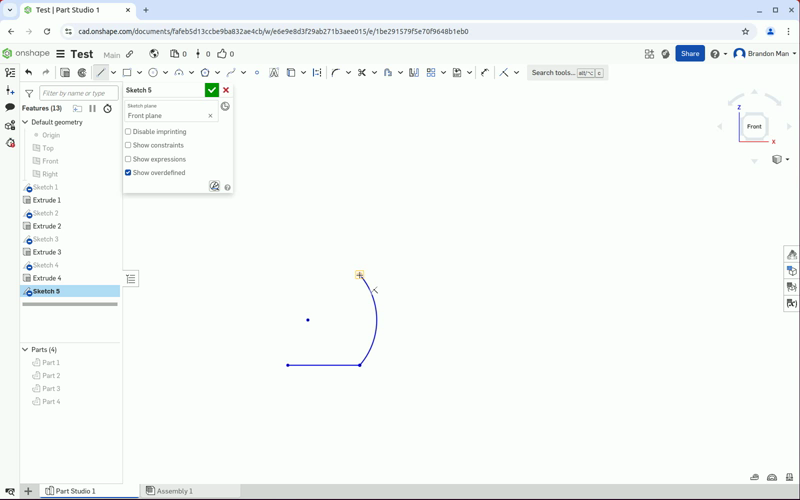
scroll(-6)
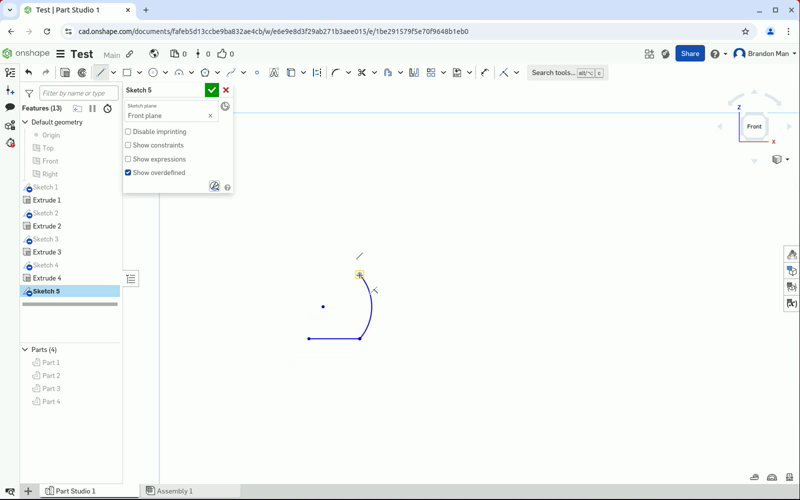
scroll(-6)
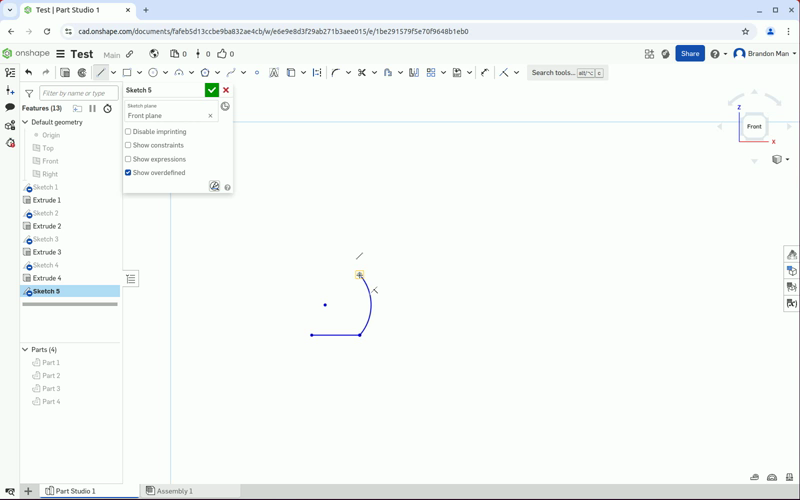
scroll(-6)
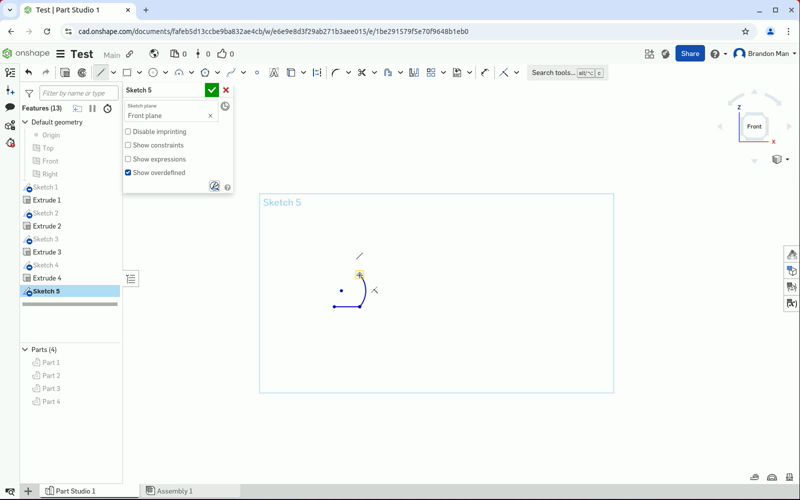
scroll(-6)
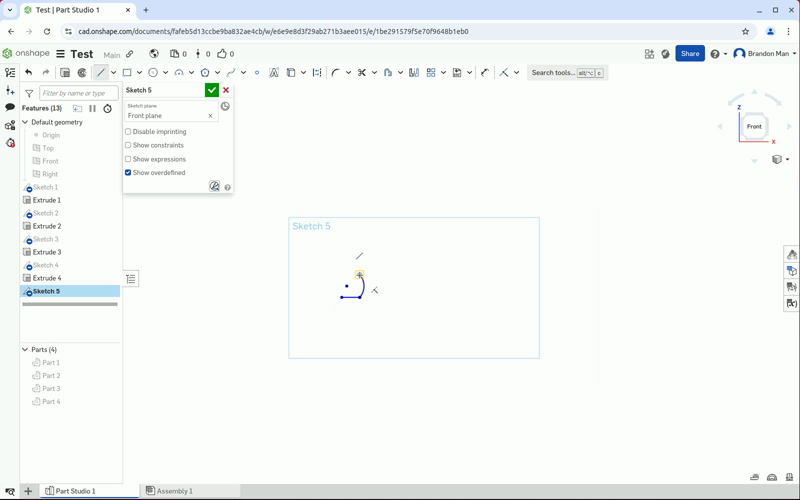
scroll(-6)
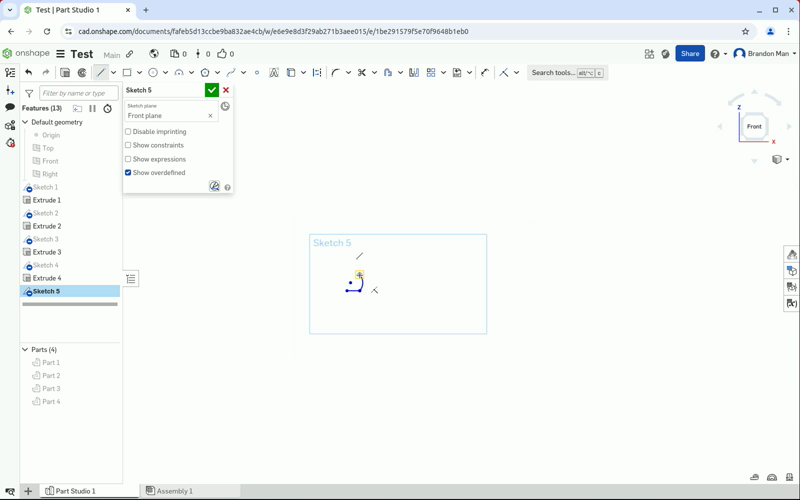
scroll(-6)
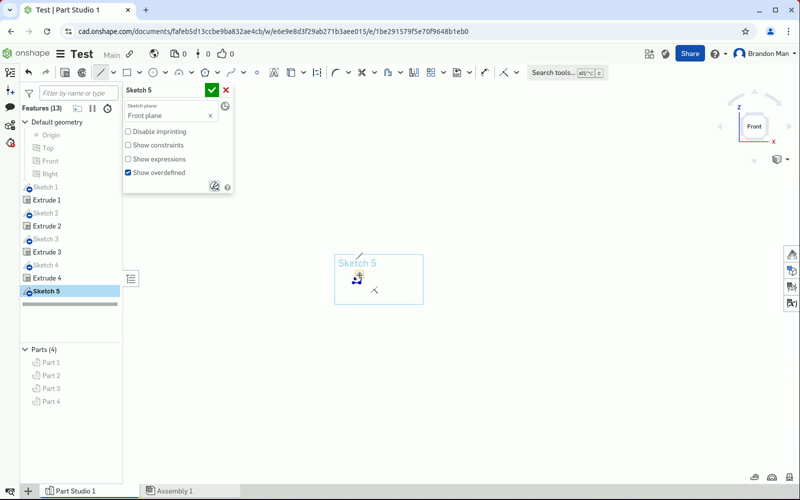
key_down(shift)
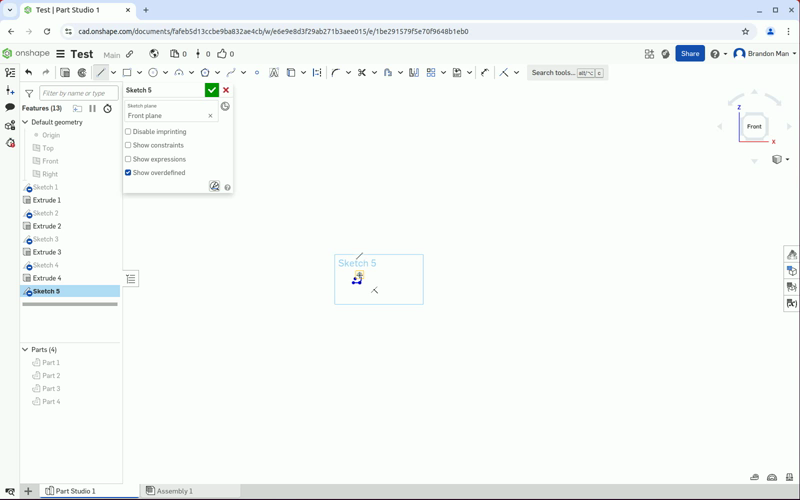
mouse_move(389, 274)
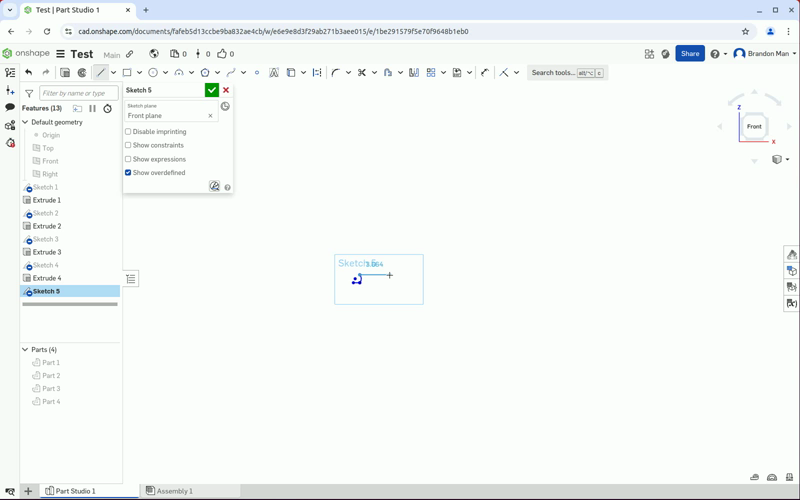
mouse_move(353, 274)
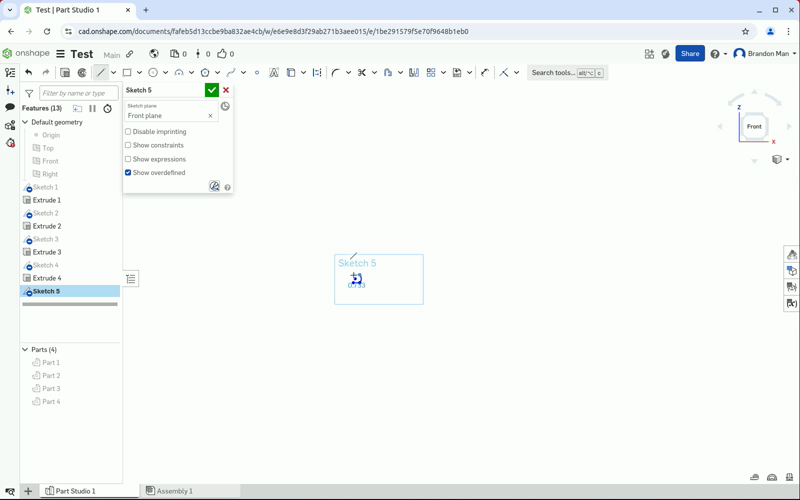
scroll(6)
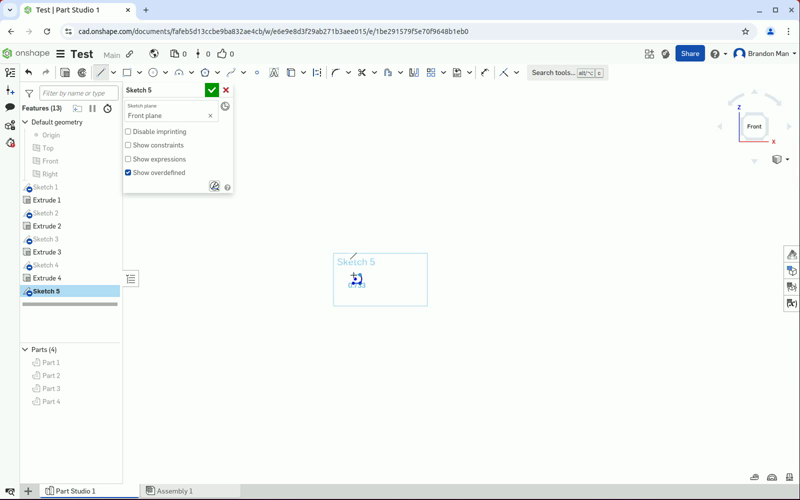
scroll(6)
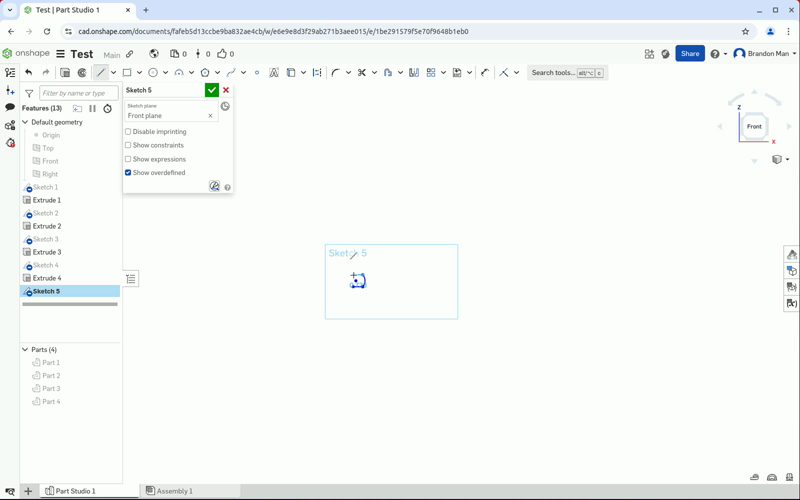
scroll(6)
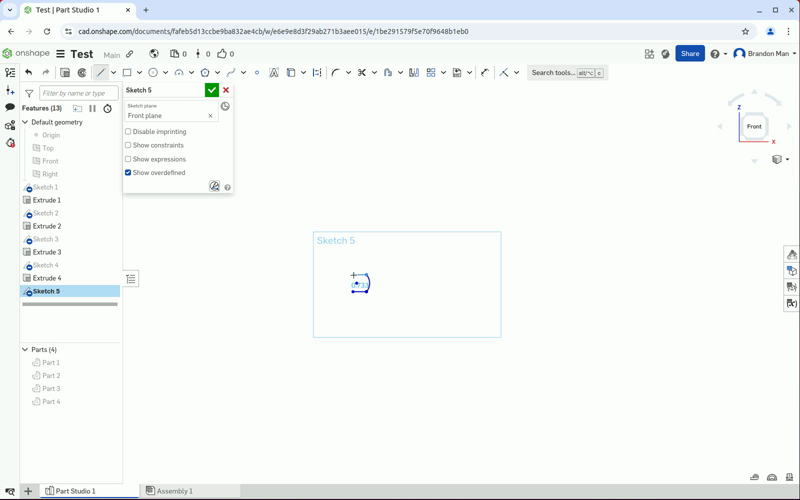
scroll(6)
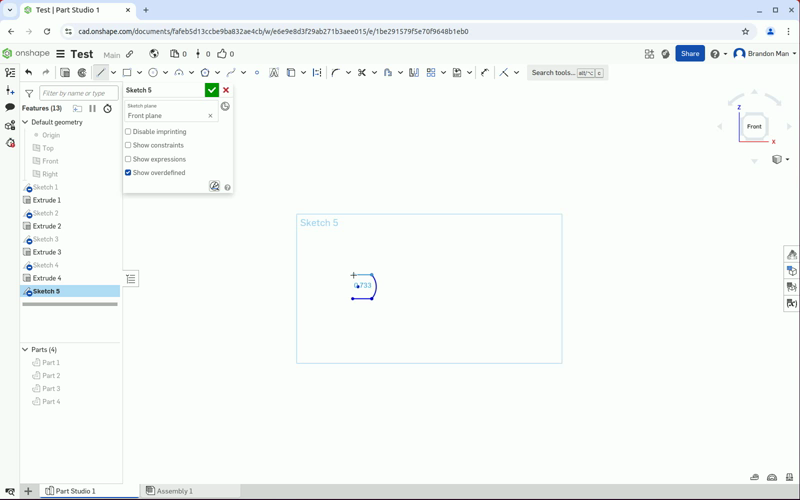
scroll(6)
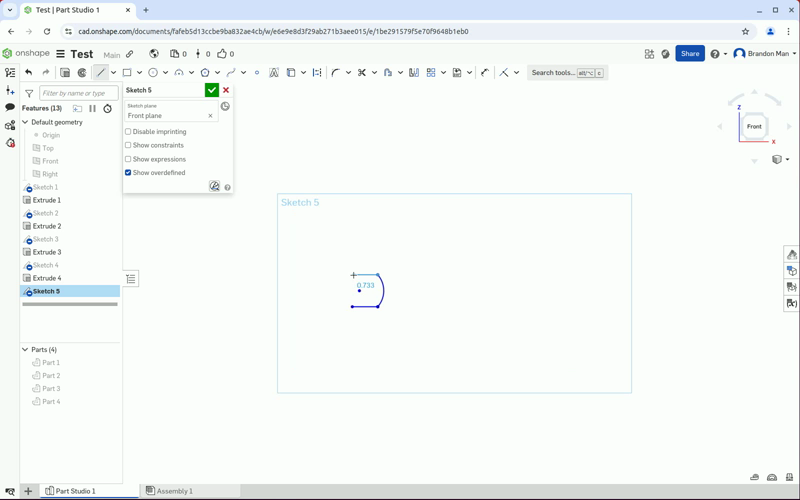
scroll(6)
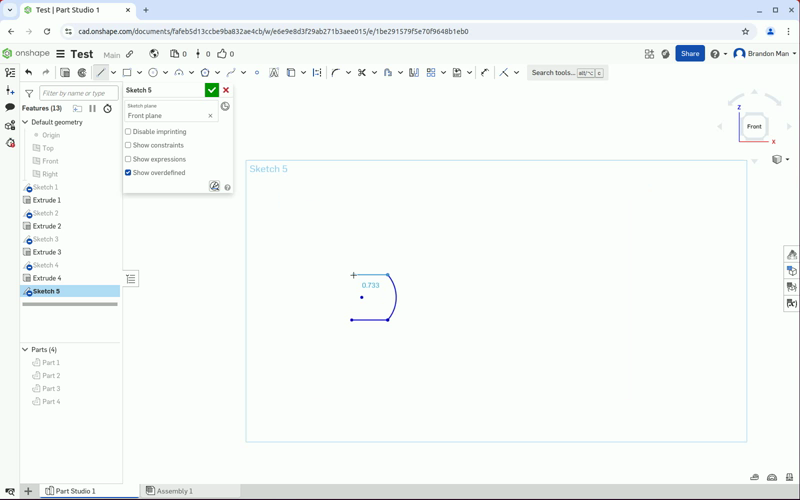
scroll(6)
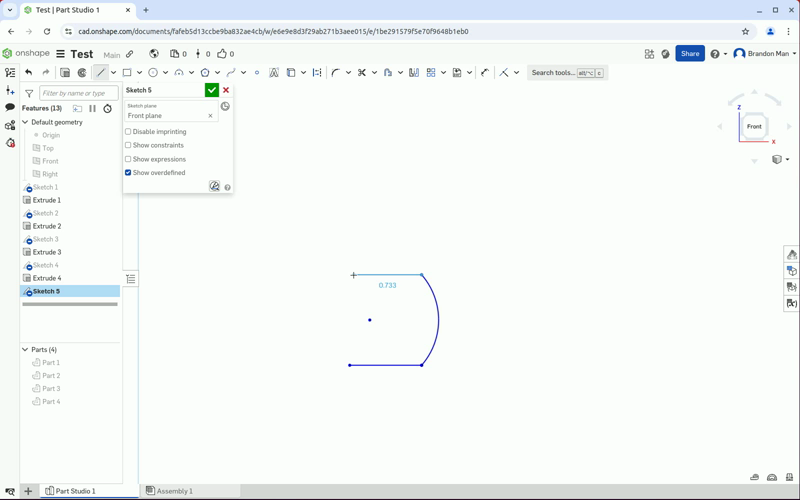
click(353, 274)
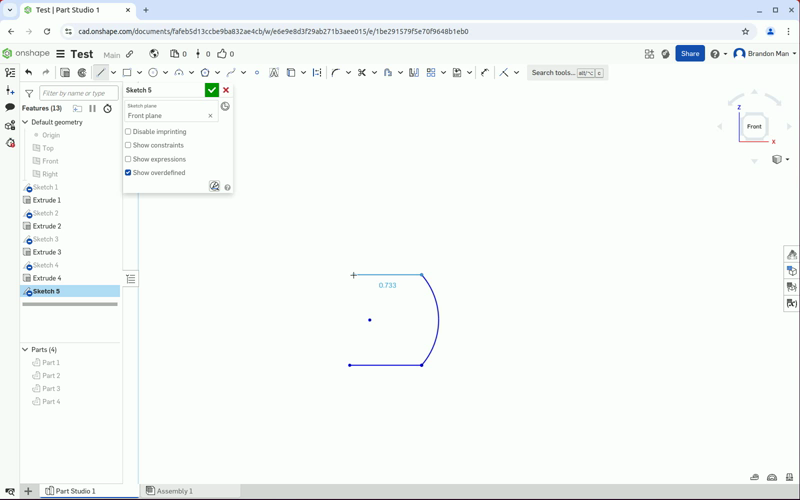
scroll(-6)
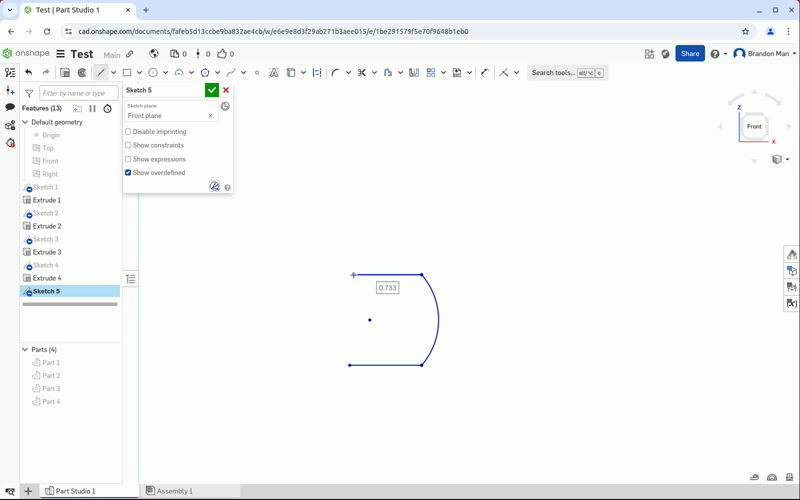
scroll(-6)
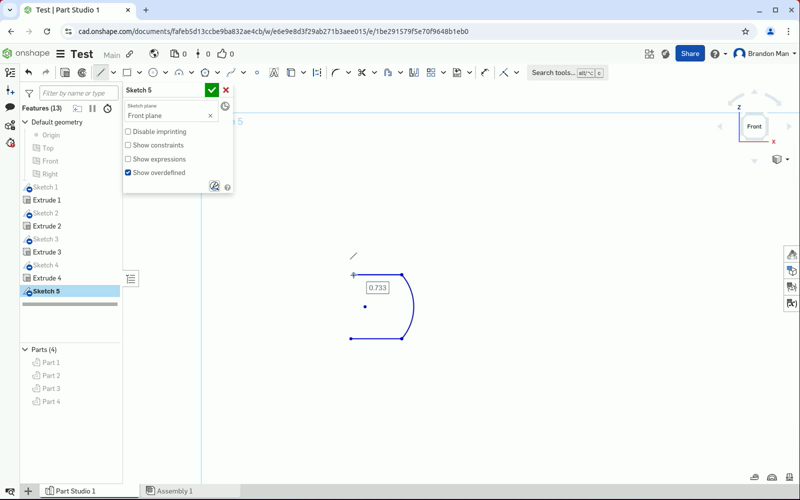
scroll(-6)
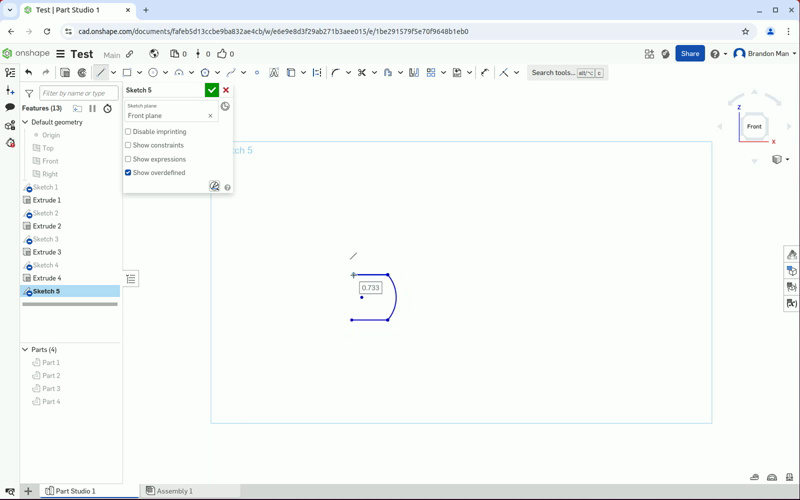
scroll(-6)
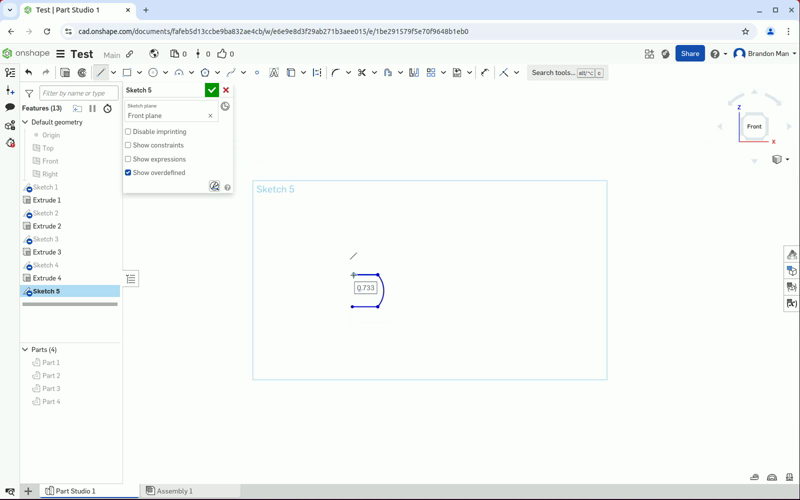
scroll(-6)
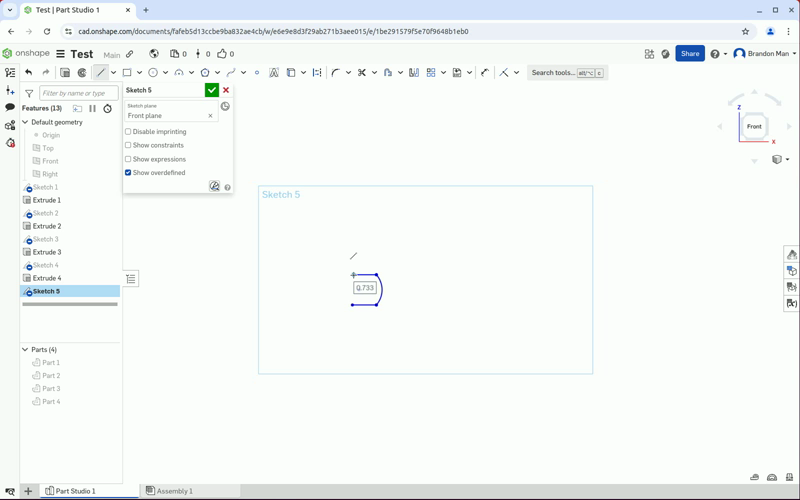
scroll(-6)
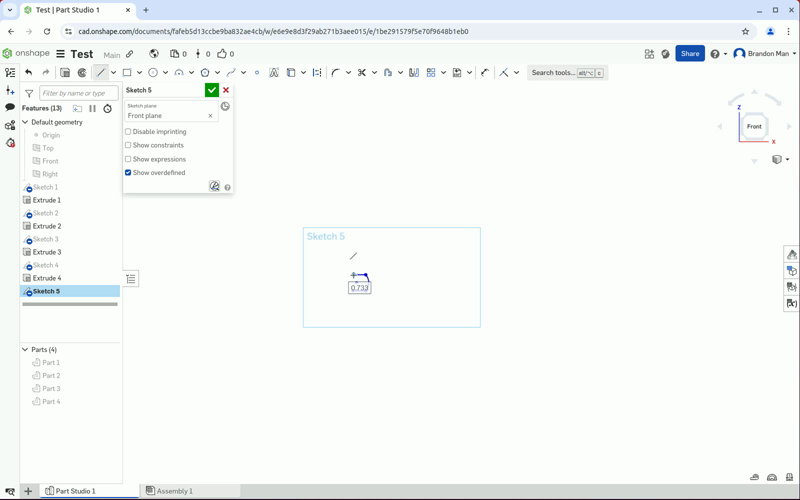
scroll(-6)
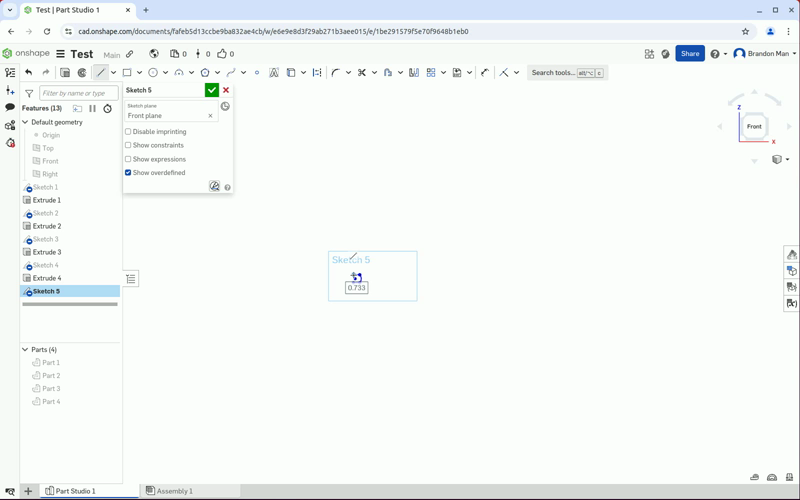
key_up(shift)
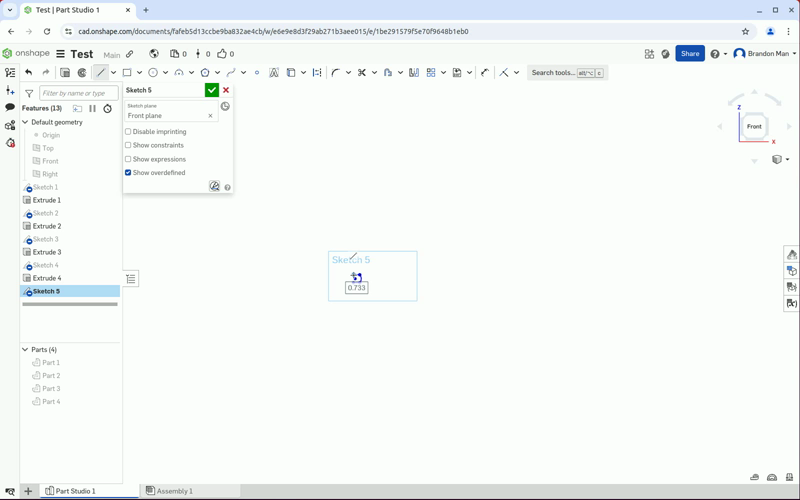
mouse_move(383, 274)
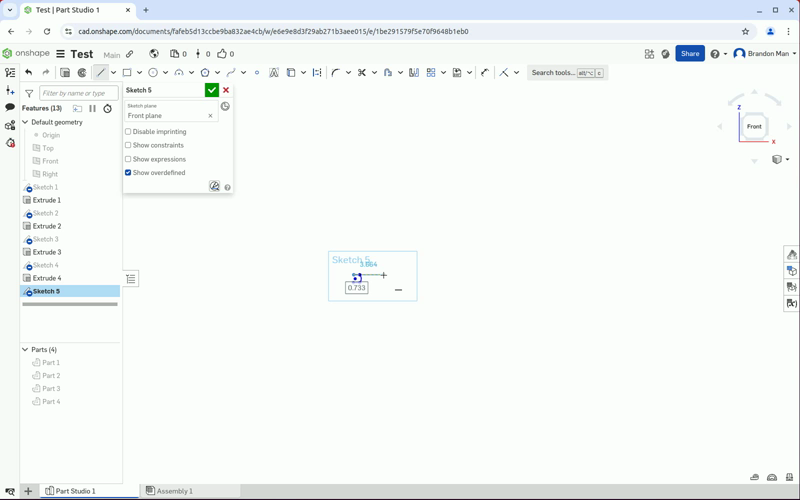
key_down(shift)
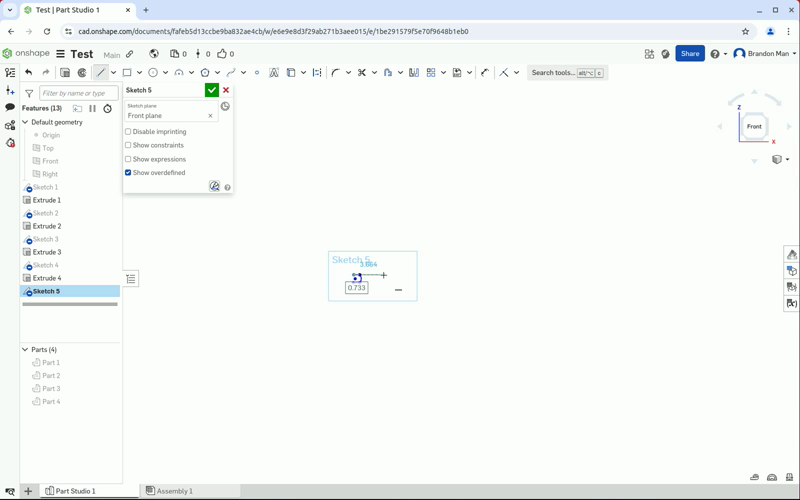
mouse_move(353, 282)
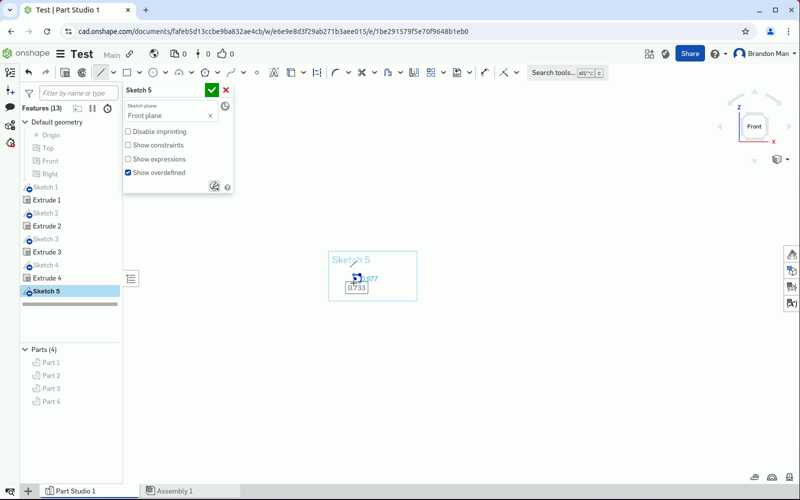
scroll(6)
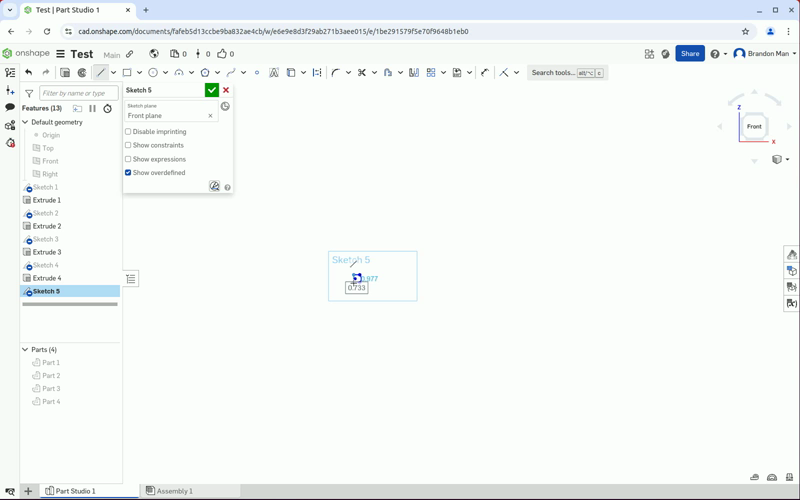
scroll(6)
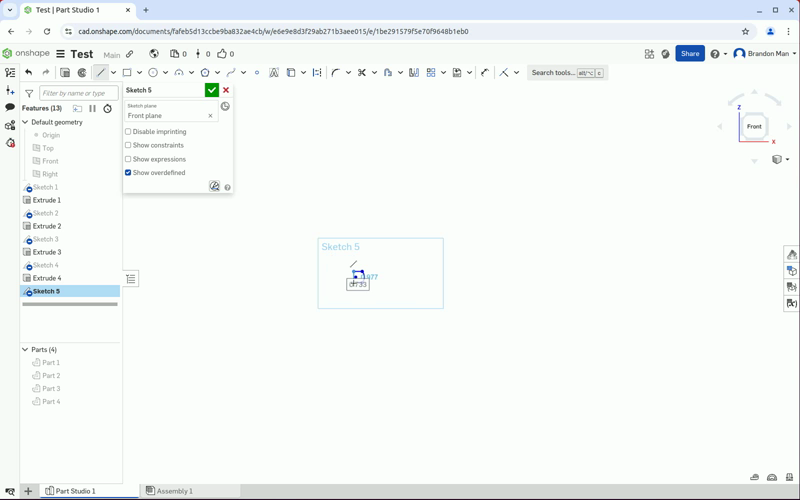
scroll(6)
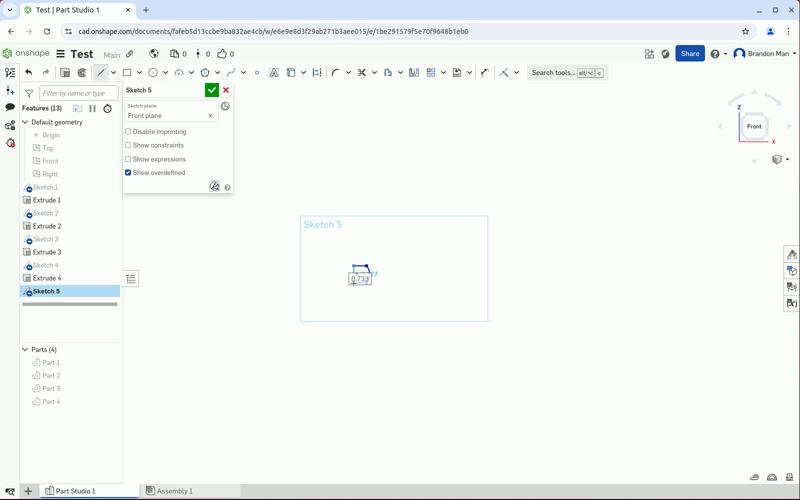
scroll(6)
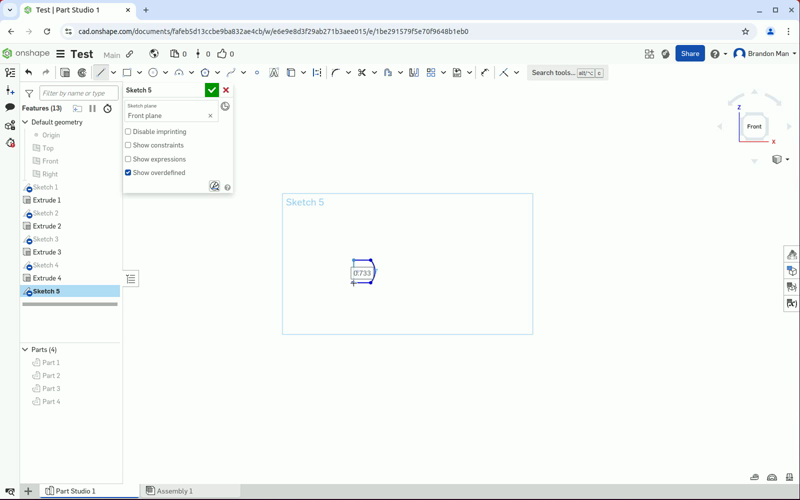
scroll(6)
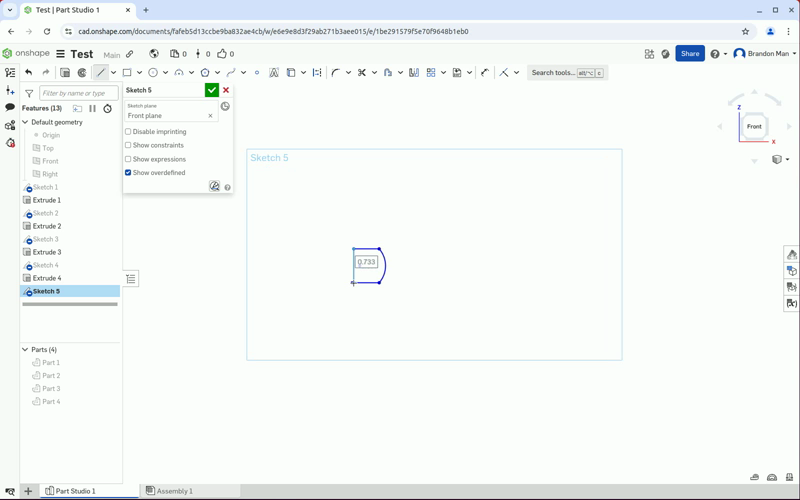
scroll(6)
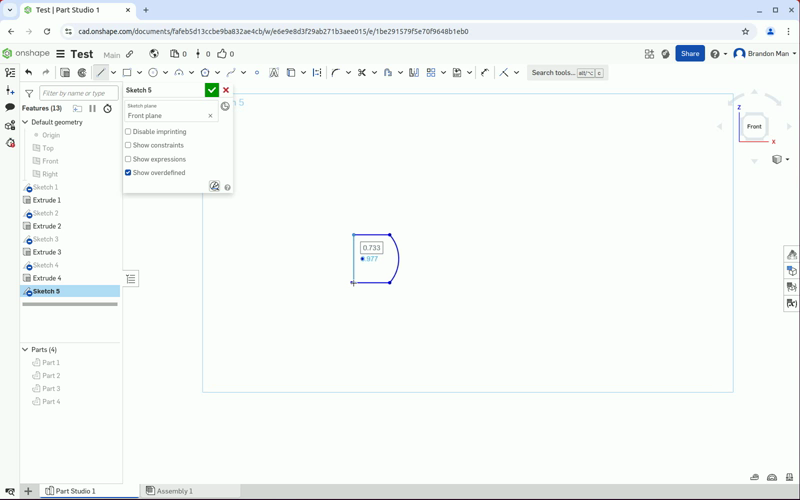
scroll(6)
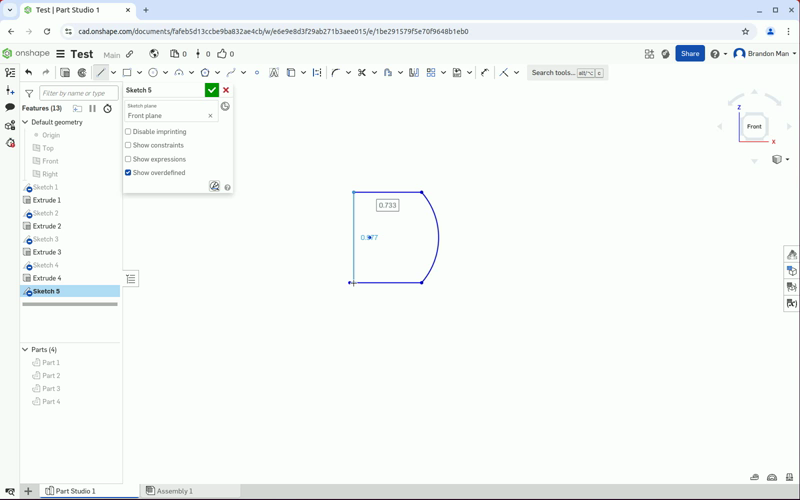
key_up(shift)
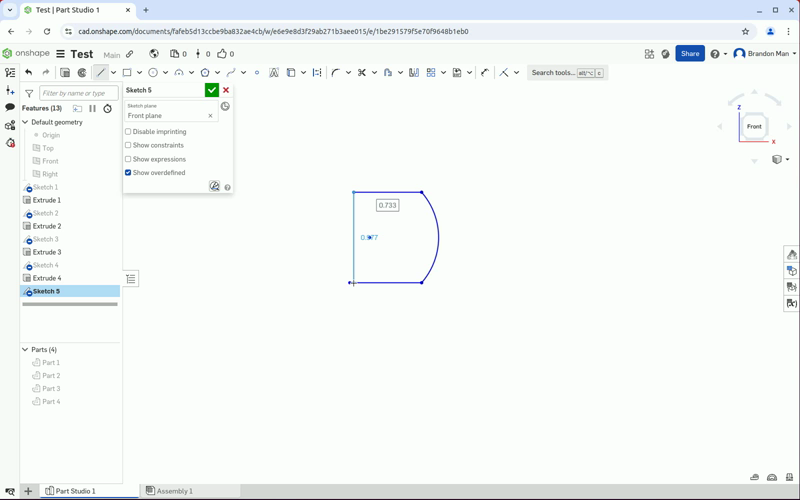
click(353, 282)
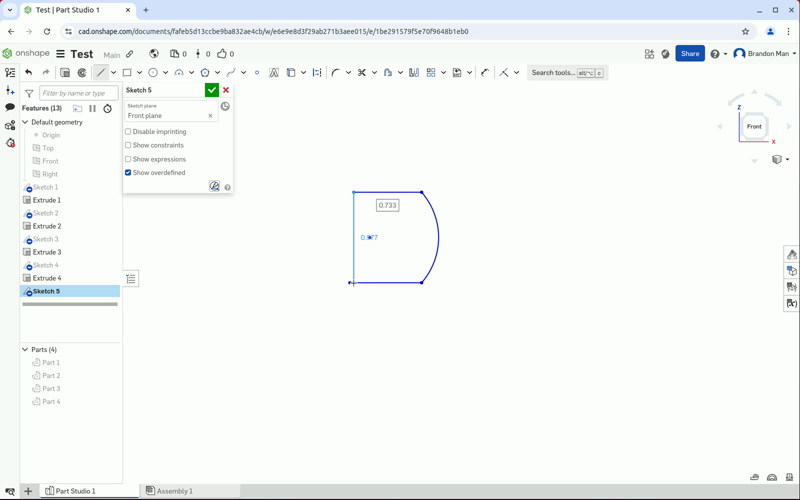
scroll(-6)
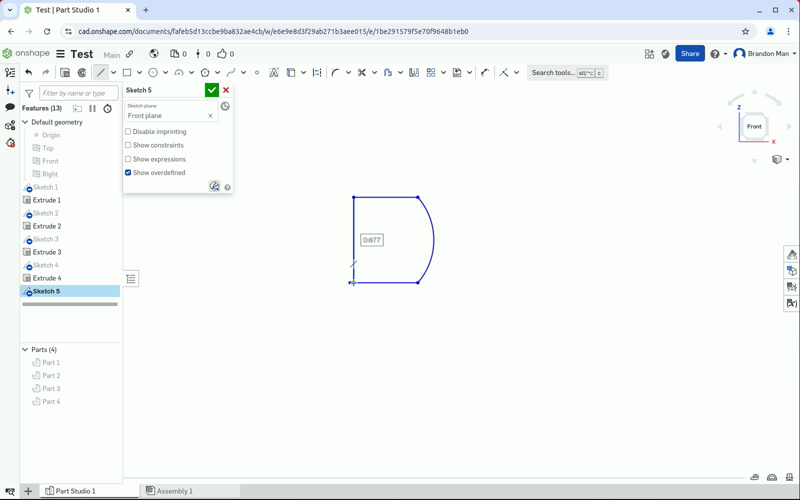
scroll(-6)
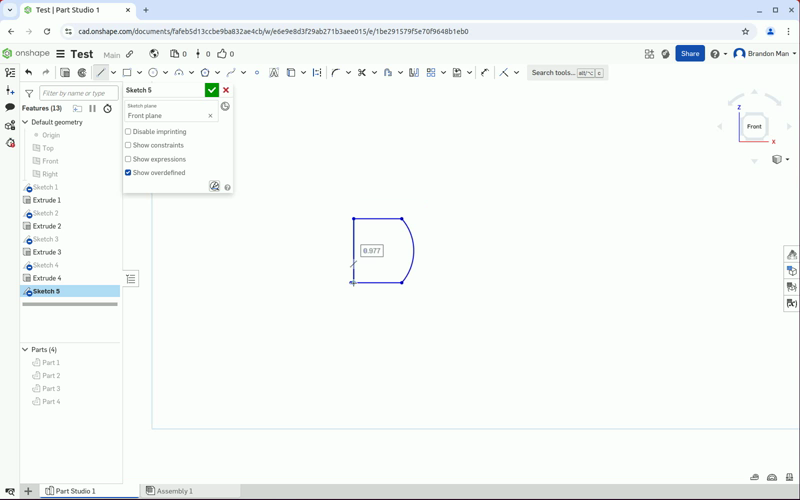
scroll(-6)
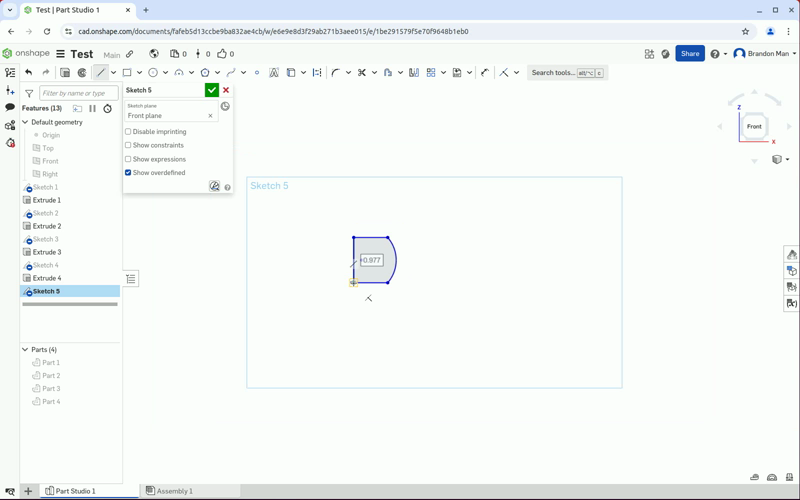
scroll(-6)
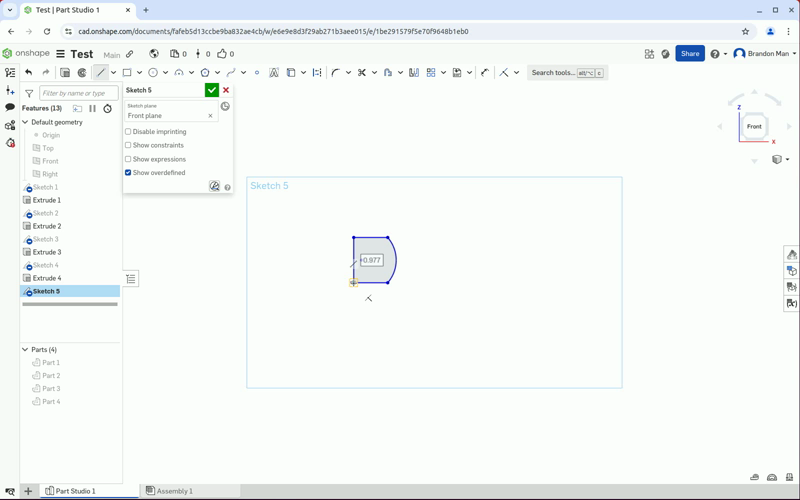
scroll(-6)
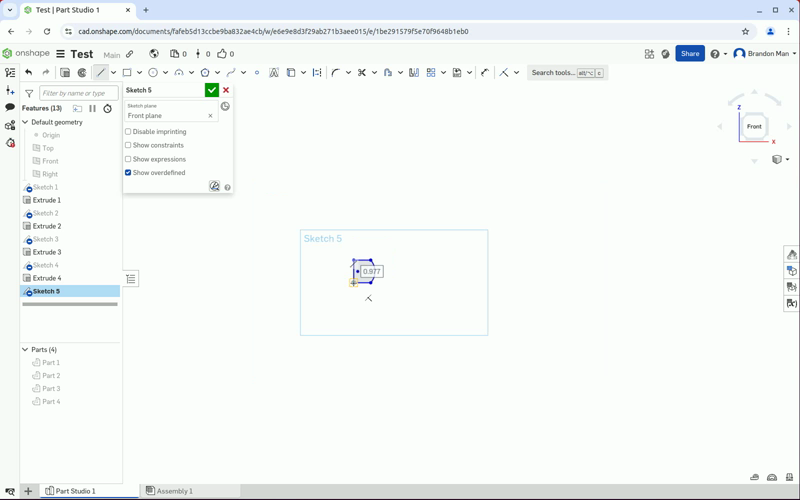
scroll(-6)
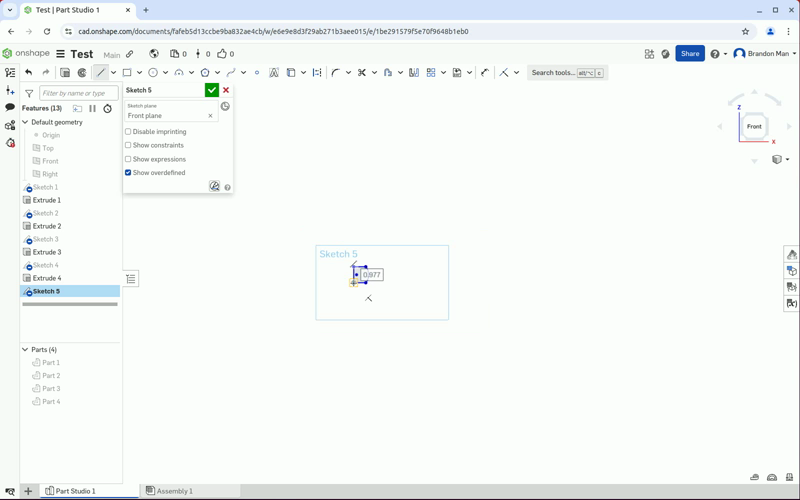
scroll(-6)
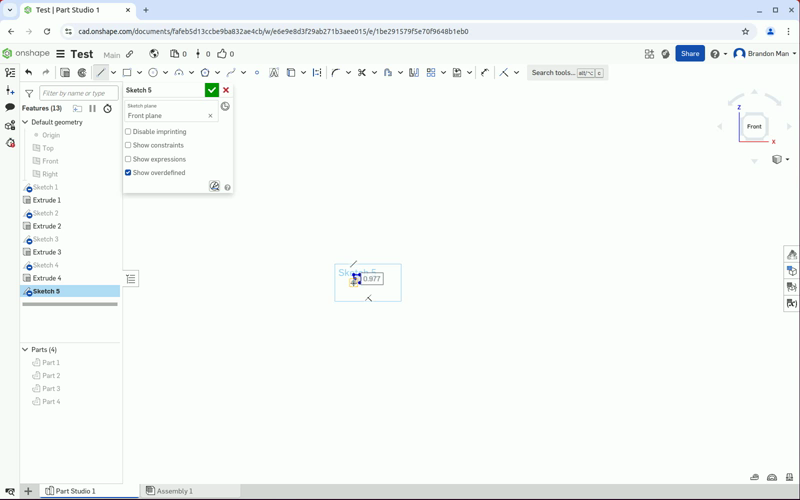
key(esc)
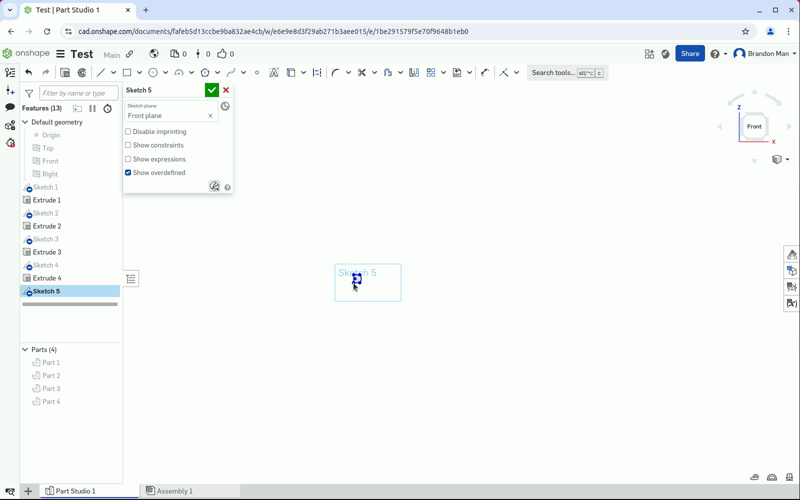
mouse_move(354, 280)
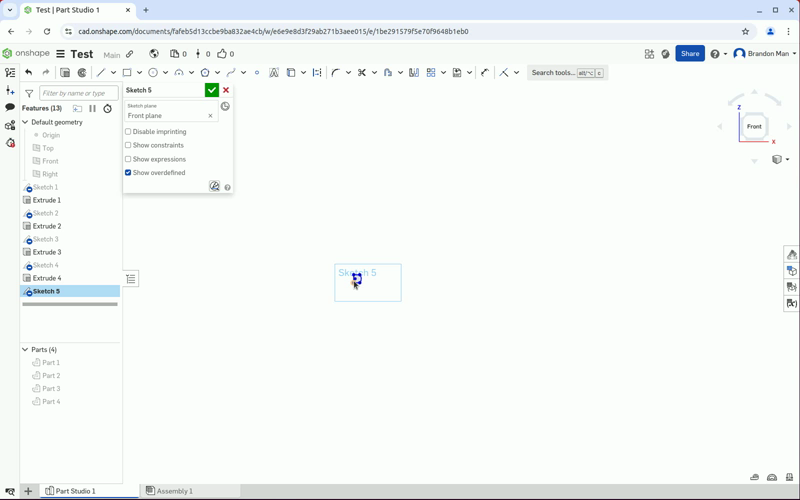
scroll(6)
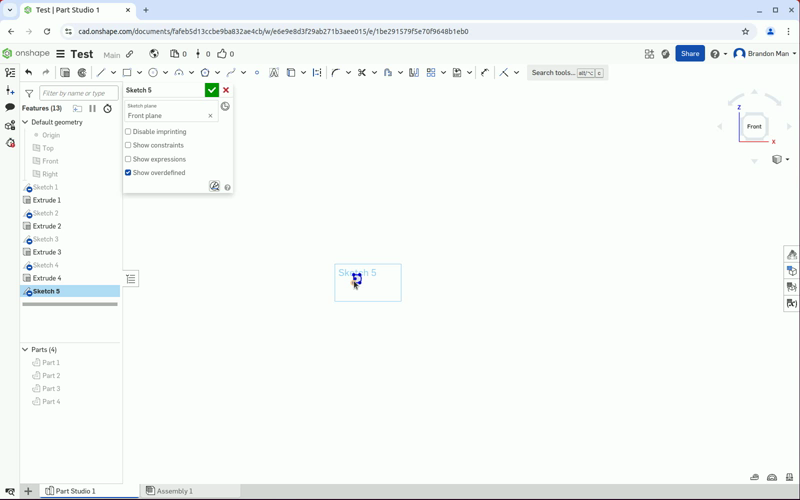
scroll(6)
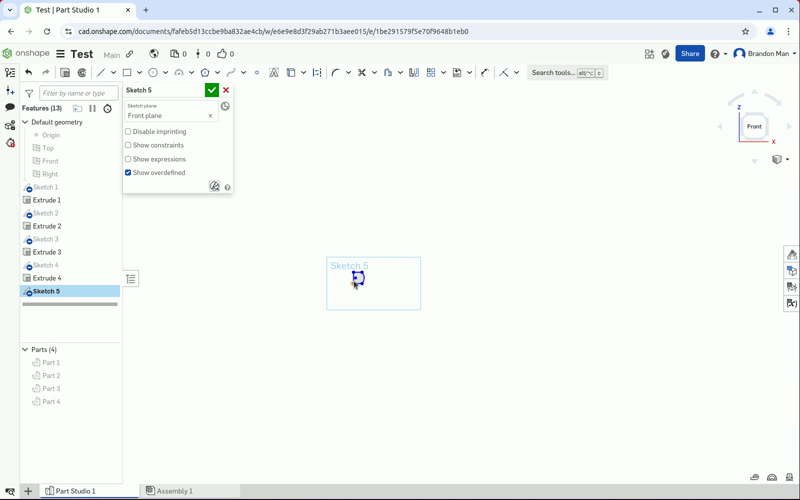
scroll(6)
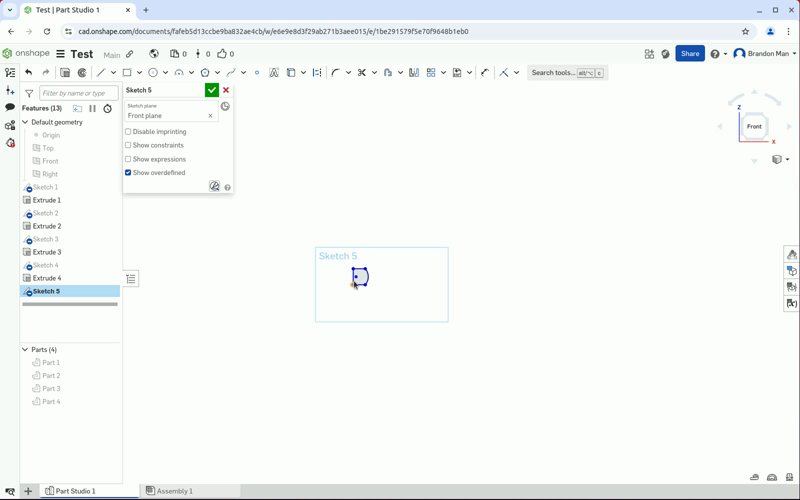
scroll(6)
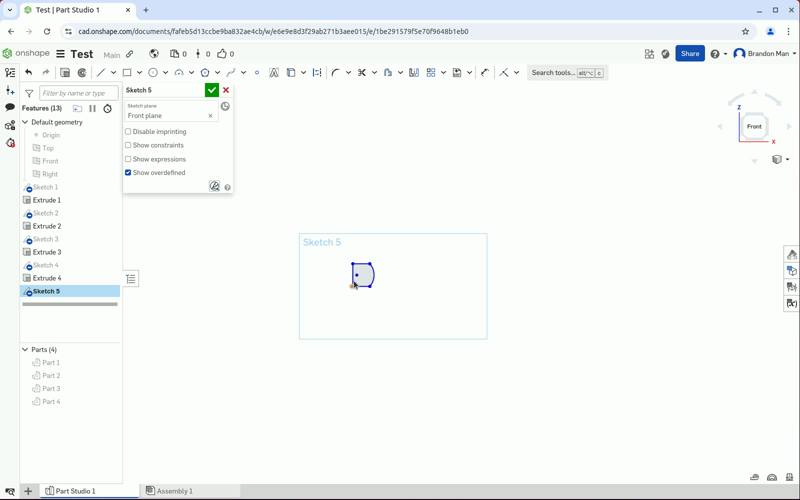
scroll(6)
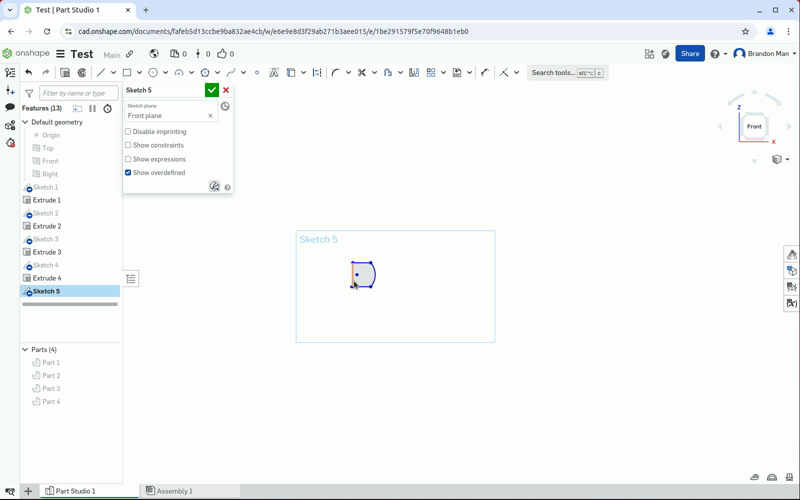
scroll(6)
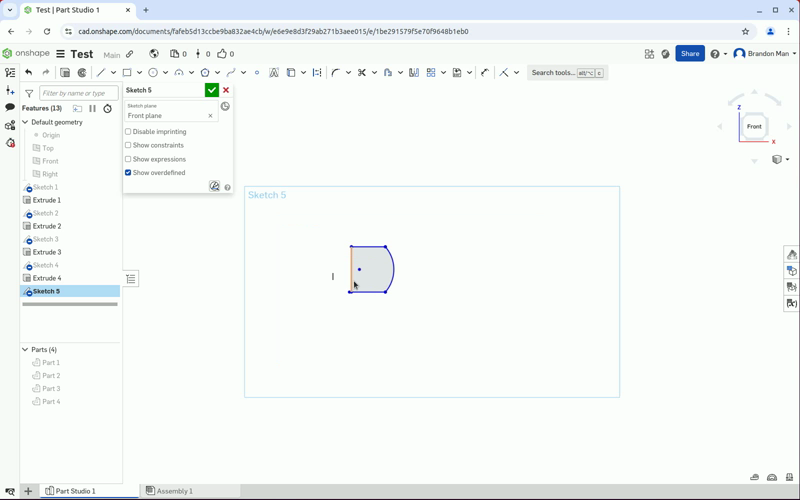
scroll(6)
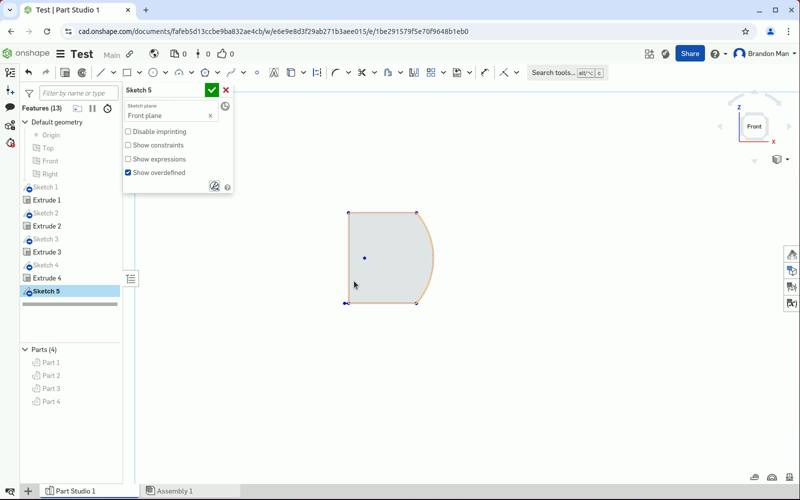
click(354, 280)
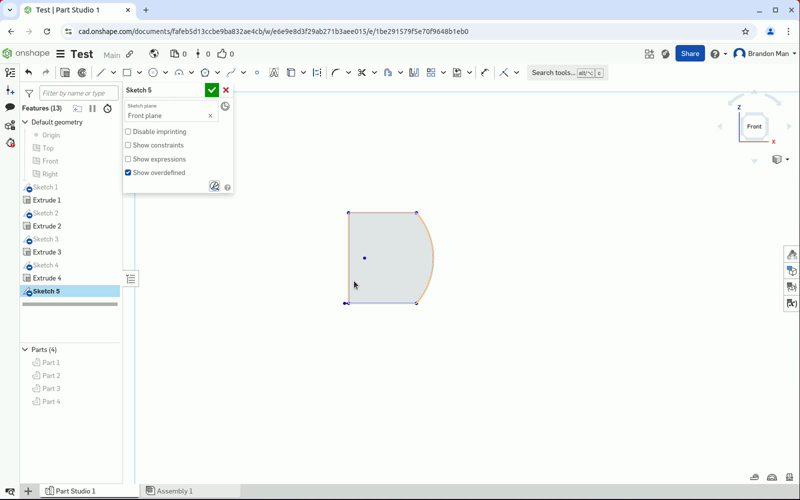
scroll(-6)
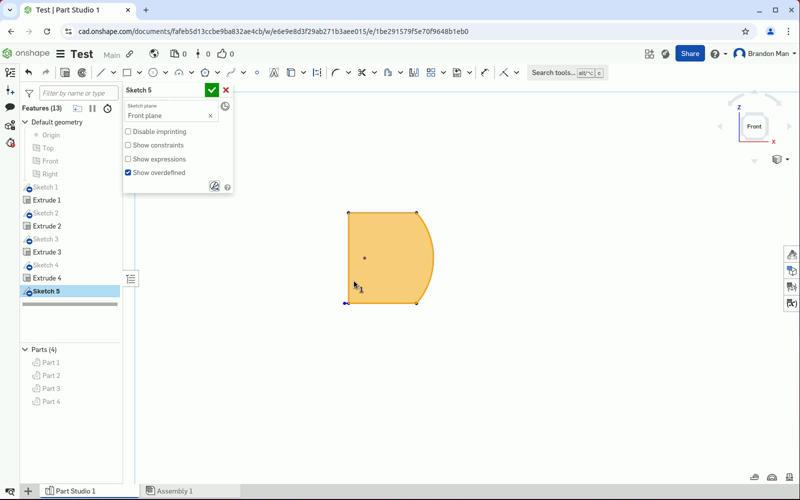
scroll(-6)
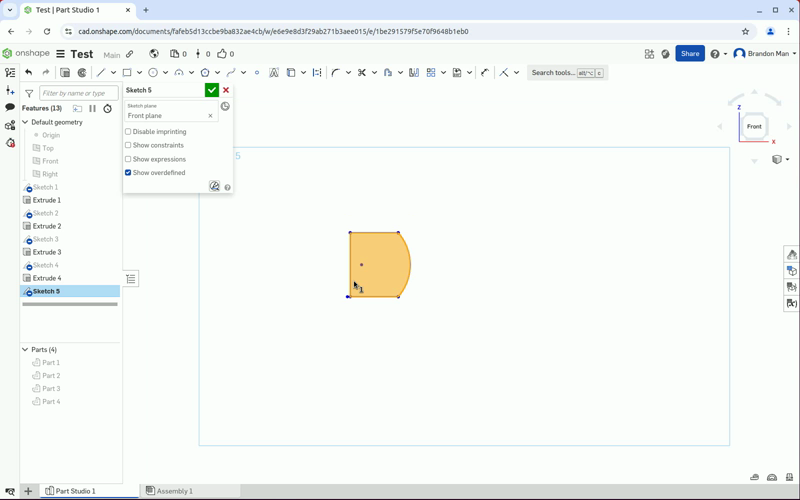
scroll(-6)
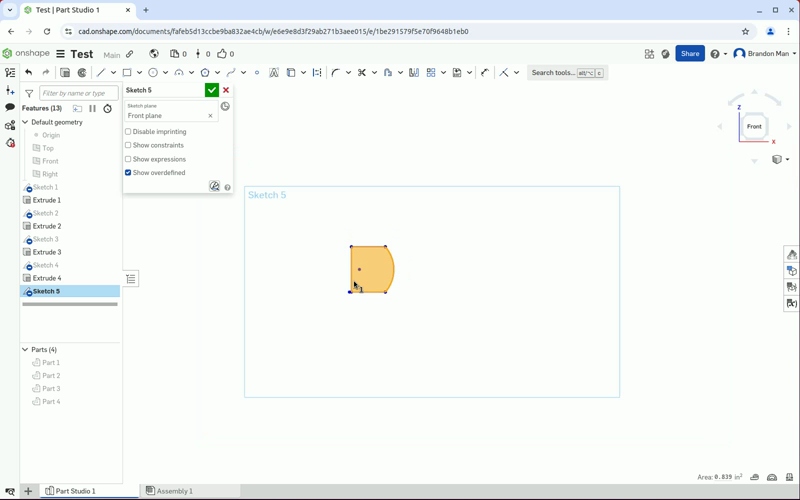
scroll(-6)
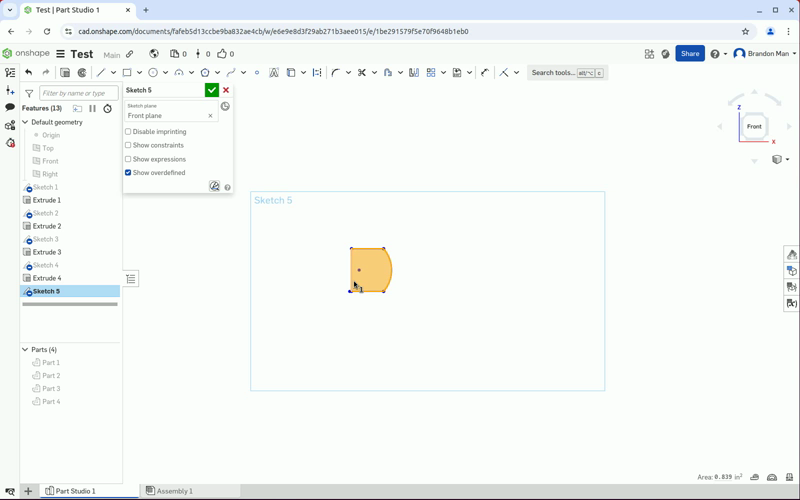
scroll(-6)
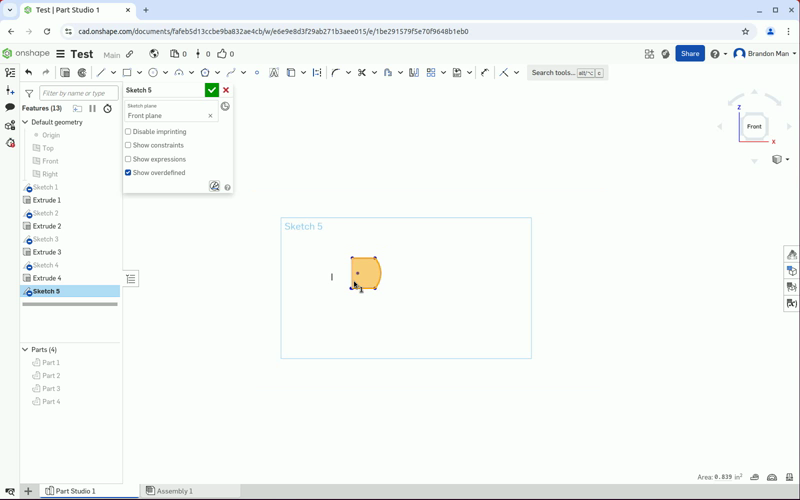
scroll(-6)
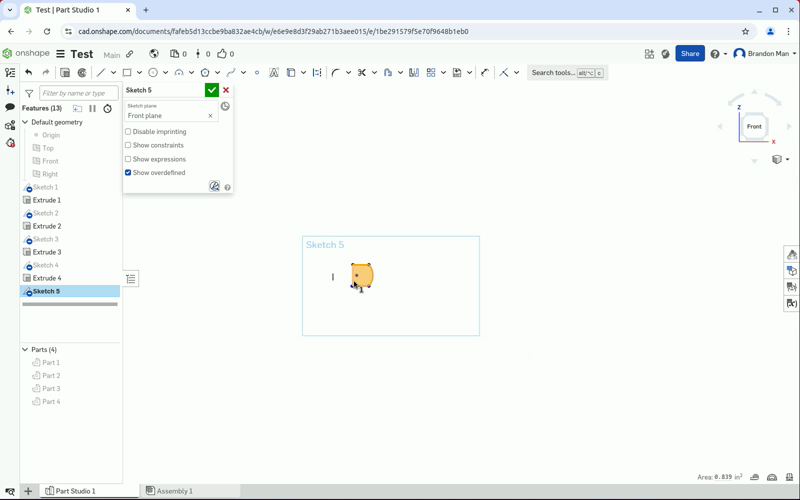
scroll(-6)
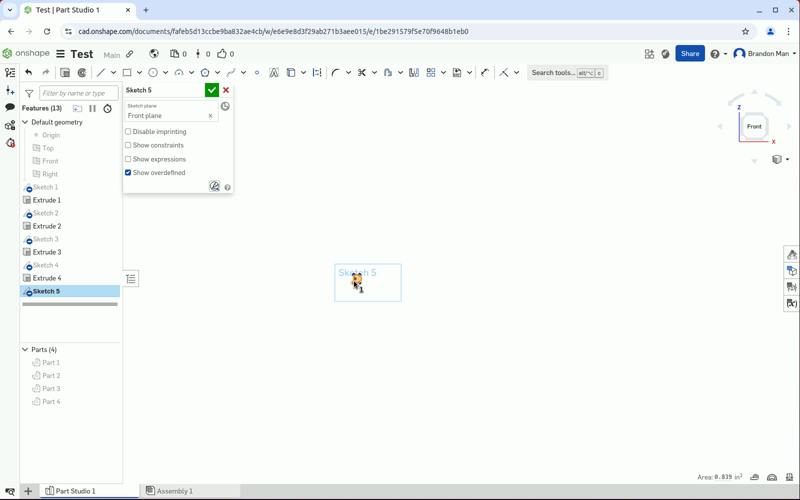
mouse_move(73, 352)
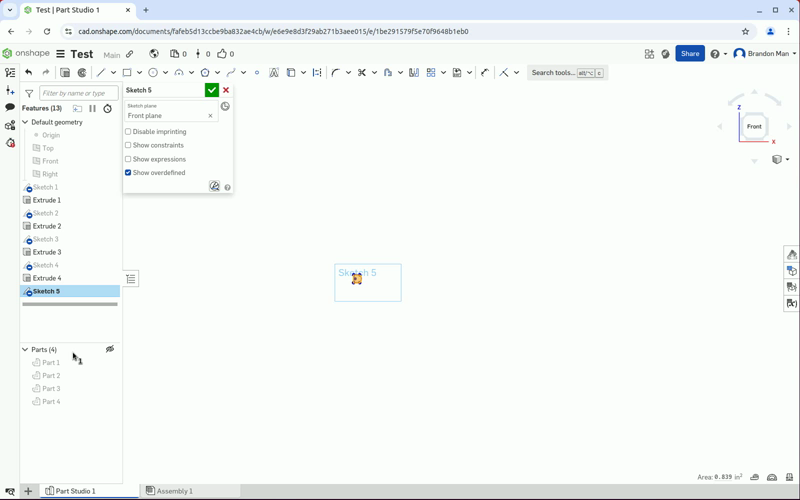
key(shift+y)
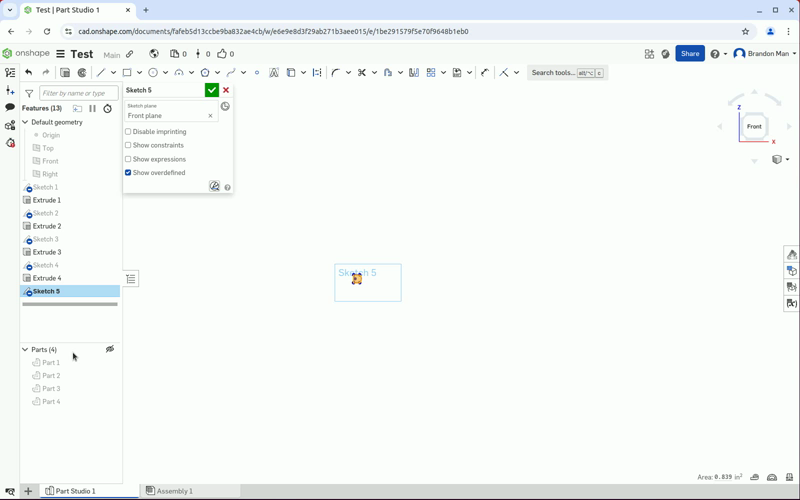
key(shift+e)
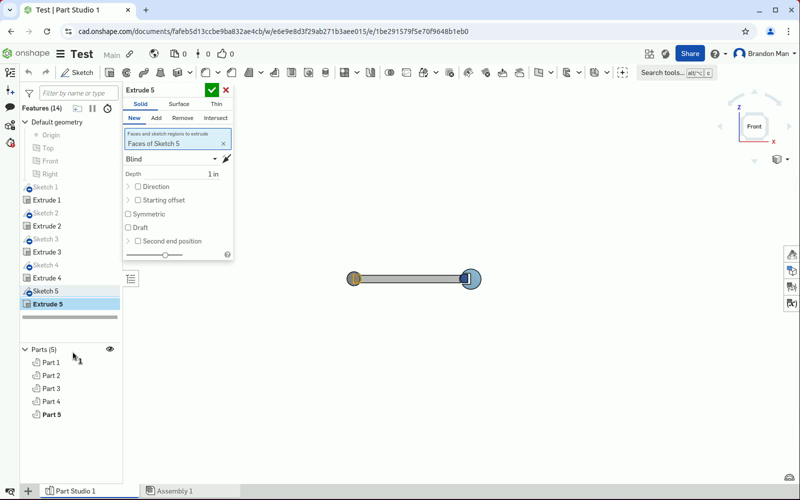
mouse_move(143, 106)
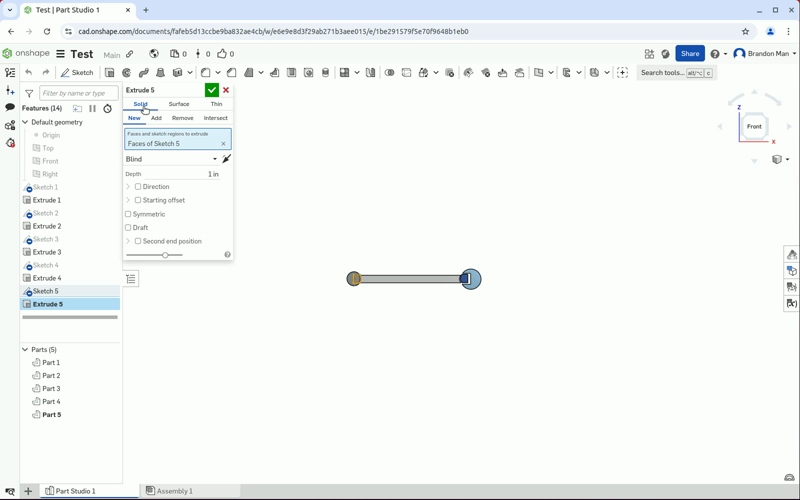
click(143, 106)
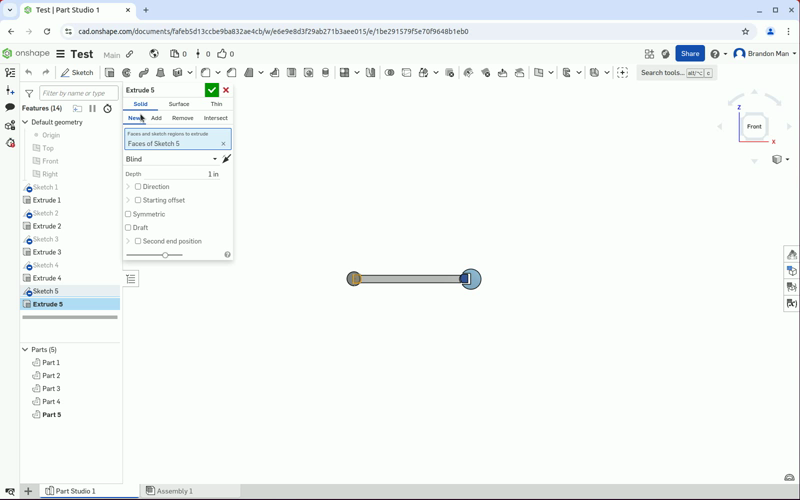
mouse_move(137, 120)
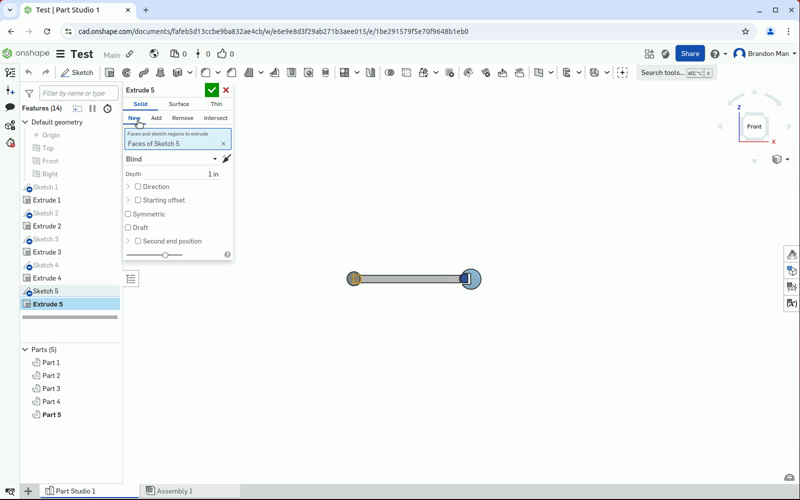
click(137, 120)
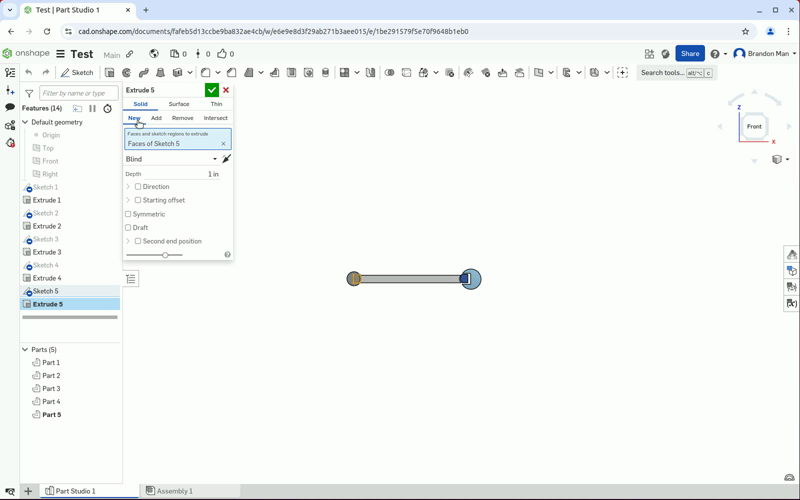
key(tab, 4)
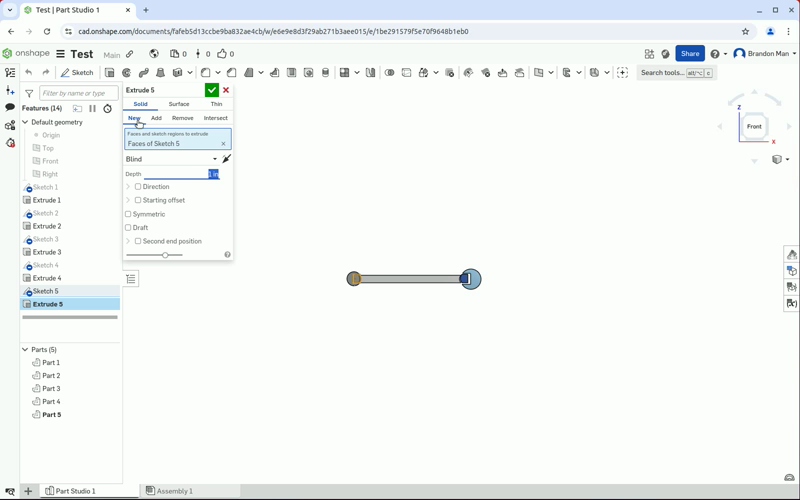
text(2.407)
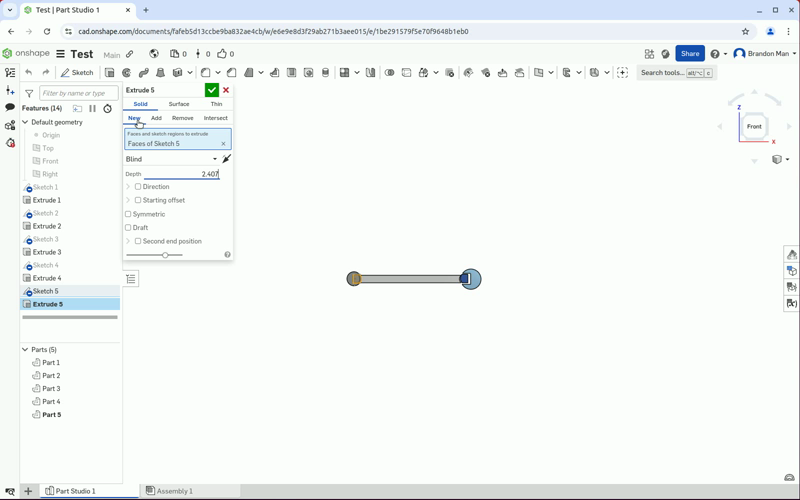
key(enter)
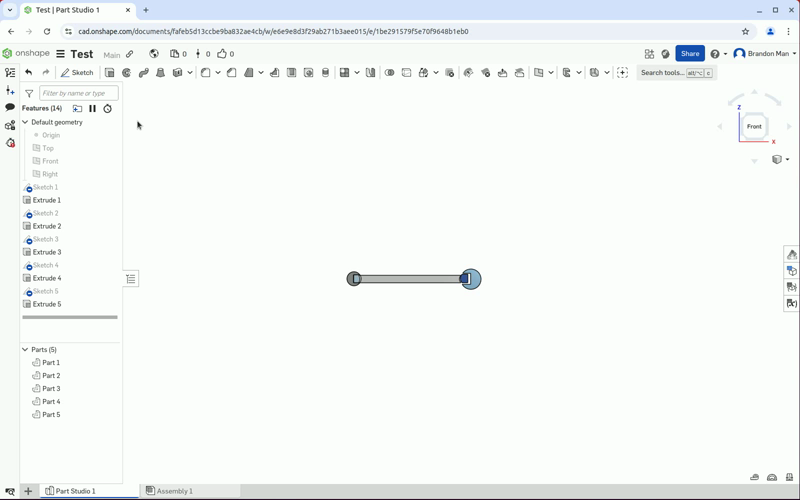
key(shift+h)
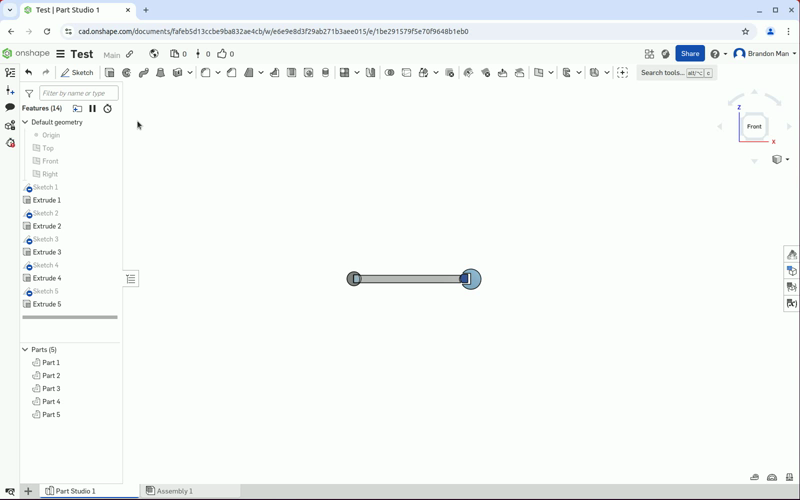
key(shift+h)
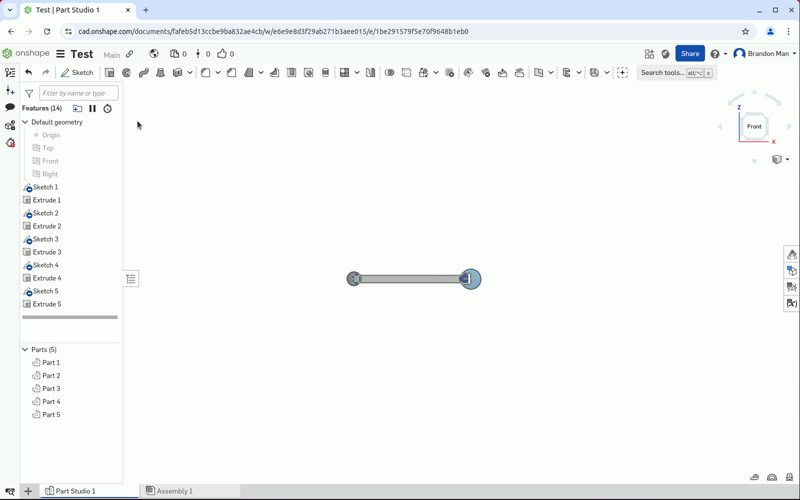
key(shift+7)
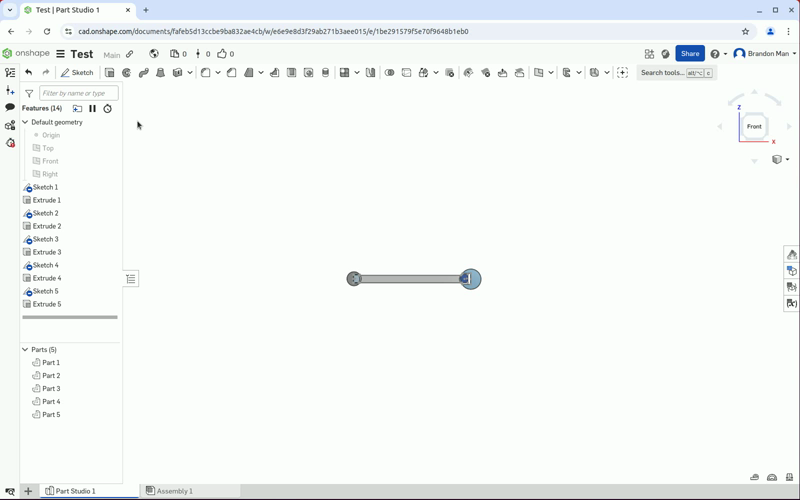
key(left, 2)
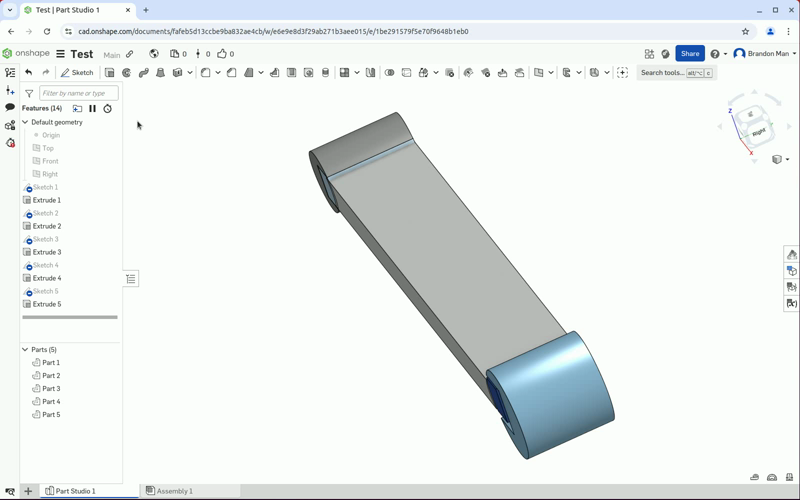
key(down, 2)
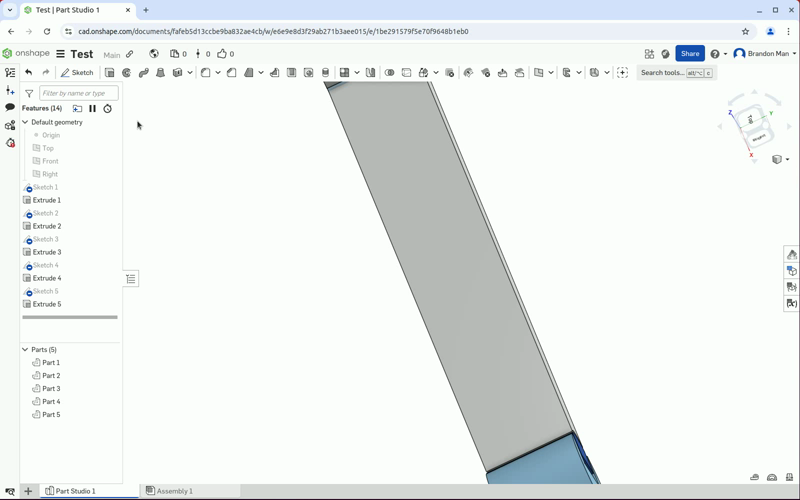
key(up, 2)
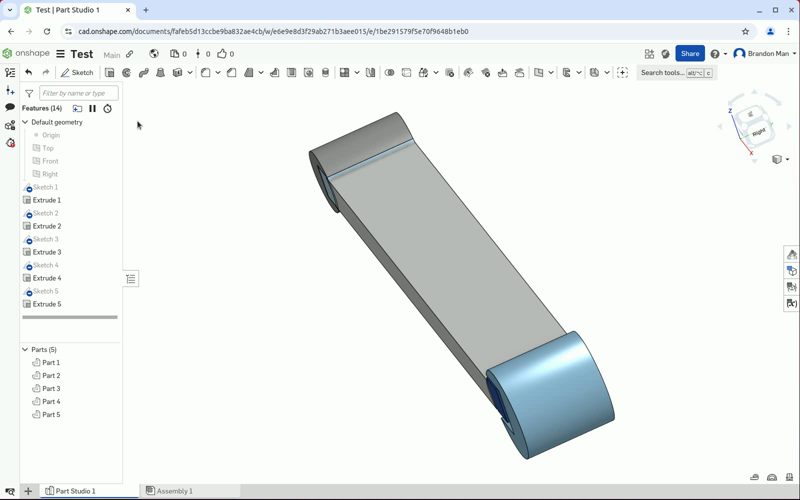
key(right, 2)
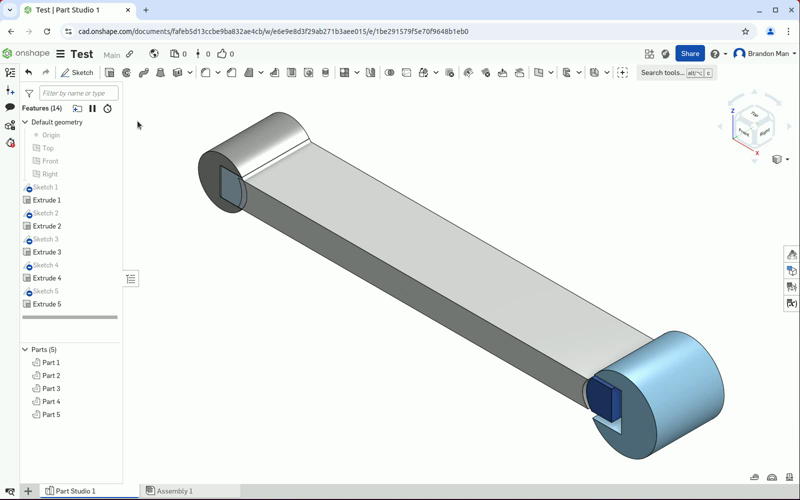
mouse_move(73, 189)
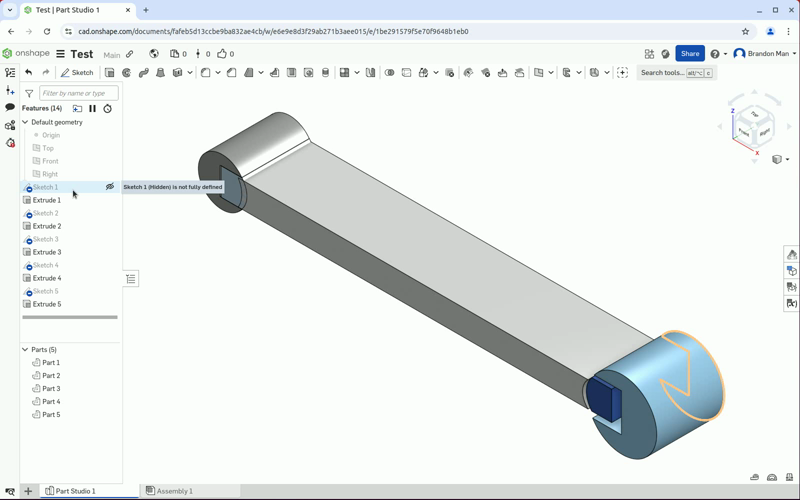
click(73, 189)